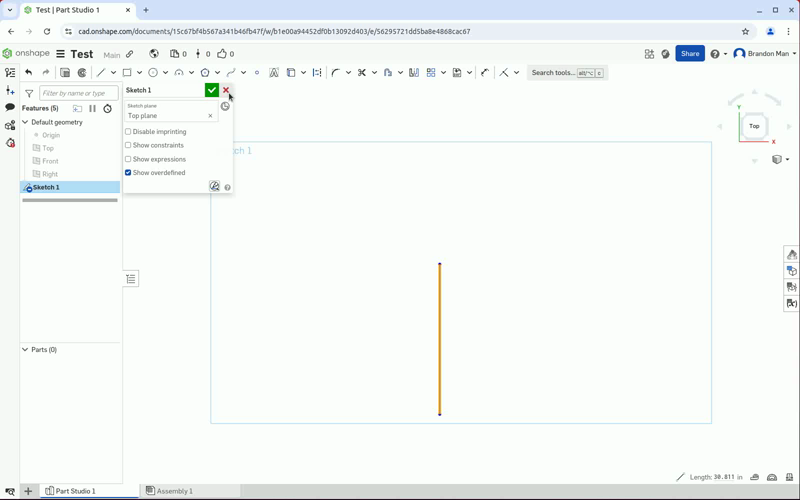
key(shift+h)
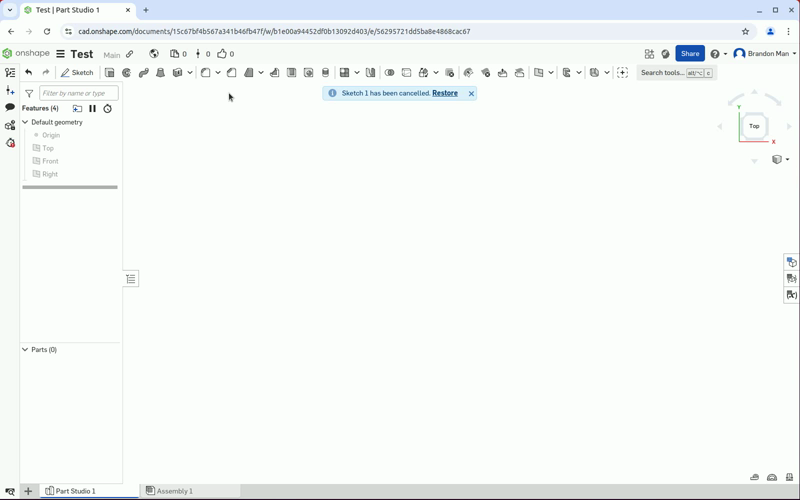
mouse_move(73, 352)
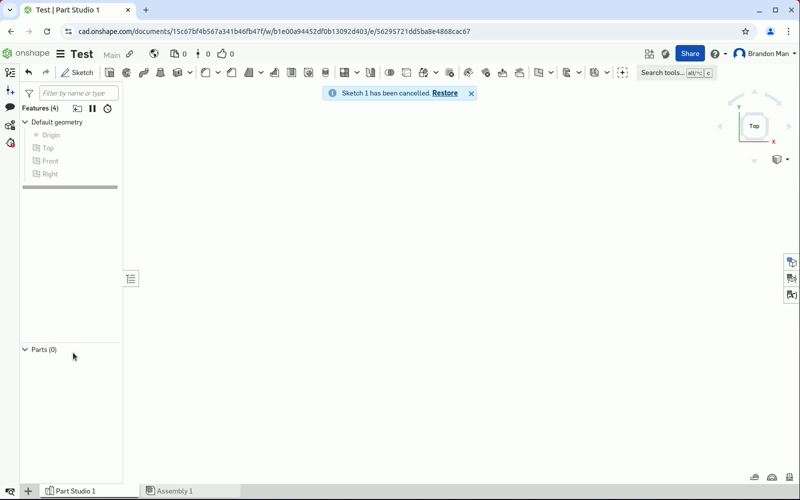
key(y)
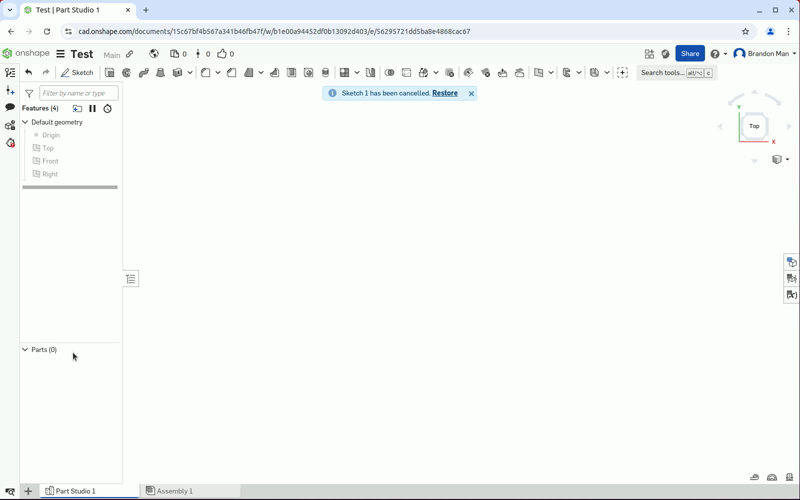
key(shift+p)
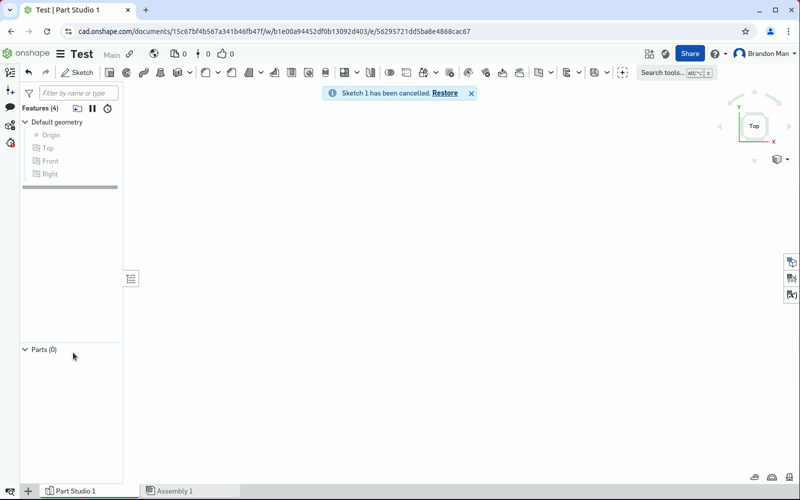
key(space)
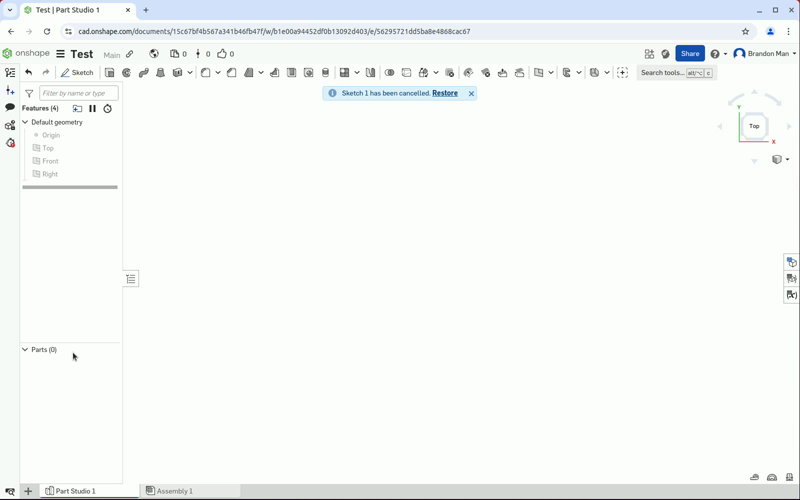
key_down(shift)
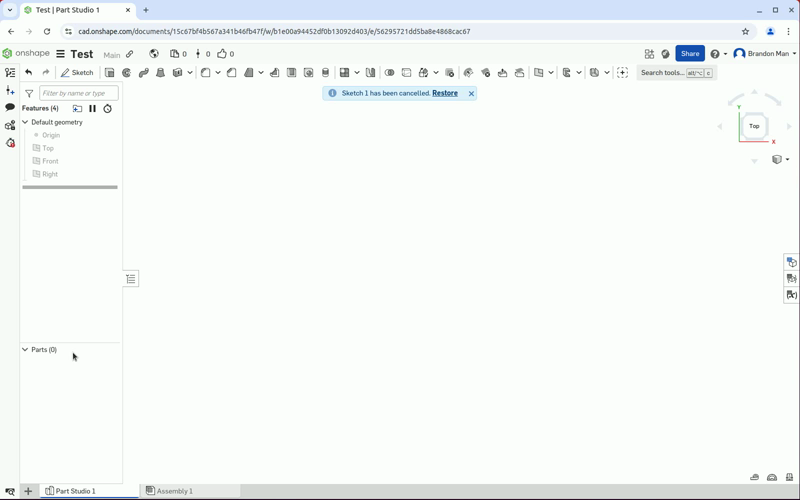
key(up)
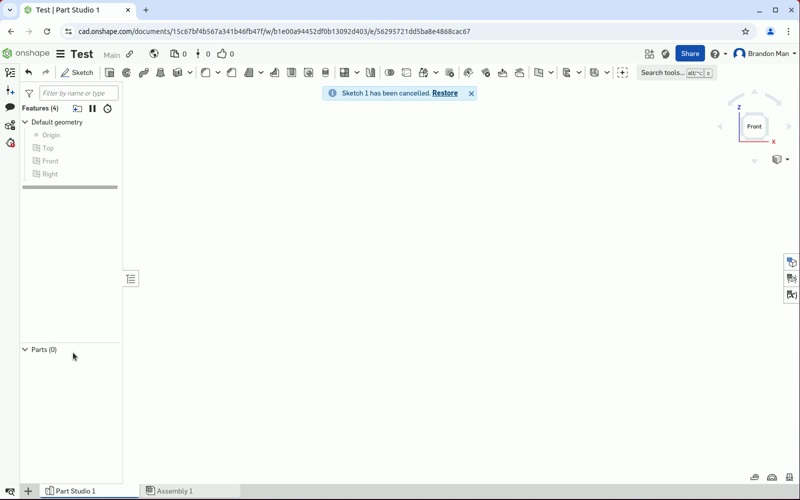
key_up(shift)
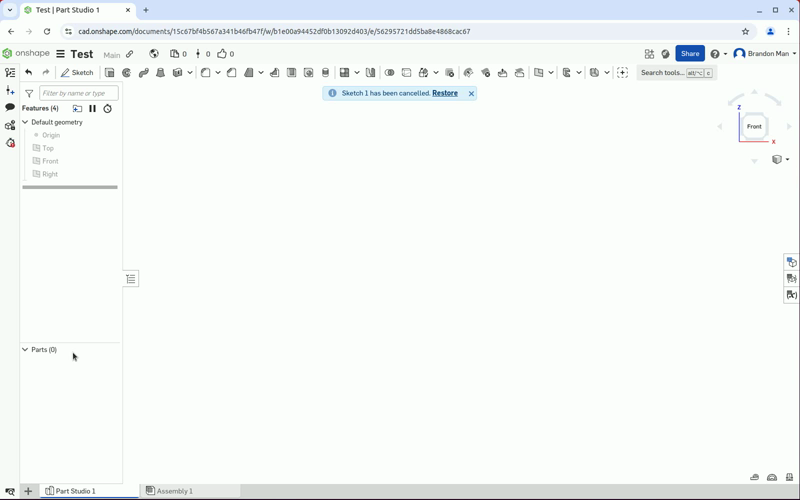
mouse_move(73, 352)
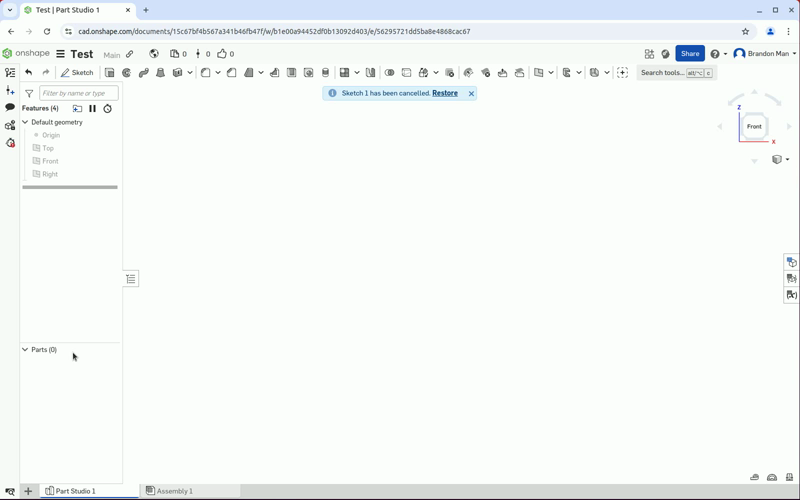
key(shift+y)
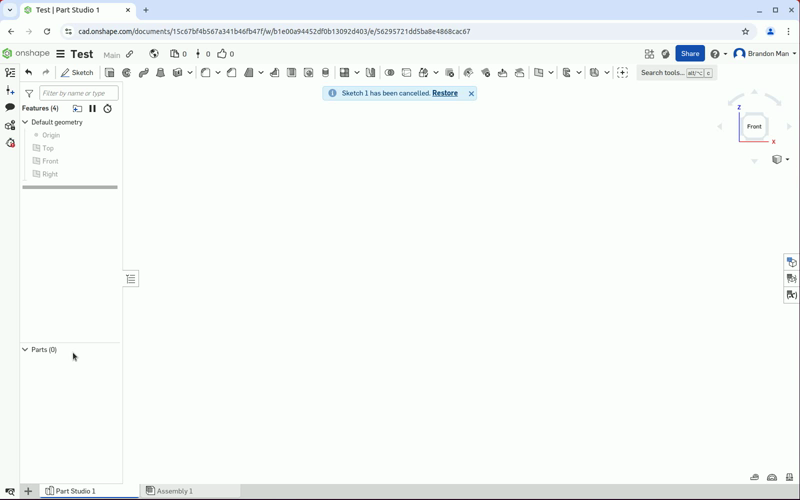
key(shift+s)
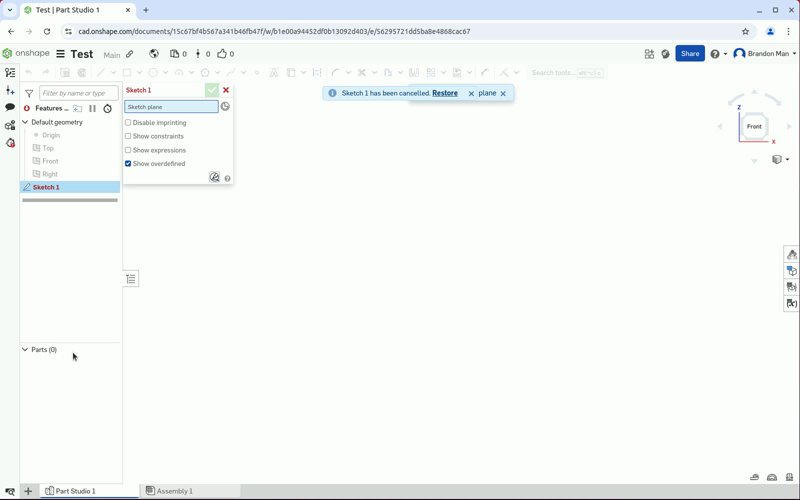
mouse_move(73, 163)
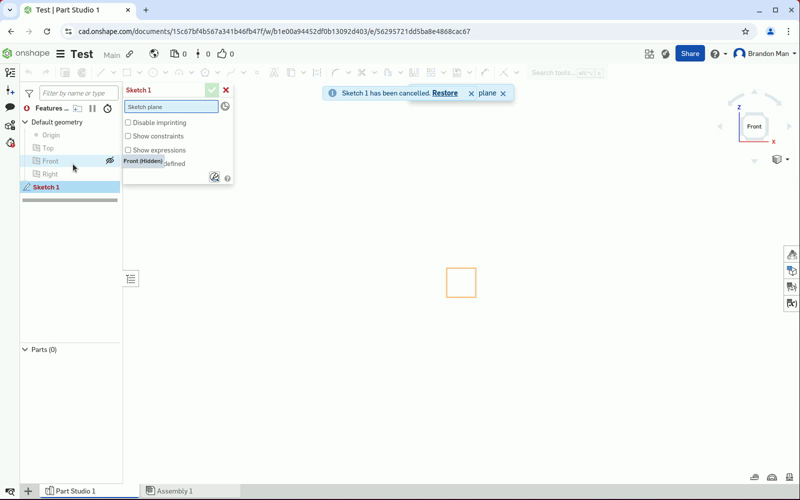
click(73, 163)
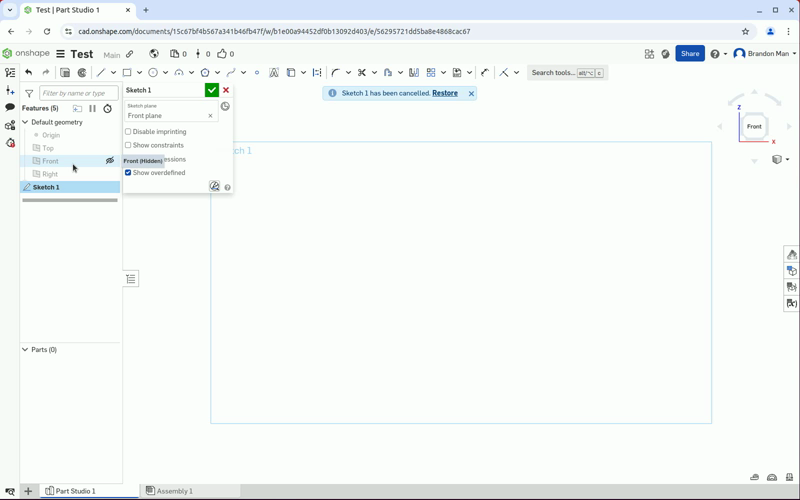
mouse_move(73, 352)
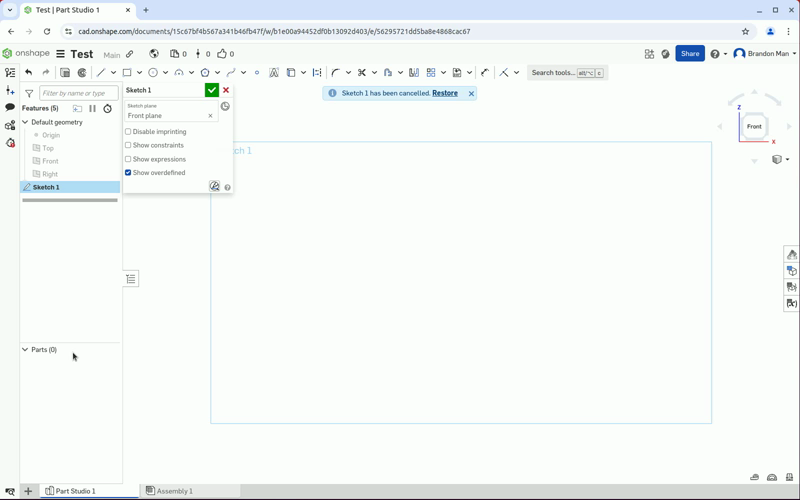
key(y)
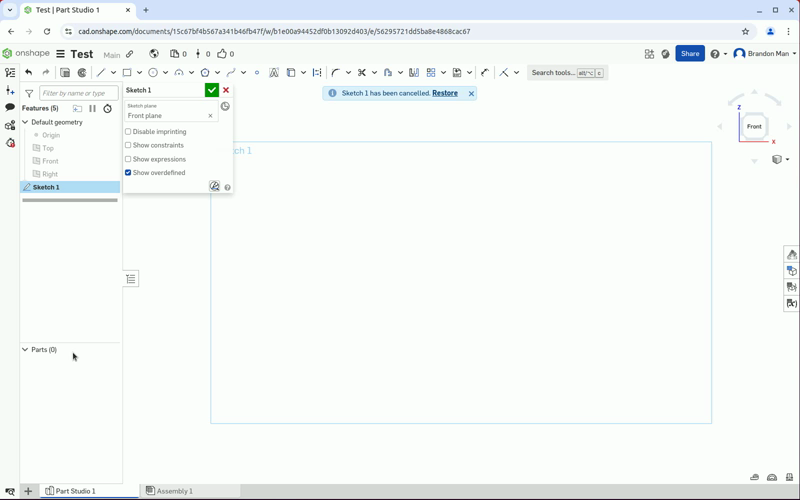
key(l)
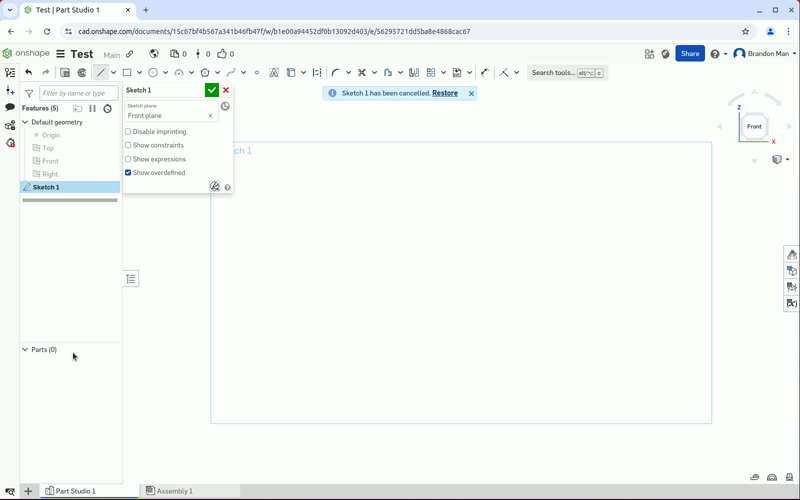
key_down(shift)
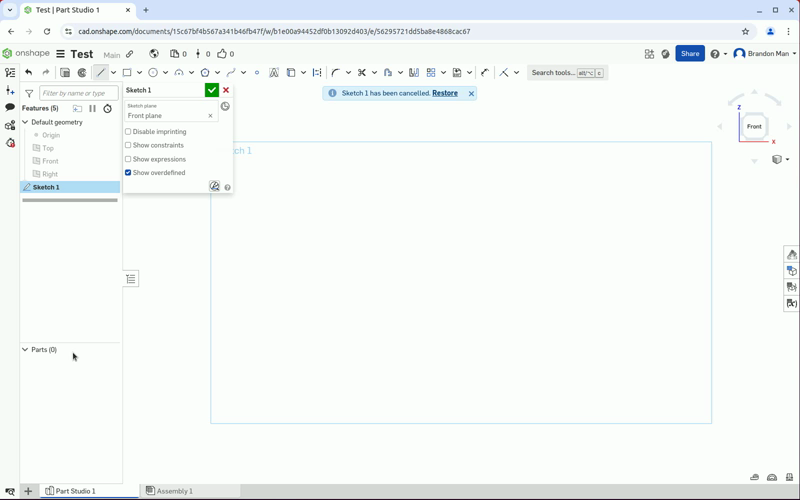
mouse_move(404, 339)
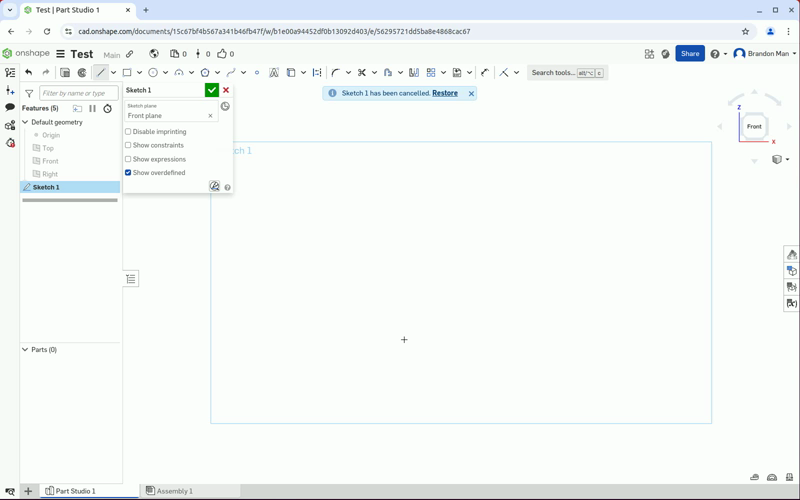
click(404, 339)
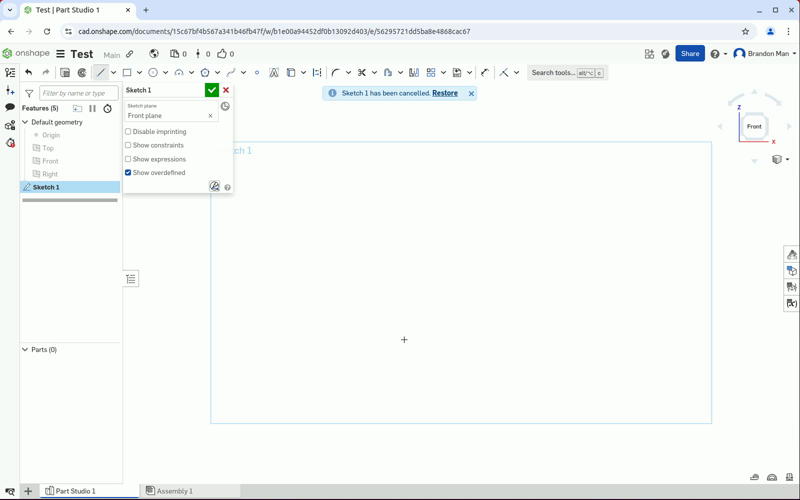
key_up(shift)
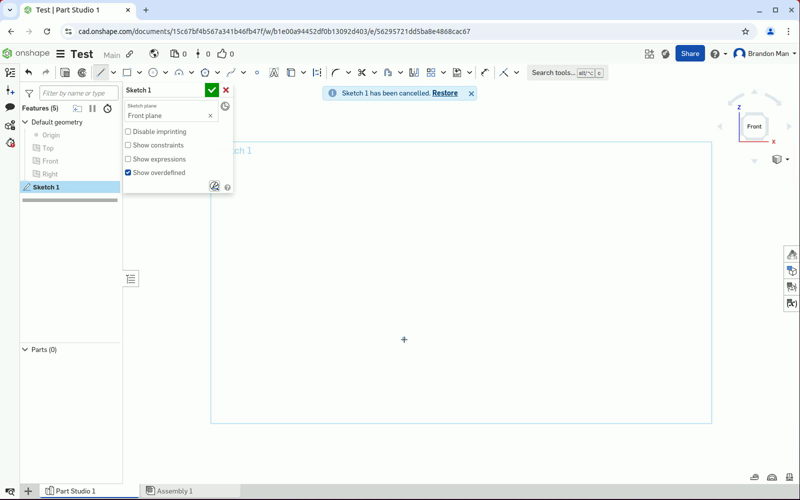
key_down(shift)
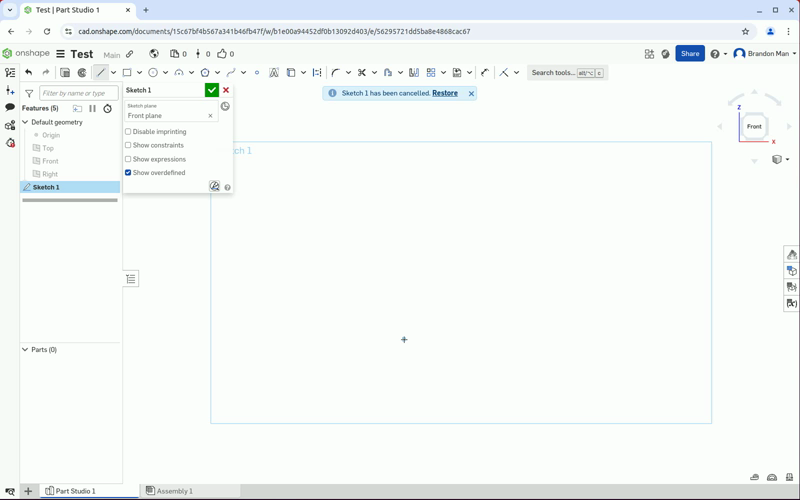
mouse_move(516, 339)
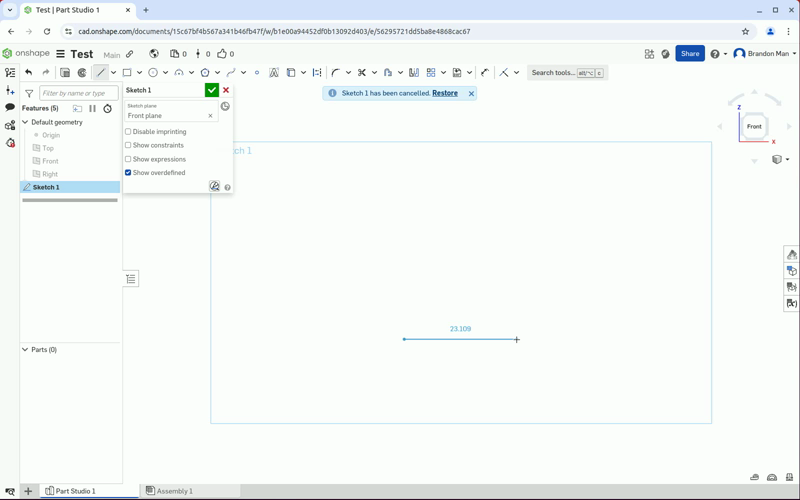
click(516, 339)
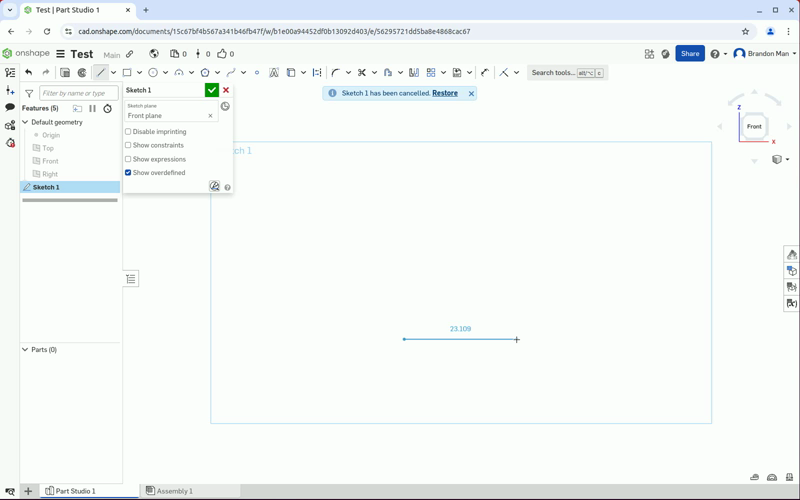
key_up(shift)
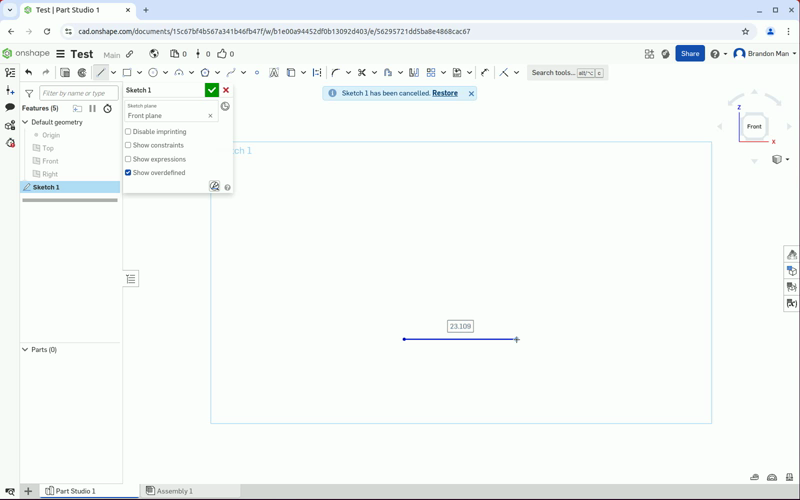
key_down(shift)
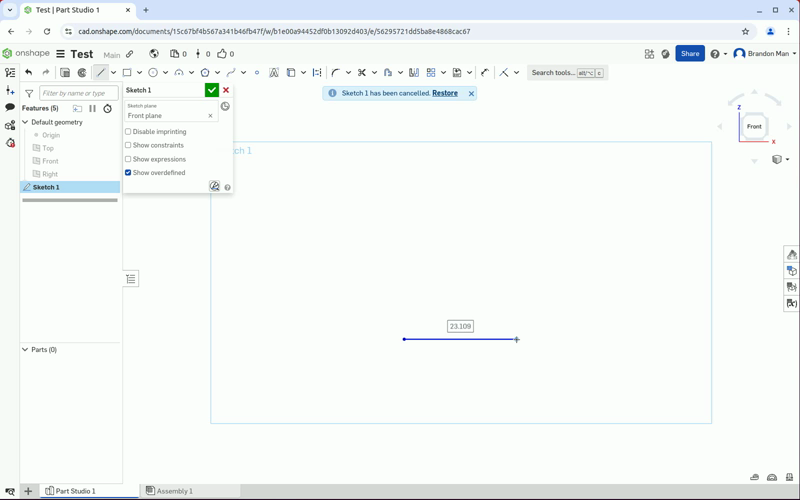
mouse_move(516, 226)
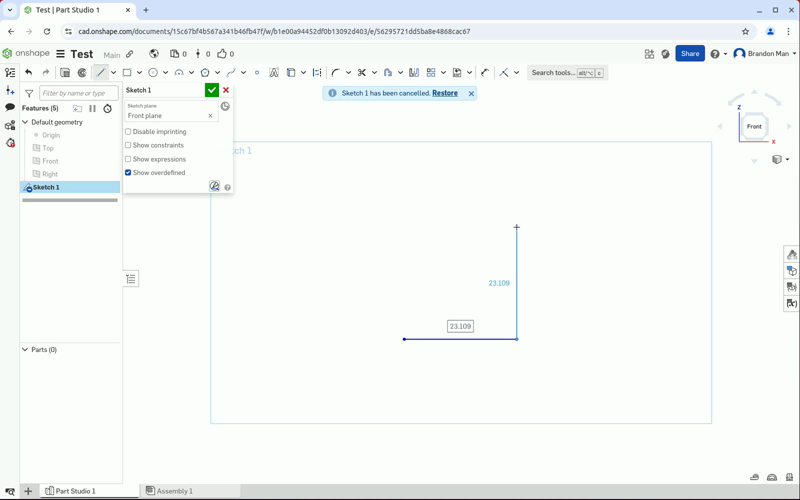
click(516, 226)
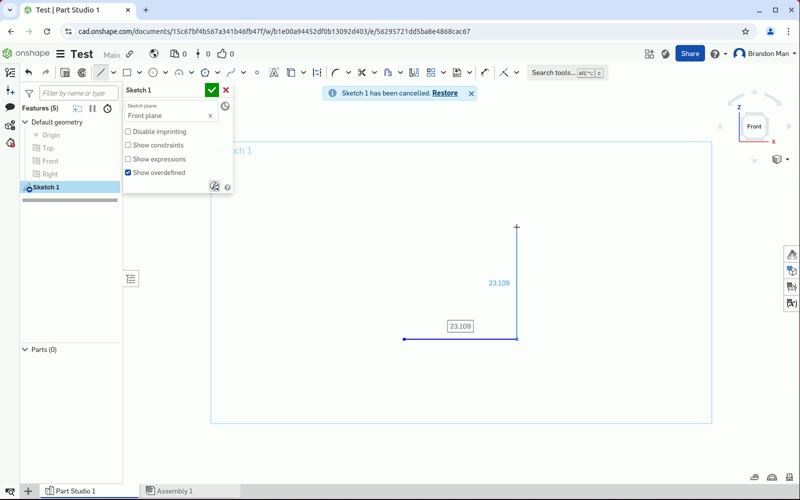
key_up(shift)
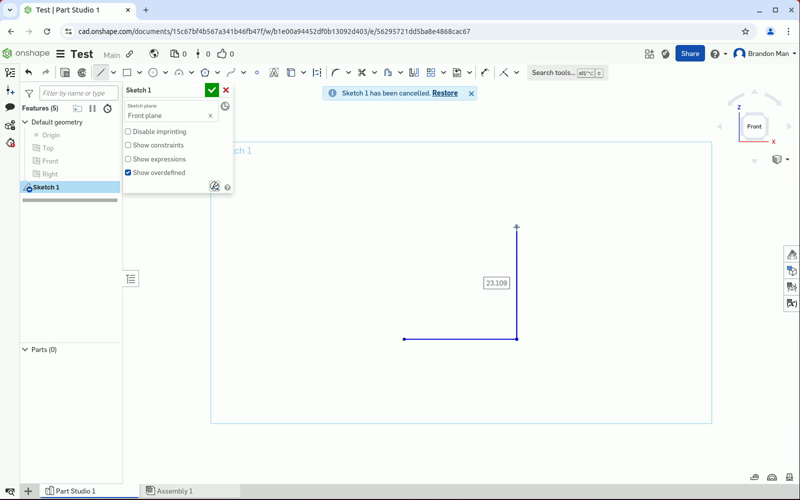
key_down(shift)
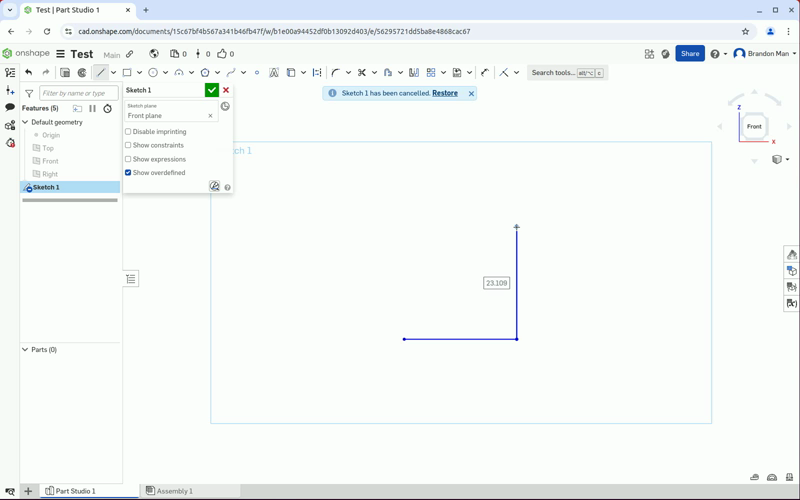
mouse_move(404, 226)
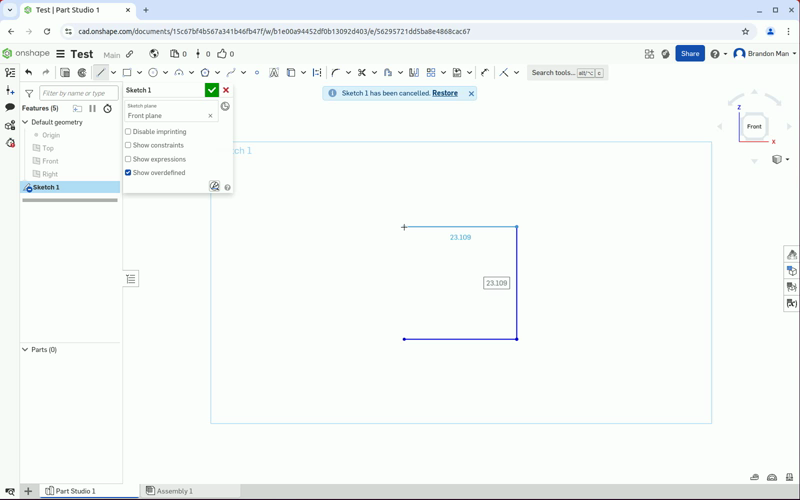
click(404, 226)
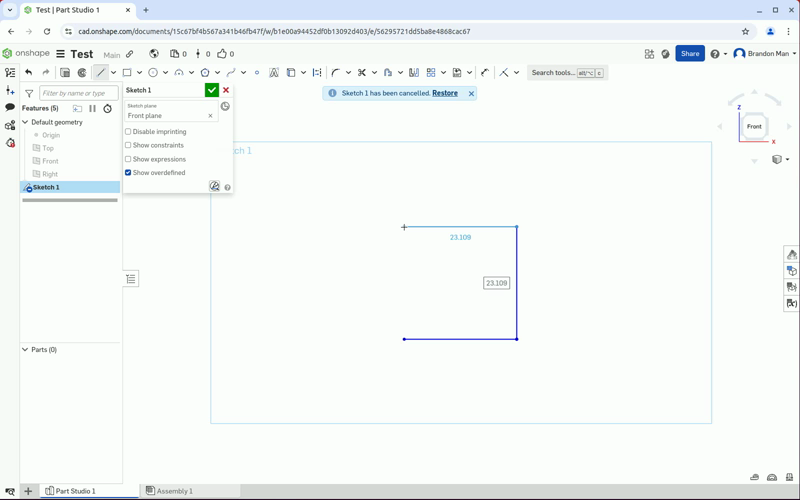
key_up(shift)
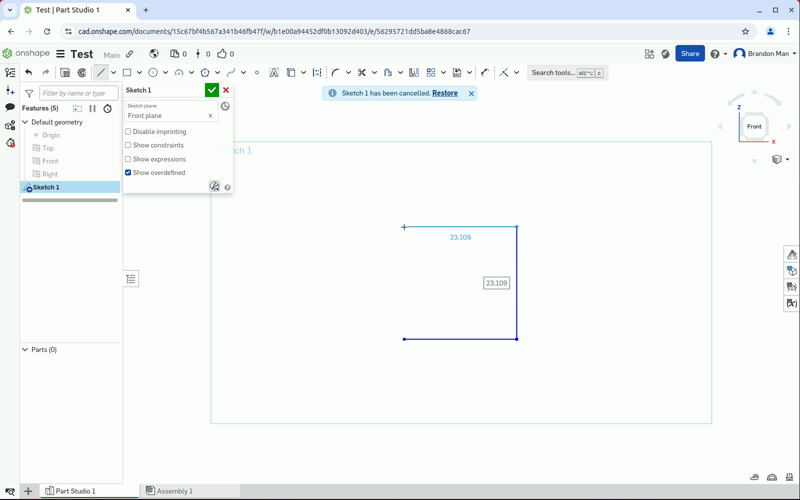
key_down(shift)
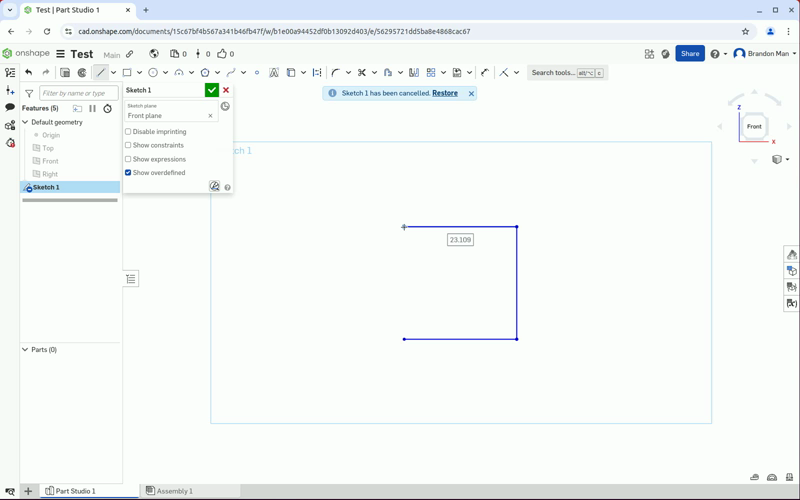
mouse_move(404, 339)
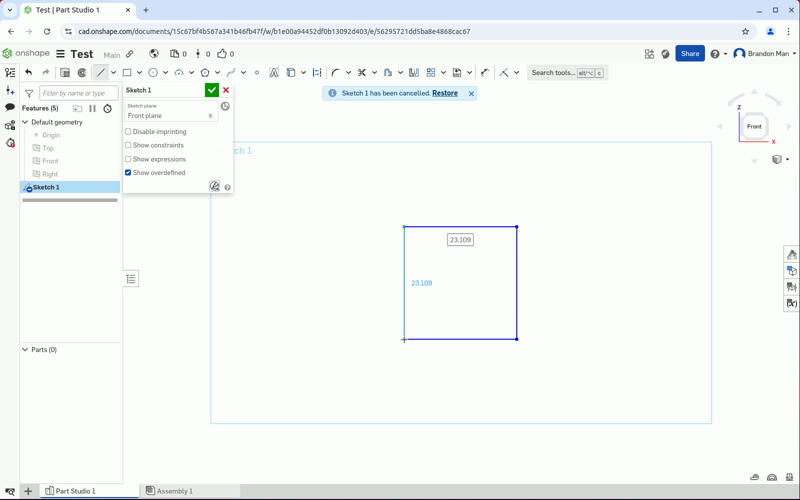
key_up(shift)
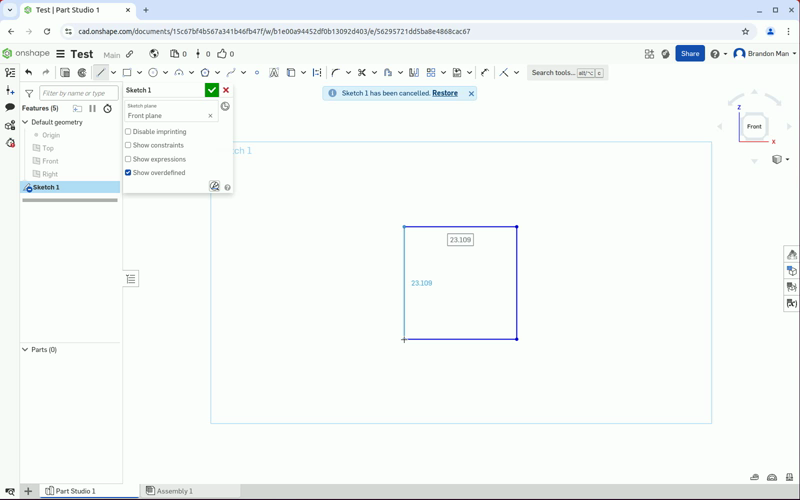
click(404, 339)
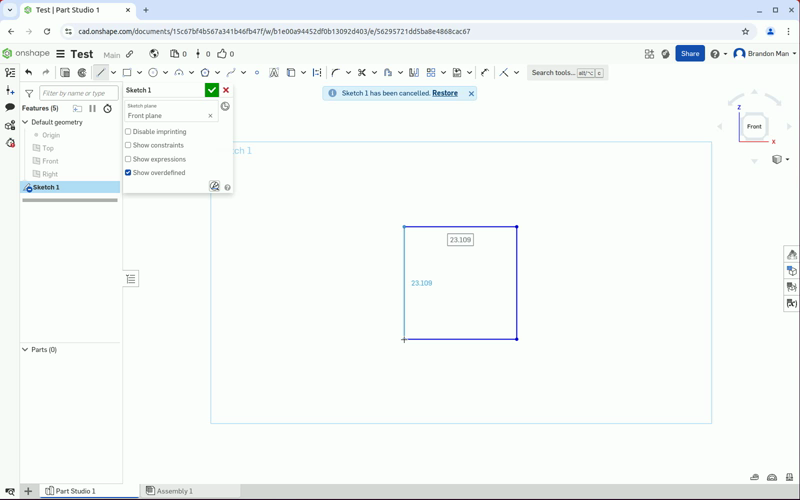
key(esc)
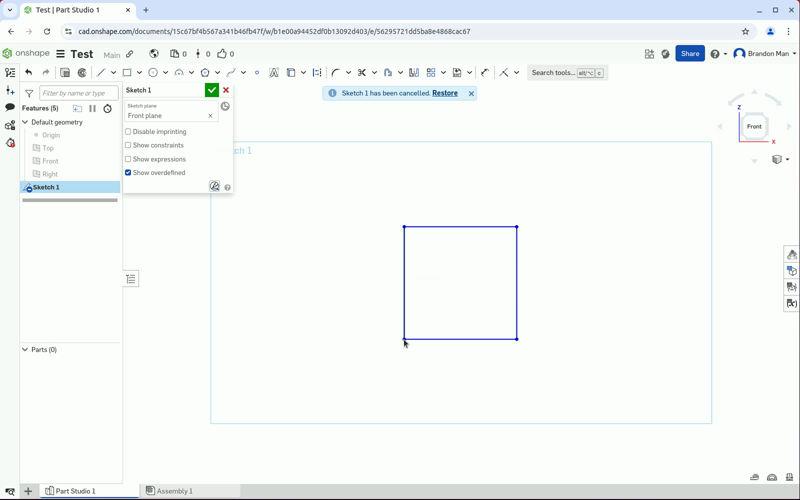
mouse_move(457, 255)
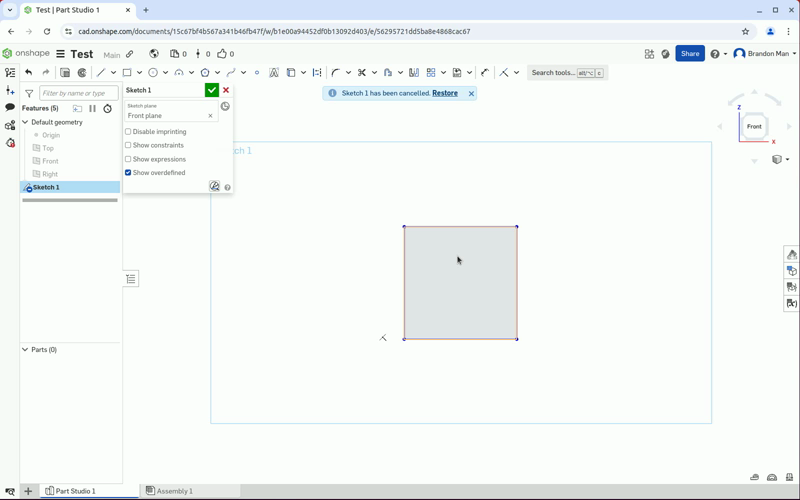
click(457, 255)
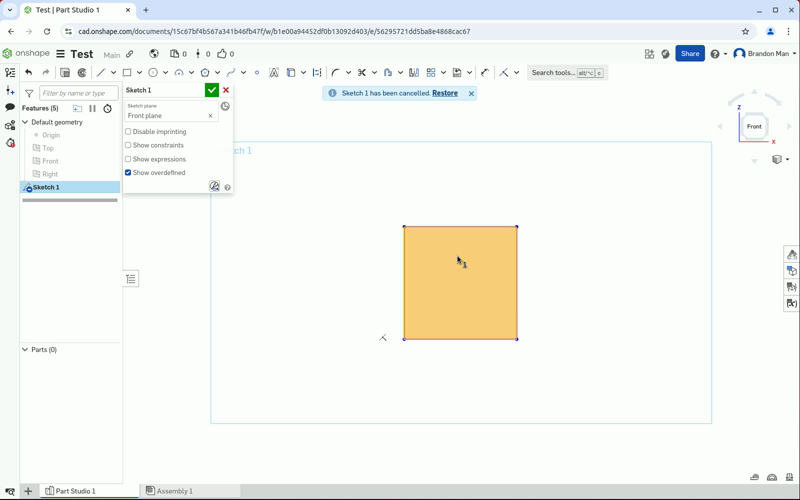
mouse_move(73, 352)
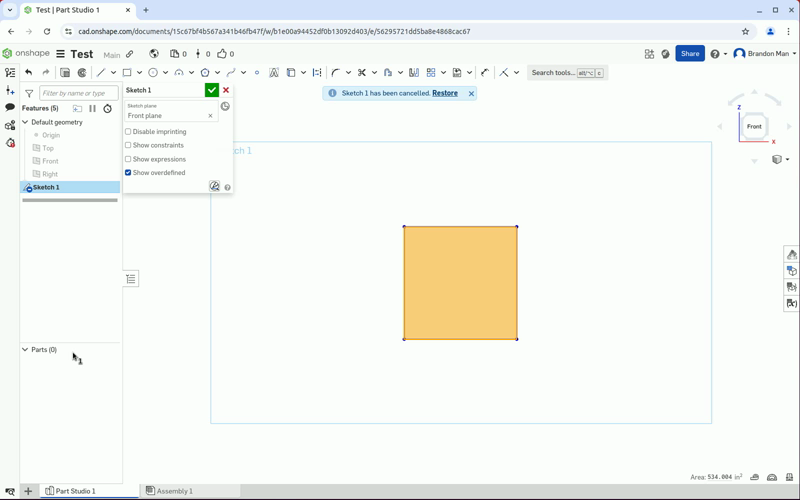
key(shift+y)
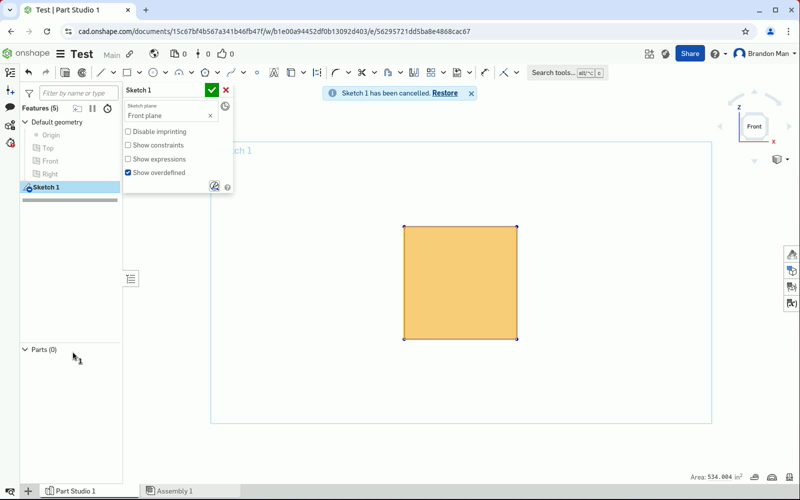
key(shift+e)
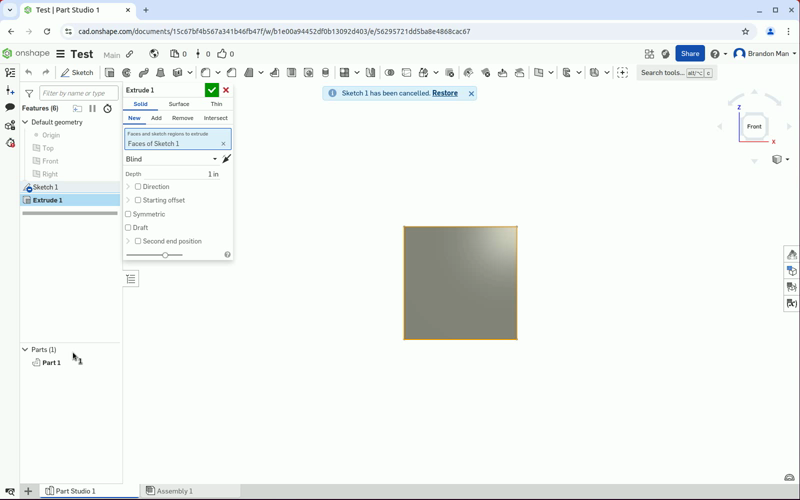
mouse_move(143, 106)
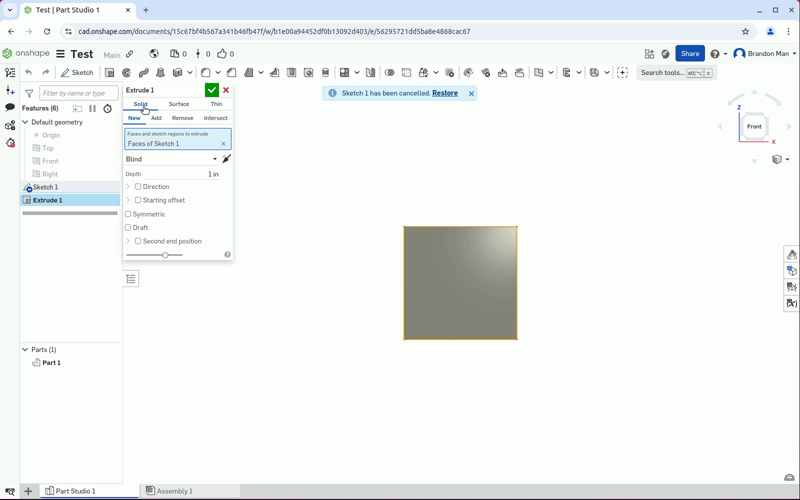
click(143, 106)
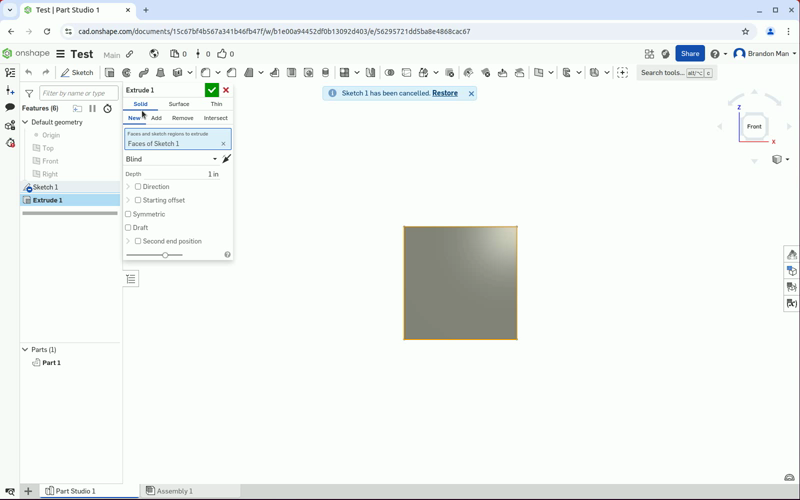
mouse_move(137, 120)
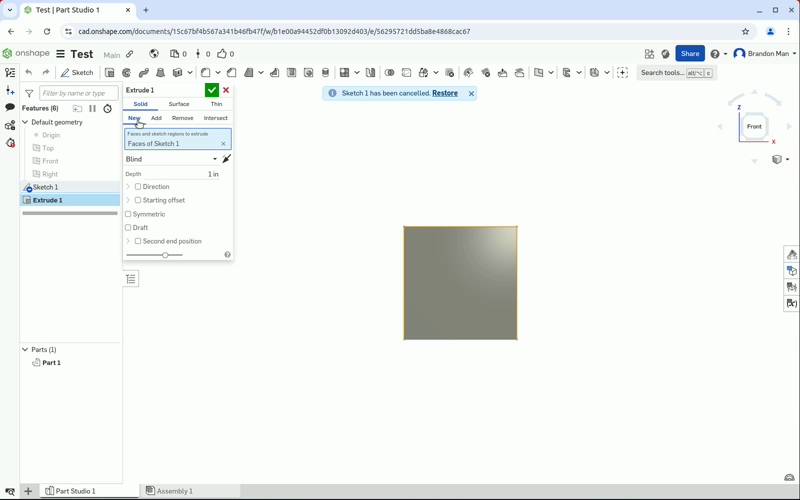
click(137, 120)
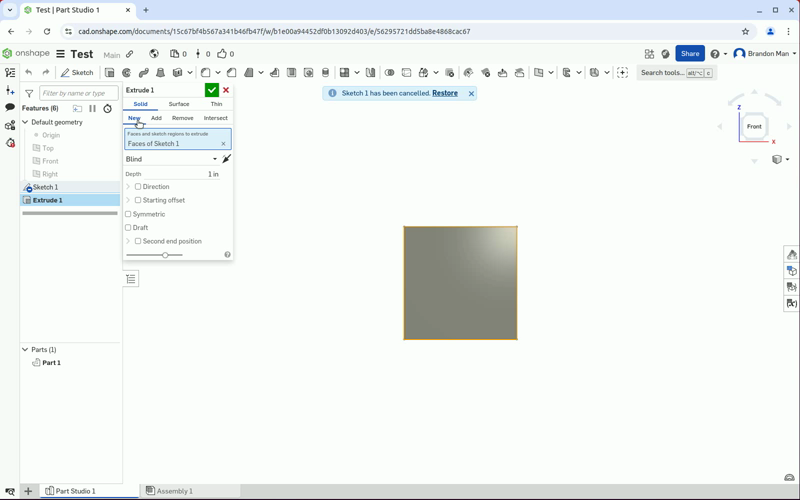
key(tab, 4)
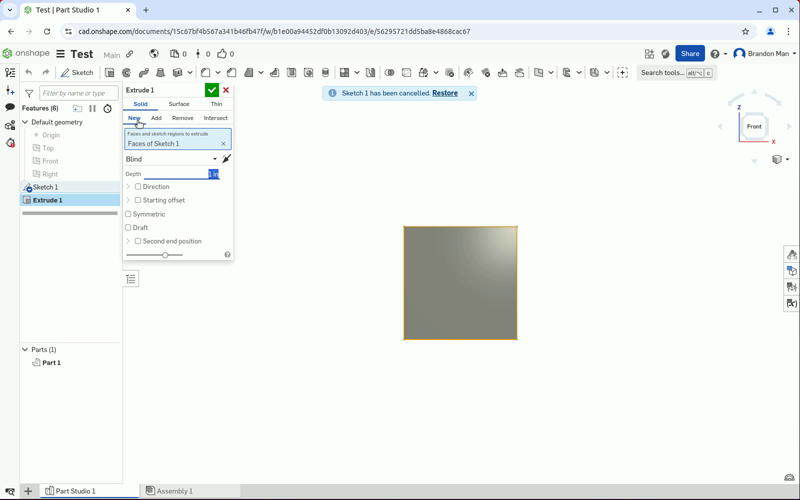
text(23.108)
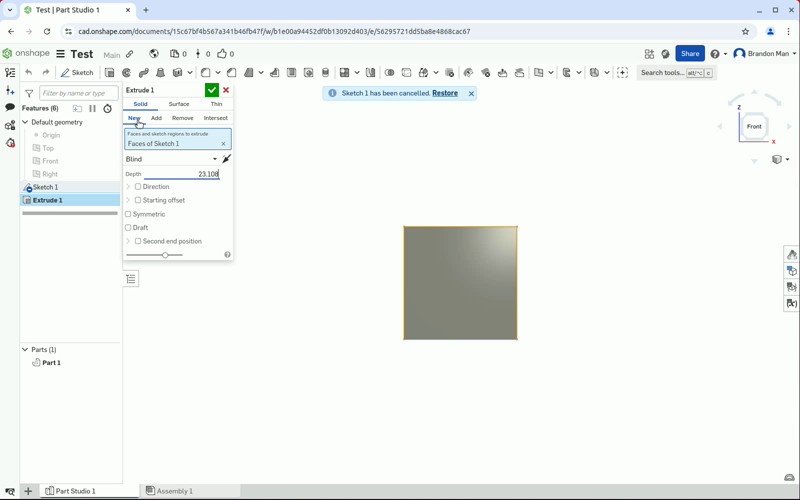
key(enter)
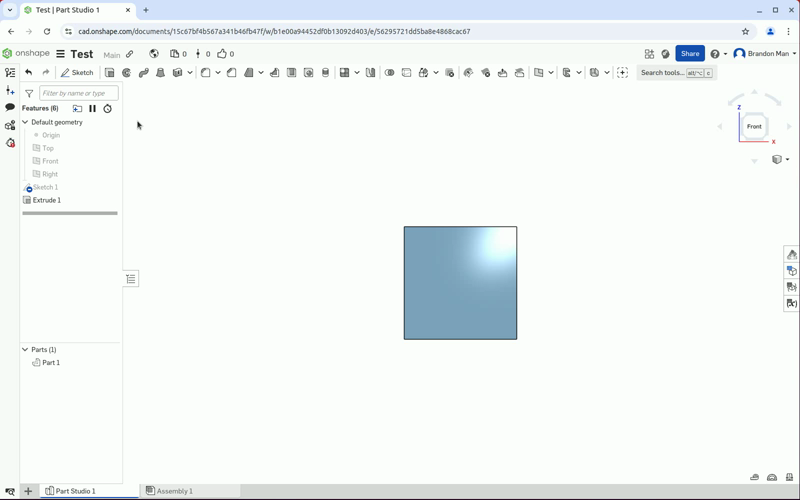
key(shift+h)
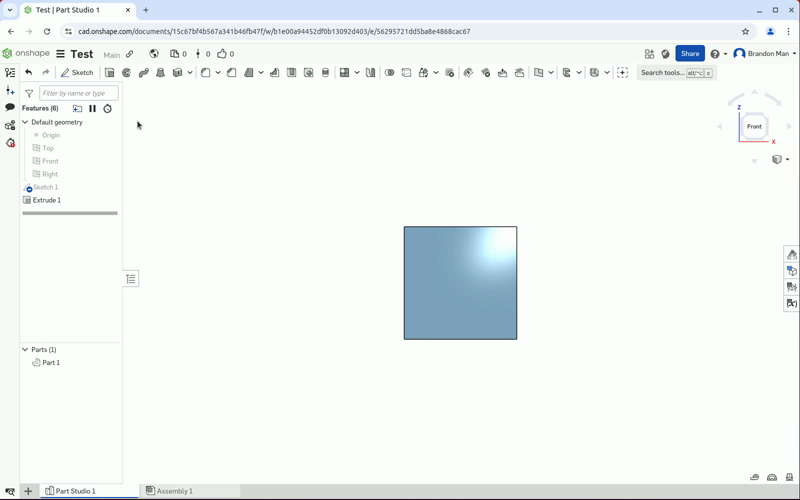
key(shift+h)
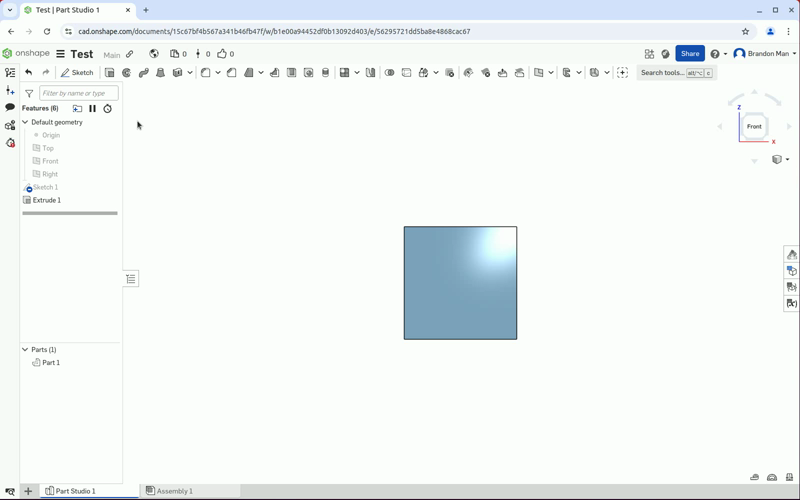
mouse_move(73, 189)
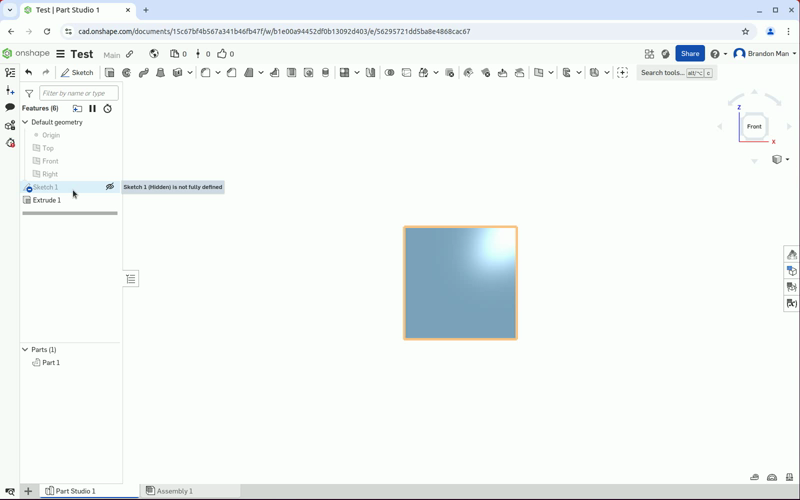
click(73, 189)
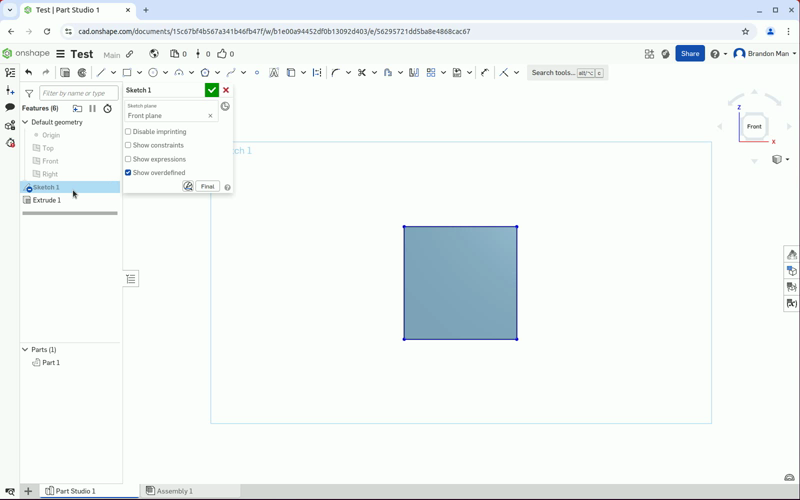
mouse_move(229, 92)
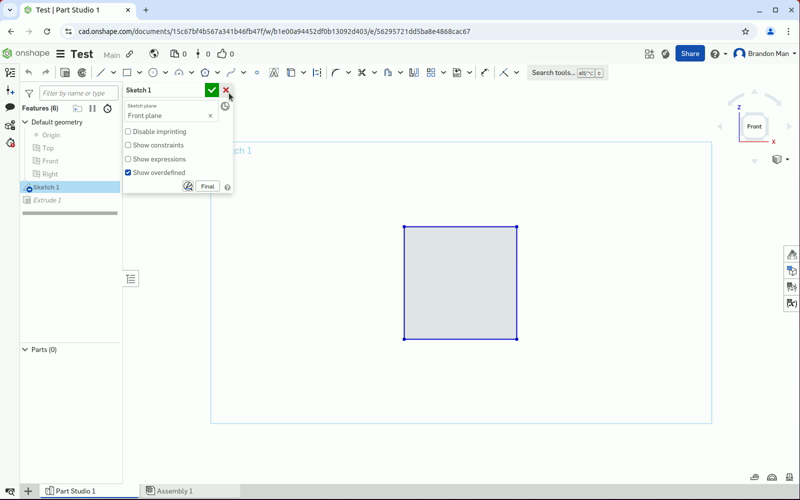
click(229, 92)
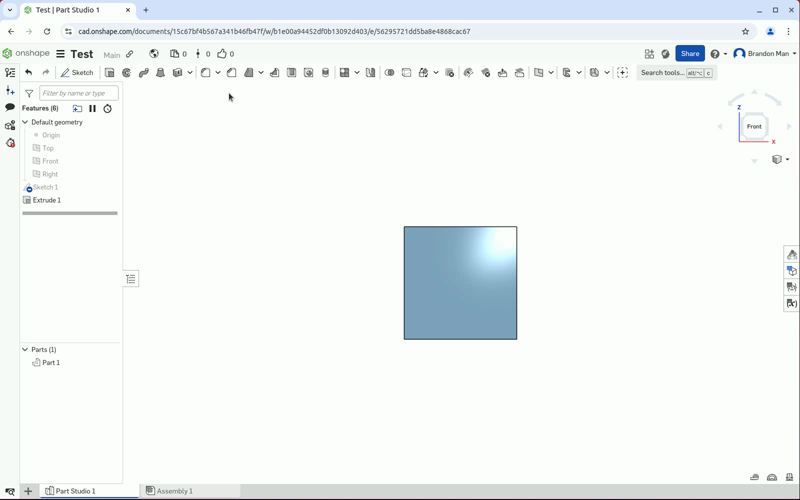
mouse_move(541, 75)
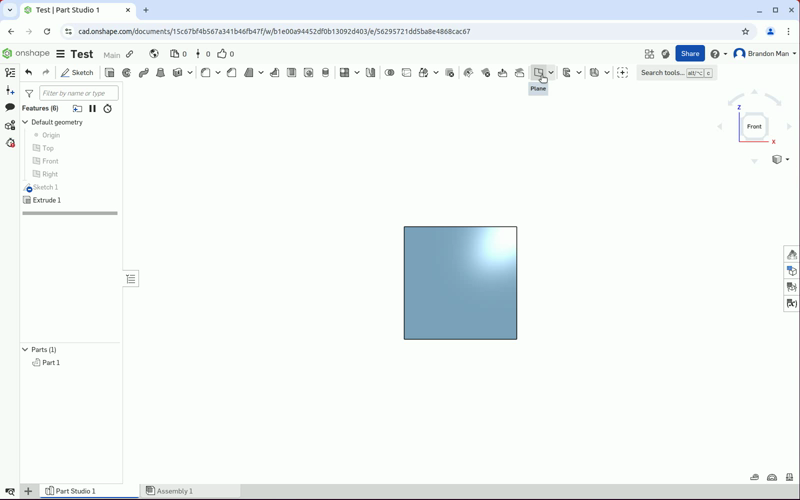
click(541, 75)
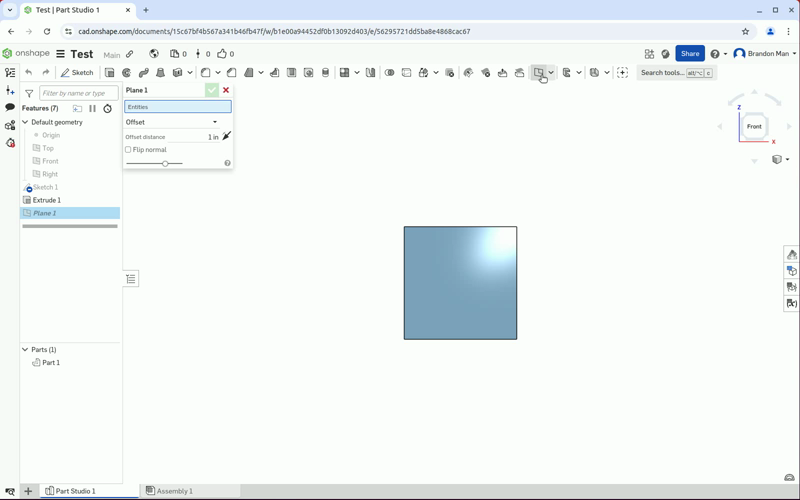
mouse_move(73, 163)
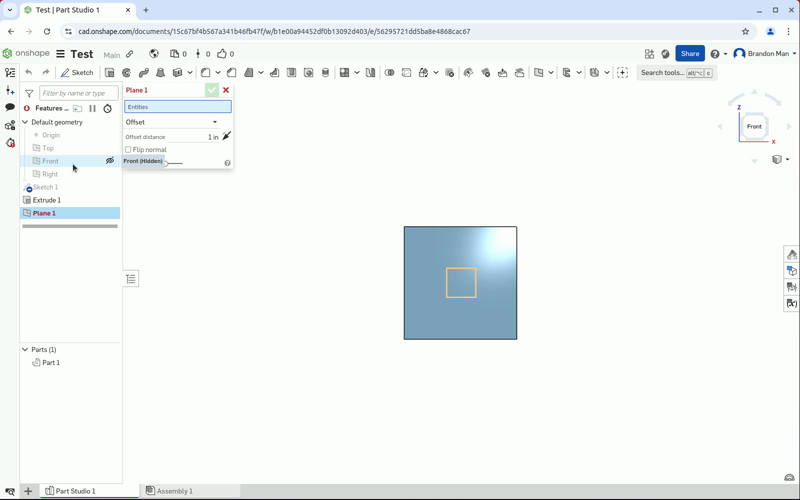
click(73, 163)
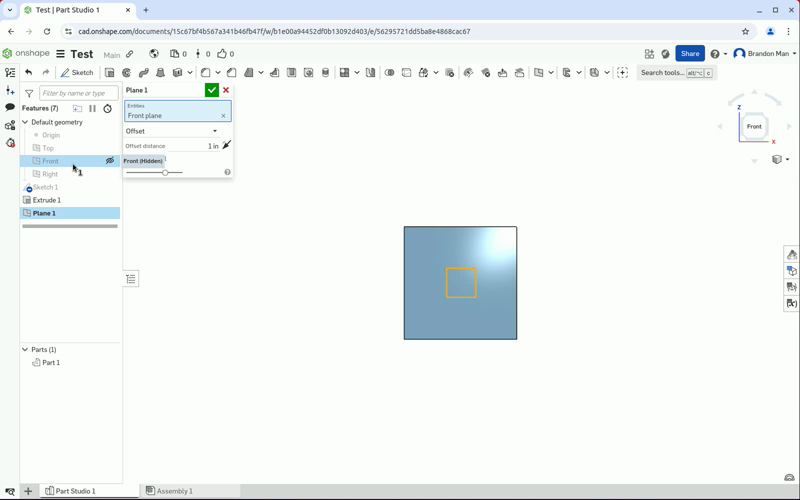
key(tab, 2)
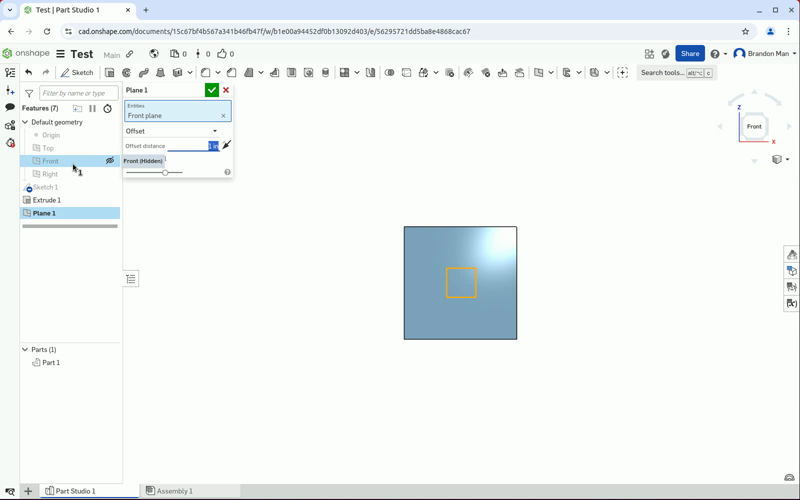
text(23.108)
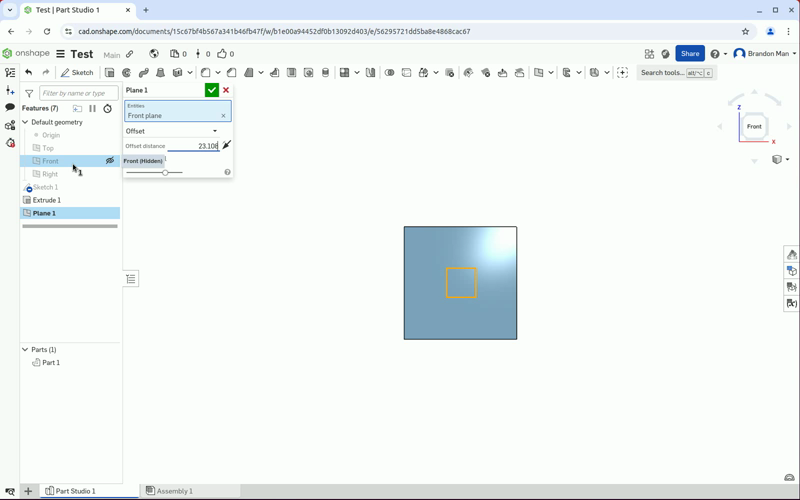
key(enter, 2)
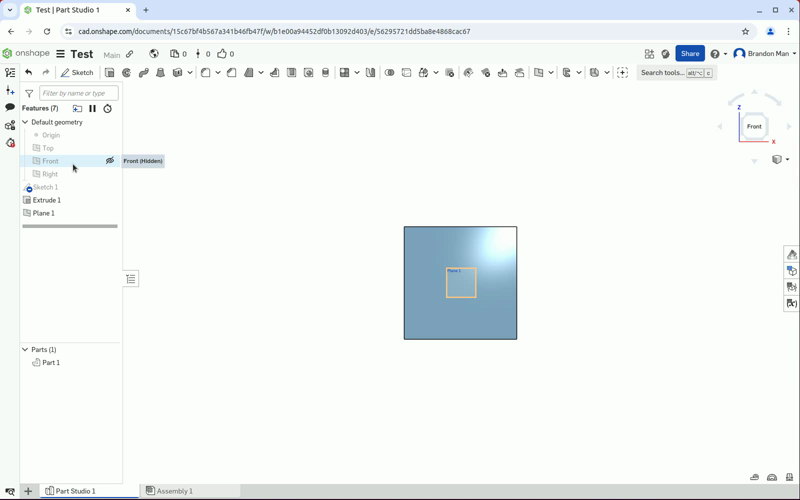
key(shift+s)
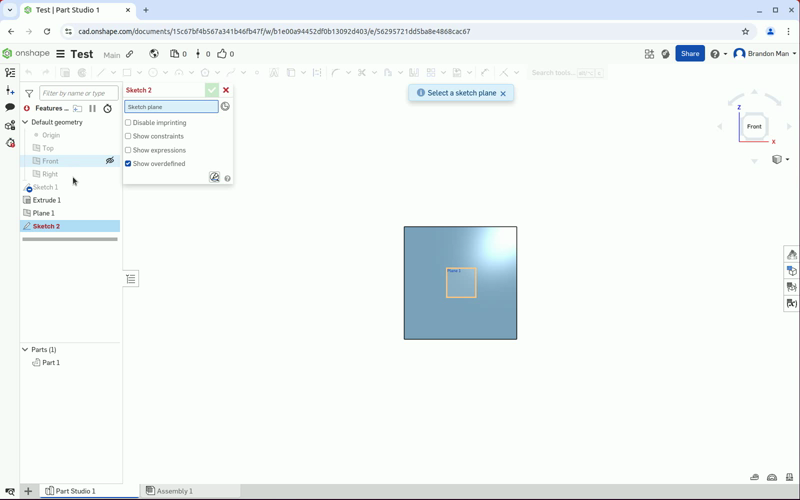
mouse_move(73, 215)
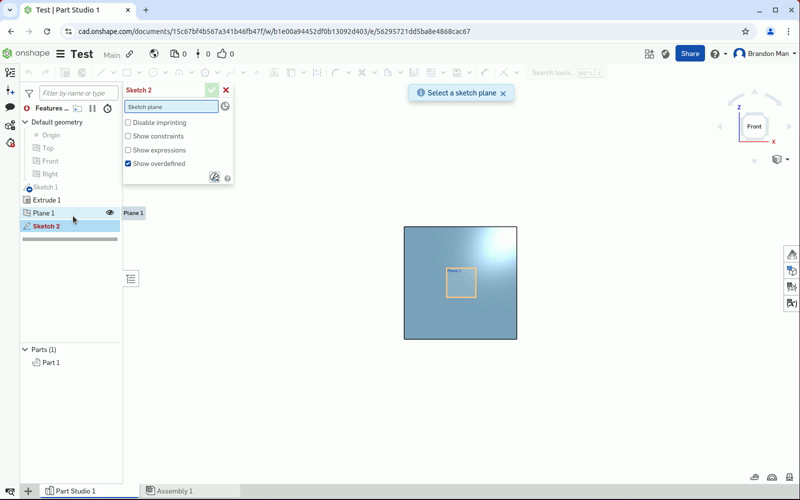
click(73, 215)
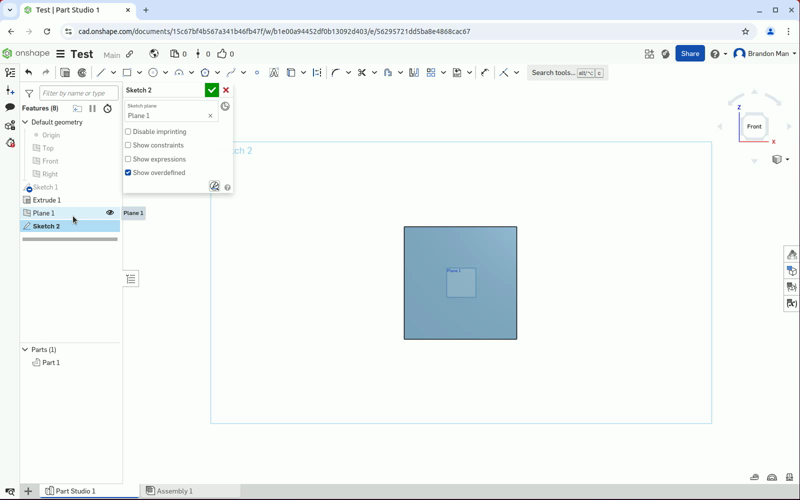
mouse_move(73, 352)
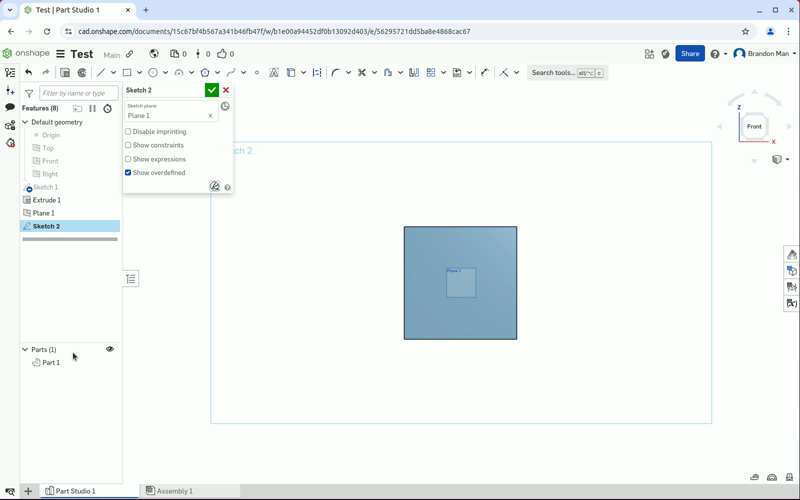
key(y)
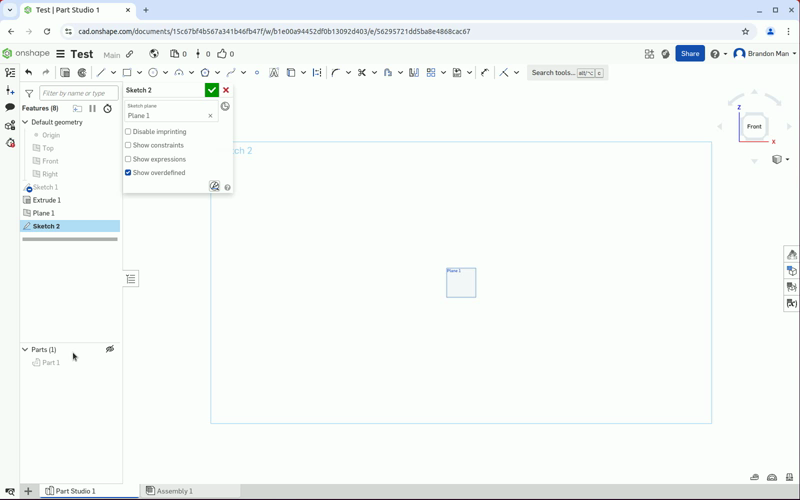
key(l)
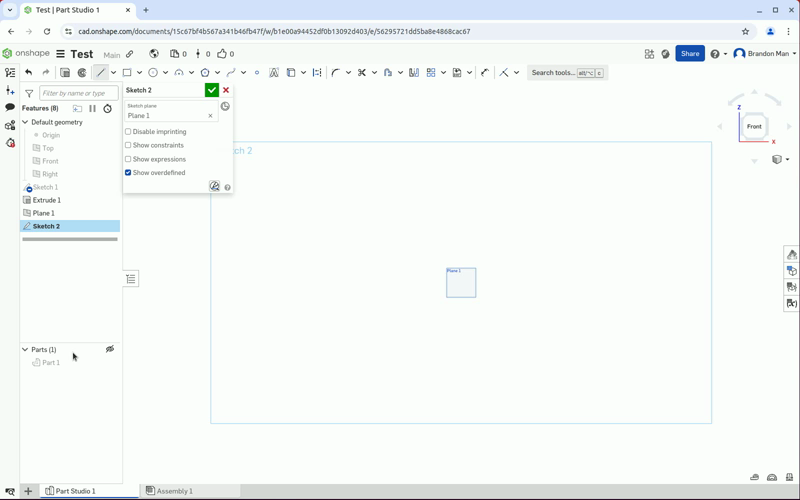
key_down(shift)
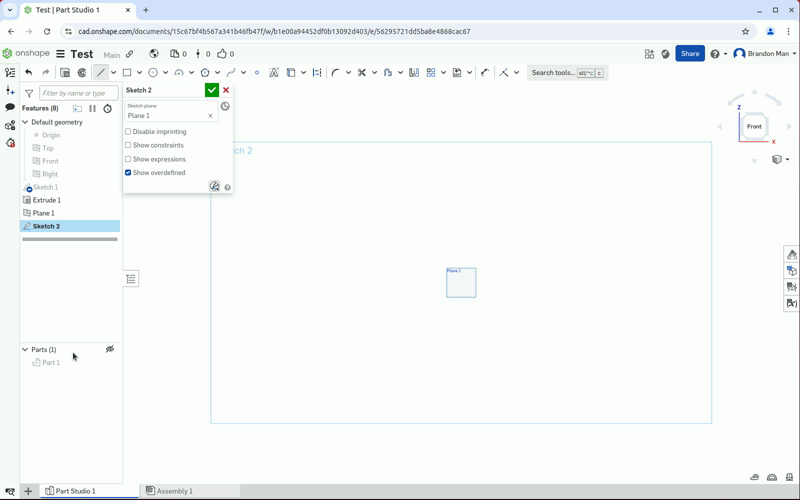
mouse_move(445, 326)
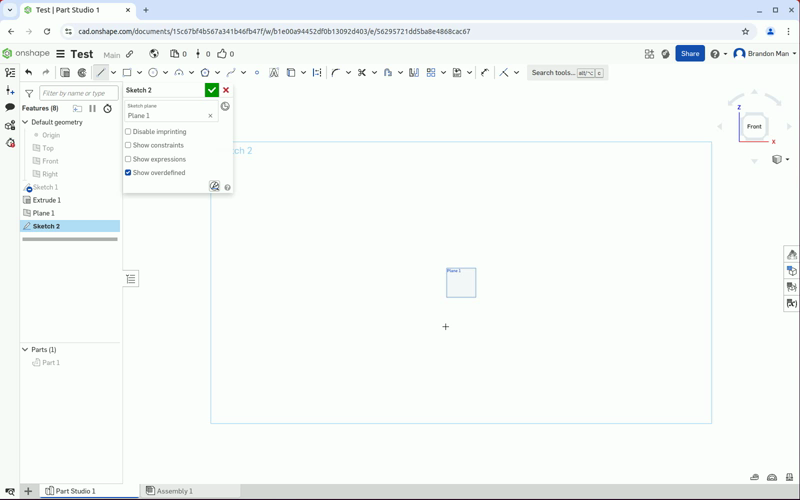
click(445, 326)
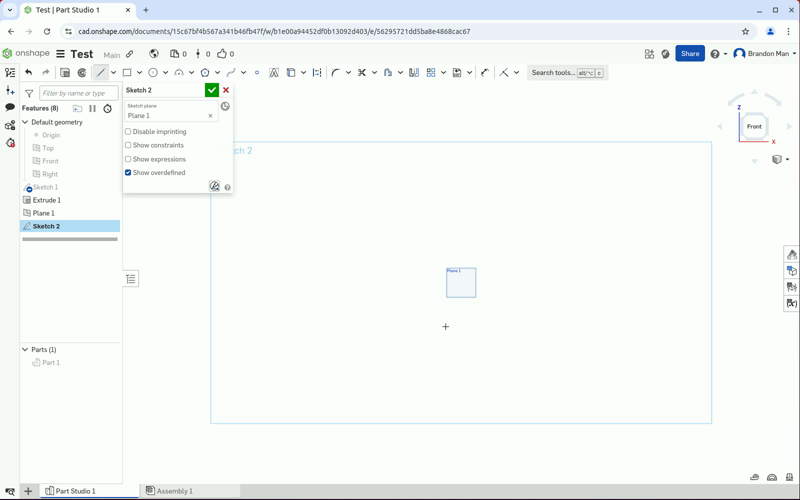
key_up(shift)
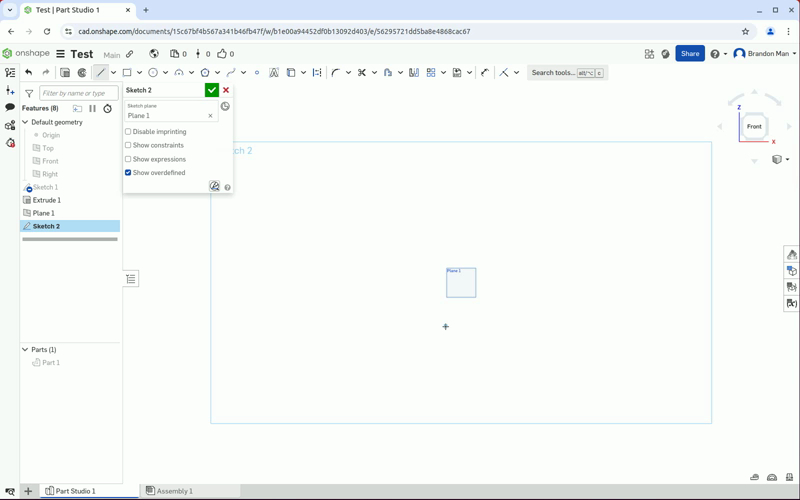
key_down(shift)
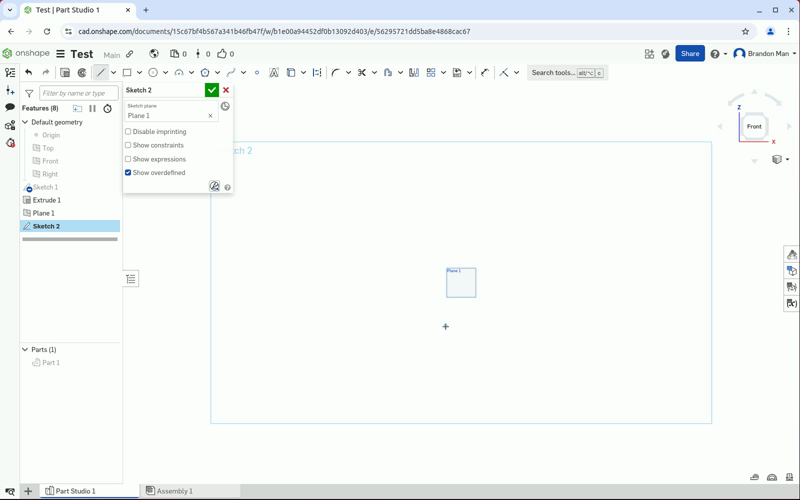
mouse_move(475, 326)
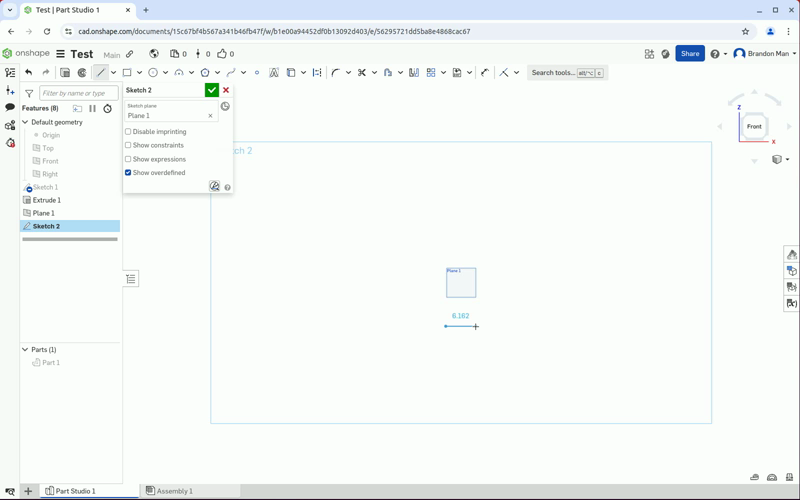
mouse_move(476, 326)
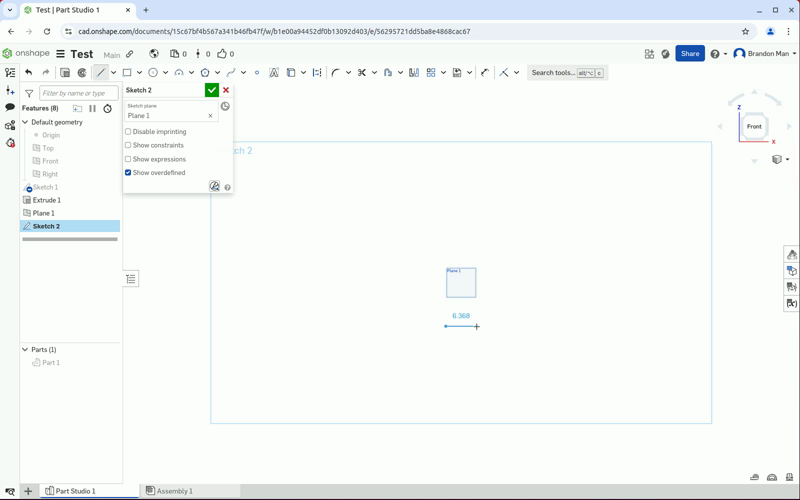
click(476, 326)
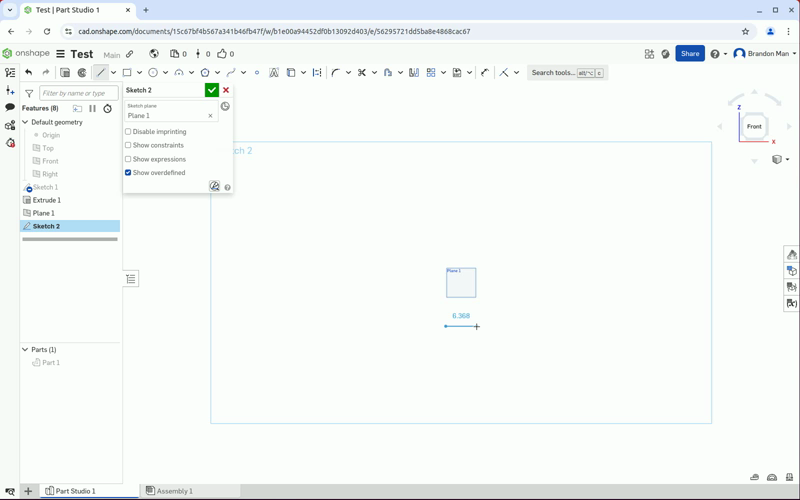
key_up(shift)
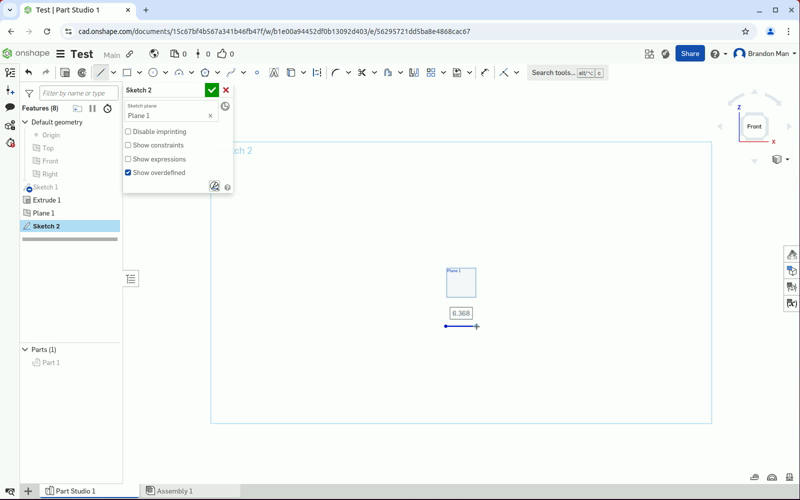
key_down(shift)
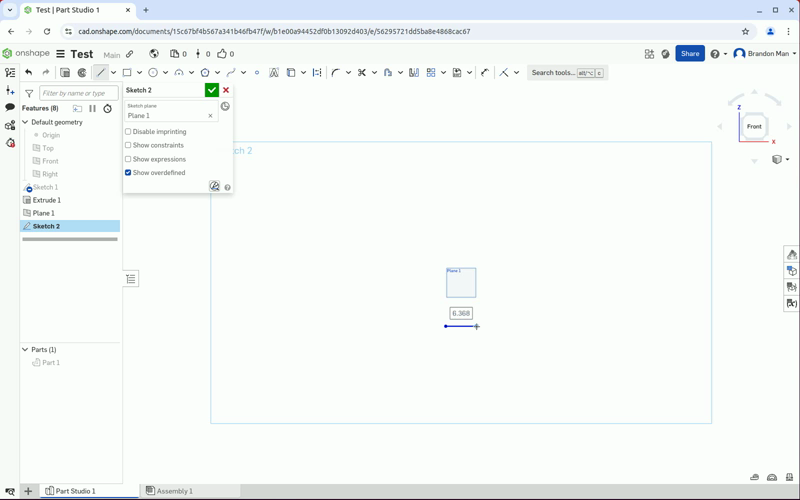
mouse_move(506, 326)
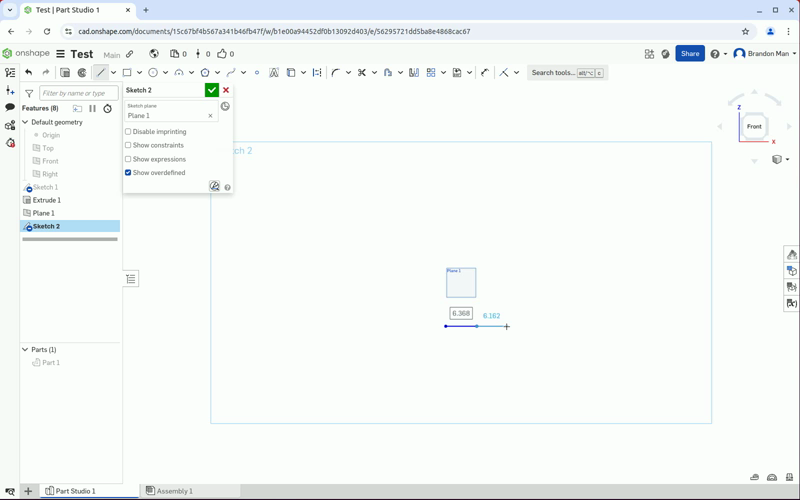
mouse_move(476, 294)
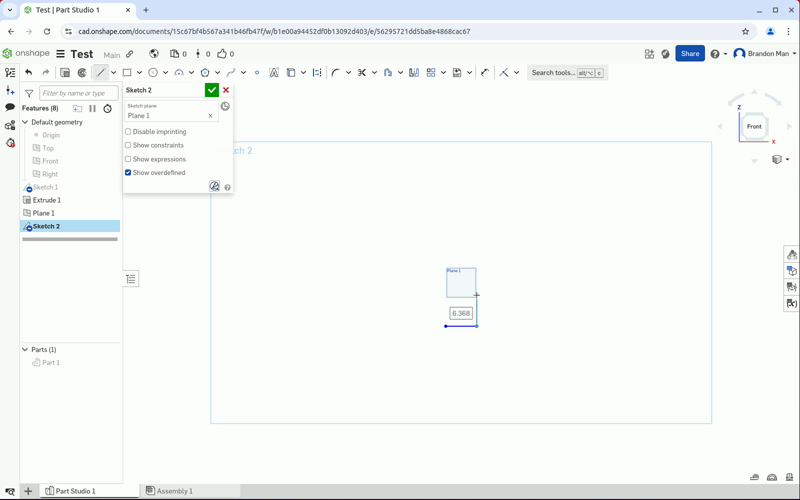
click(476, 294)
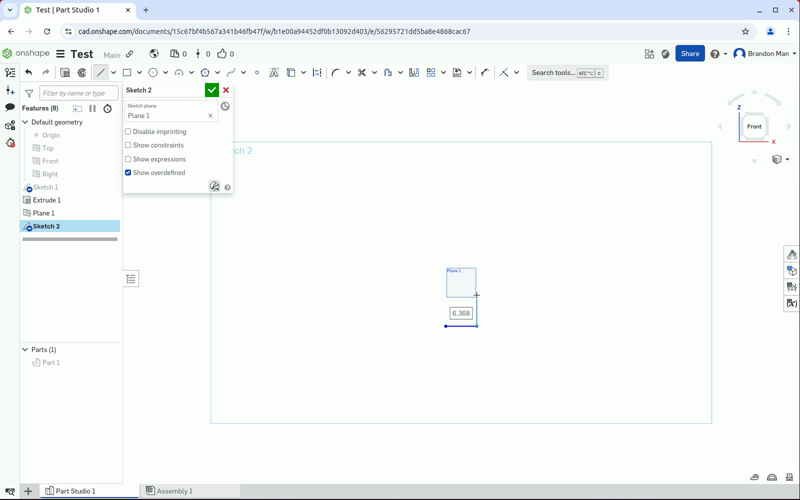
key_up(shift)
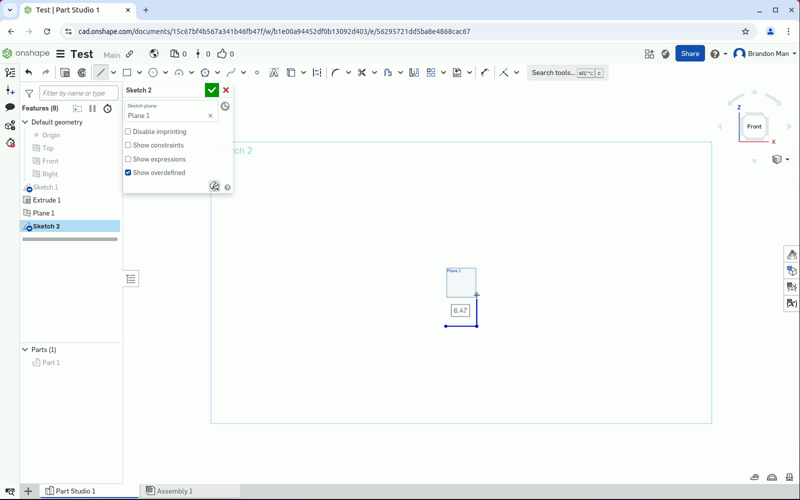
key_down(shift)
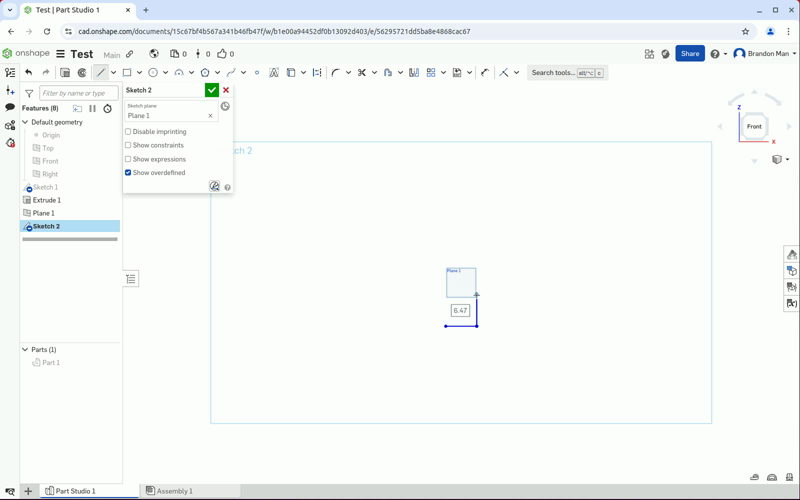
mouse_move(506, 294)
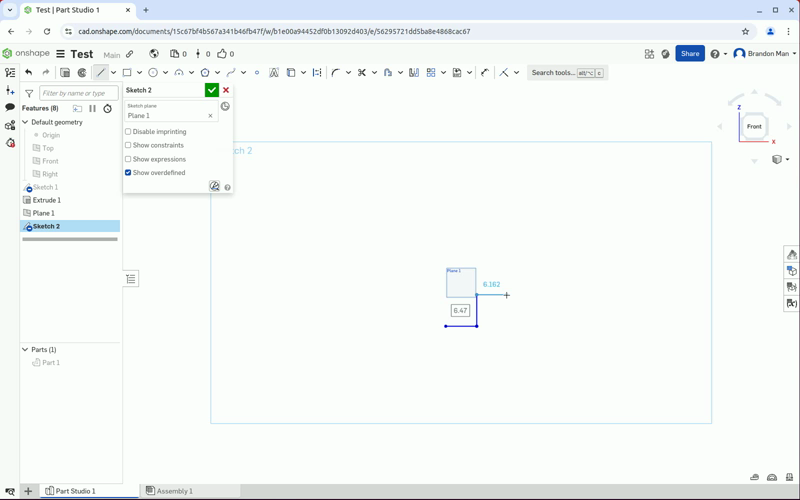
mouse_move(445, 294)
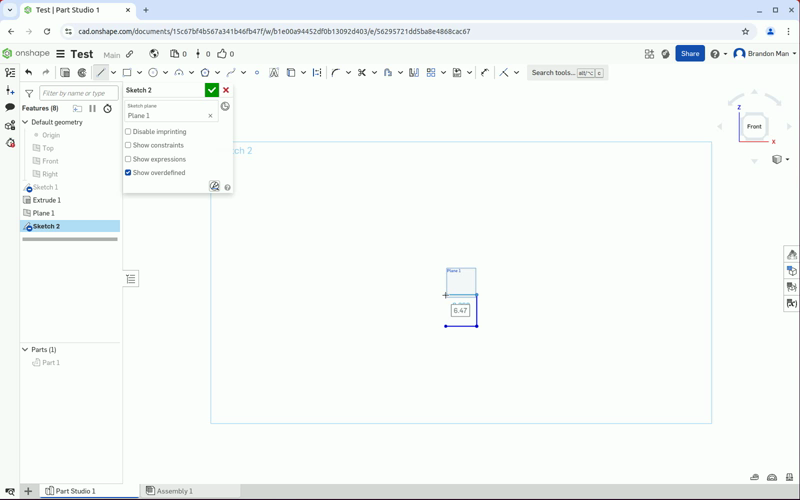
click(445, 294)
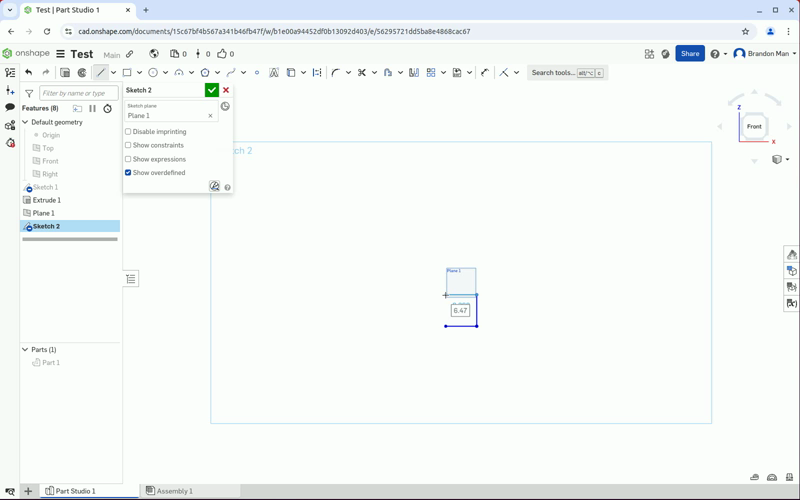
key_up(shift)
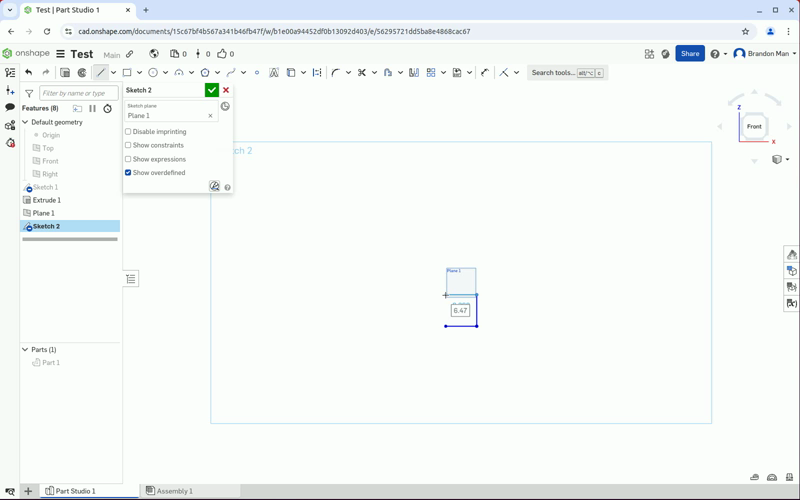
mouse_move(475, 294)
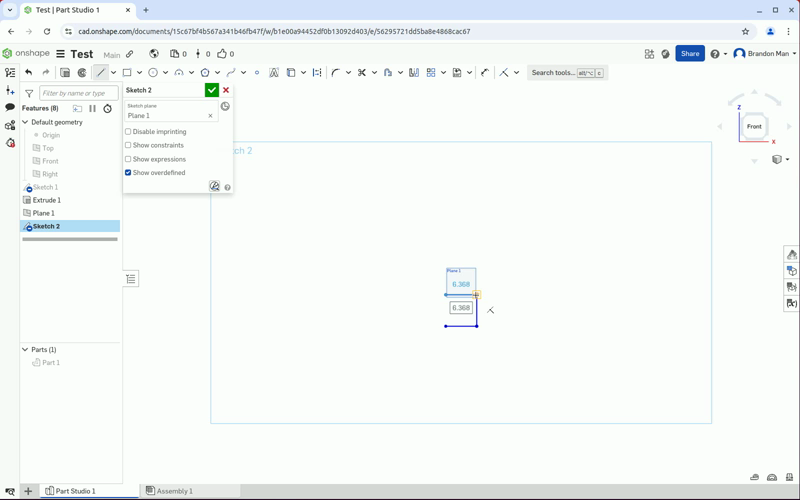
key_down(shift)
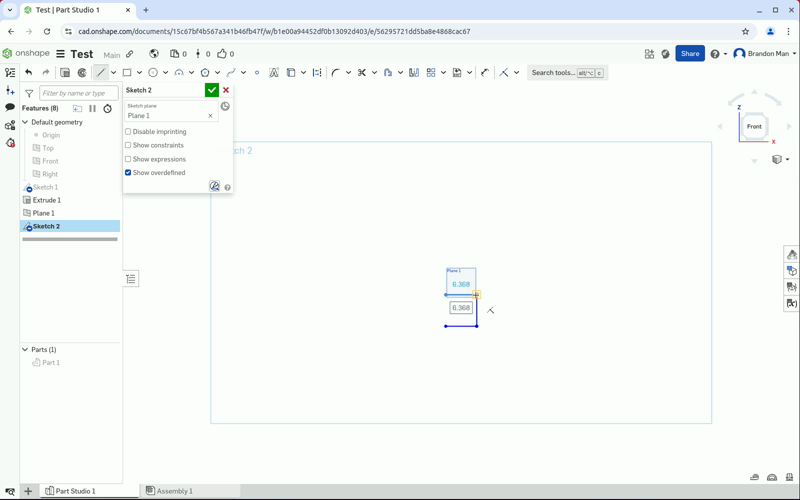
mouse_move(445, 326)
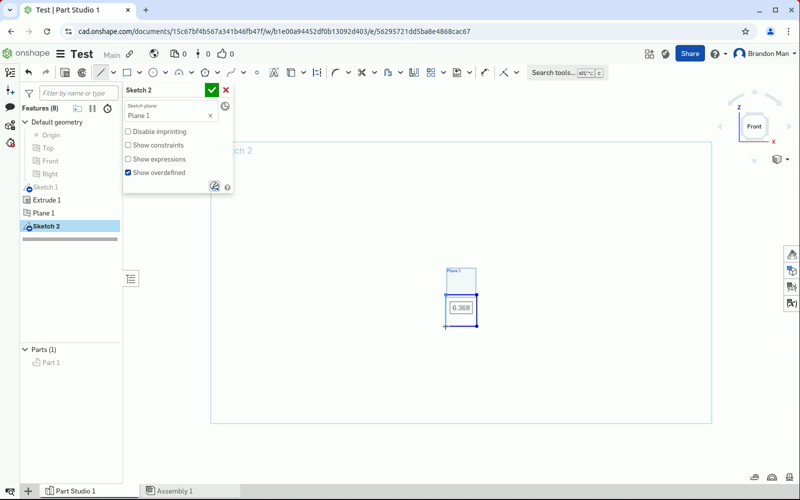
key_up(shift)
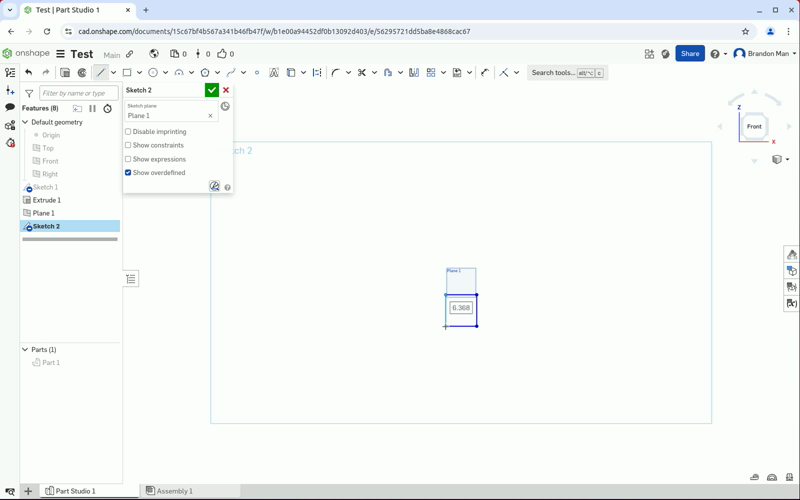
click(445, 326)
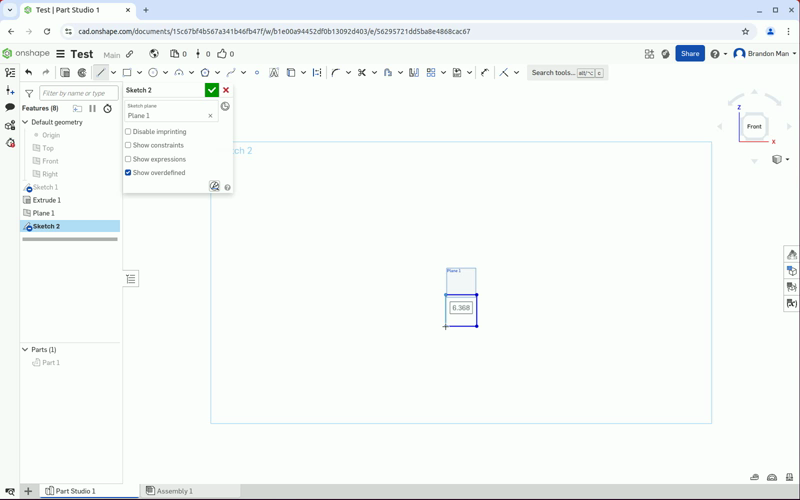
key(esc)
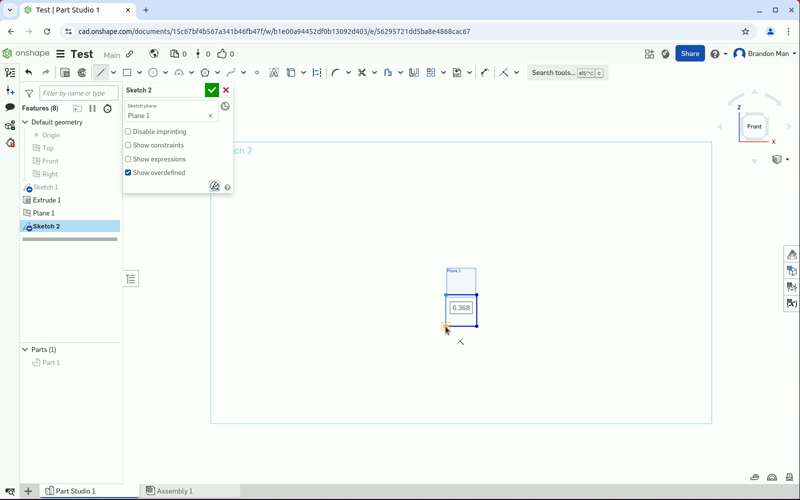
mouse_move(452, 306)
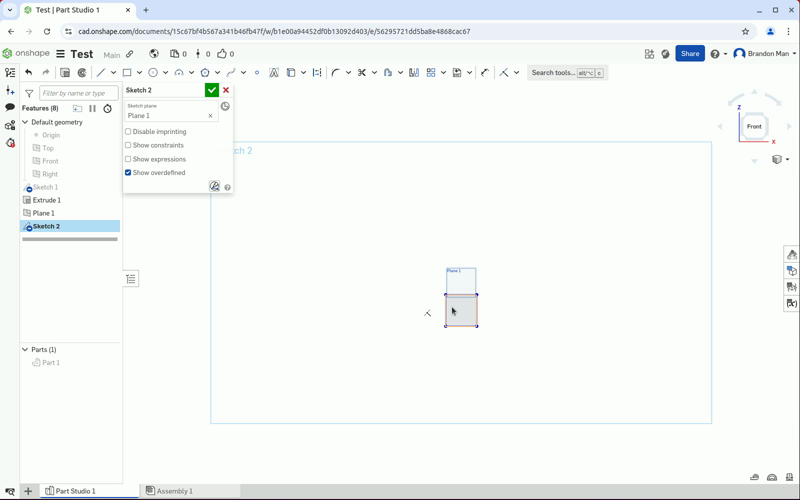
scroll(6)
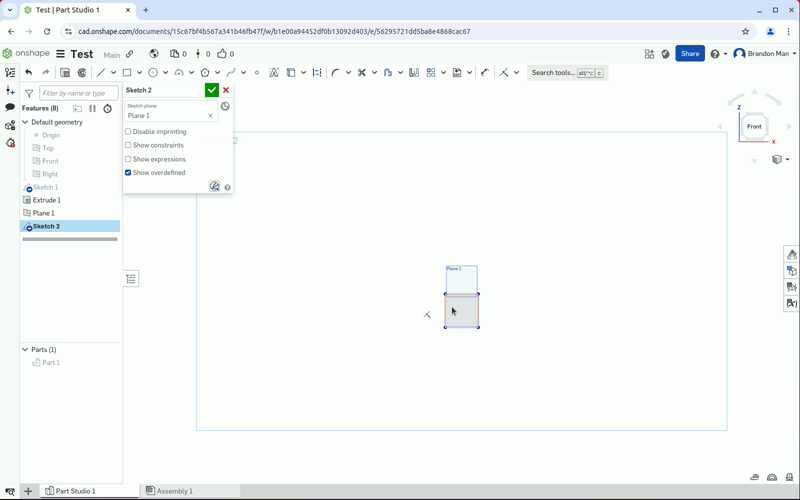
scroll(6)
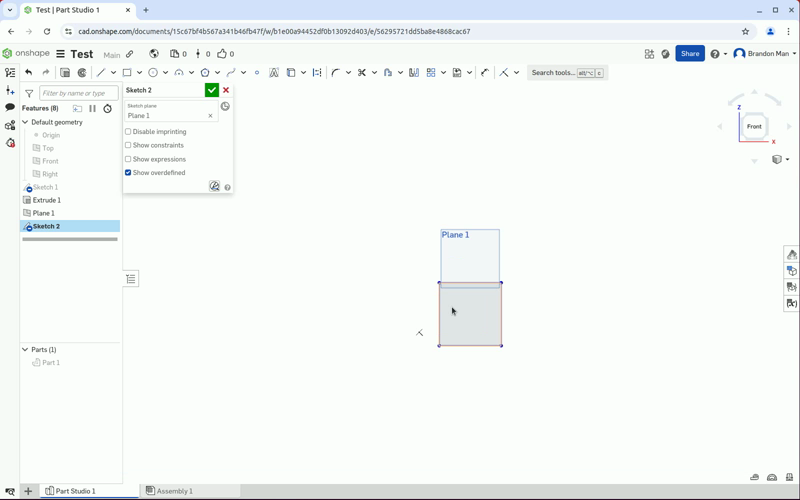
scroll(6)
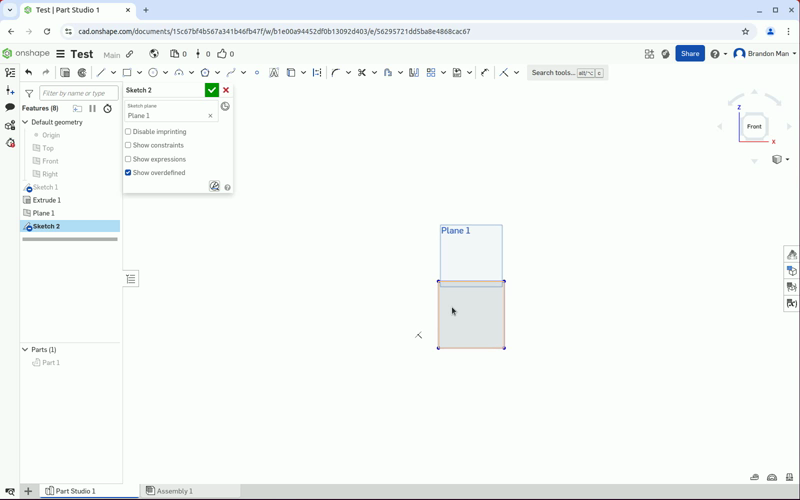
scroll(6)
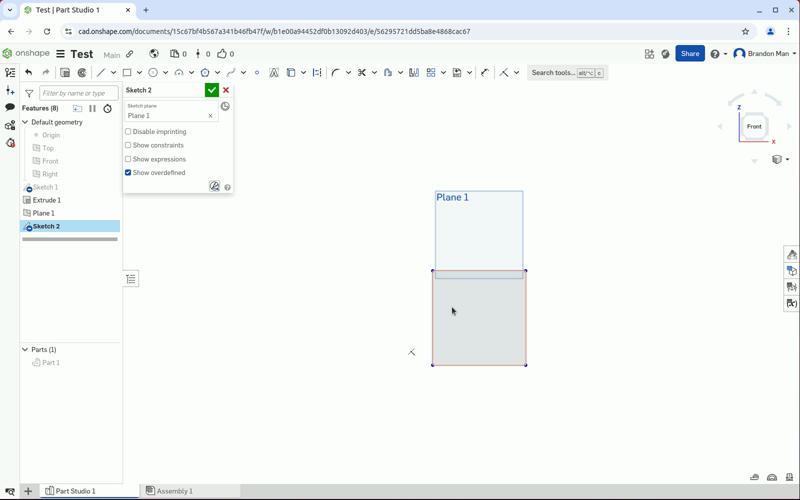
scroll(6)
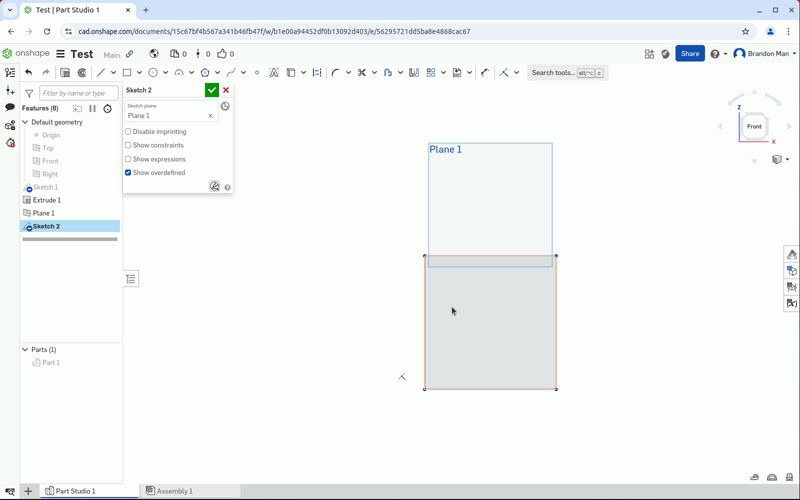
scroll(6)
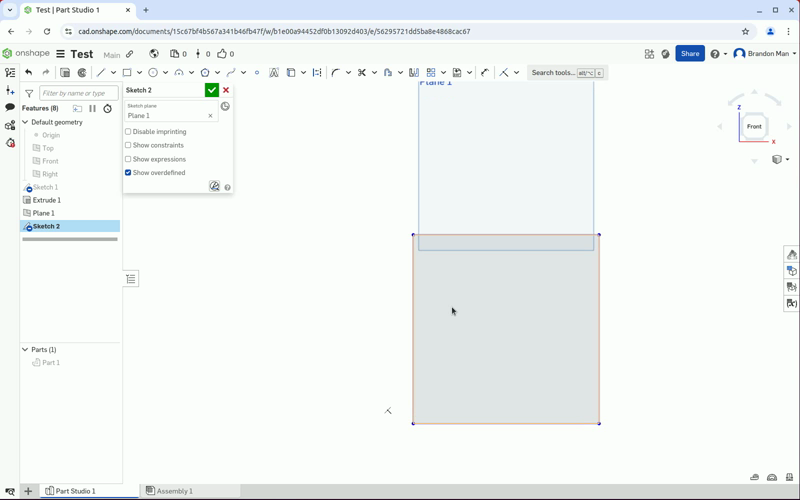
scroll(6)
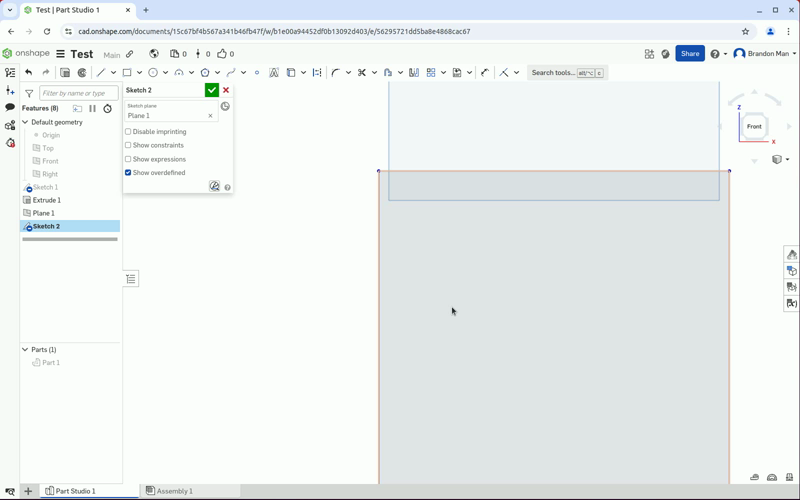
click(452, 306)
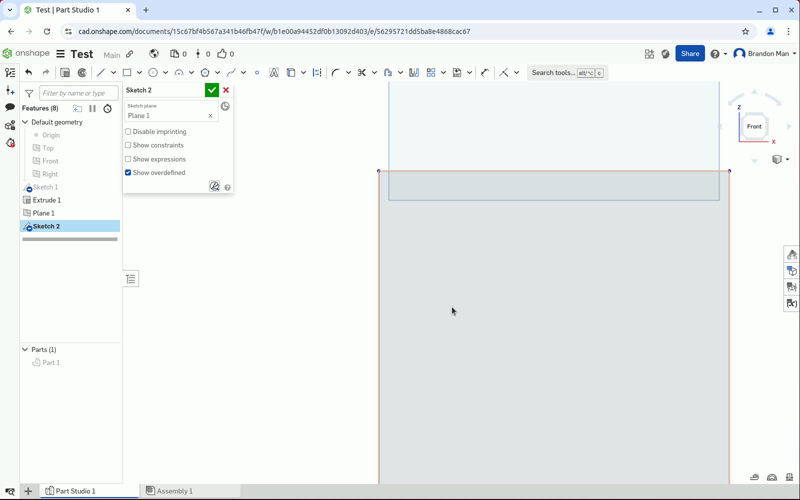
scroll(-6)
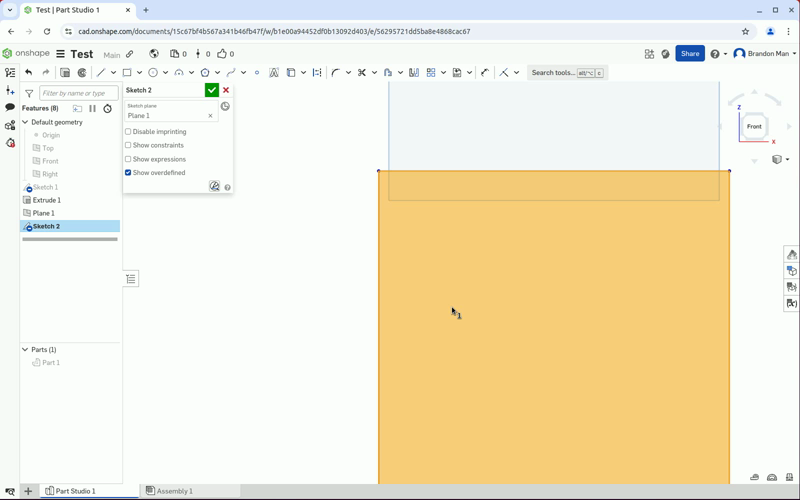
scroll(-6)
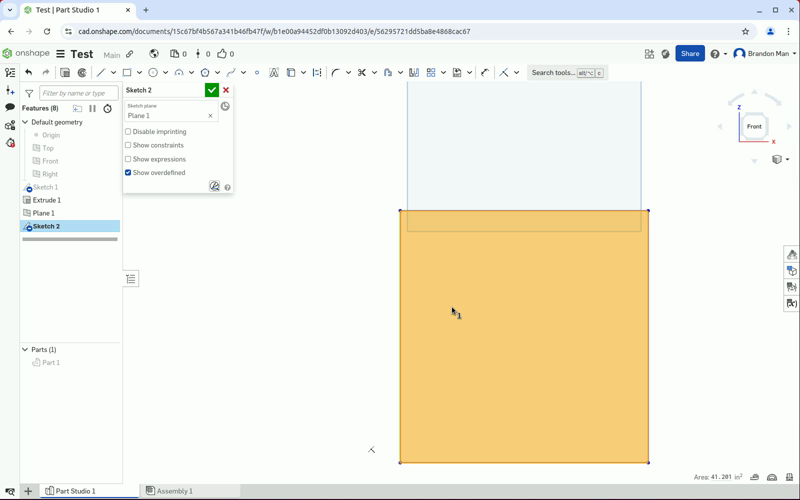
scroll(-6)
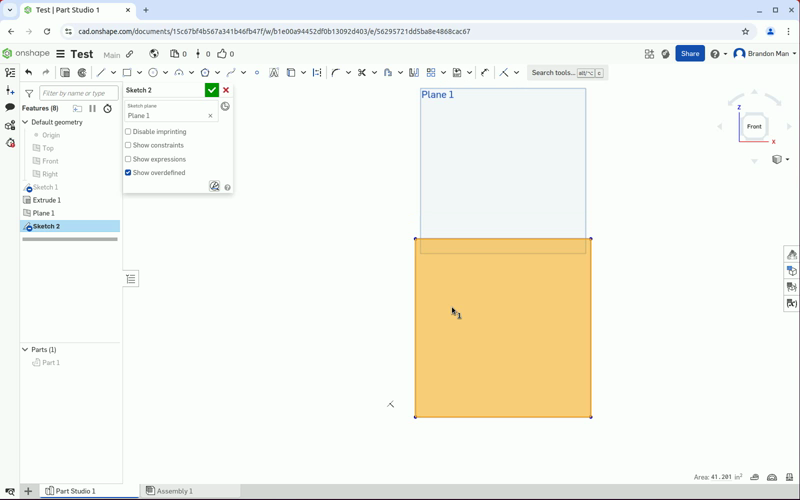
scroll(-6)
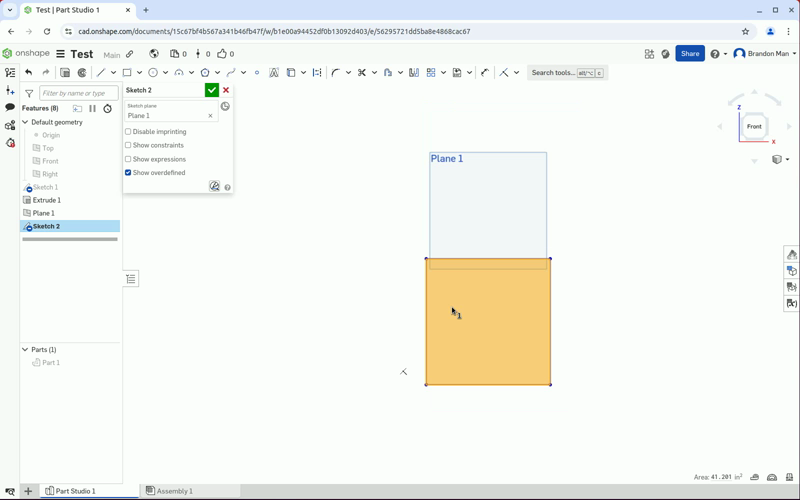
scroll(-6)
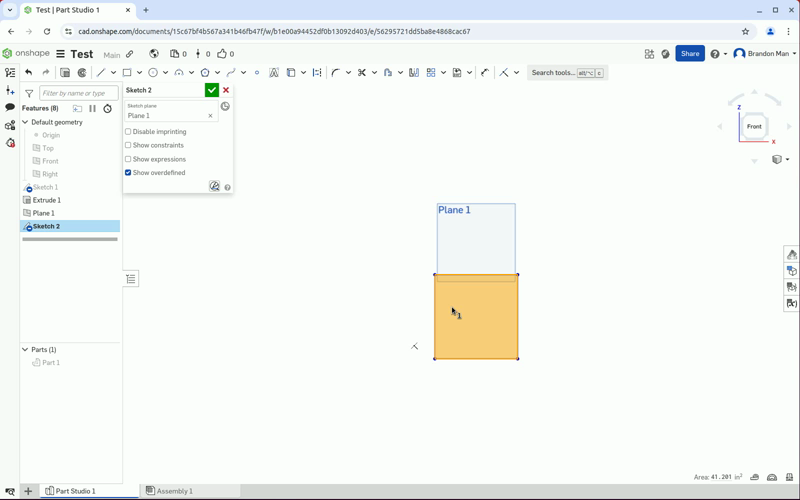
scroll(-6)
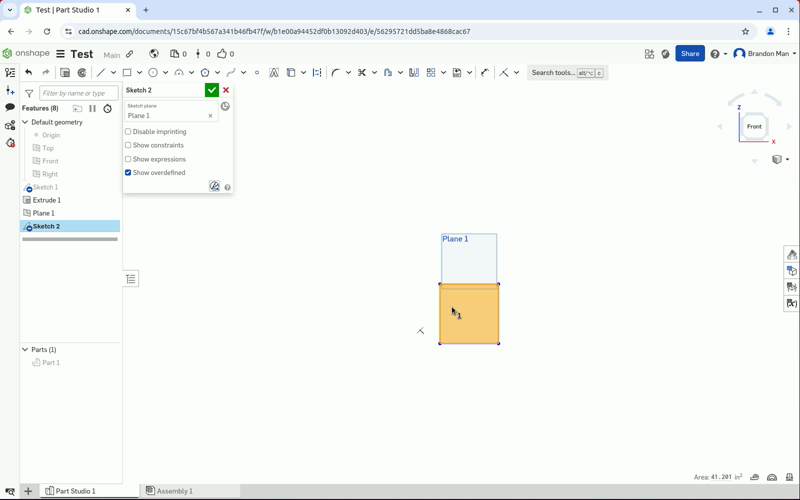
scroll(-6)
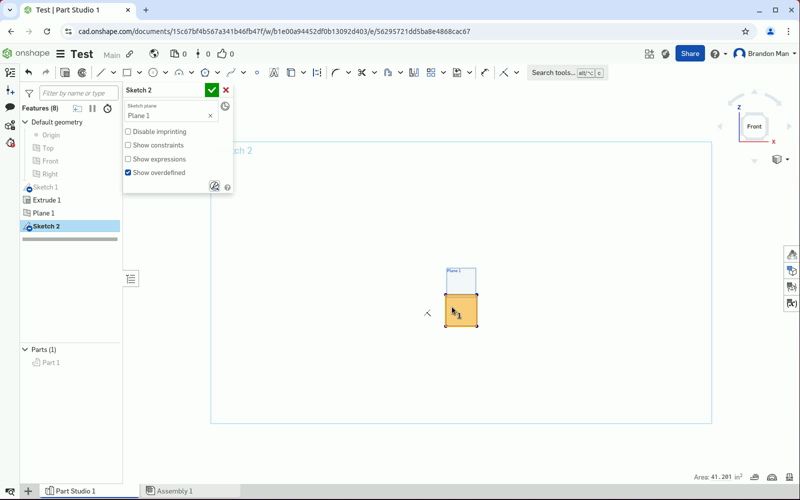
mouse_move(73, 352)
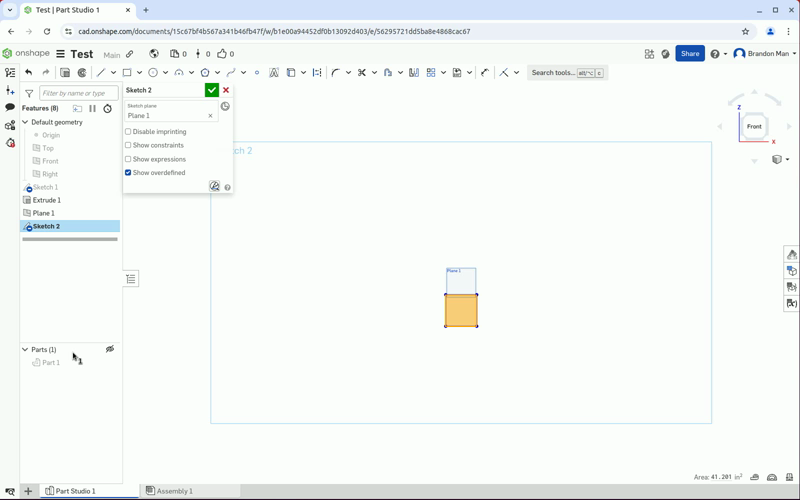
key(shift+y)
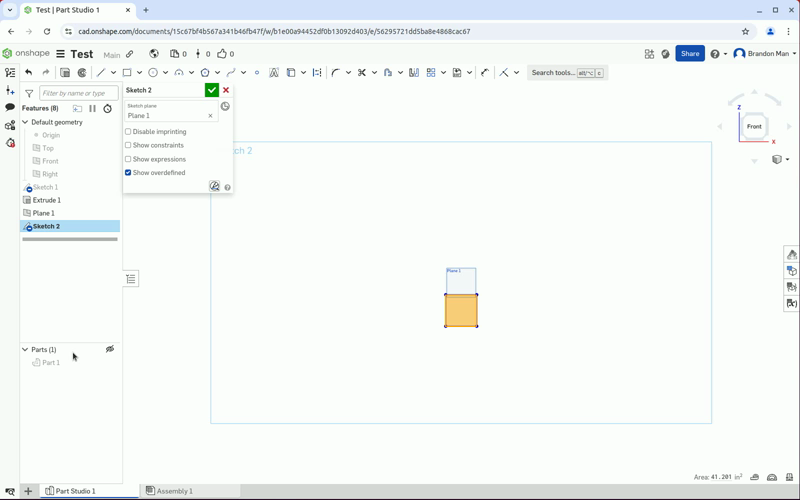
key(shift+e)
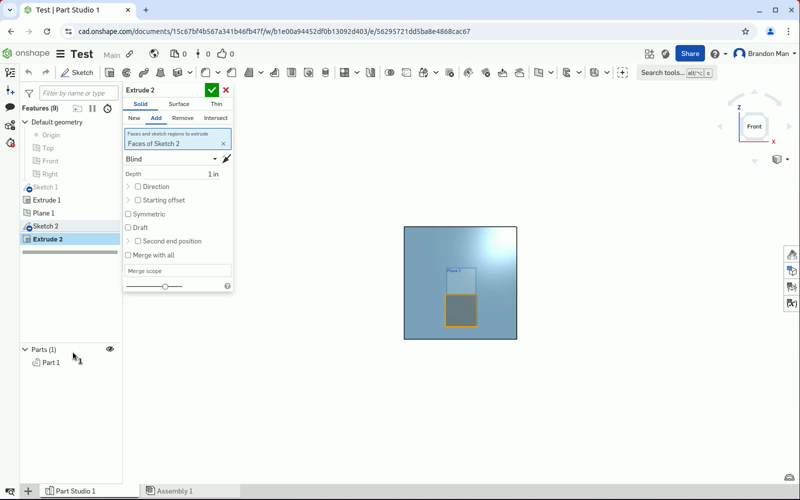
mouse_move(143, 106)
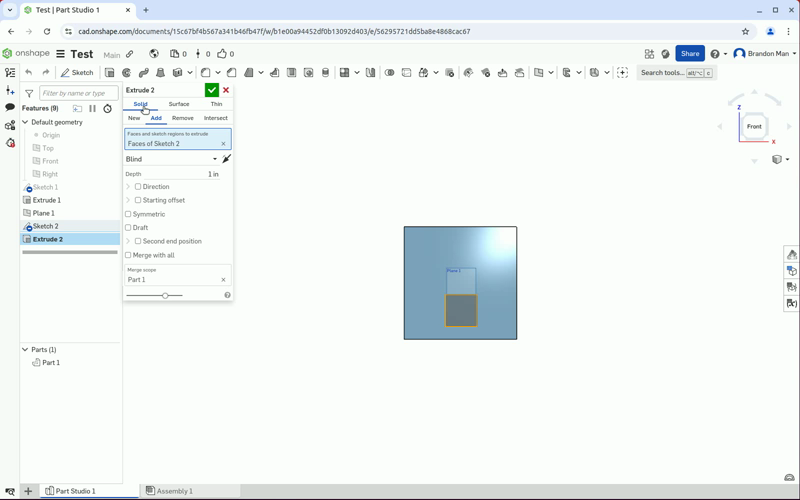
click(143, 106)
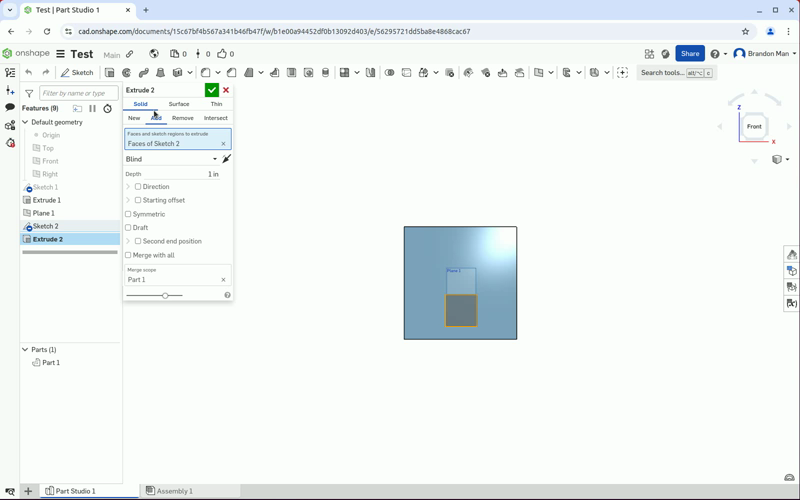
mouse_move(186, 120)
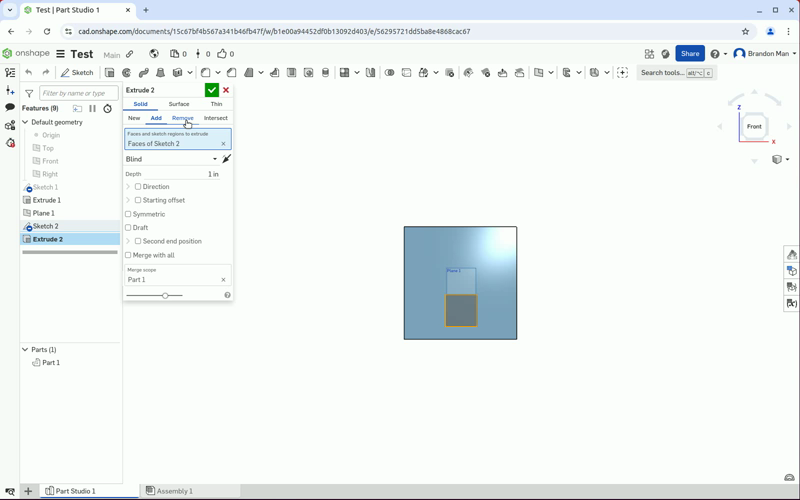
click(186, 120)
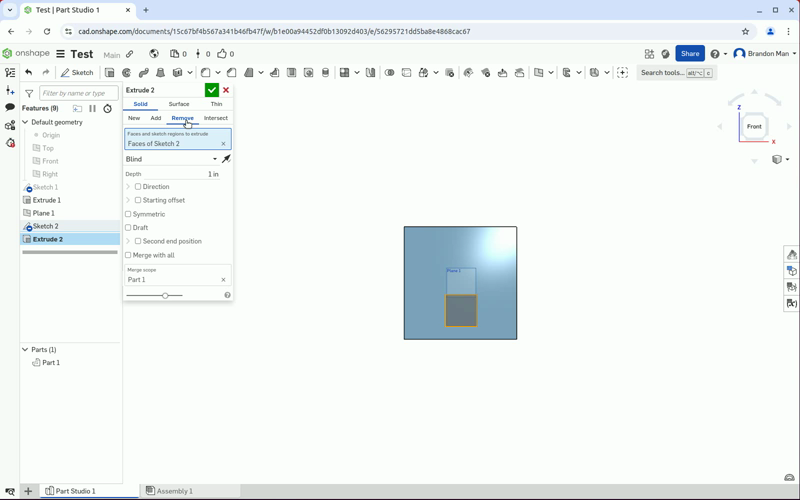
key(tab, 4)
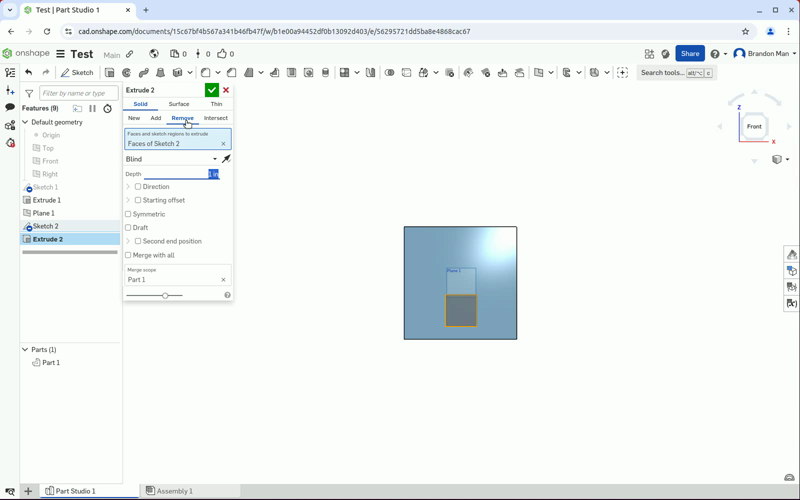
text(8.425)
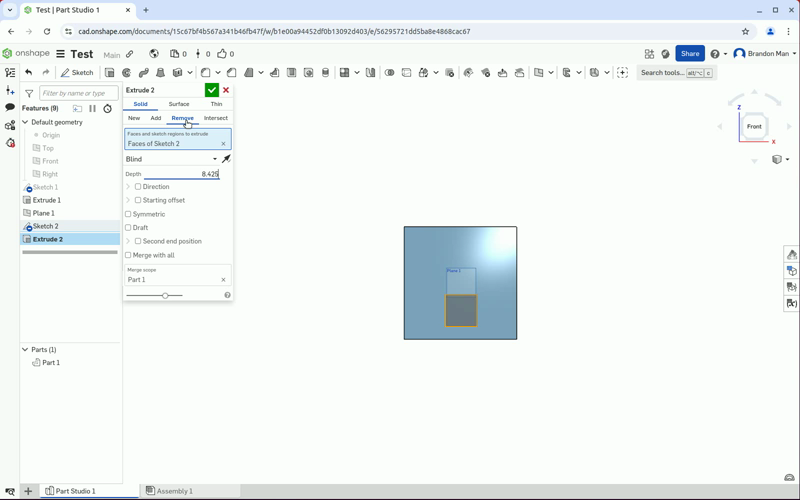
key(tab, 6)
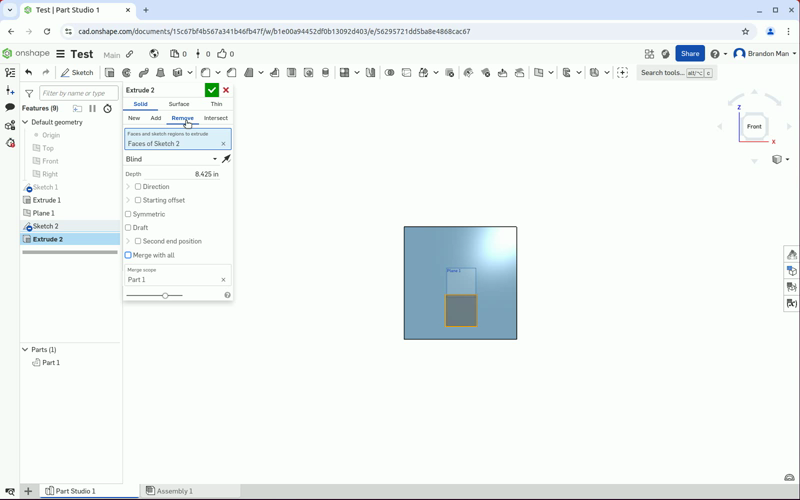
key(space)
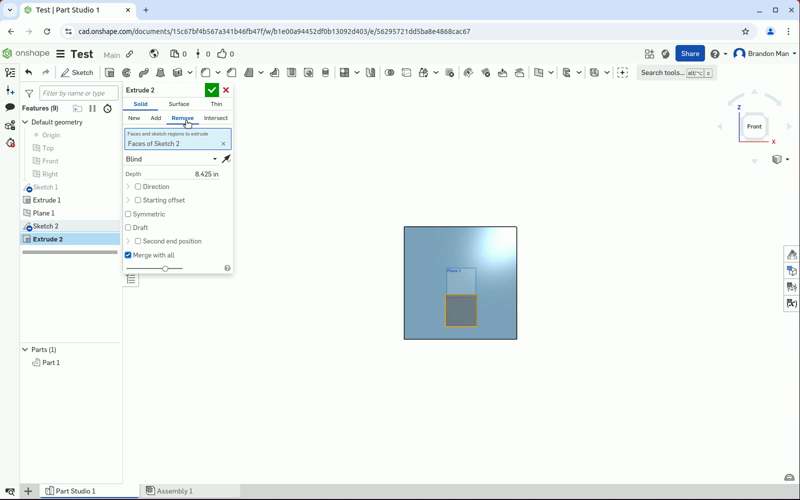
key(enter)
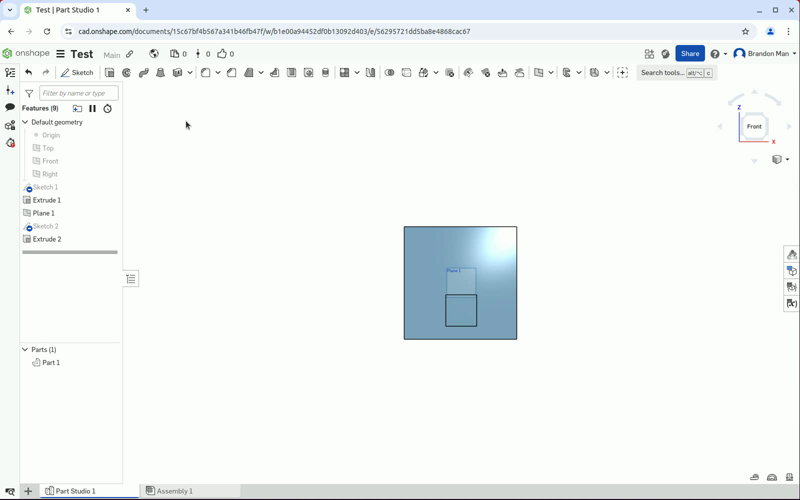
key(shift+h)
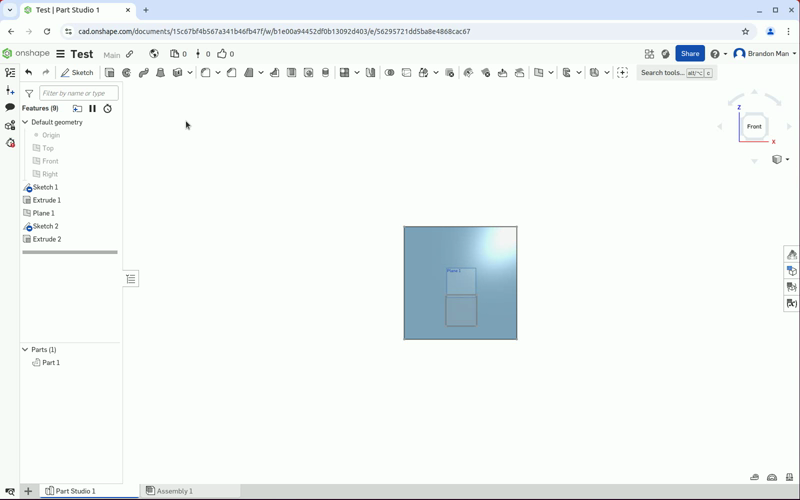
key(shift+h)
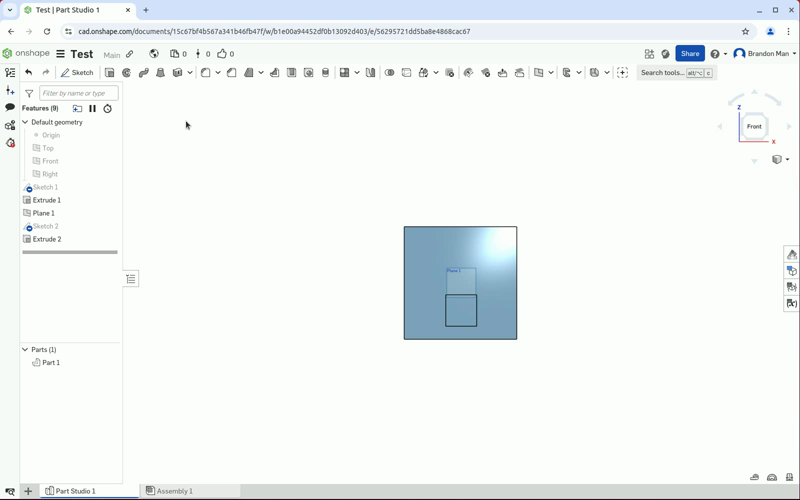
mouse_move(73, 189)
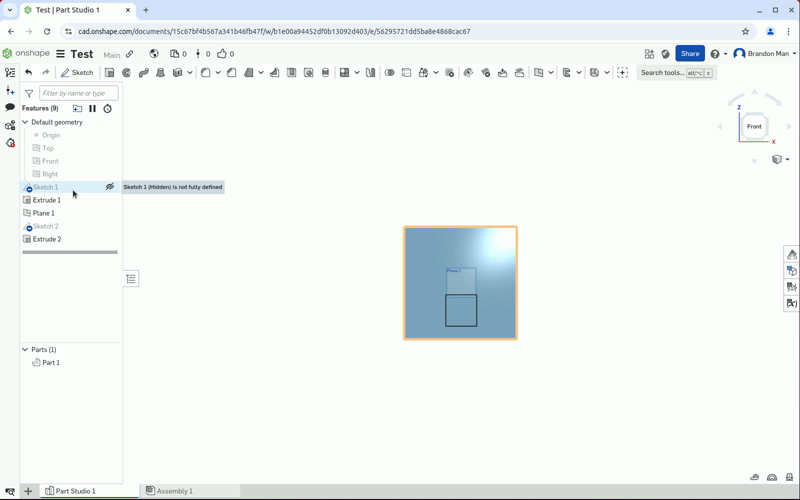
click(73, 189)
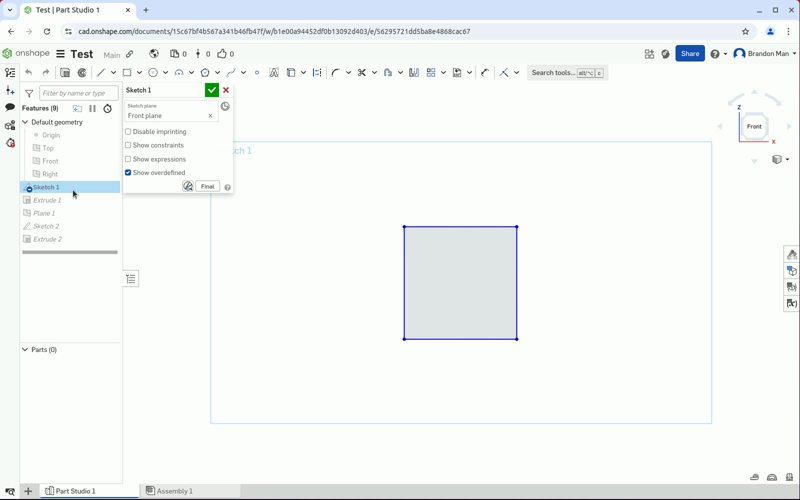
mouse_move(229, 92)
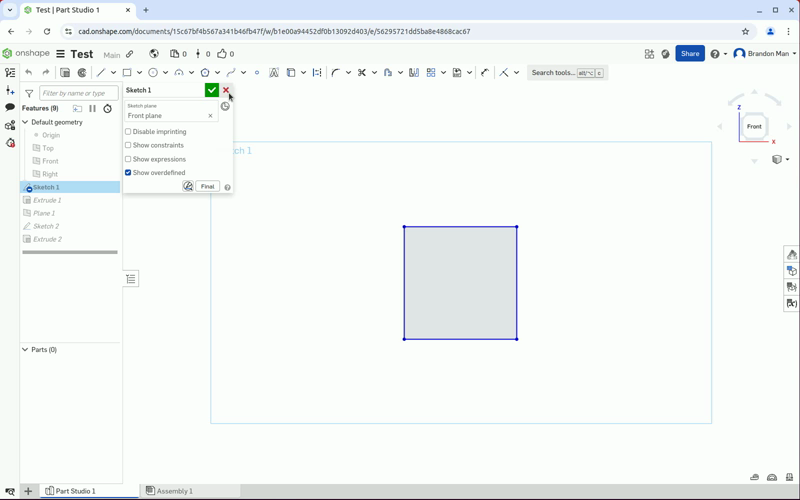
click(229, 92)
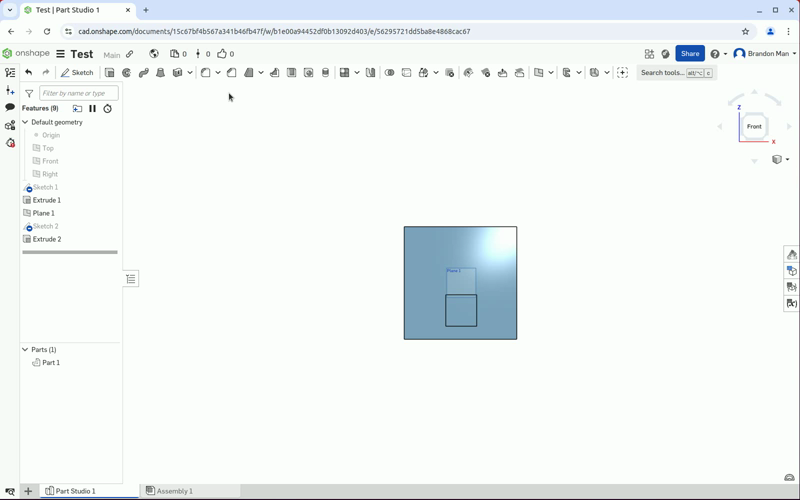
mouse_move(73, 352)
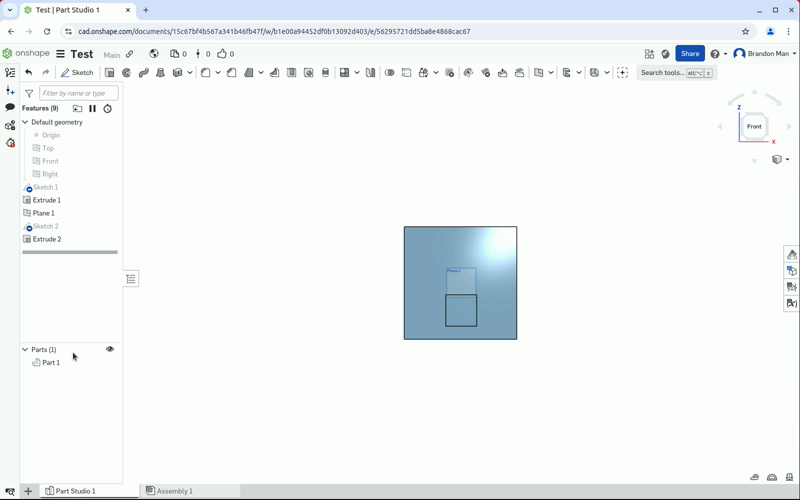
key(y)
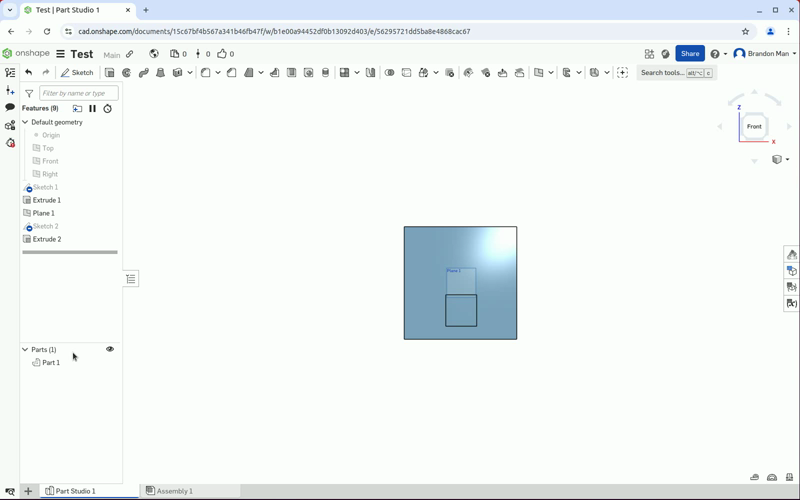
key(shift+p)
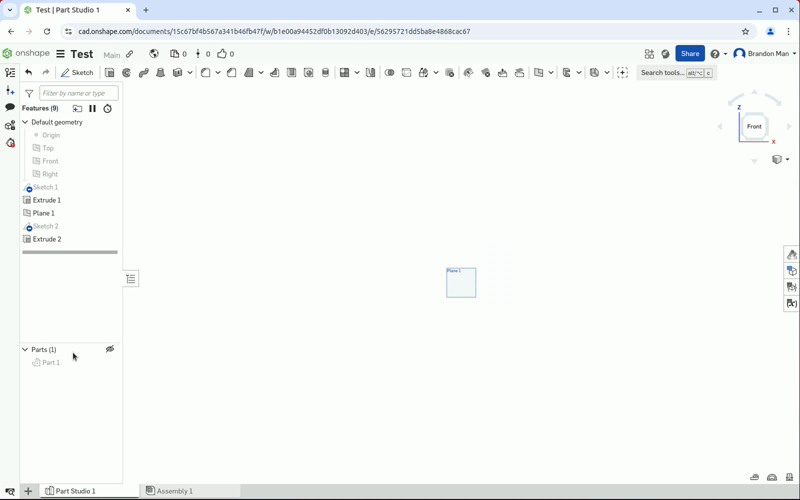
key(space)
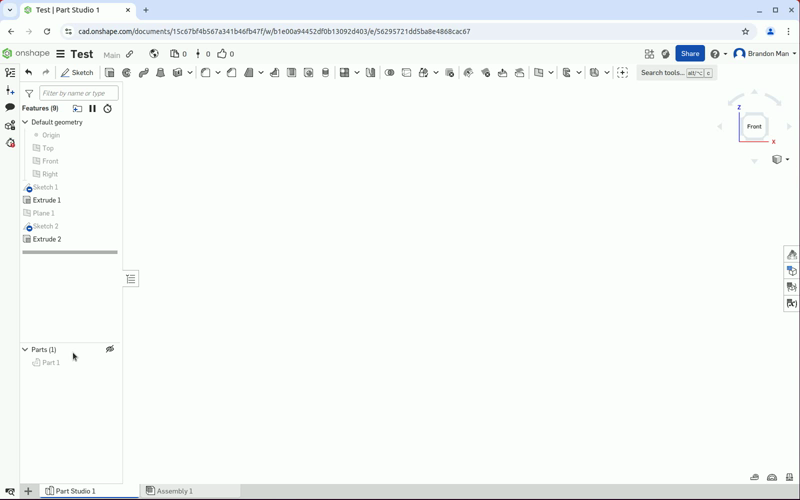
key_down(shift)
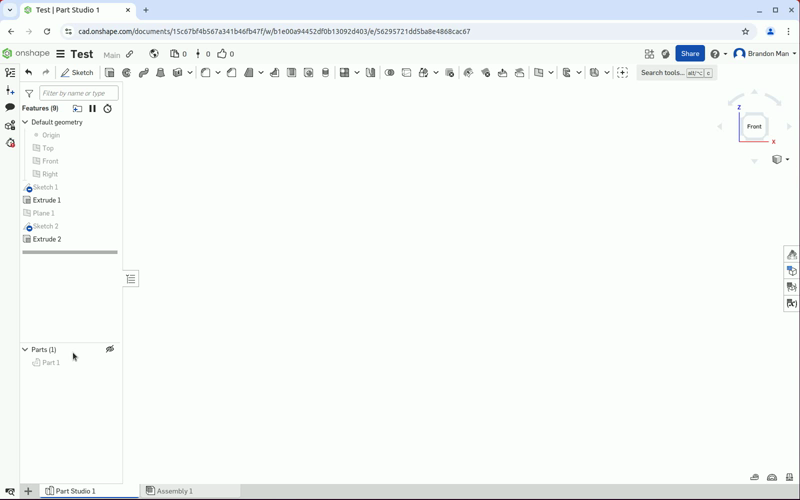
key(down)
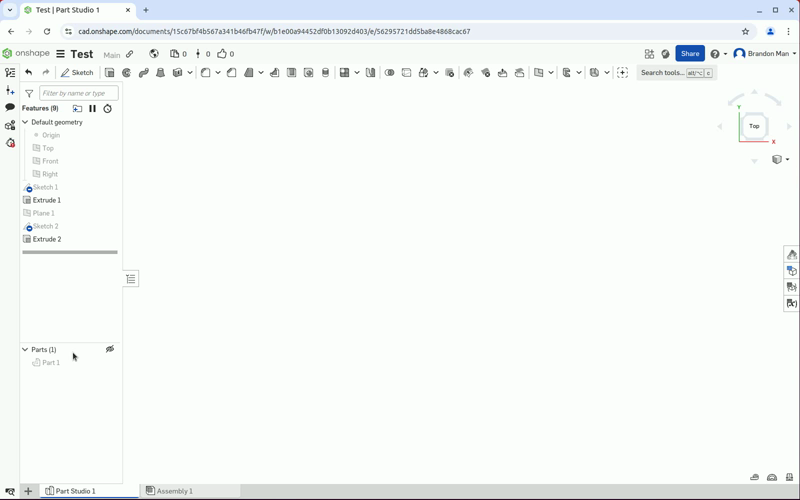
key_up(shift)
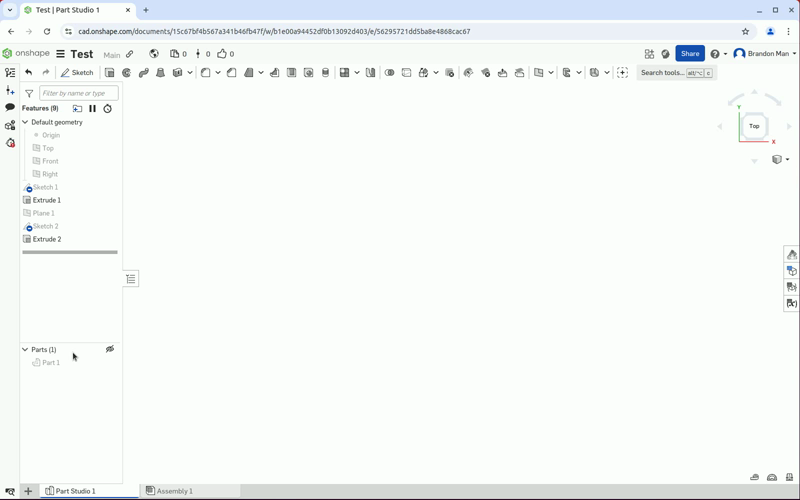
mouse_move(73, 352)
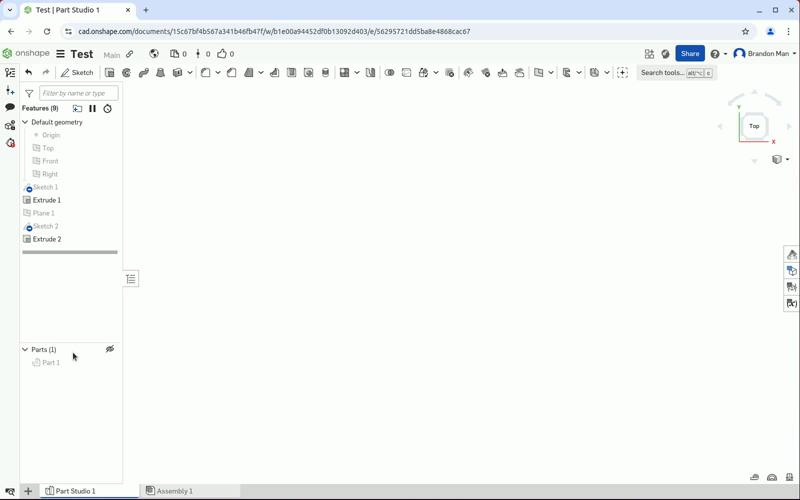
key(shift+y)
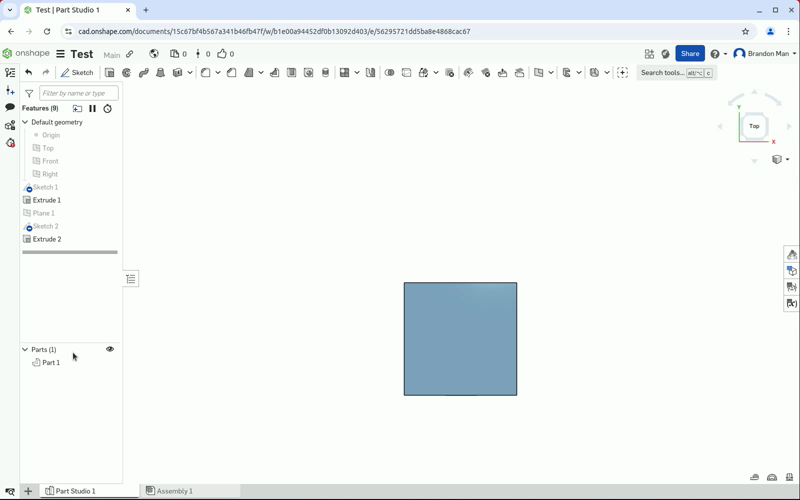
mouse_move(541, 75)
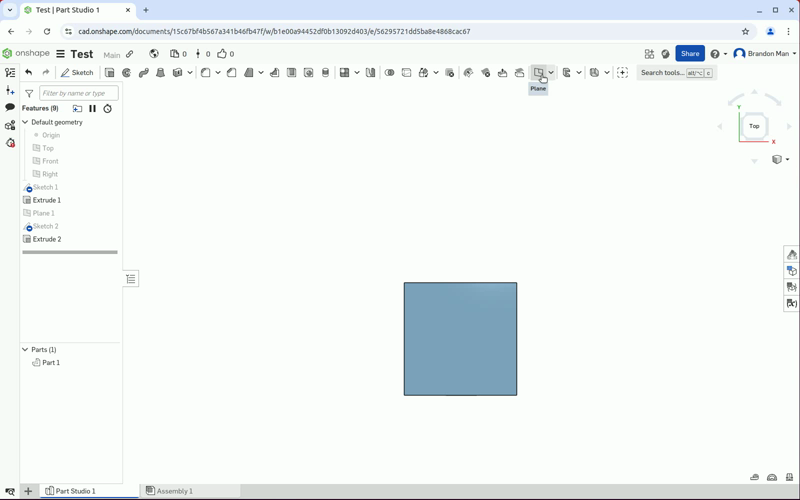
click(541, 75)
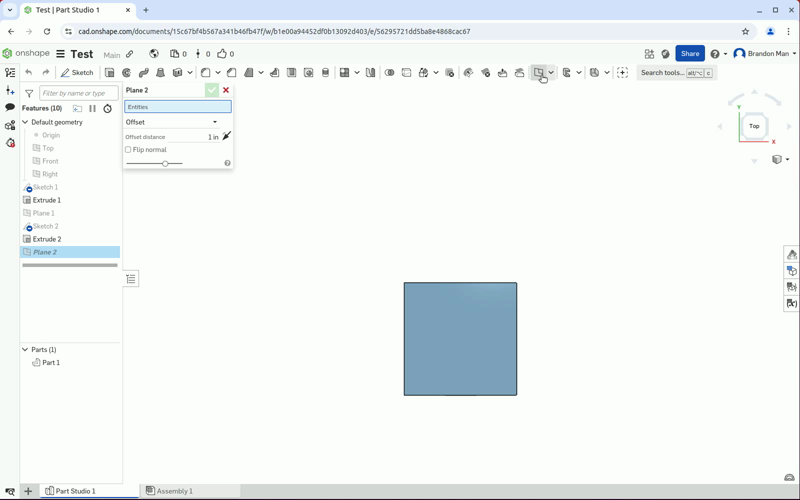
mouse_move(73, 150)
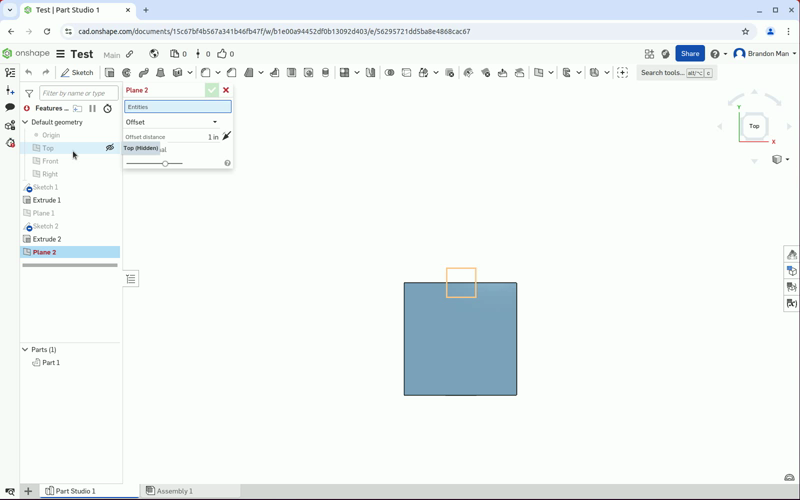
click(73, 150)
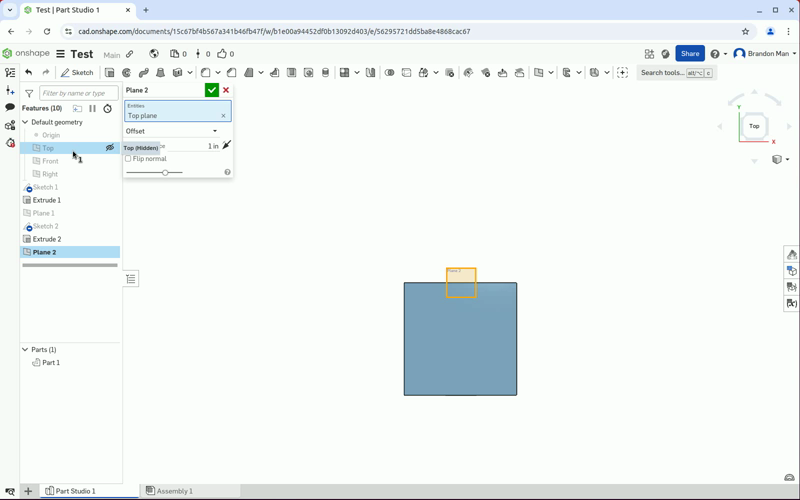
key(tab, 2)
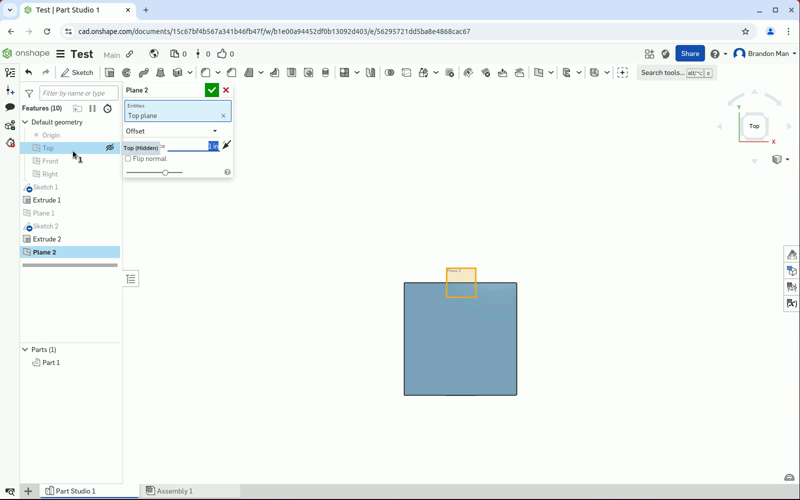
text(11.554)
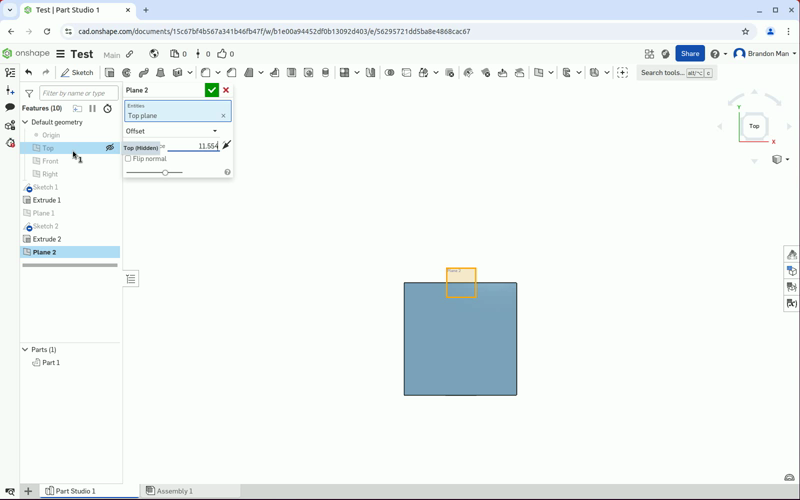
key(enter, 2)
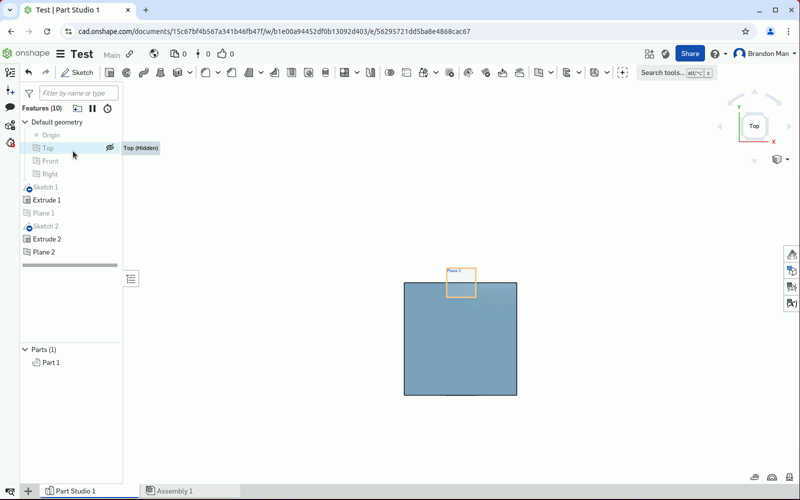
key(shift+s)
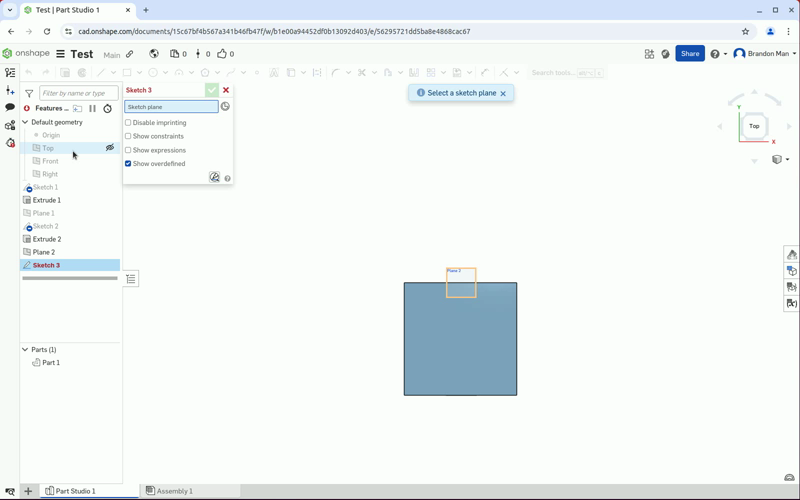
mouse_move(73, 254)
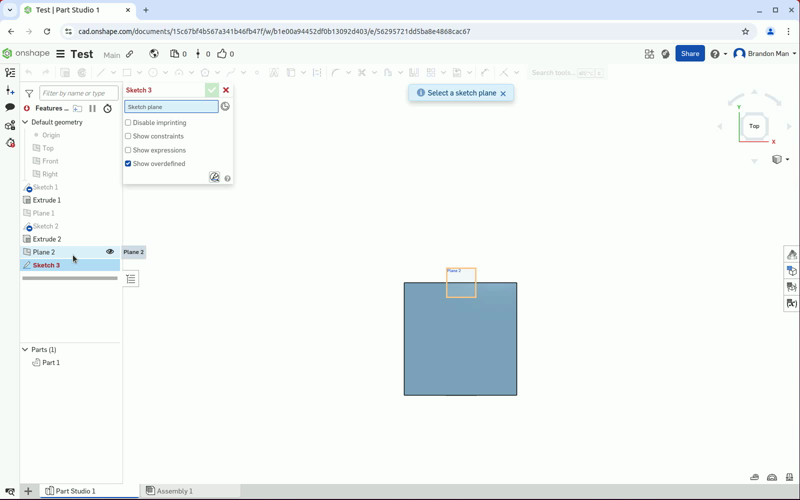
click(73, 254)
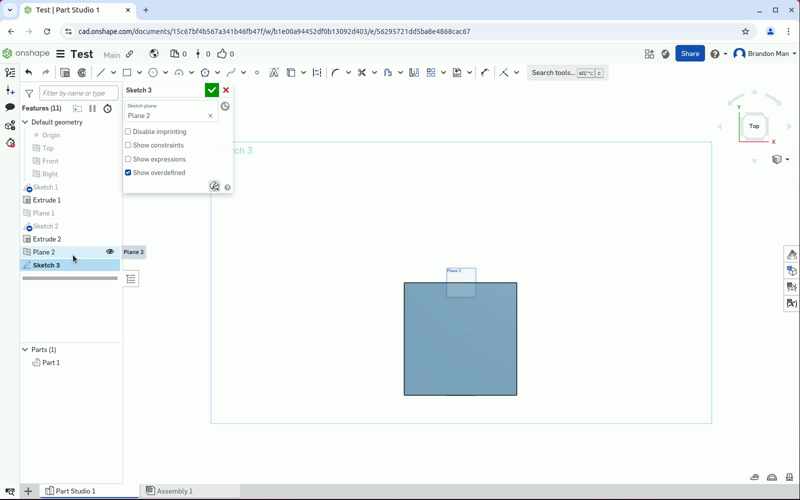
mouse_move(73, 352)
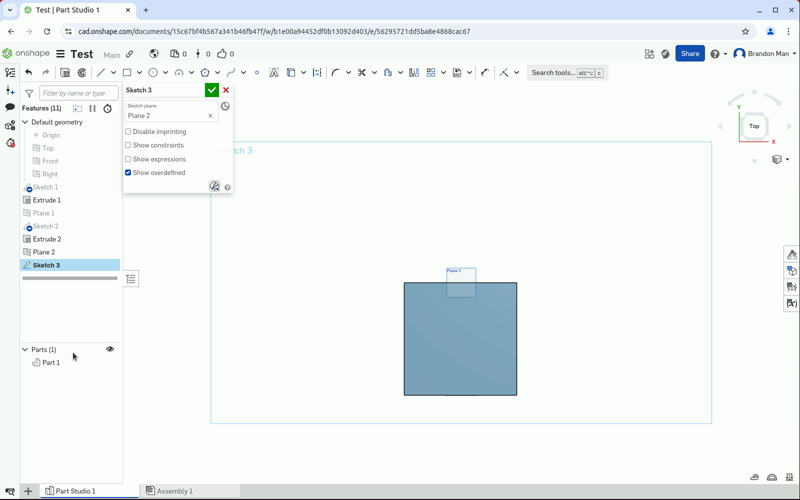
key(y)
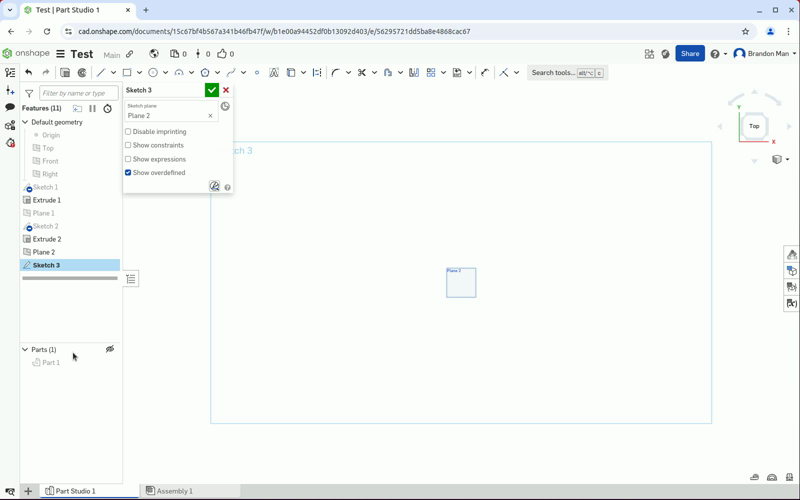
key(l)
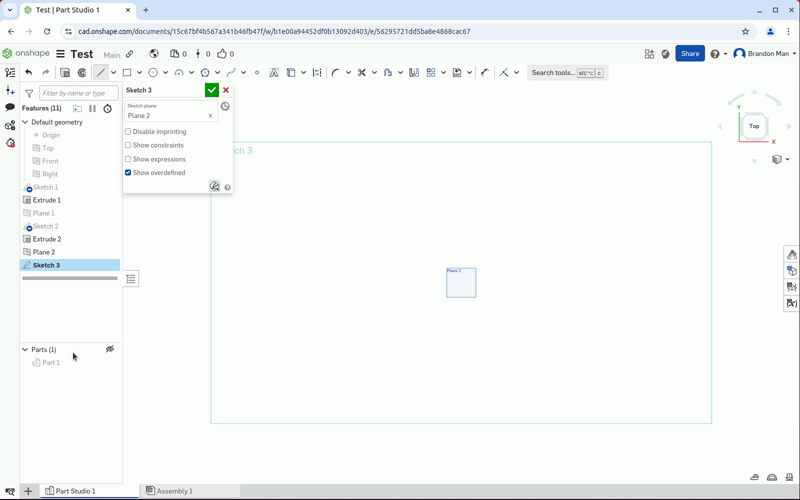
key_down(shift)
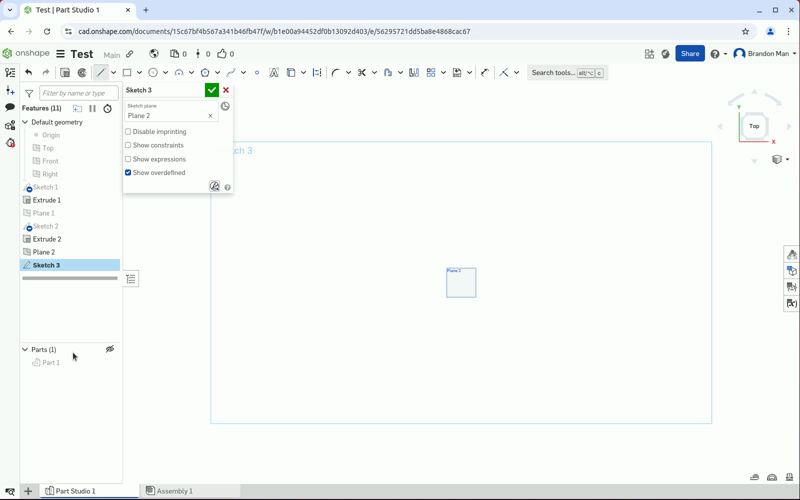
mouse_move(445, 354)
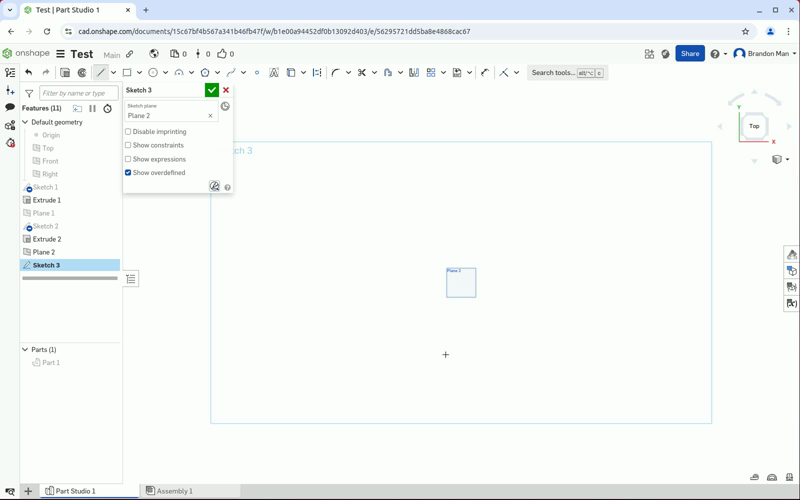
click(445, 354)
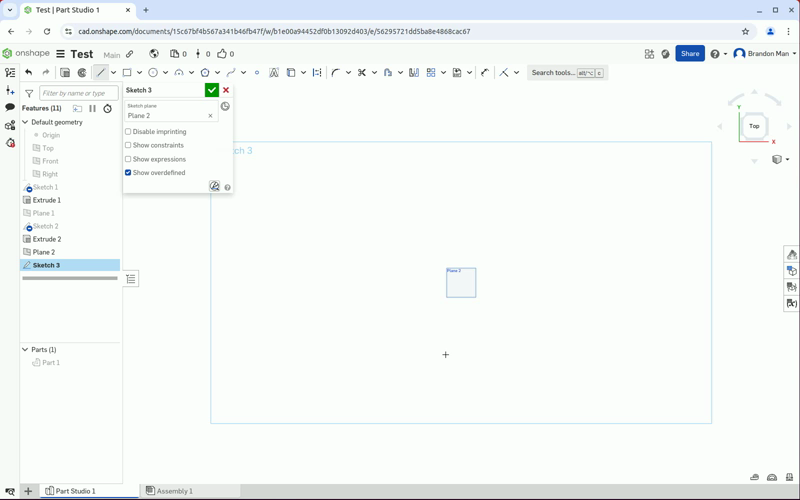
key_up(shift)
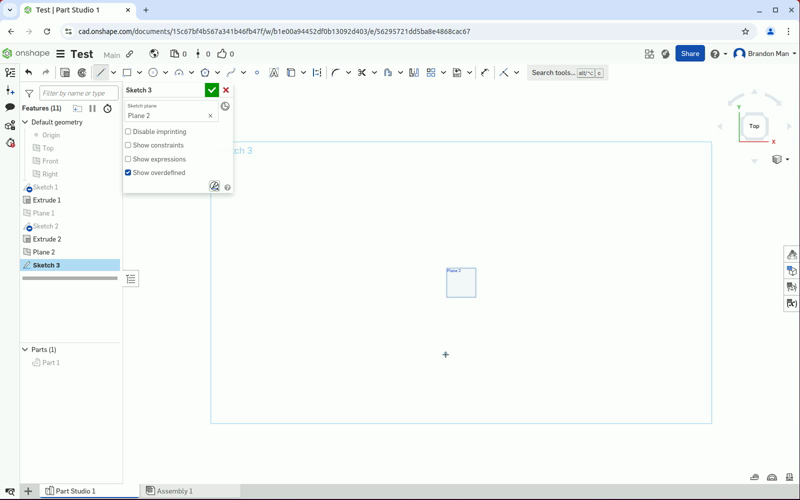
key_down(shift)
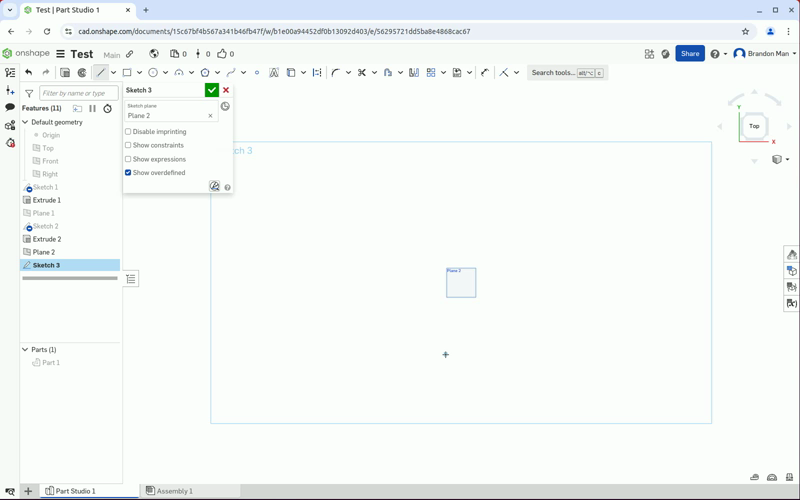
mouse_move(475, 354)
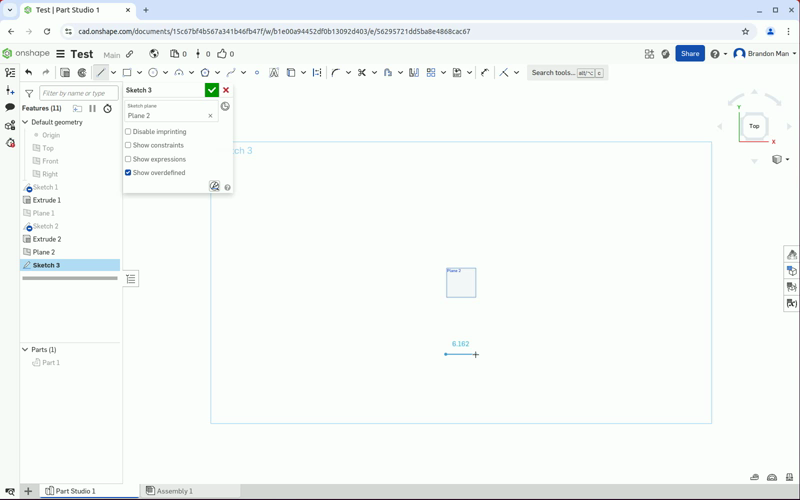
mouse_move(476, 354)
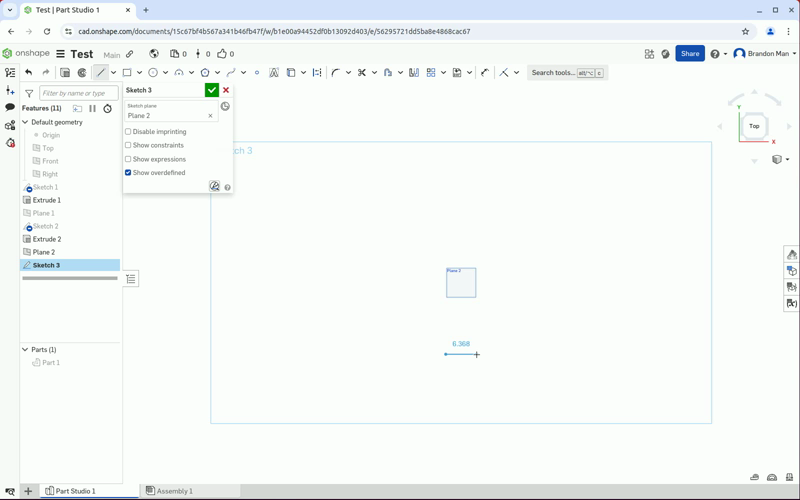
click(476, 354)
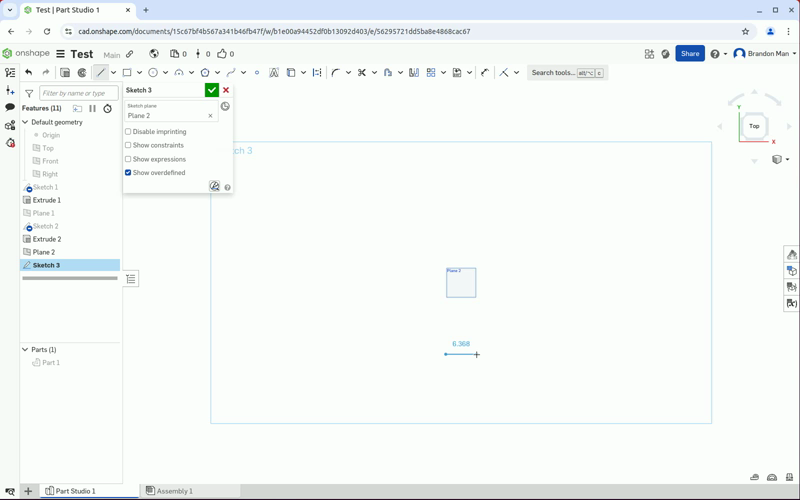
key_up(shift)
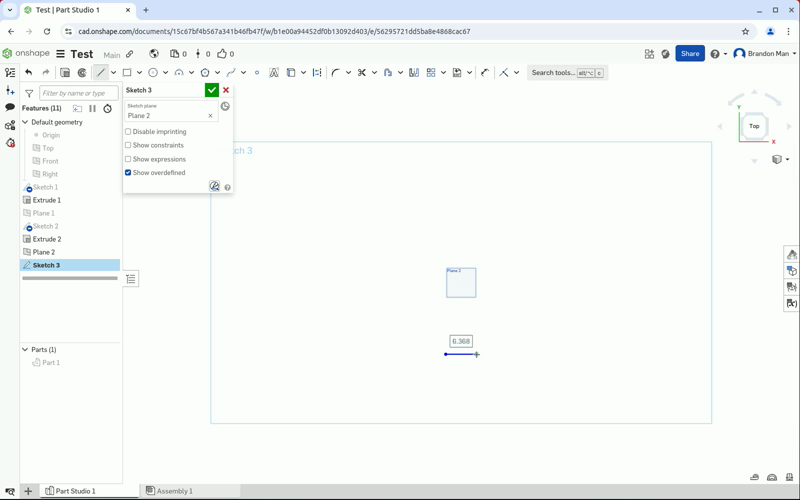
key_down(shift)
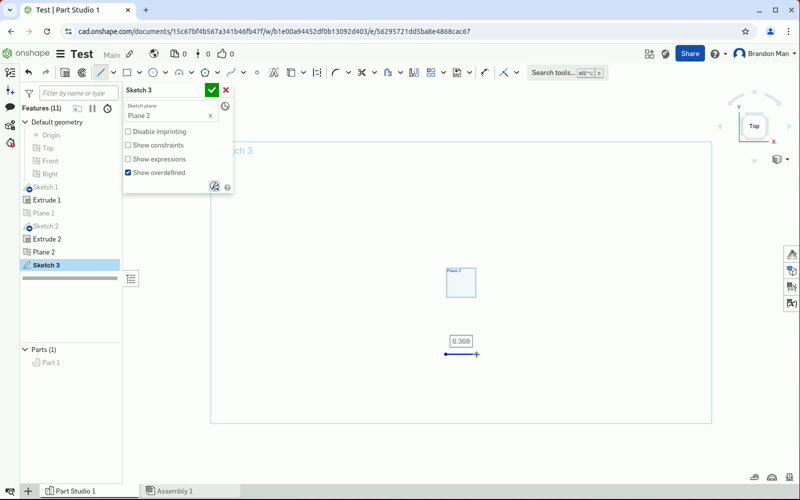
mouse_move(506, 354)
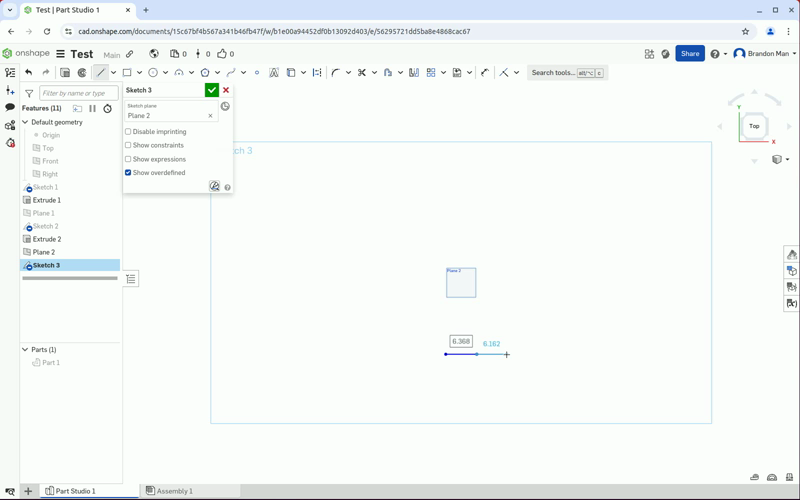
mouse_move(476, 323)
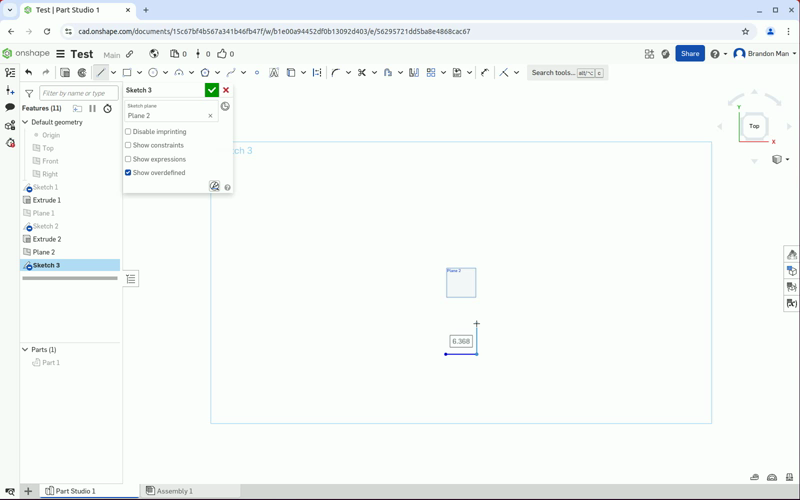
click(476, 323)
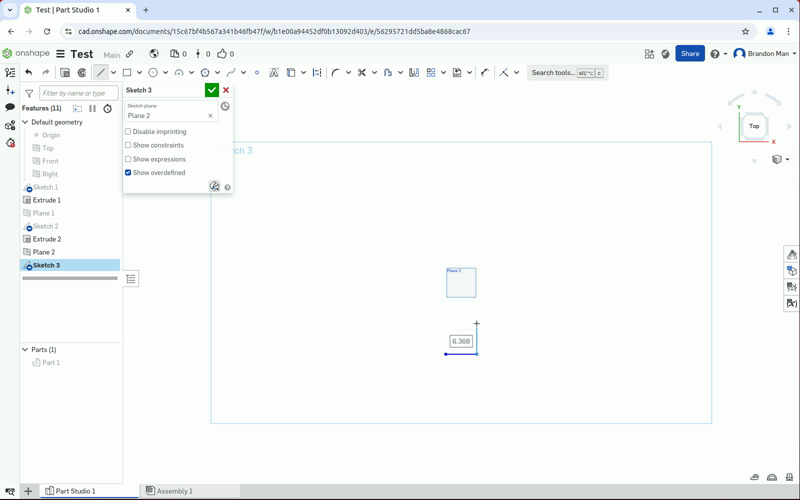
key_up(shift)
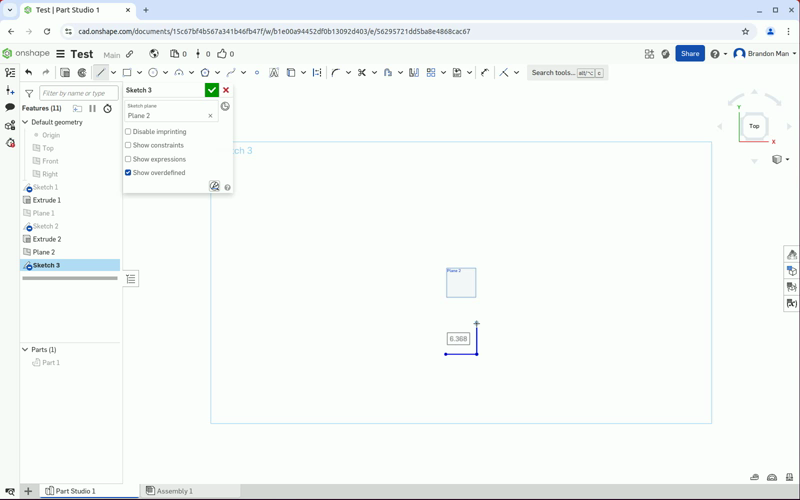
key_down(shift)
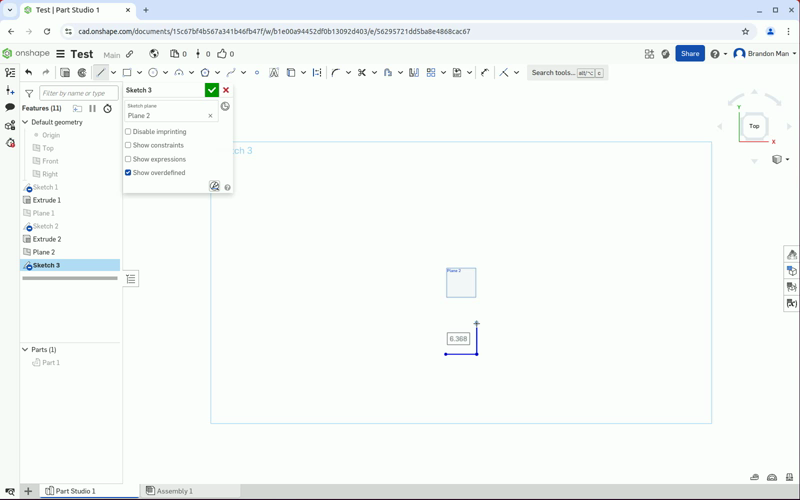
mouse_move(506, 323)
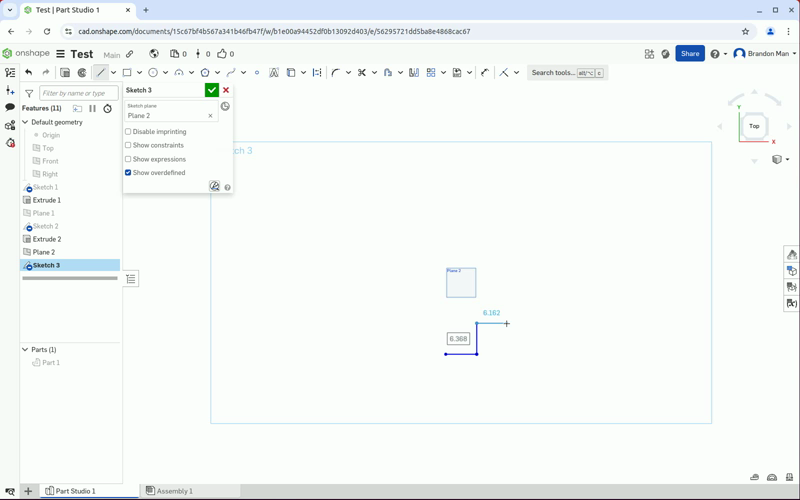
mouse_move(445, 323)
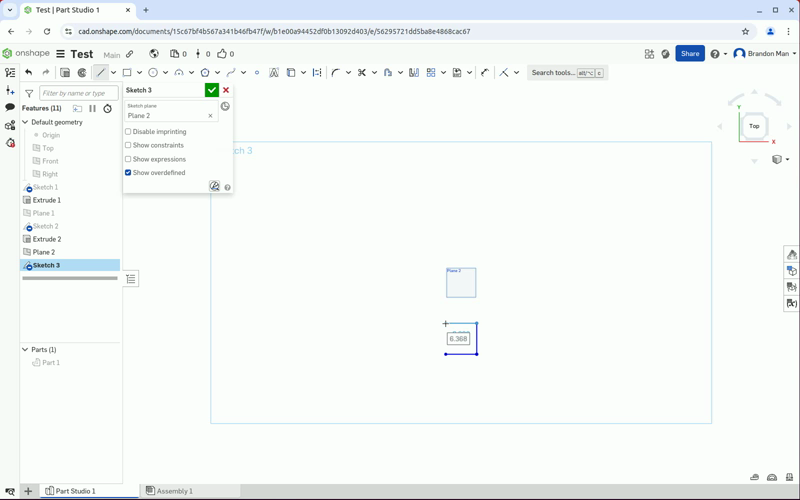
click(445, 323)
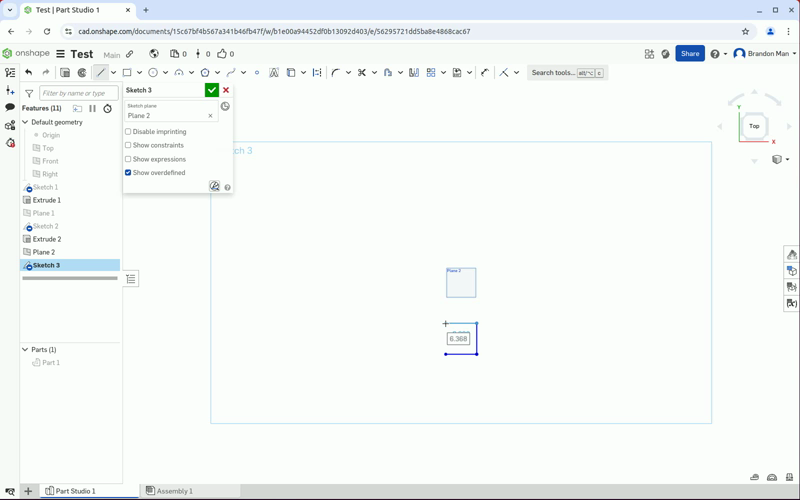
key_up(shift)
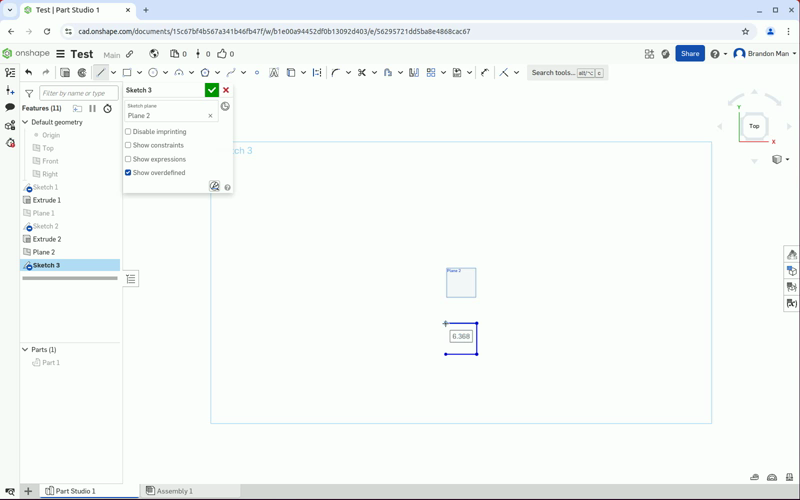
mouse_move(475, 323)
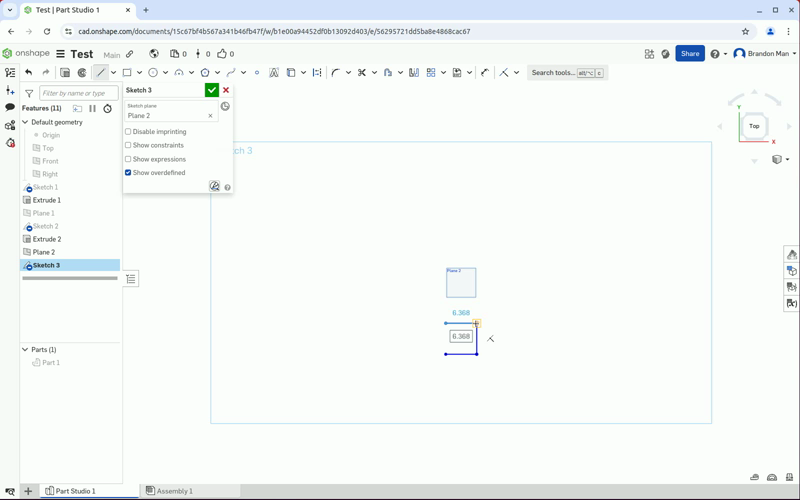
key_down(shift)
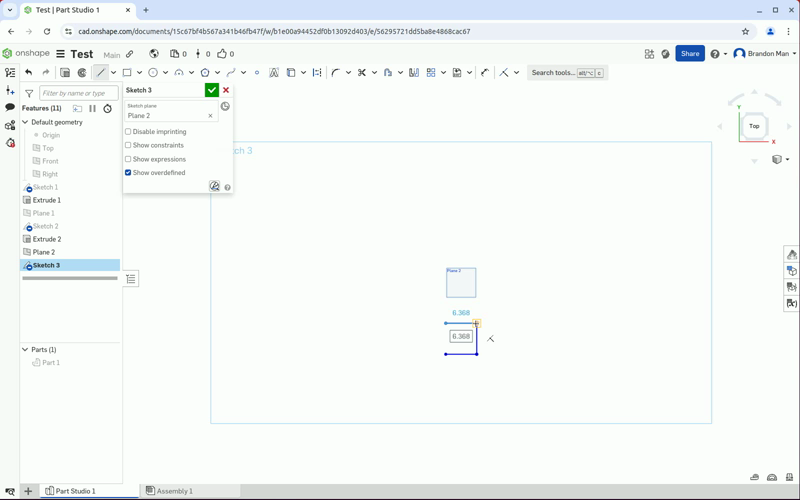
mouse_move(445, 354)
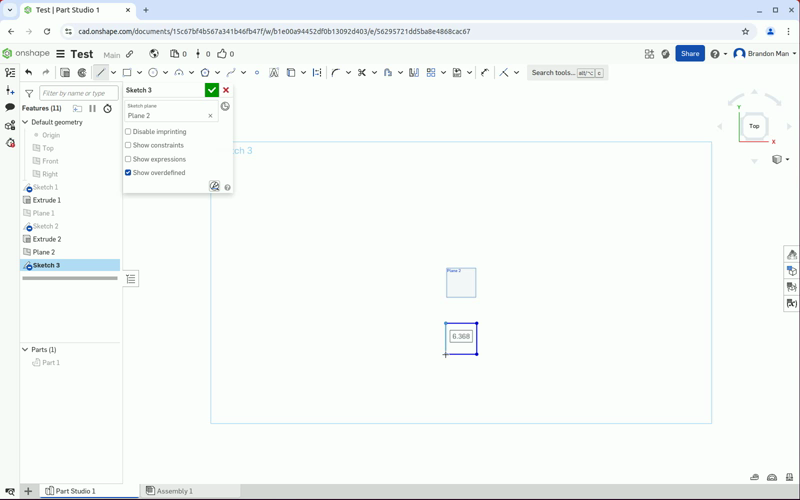
key_up(shift)
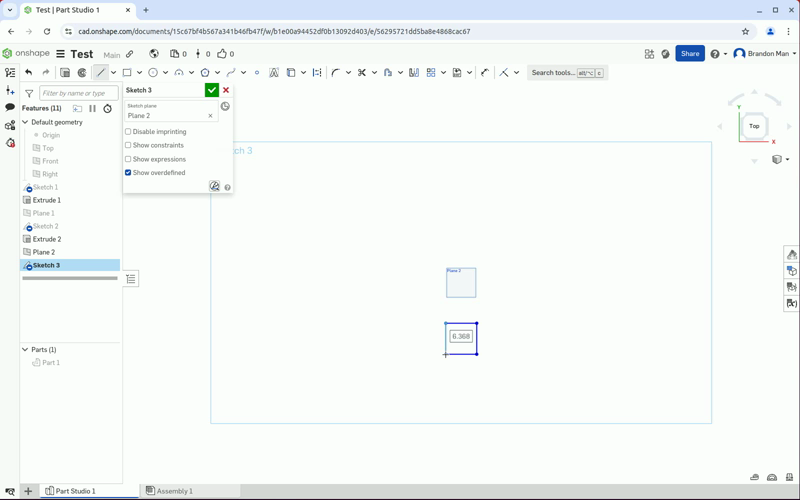
click(445, 354)
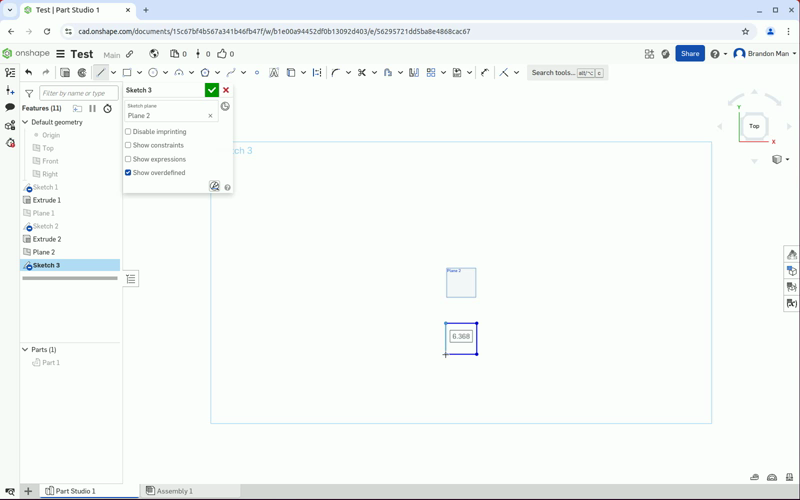
key(esc)
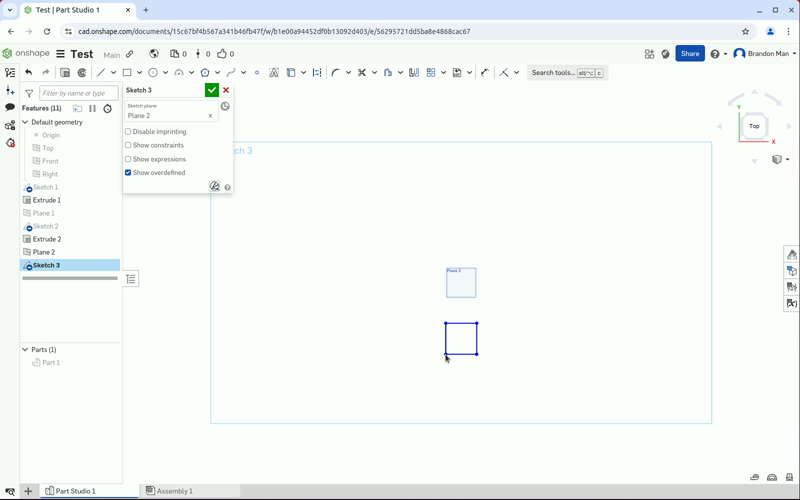
mouse_move(466, 345)
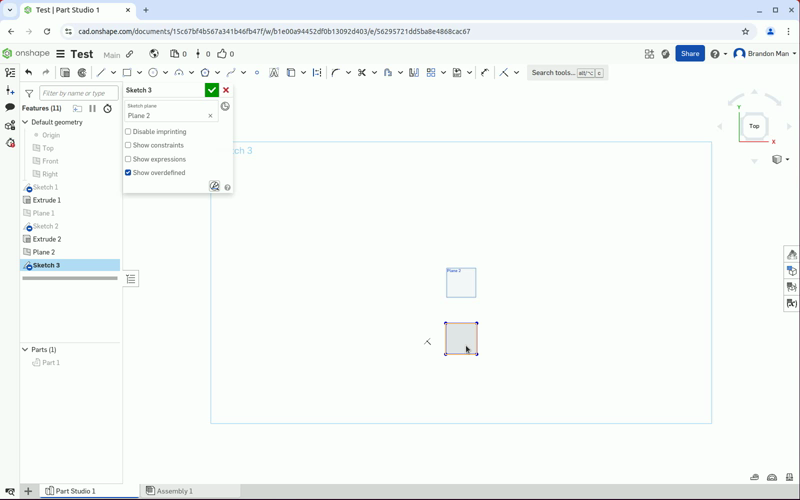
scroll(6)
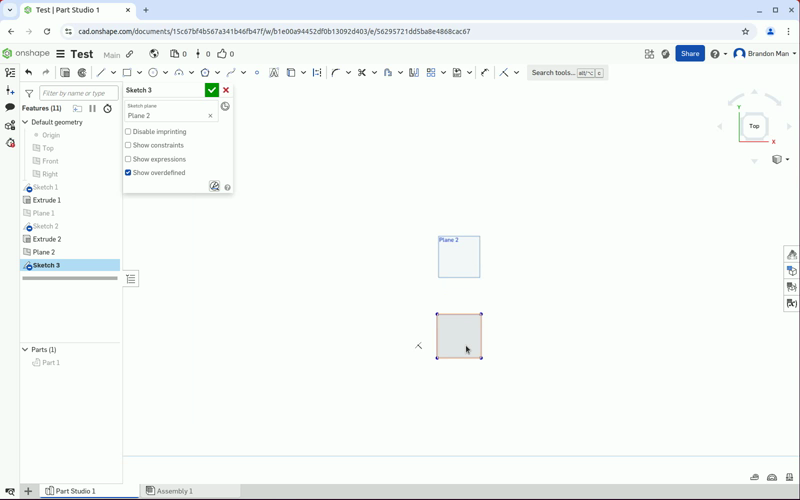
scroll(6)
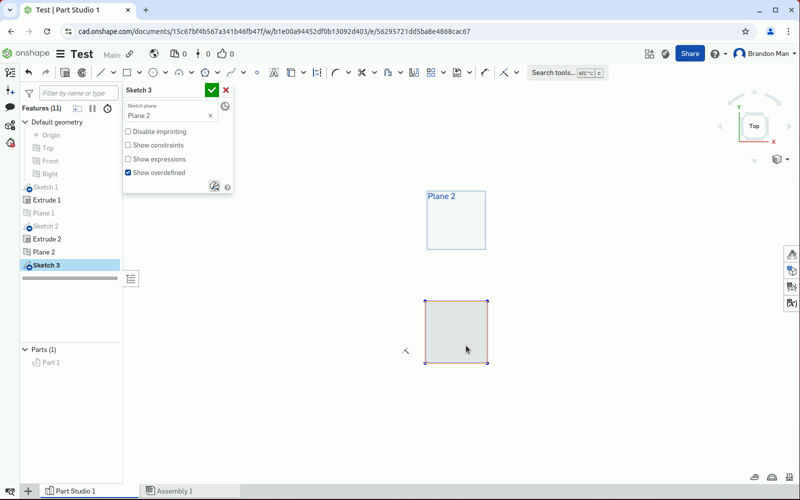
scroll(6)
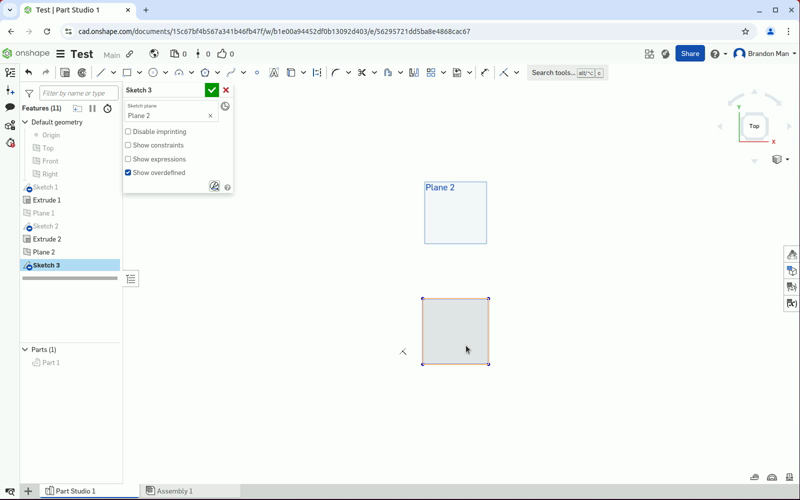
scroll(6)
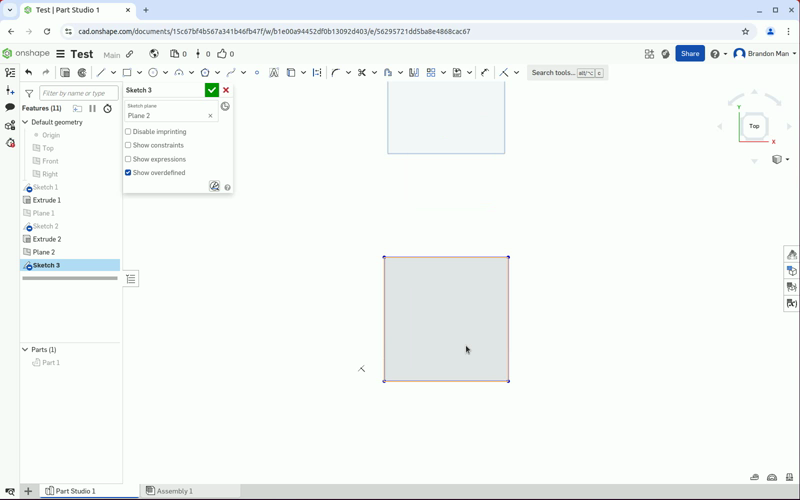
scroll(6)
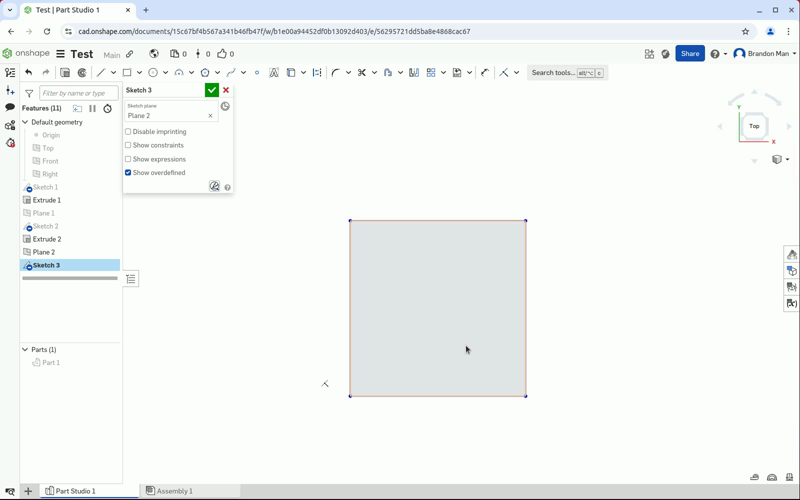
scroll(6)
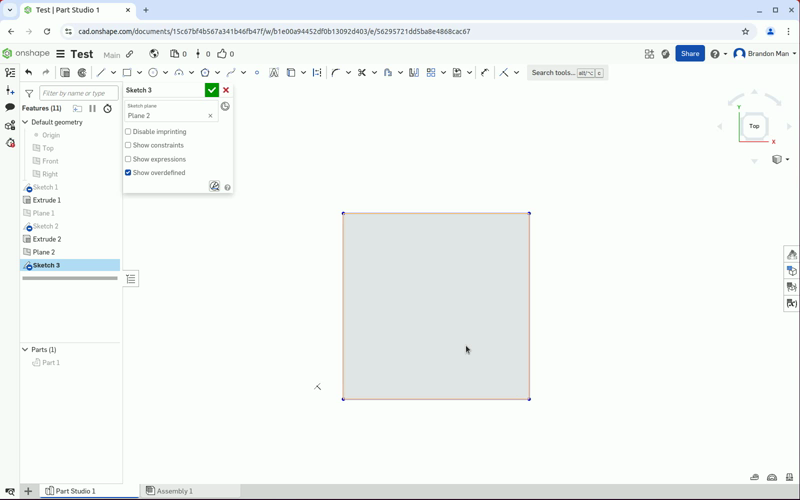
scroll(6)
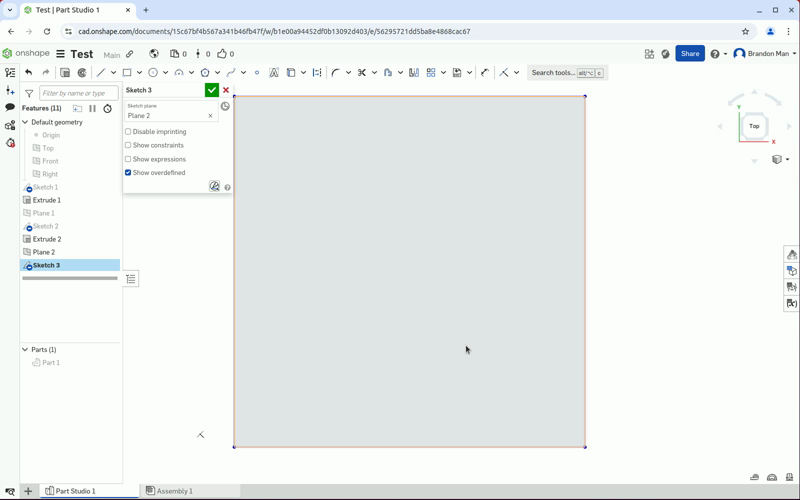
click(466, 345)
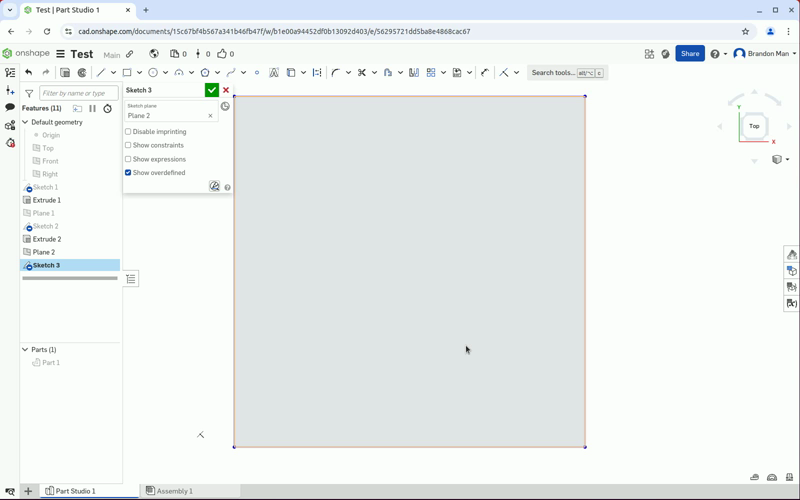
scroll(-6)
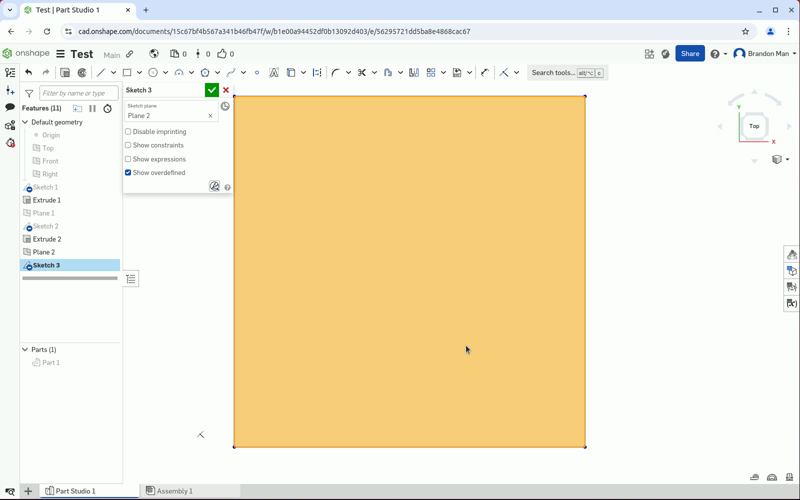
scroll(-6)
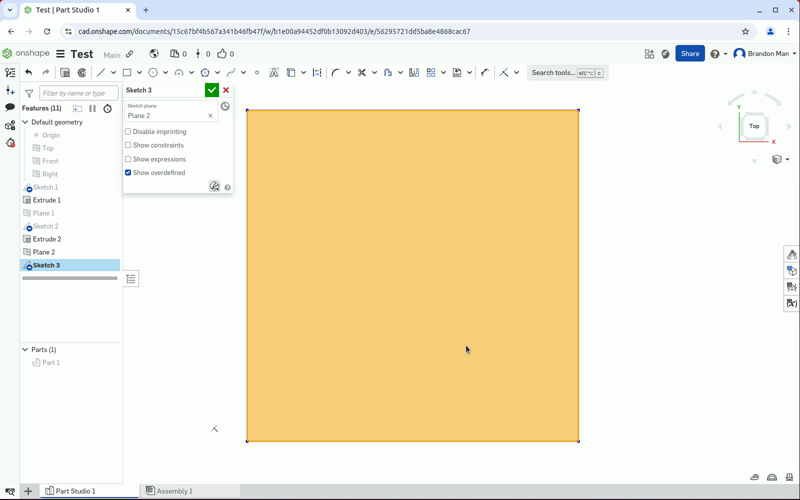
scroll(-6)
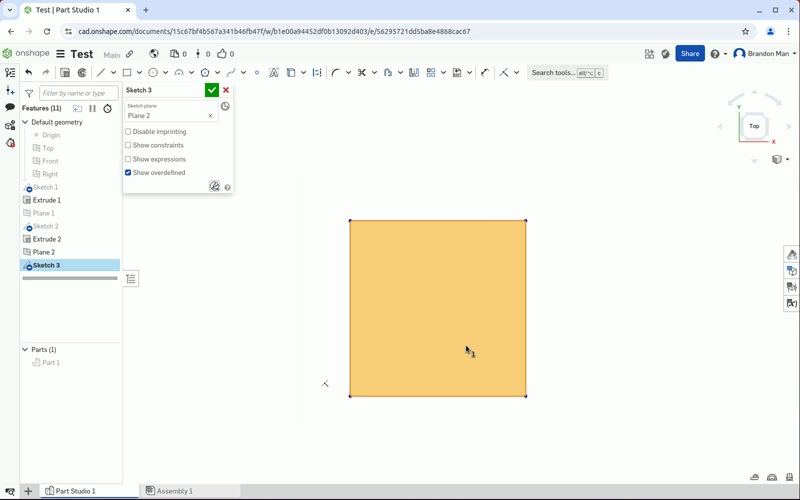
scroll(-6)
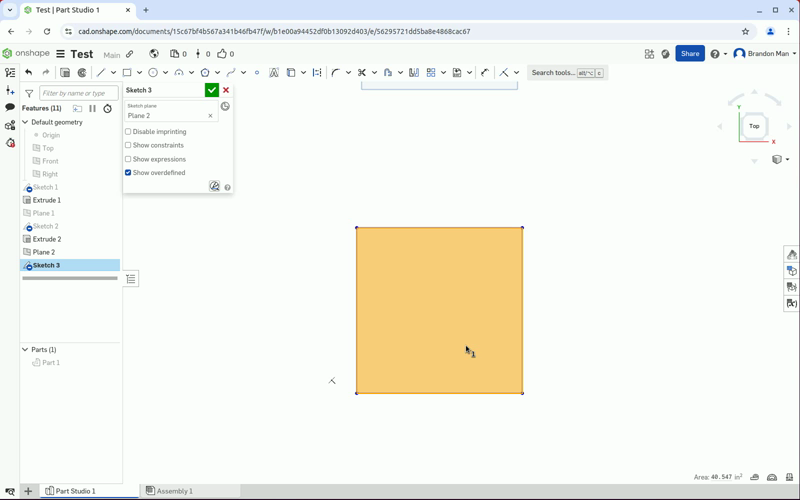
scroll(-6)
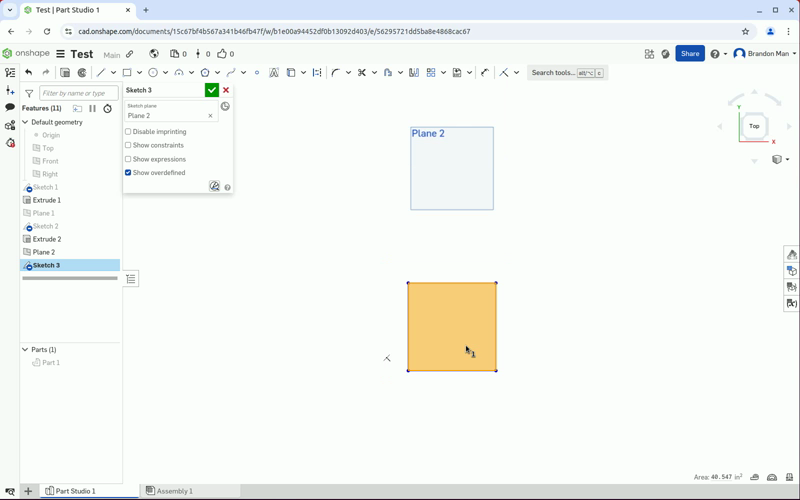
scroll(-6)
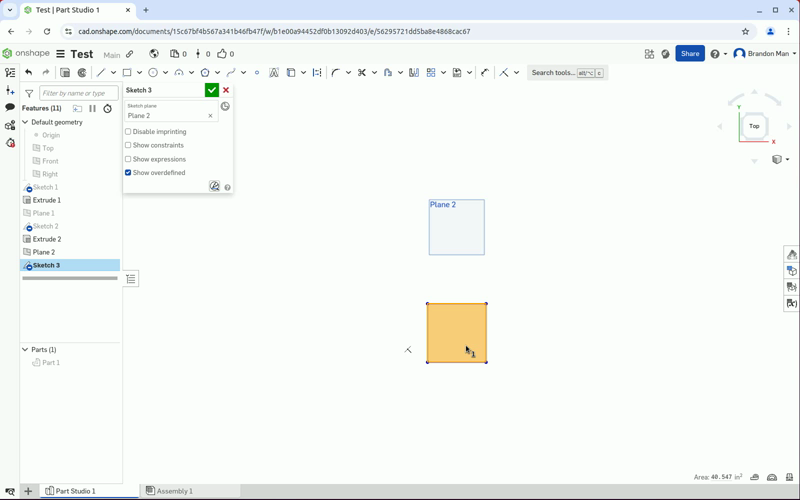
scroll(-6)
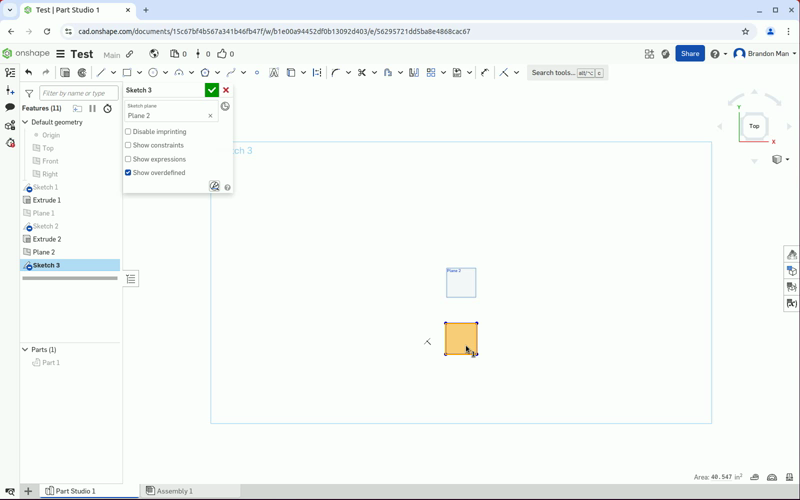
mouse_move(73, 352)
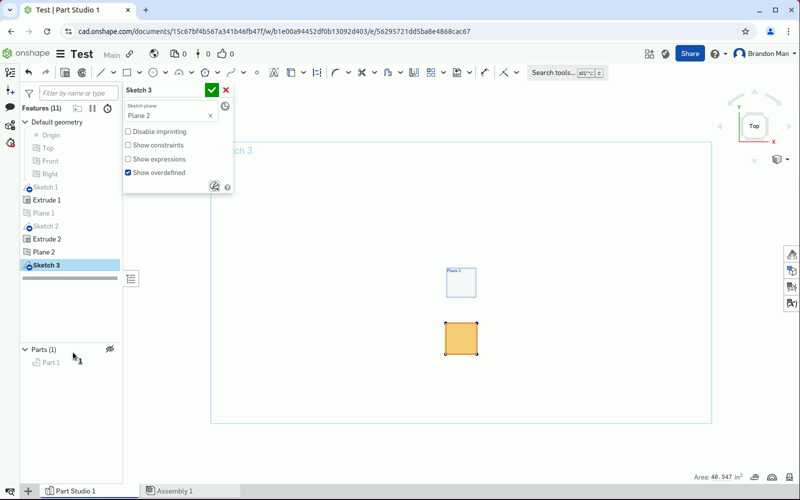
key(shift+y)
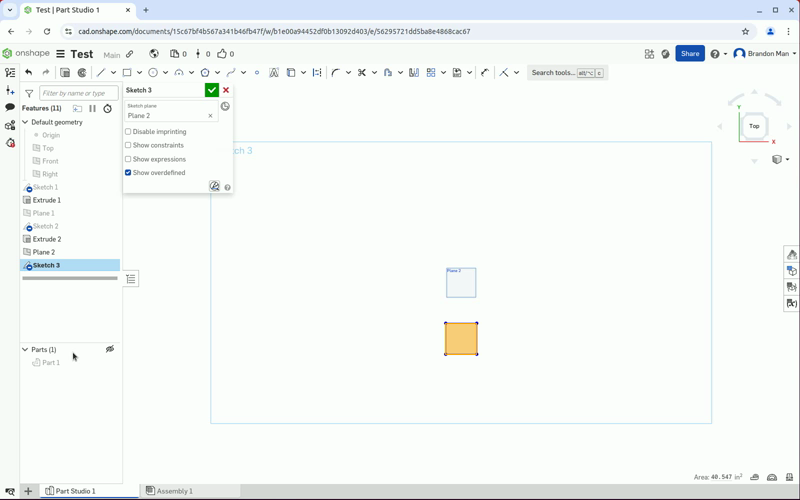
key(shift+e)
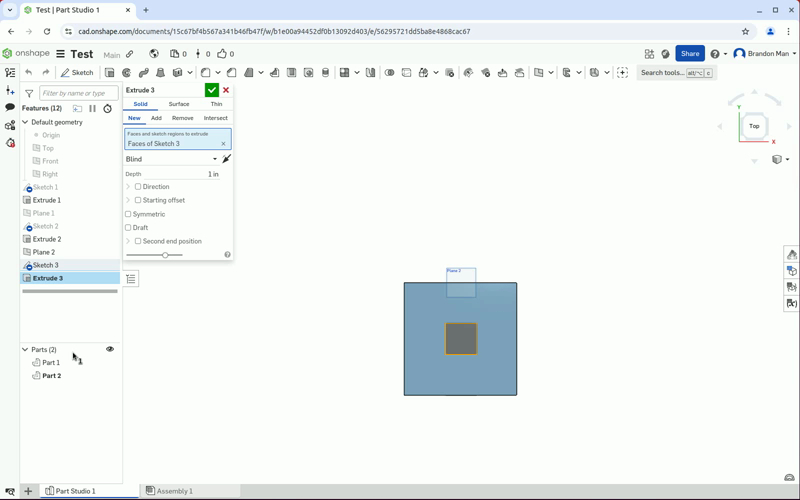
mouse_move(143, 106)
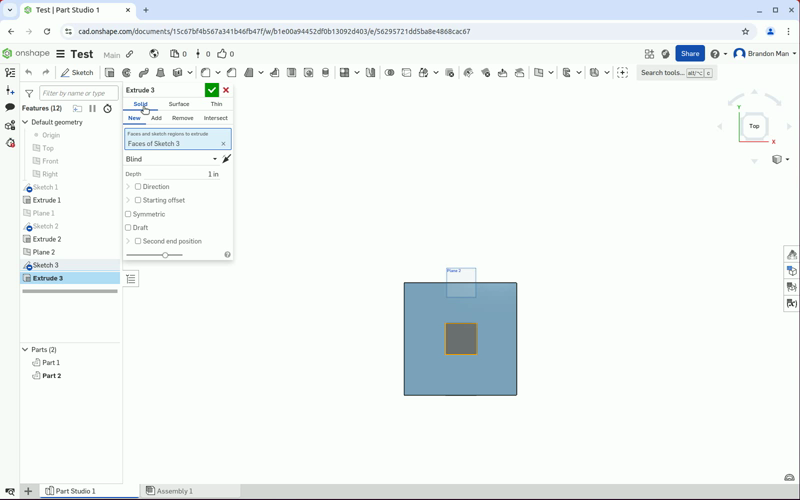
click(143, 106)
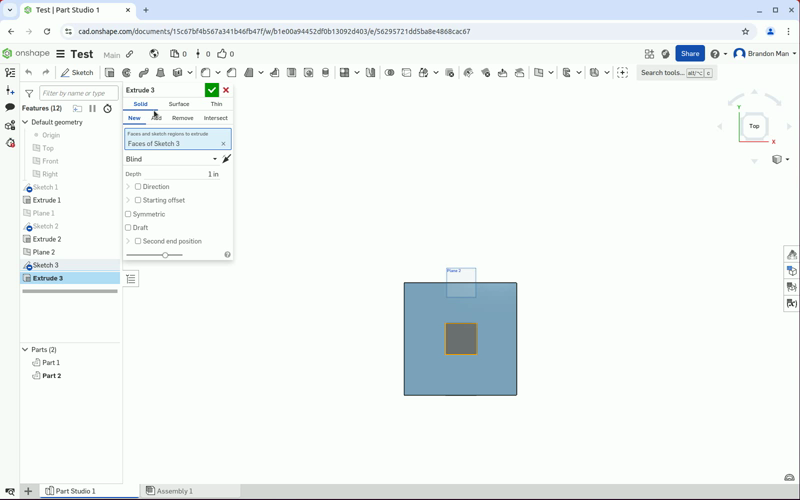
mouse_move(186, 120)
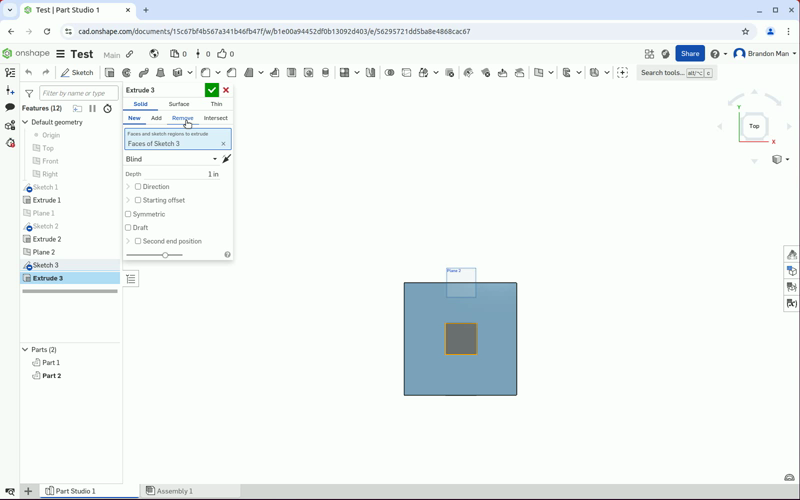
click(186, 120)
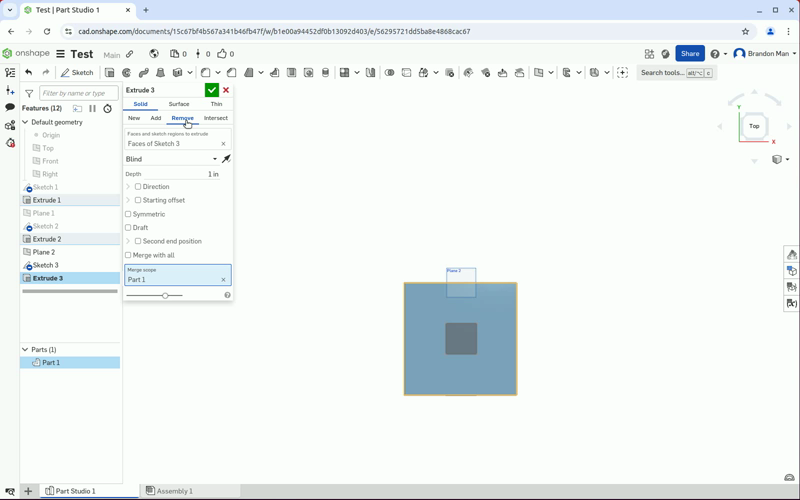
key(tab, 4)
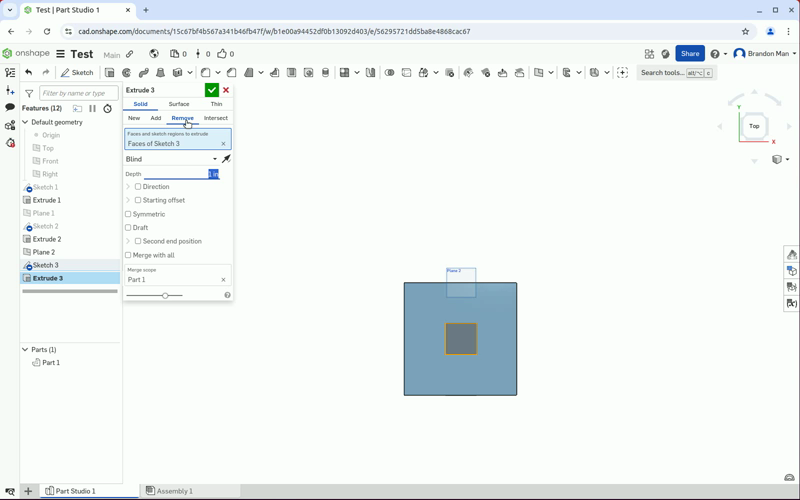
text(20.46)
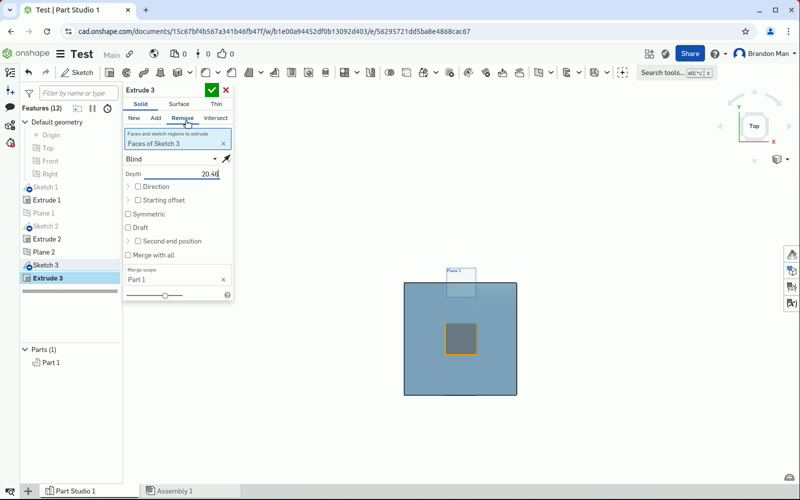
key(tab, 6)
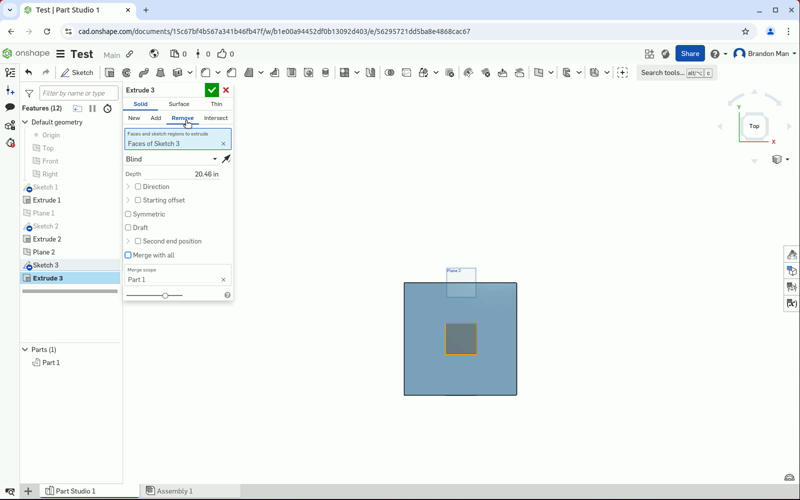
key(space)
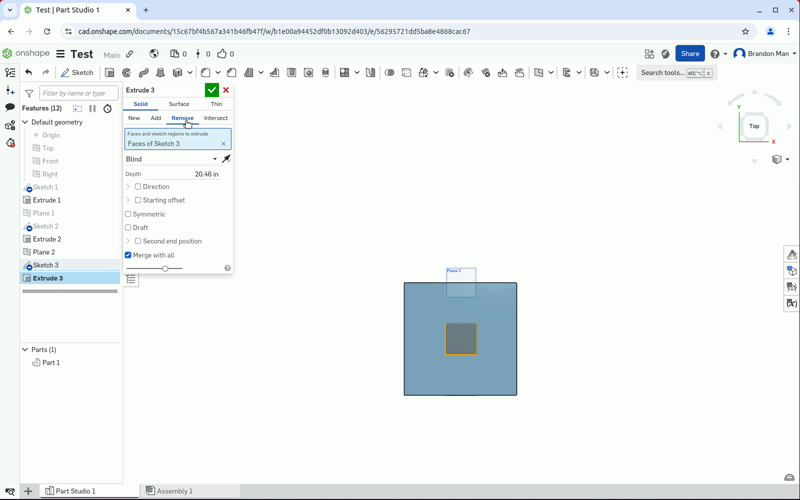
key(enter)
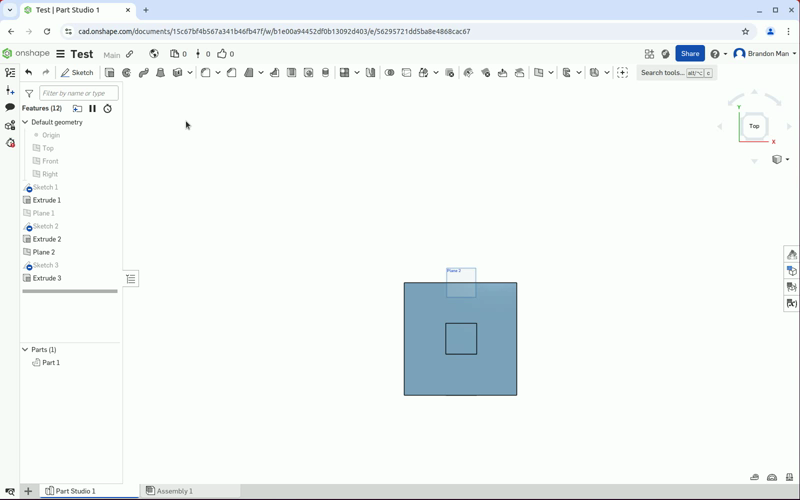
key(shift+h)
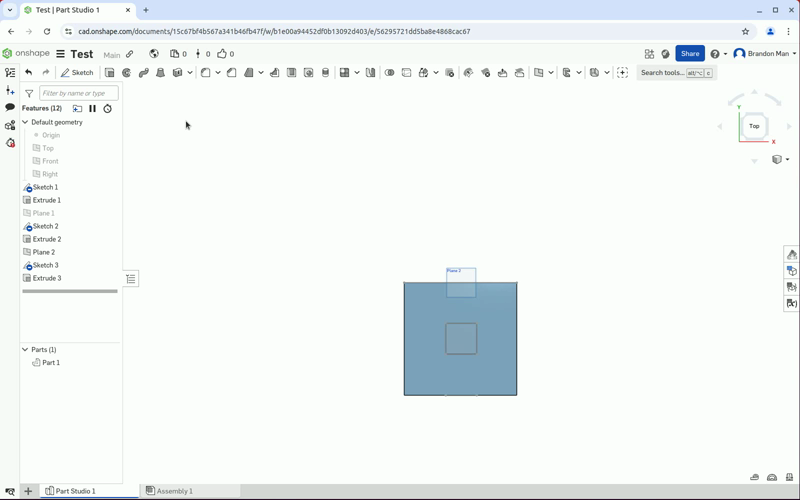
key(shift+h)
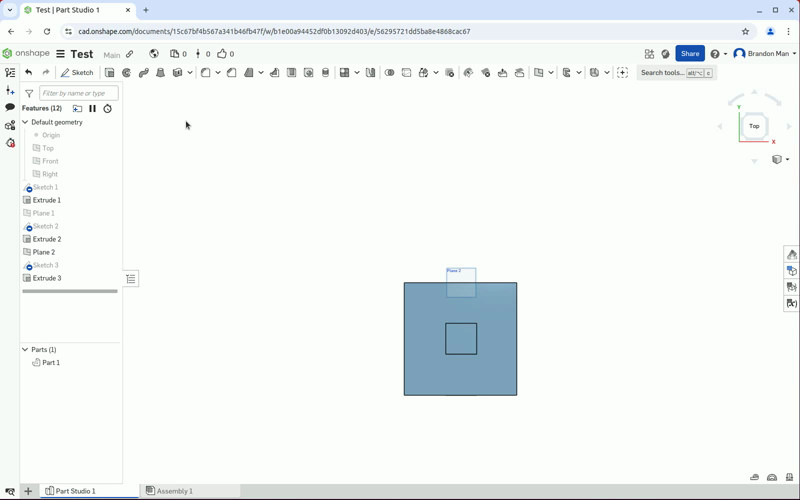
mouse_move(73, 189)
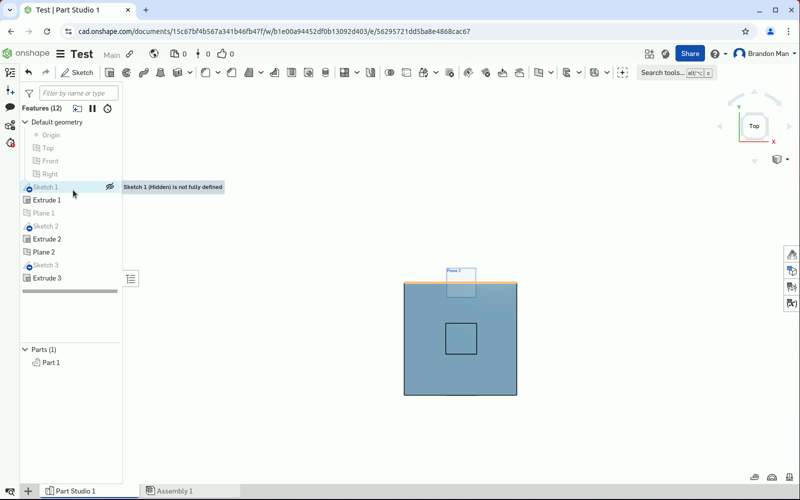
click(73, 189)
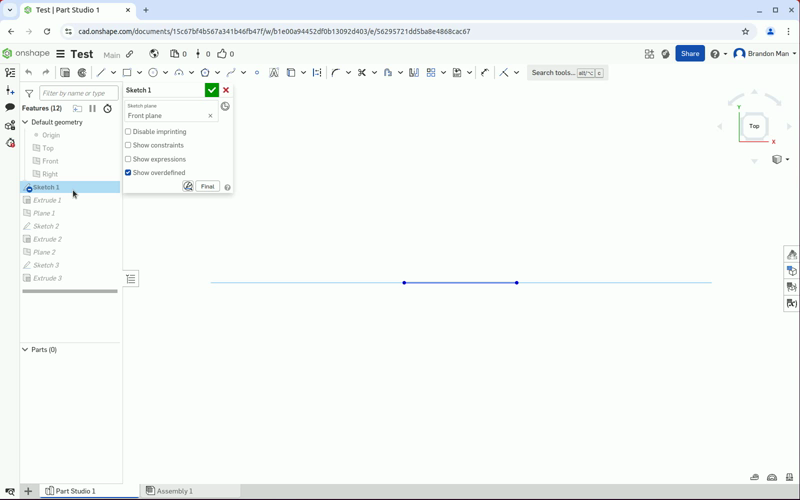
mouse_move(229, 92)
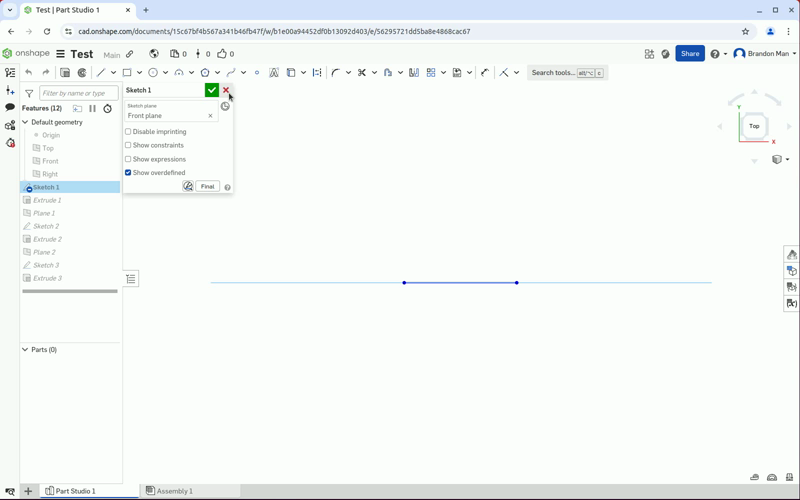
click(229, 92)
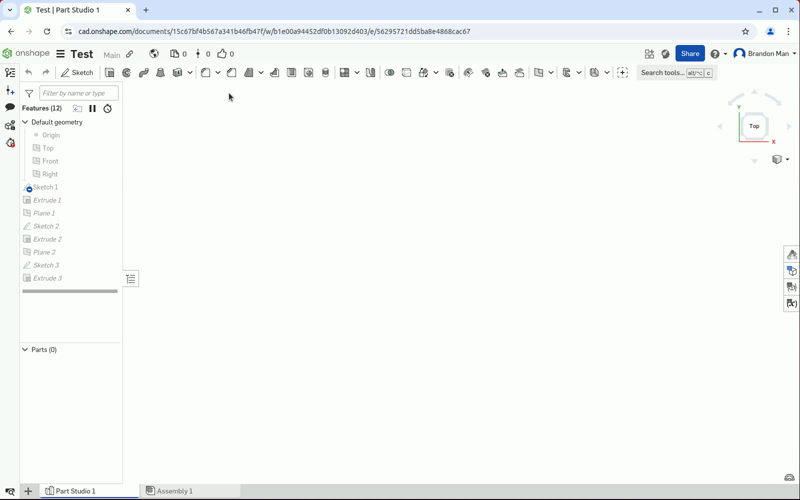
key(shift+s)
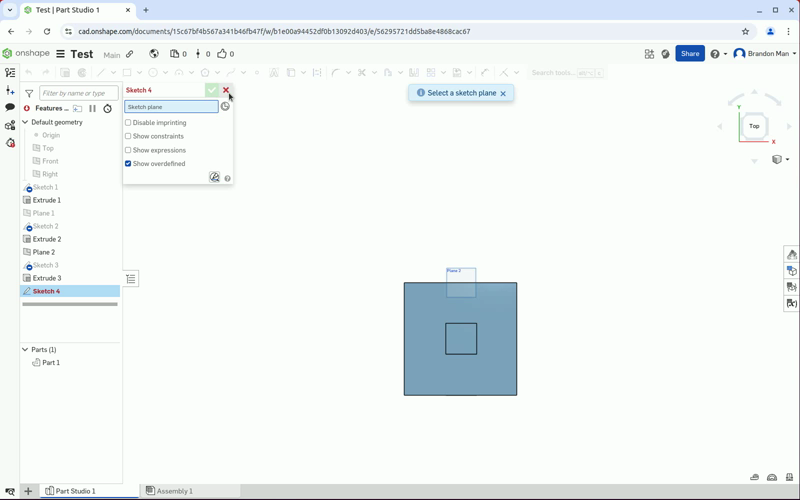
mouse_move(73, 254)
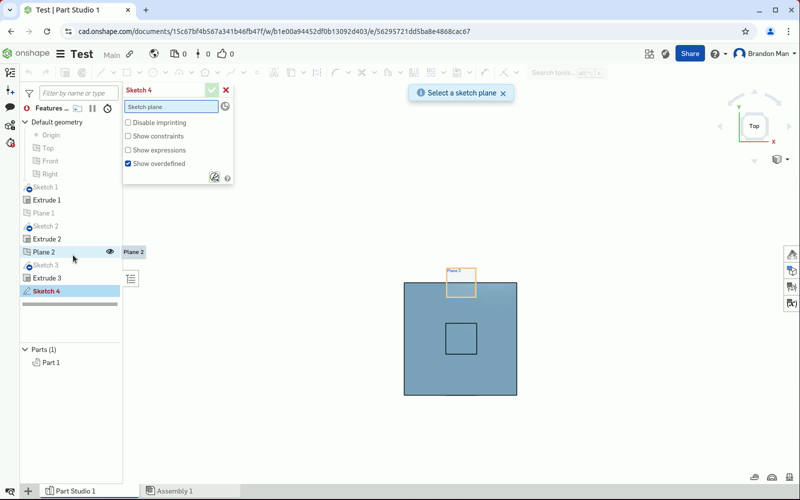
click(73, 254)
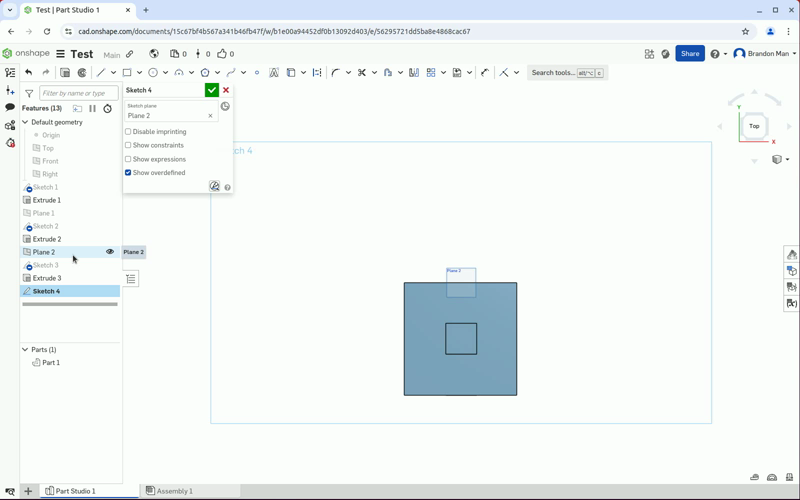
mouse_move(73, 352)
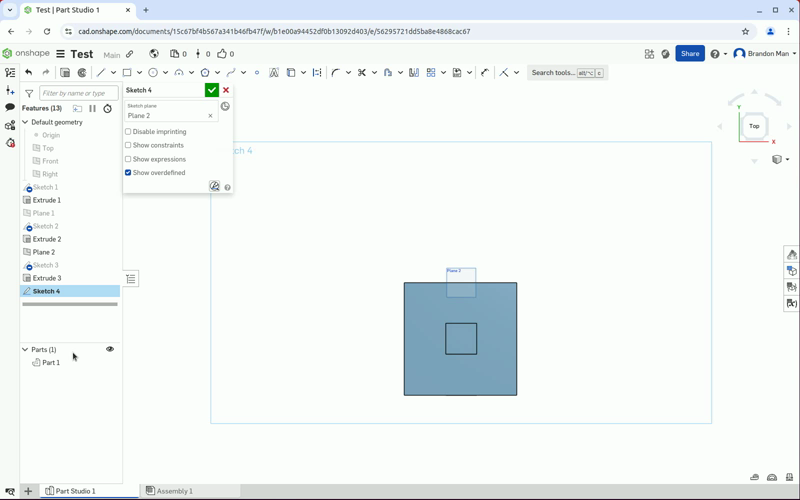
key(y)
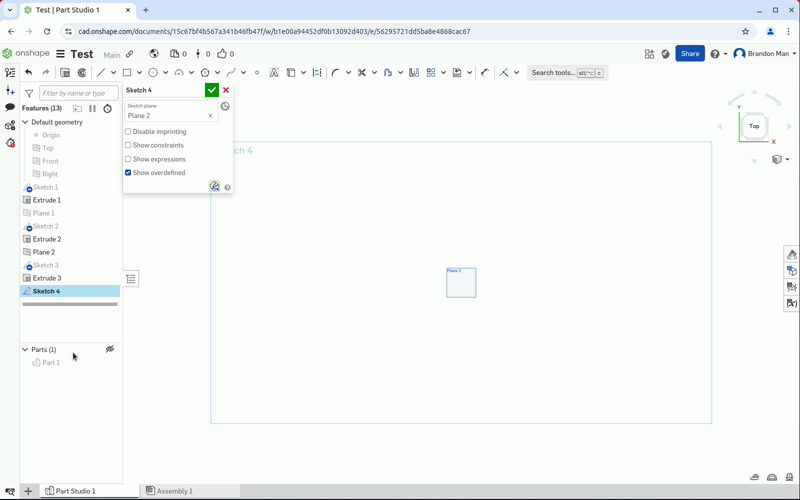
key(l)
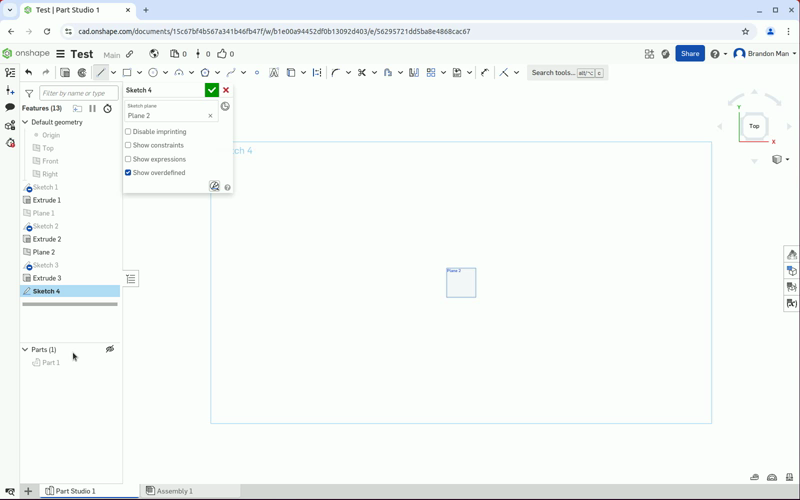
key_down(shift)
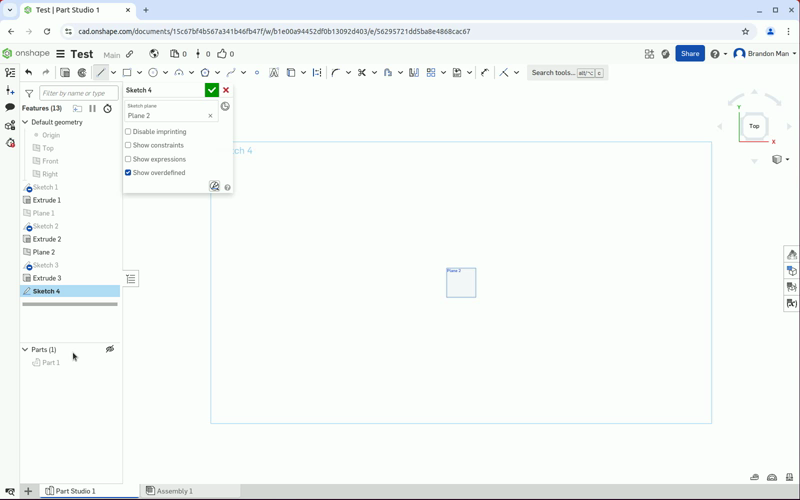
mouse_move(478, 342)
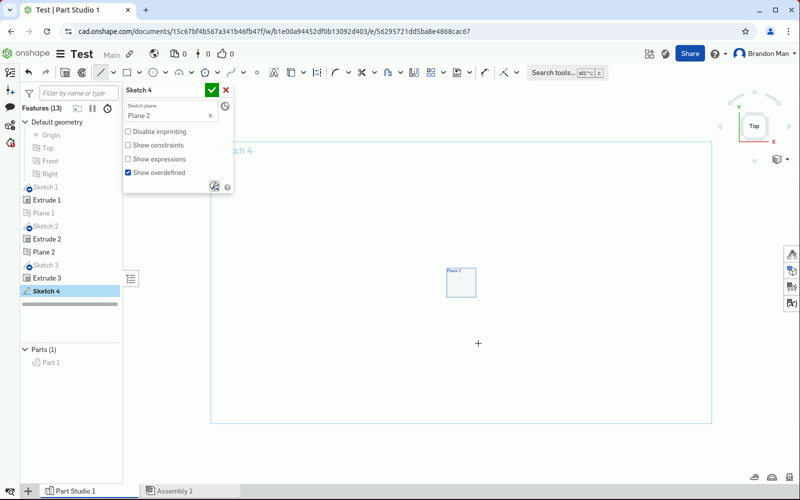
click(478, 342)
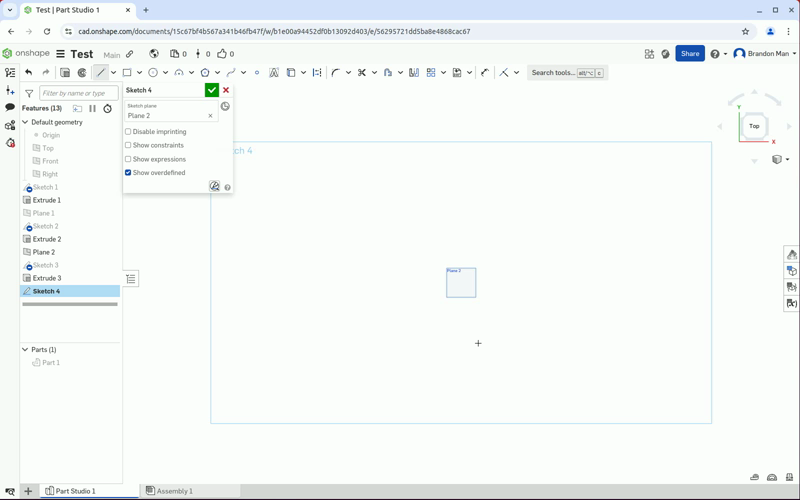
key_up(shift)
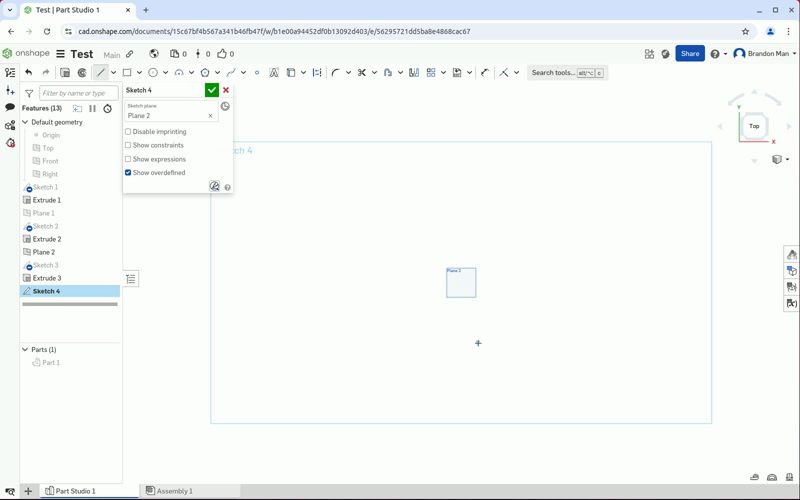
key_down(shift)
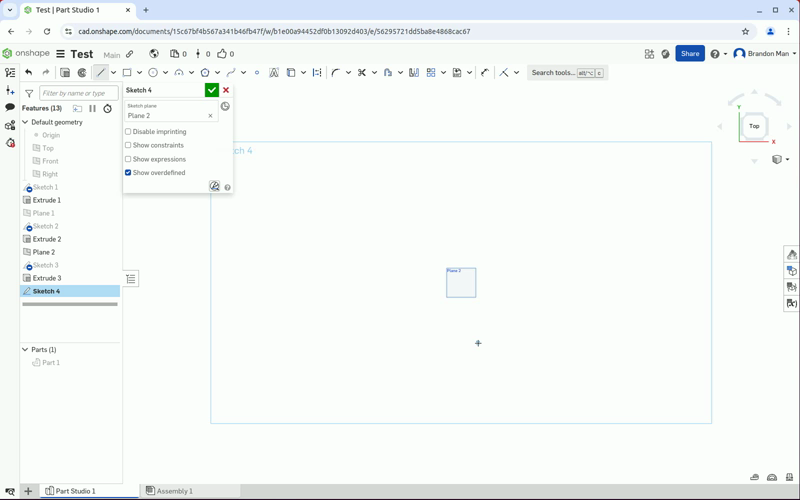
mouse_move(508, 342)
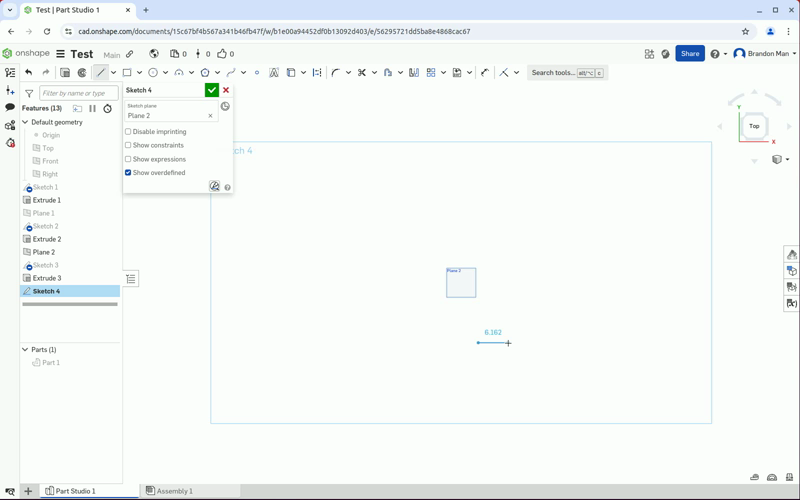
mouse_move(502, 342)
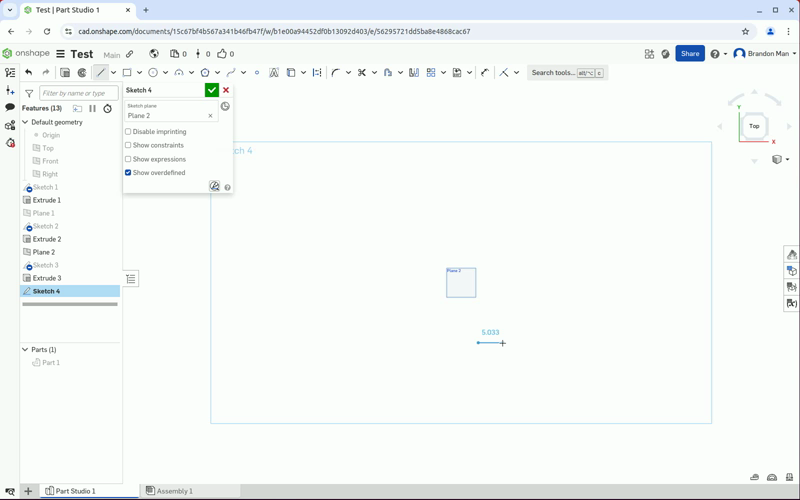
click(502, 342)
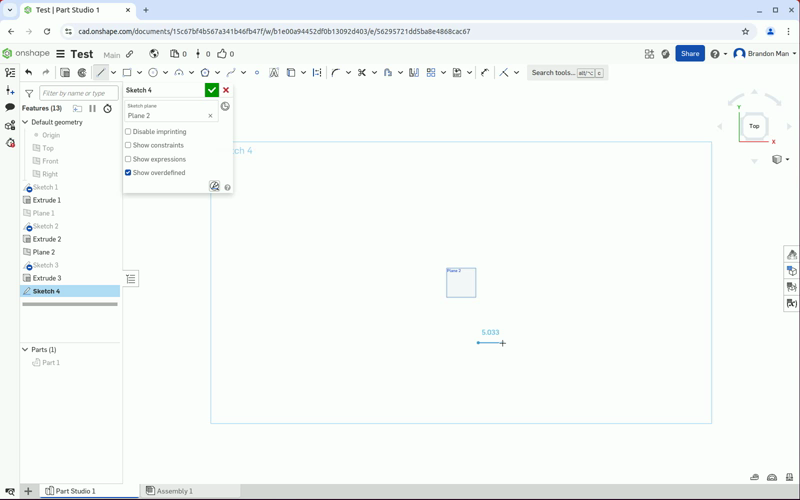
key_up(shift)
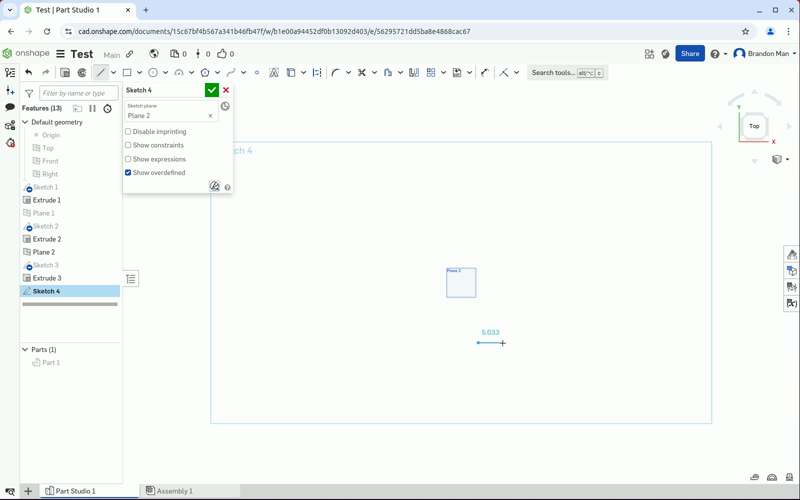
key_down(shift)
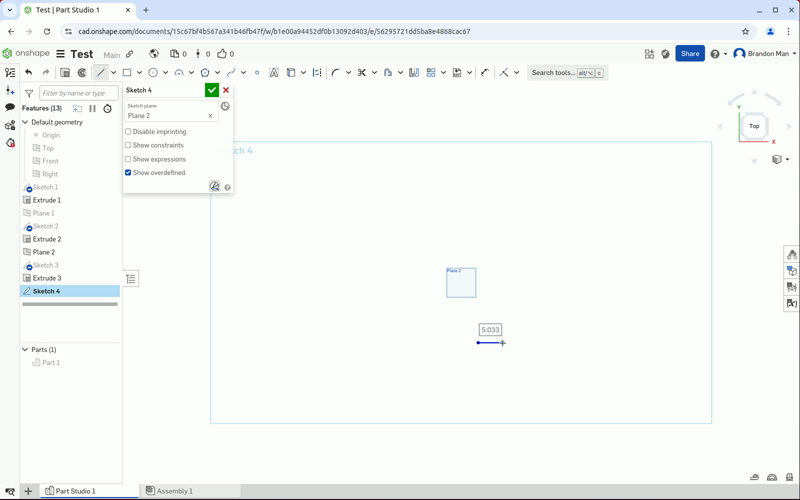
mouse_move(532, 342)
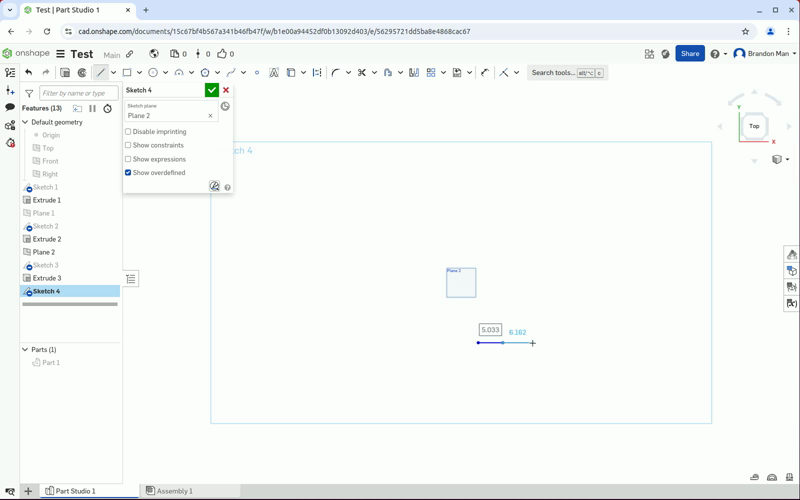
mouse_move(502, 334)
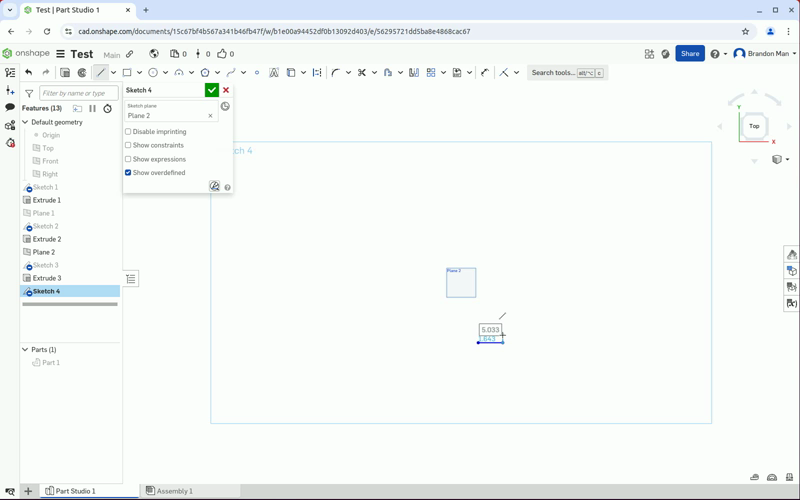
click(502, 334)
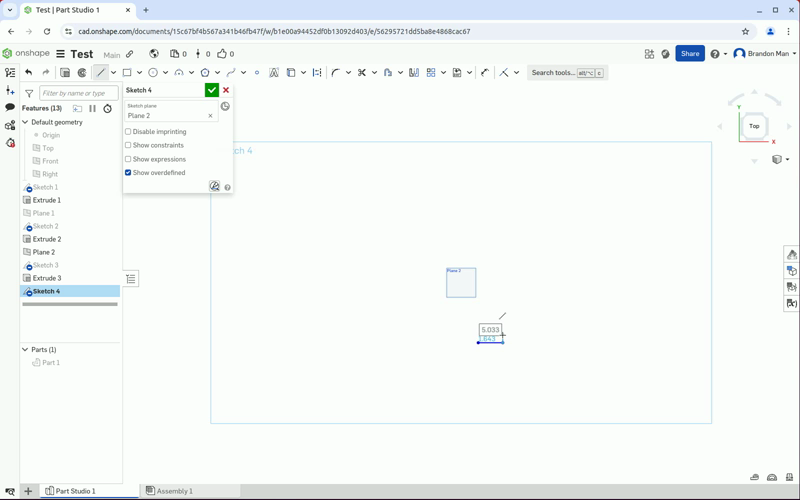
key_up(shift)
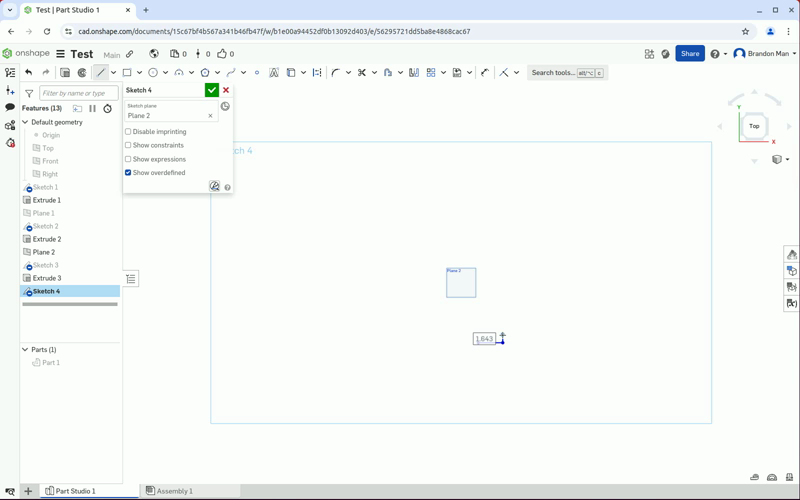
key_down(shift)
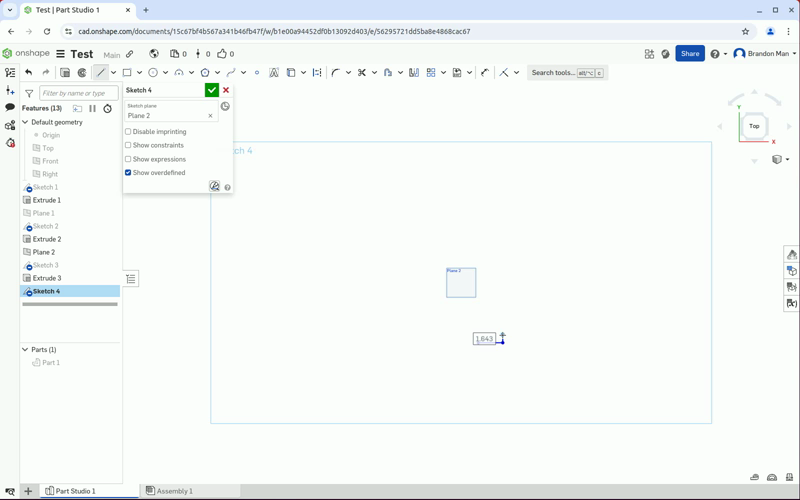
mouse_move(532, 334)
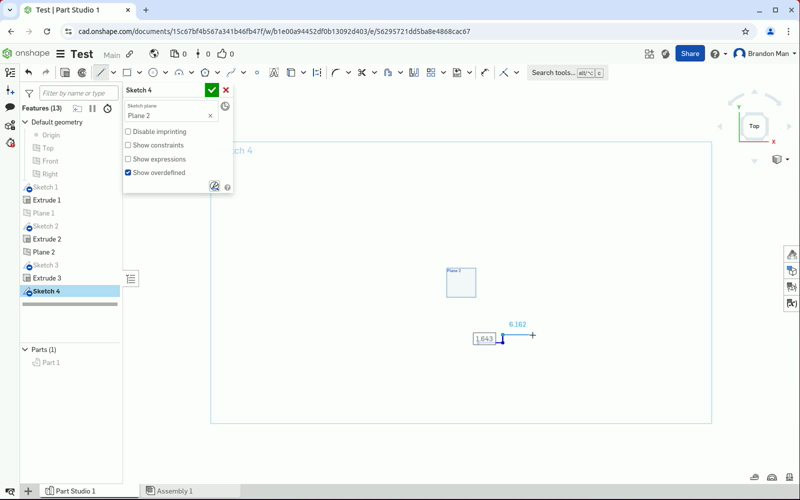
mouse_move(478, 334)
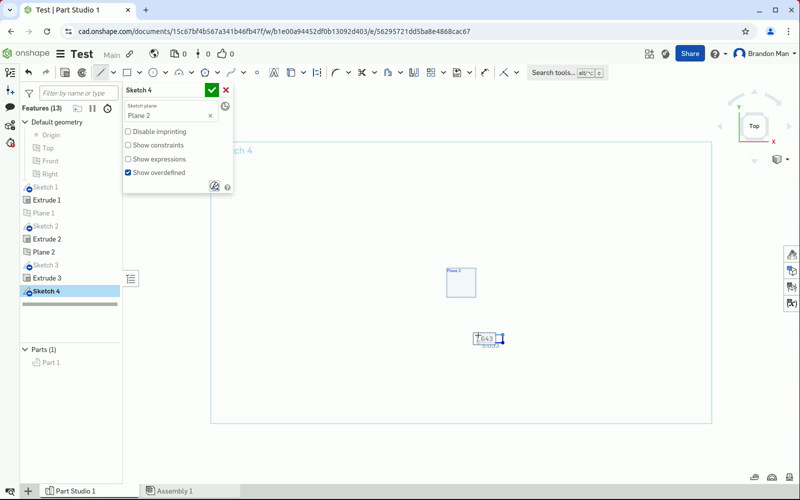
click(478, 334)
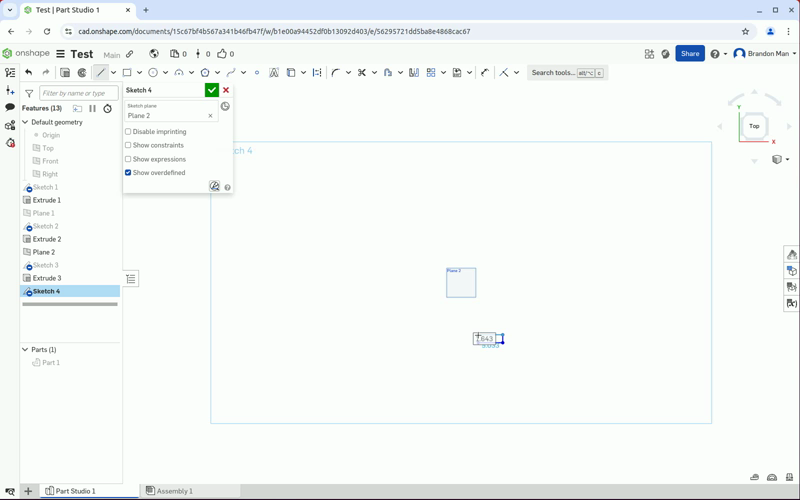
key_up(shift)
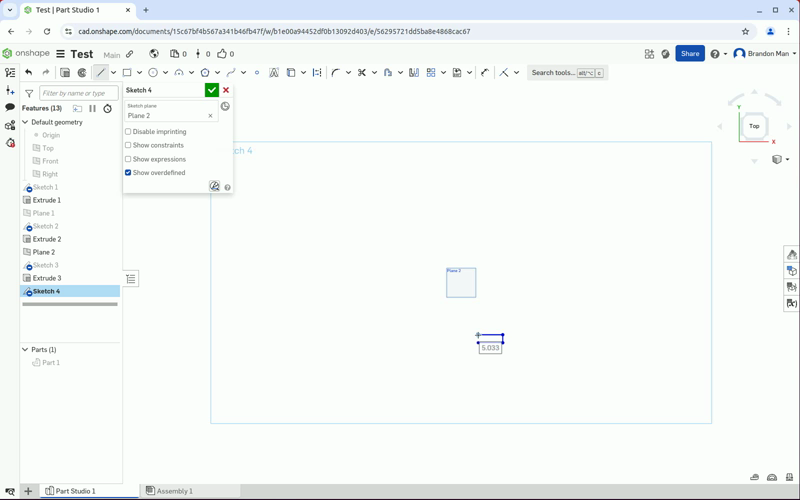
mouse_move(508, 334)
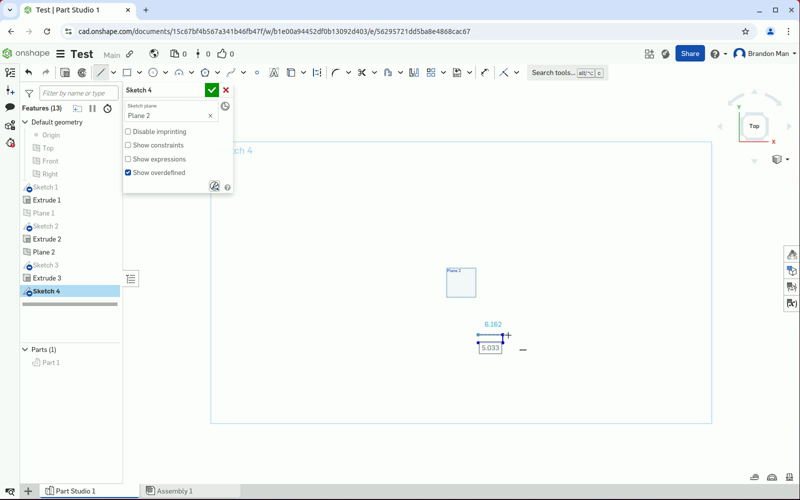
key_down(shift)
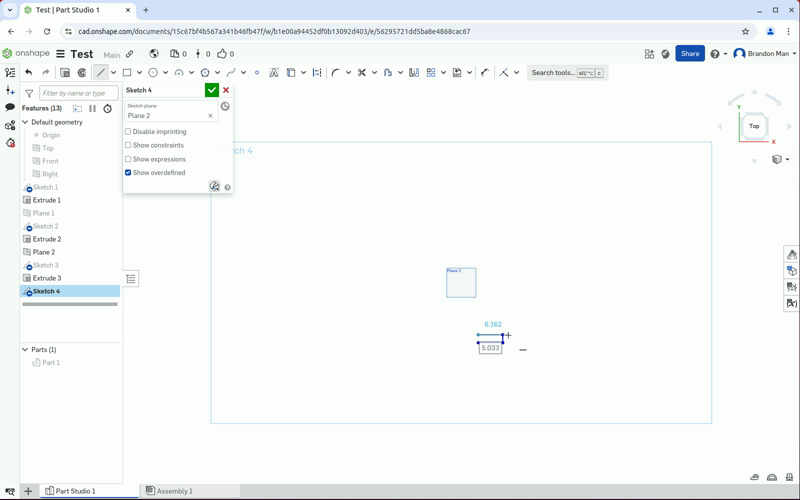
mouse_move(478, 342)
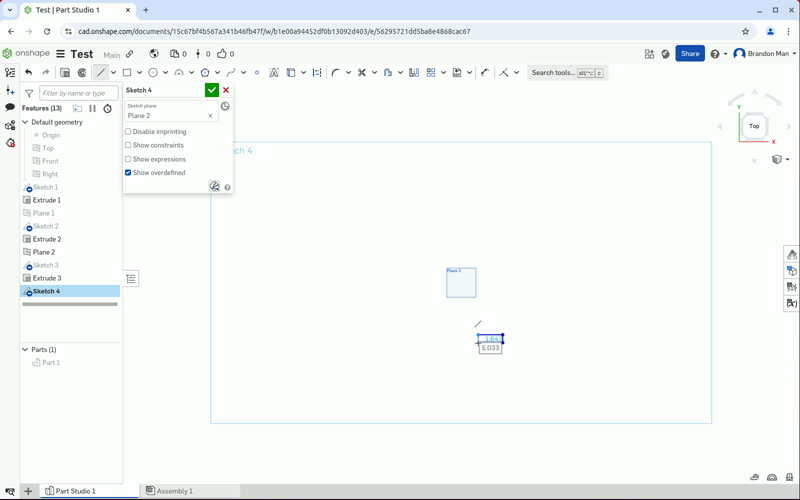
key_up(shift)
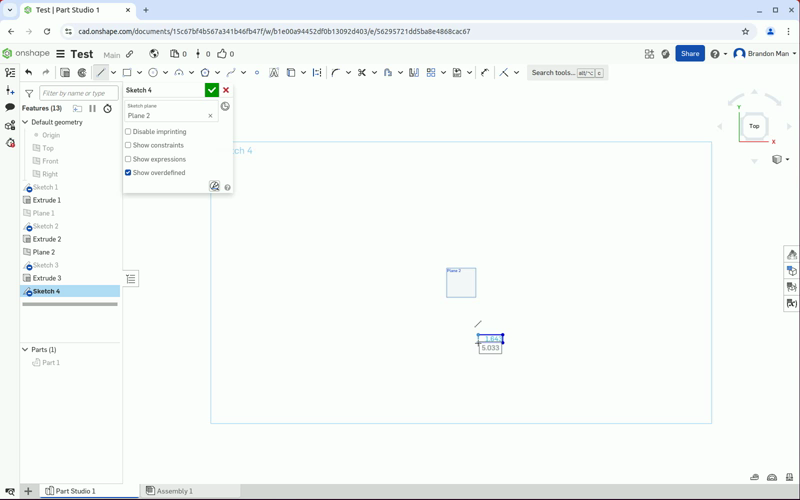
click(478, 342)
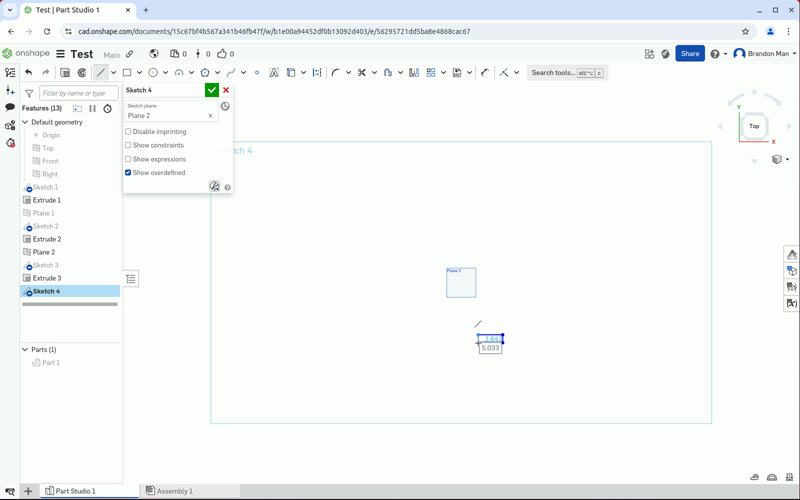
key(esc)
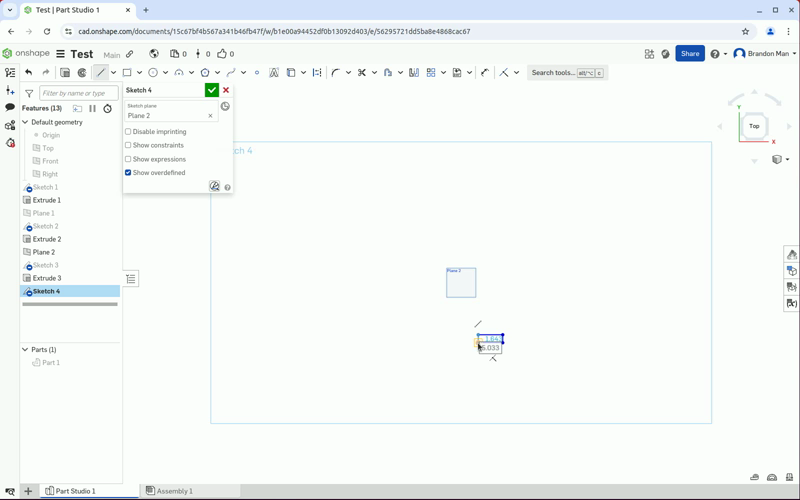
mouse_move(500, 337)
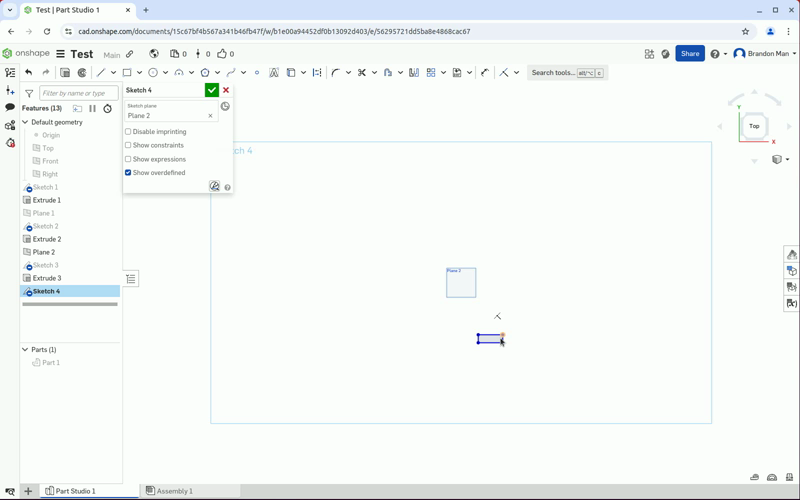
scroll(6)
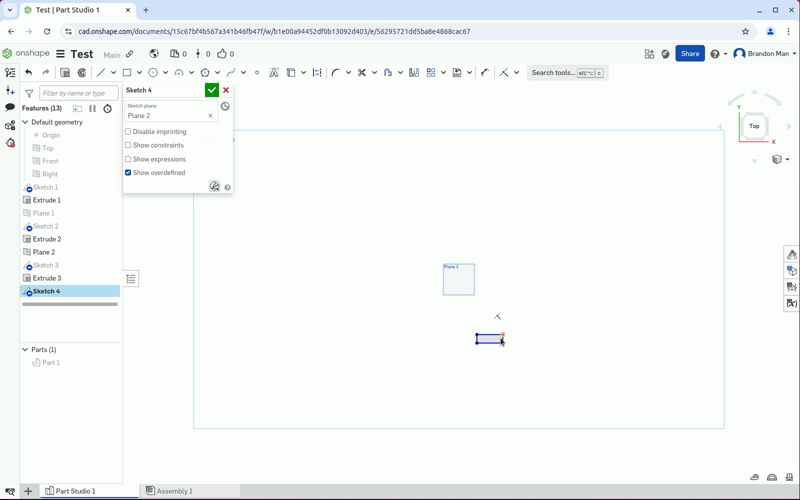
scroll(6)
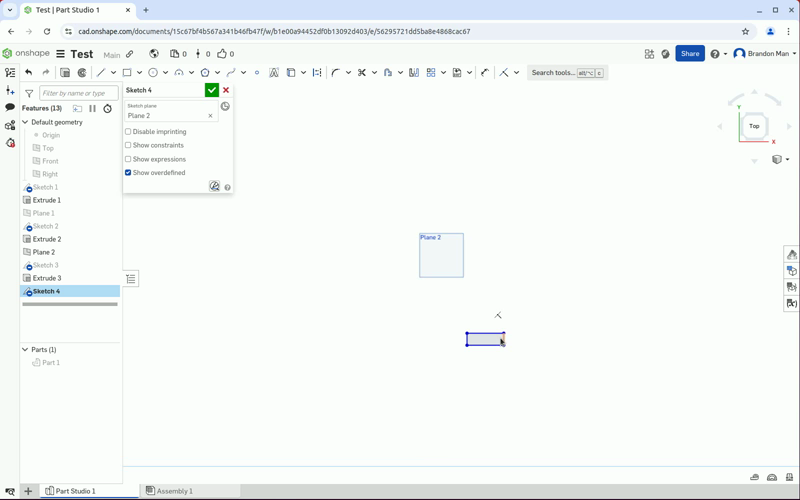
scroll(6)
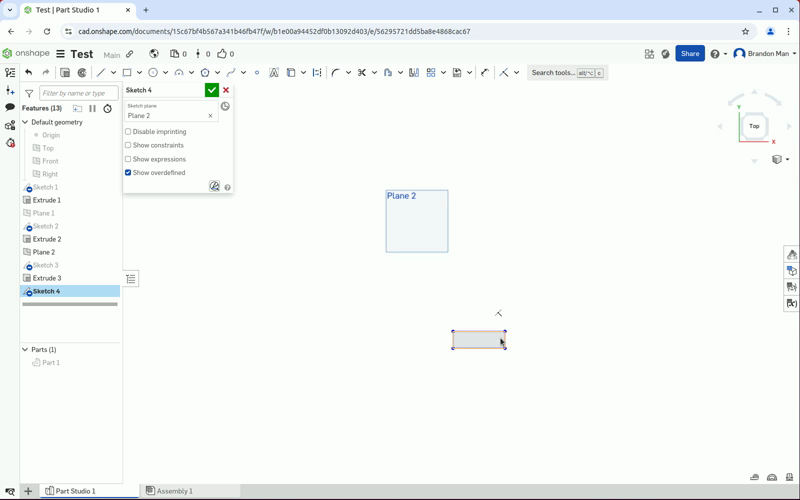
scroll(6)
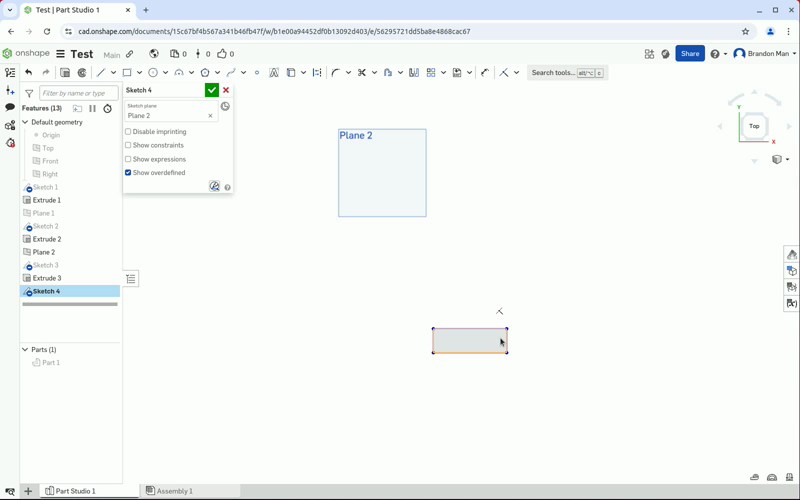
scroll(6)
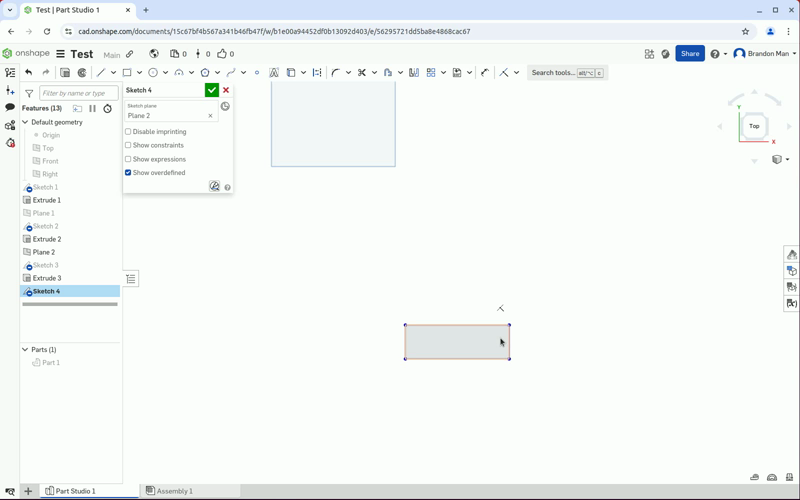
scroll(6)
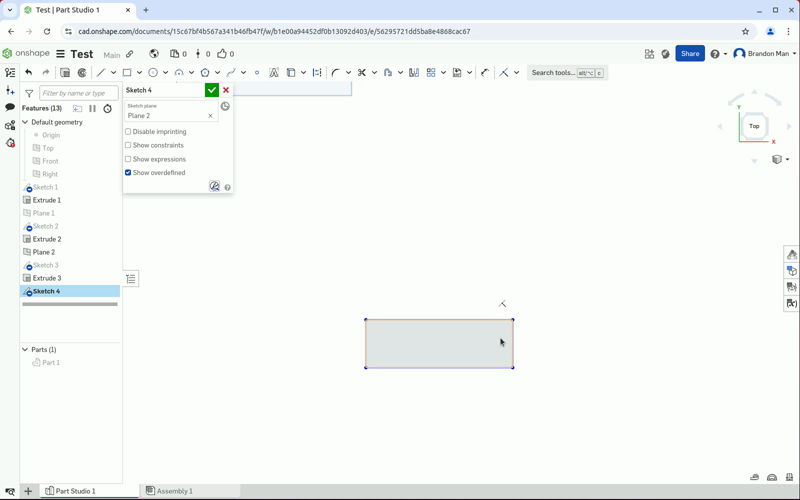
scroll(6)
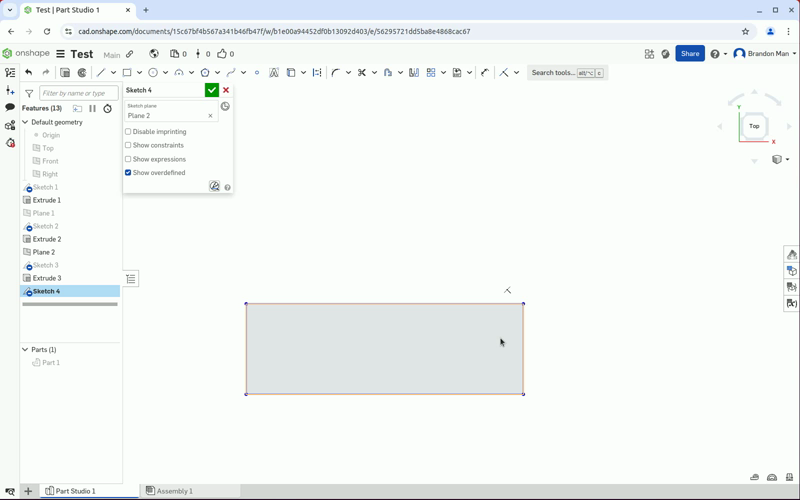
click(500, 337)
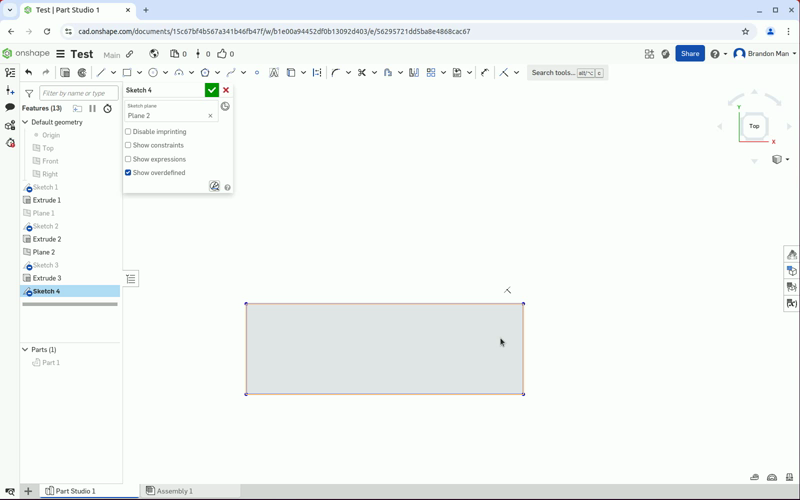
scroll(-6)
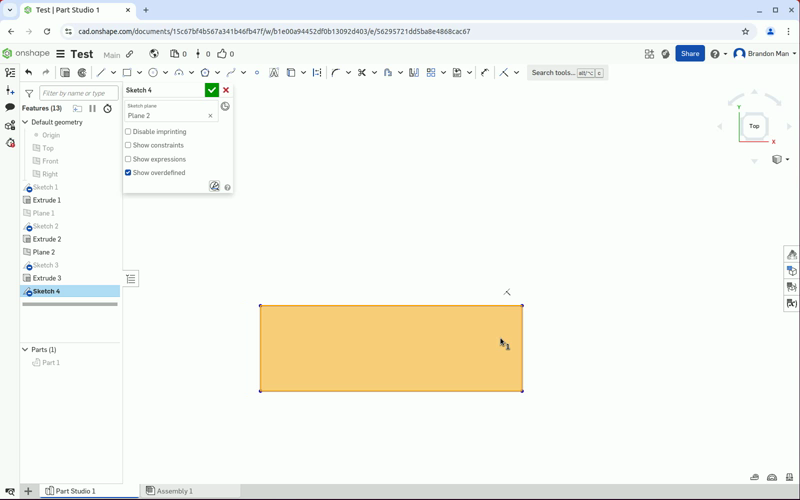
scroll(-6)
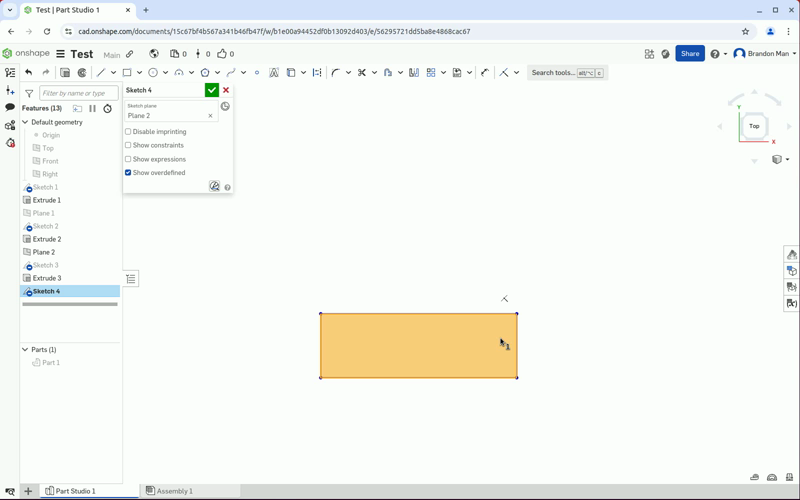
scroll(-6)
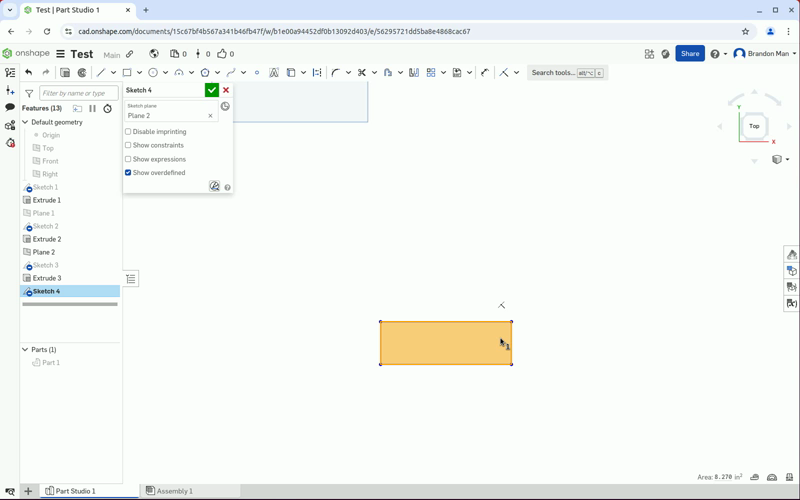
scroll(-6)
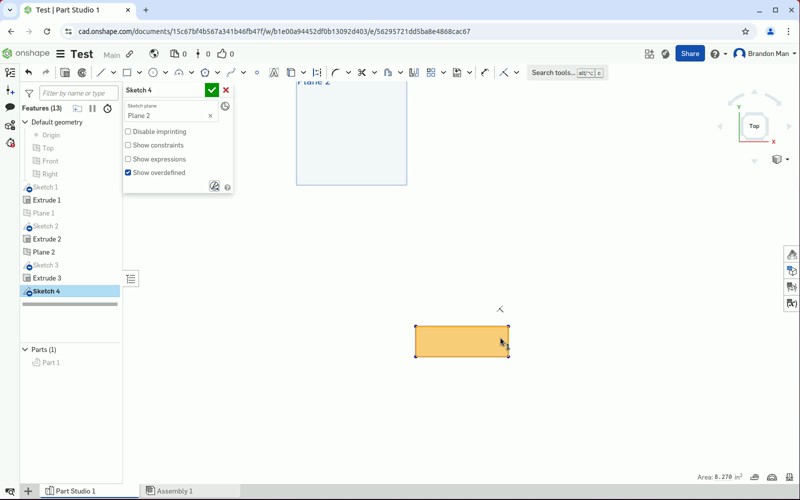
scroll(-6)
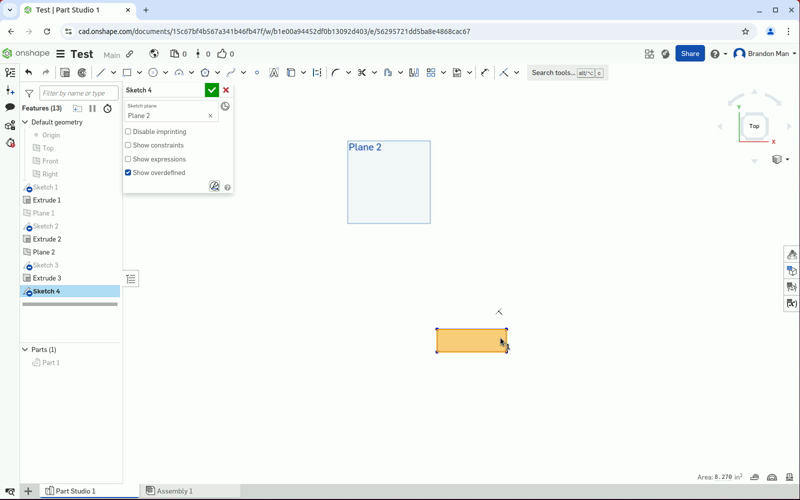
scroll(-6)
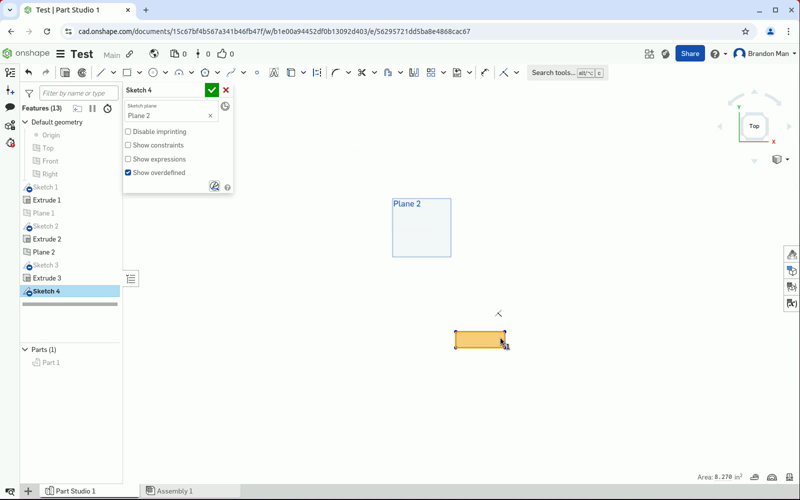
scroll(-6)
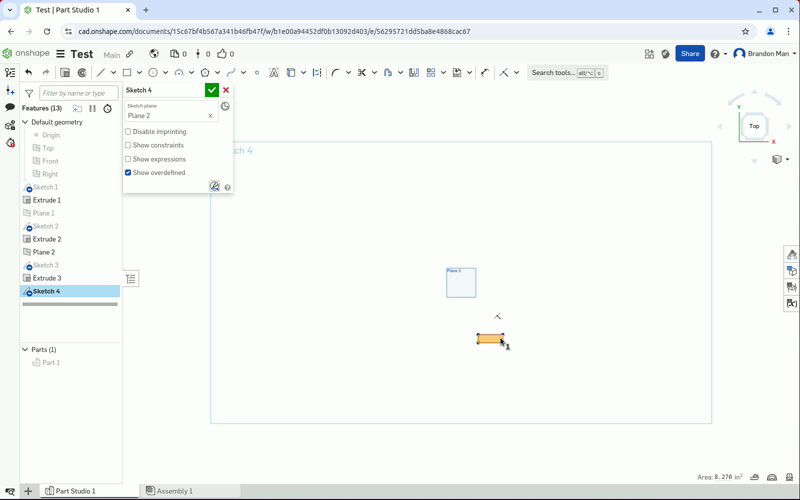
mouse_move(73, 352)
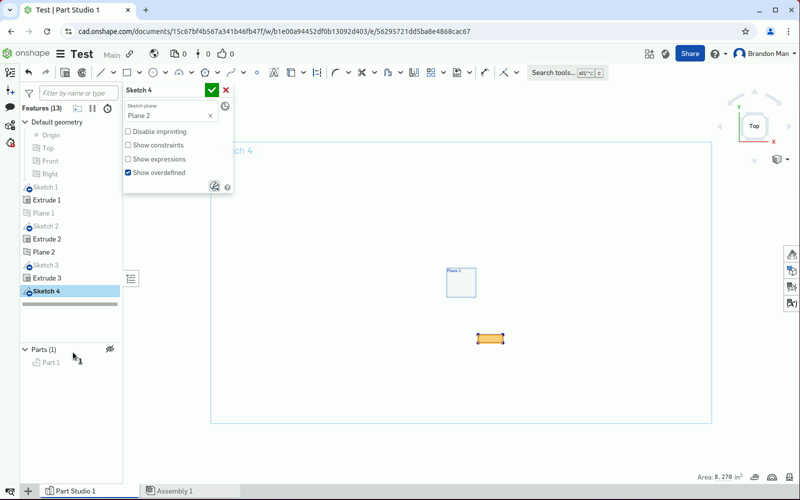
key(shift+y)
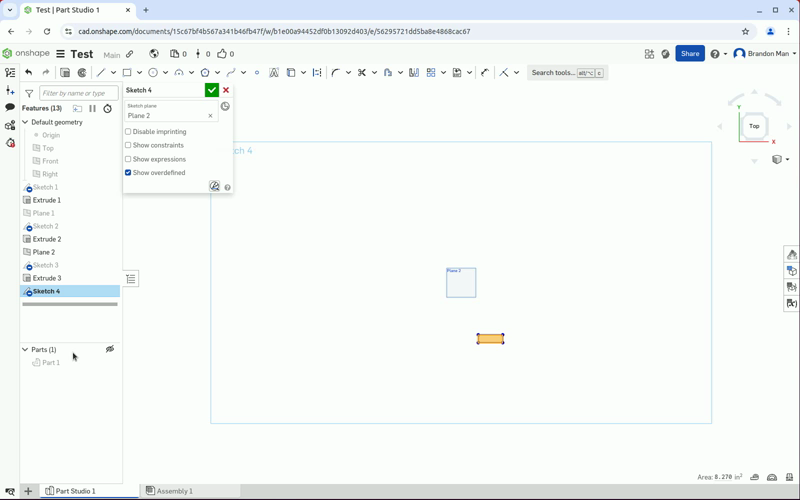
key(shift+e)
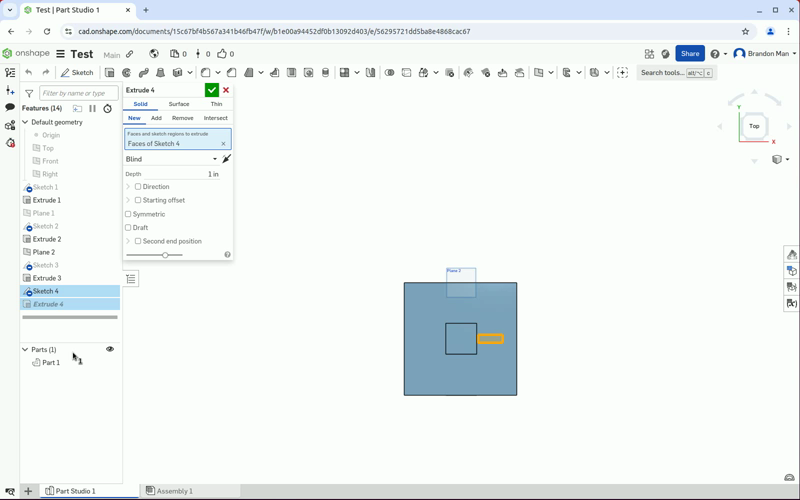
mouse_move(143, 106)
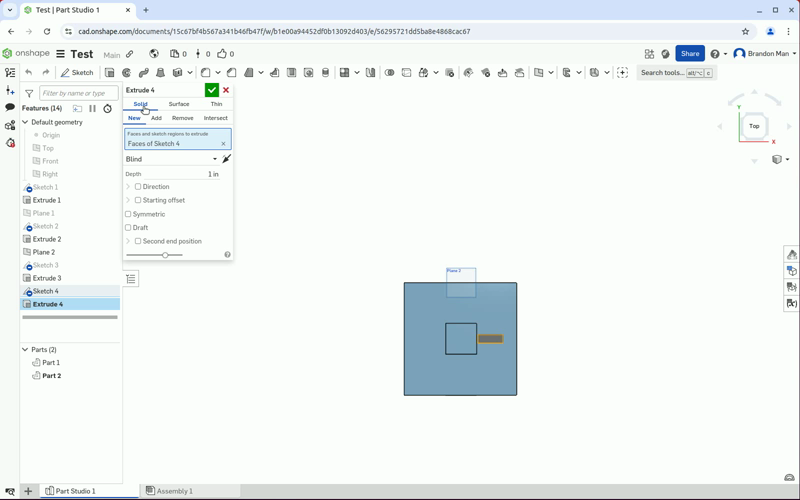
click(143, 106)
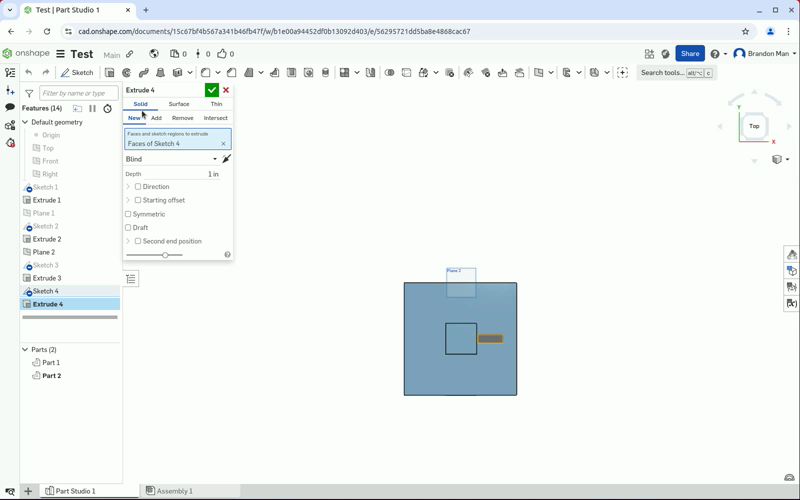
mouse_move(137, 120)
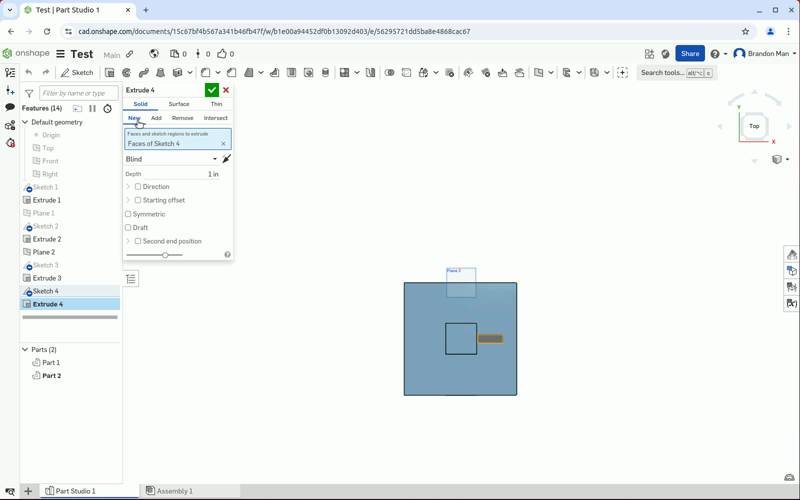
click(137, 120)
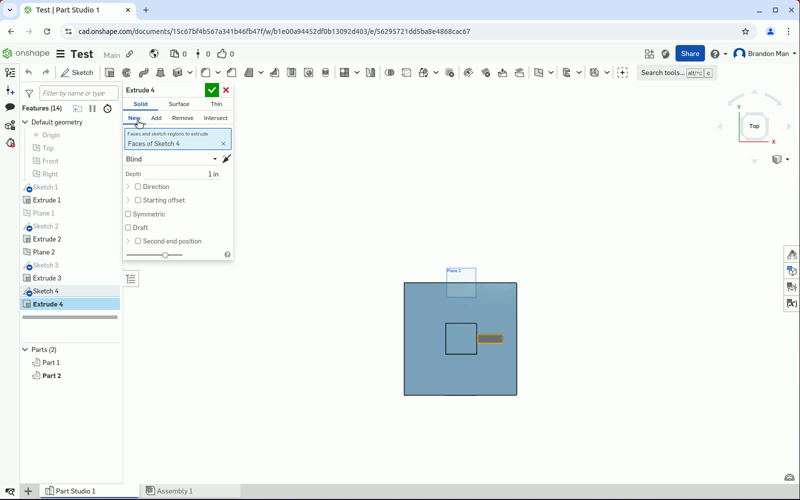
key(tab, 4)
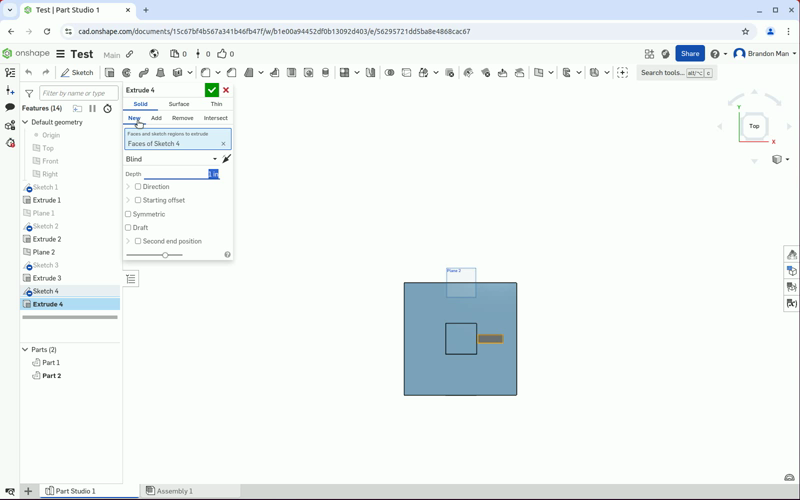
text(1.204)
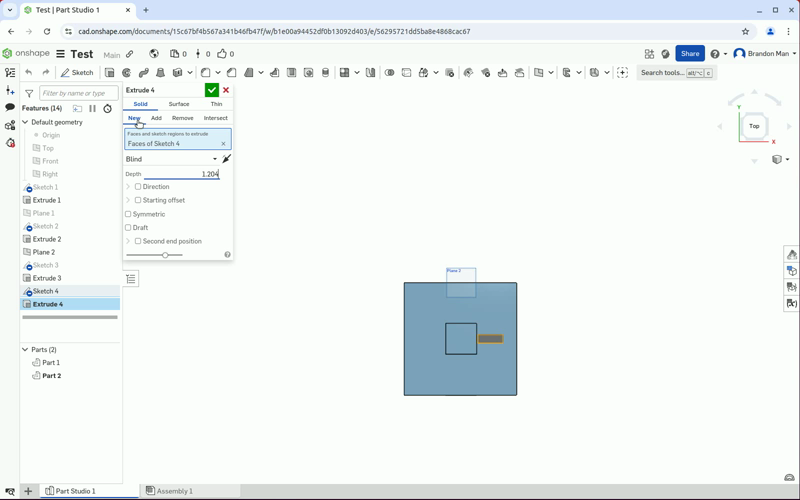
key(tab, 3)
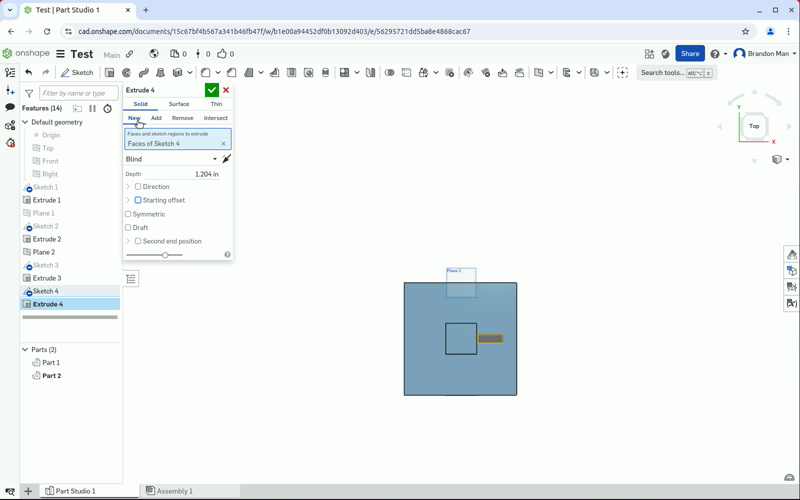
key(tab, 2)
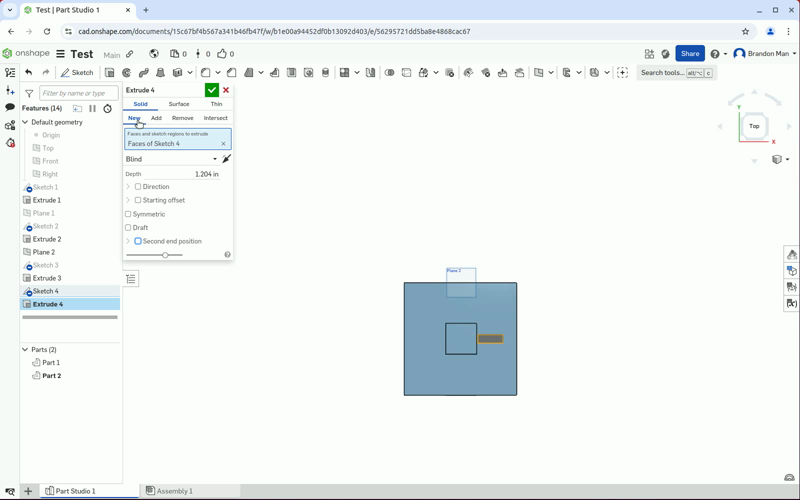
key(space)
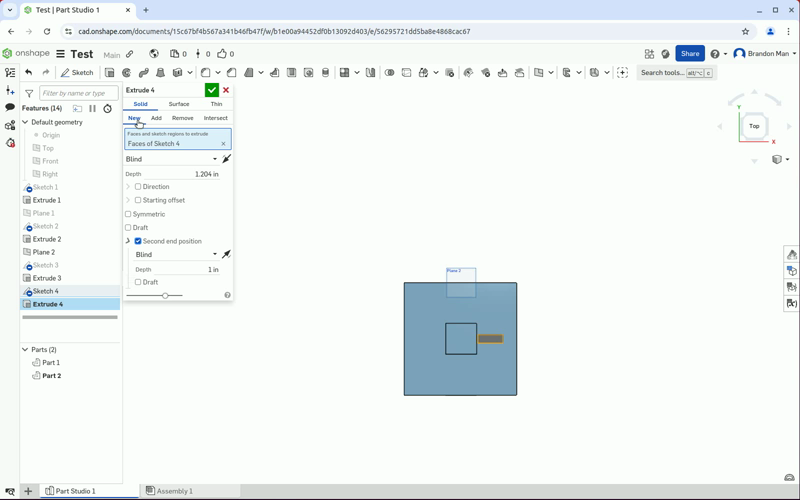
key(tab, 3)
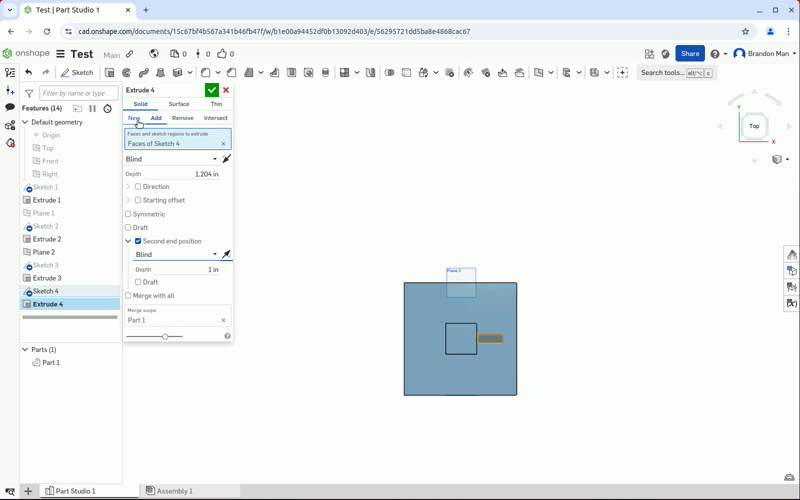
text(0.722)
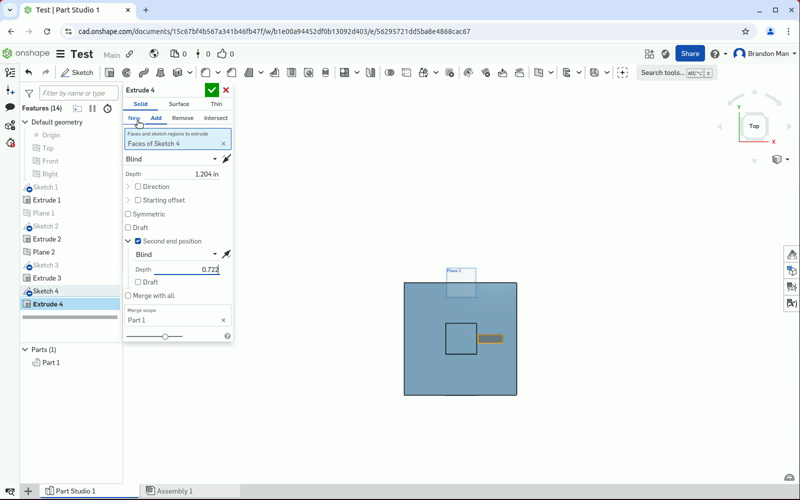
key(enter)
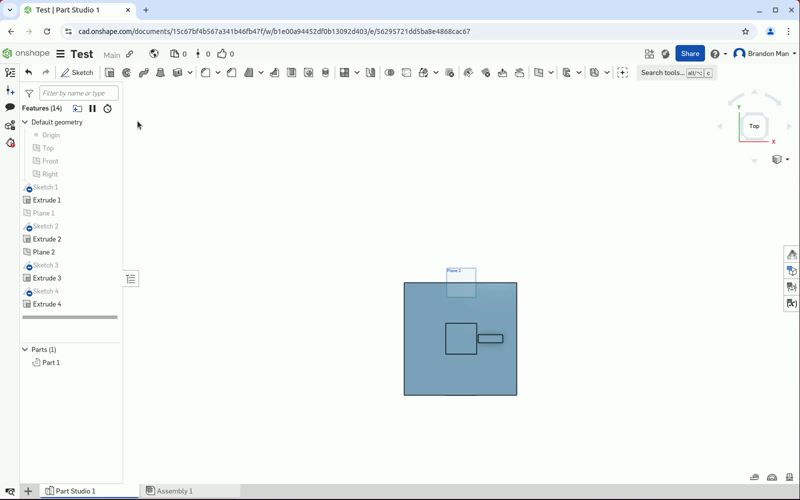
key(shift+h)
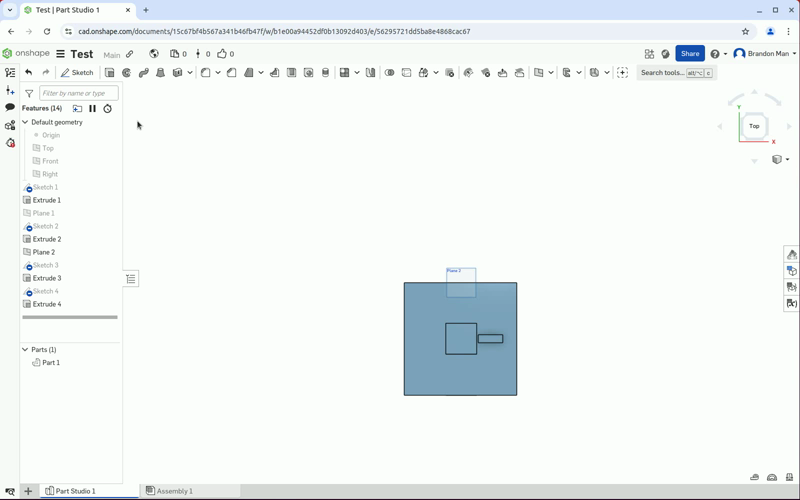
key(shift+h)
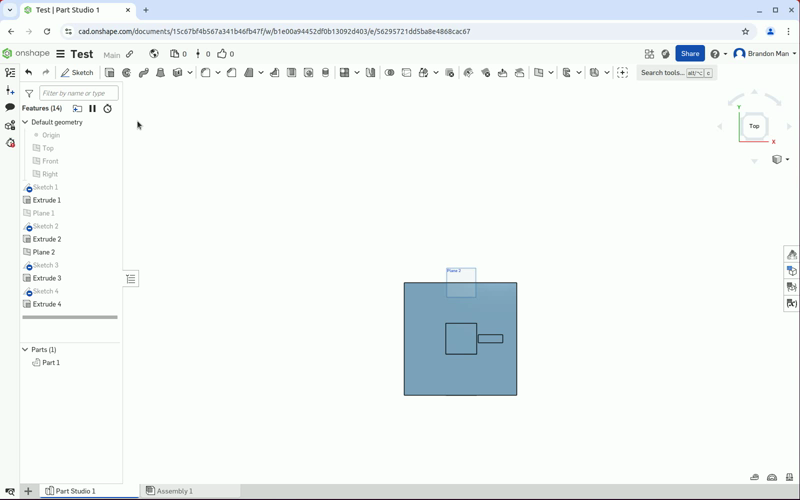
mouse_move(73, 189)
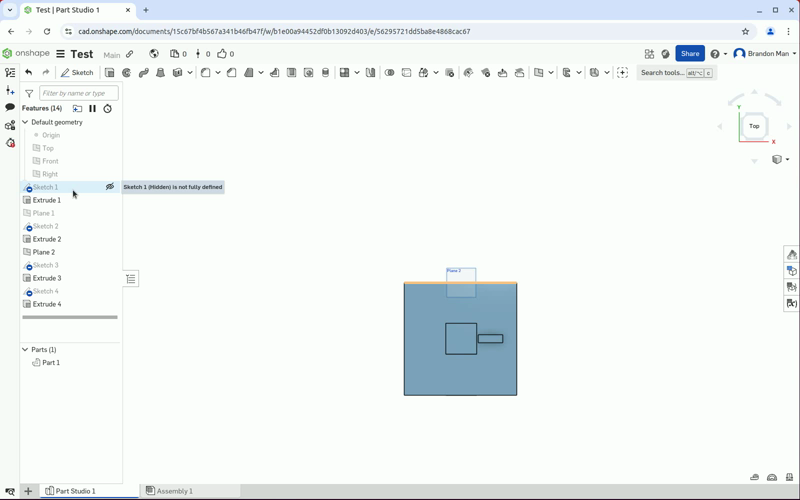
click(73, 189)
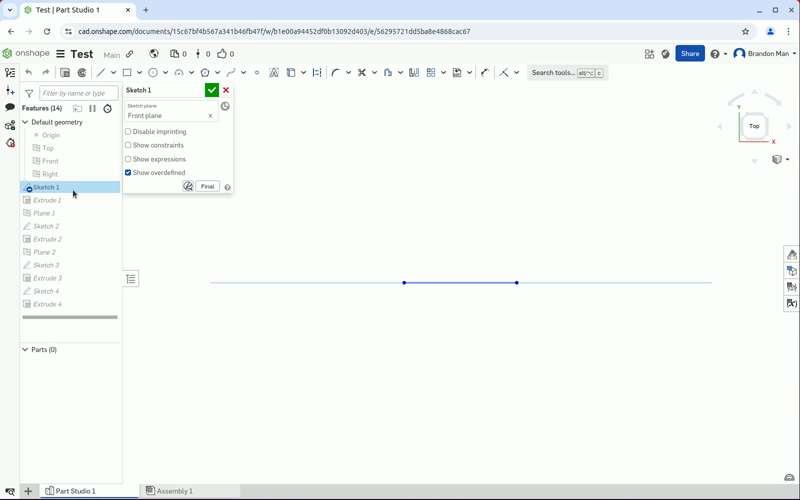
mouse_move(229, 92)
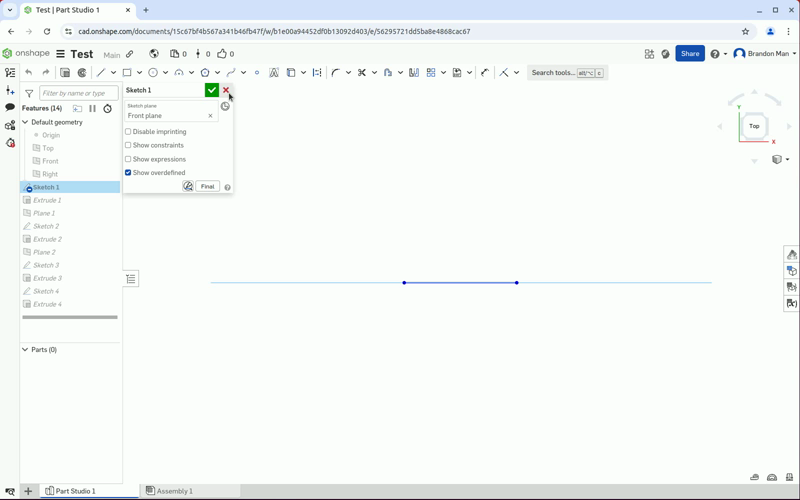
click(229, 92)
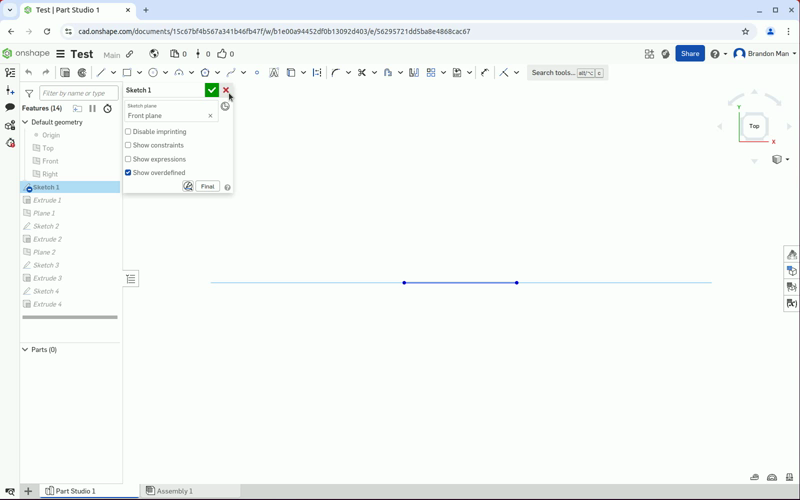
key(shift+s)
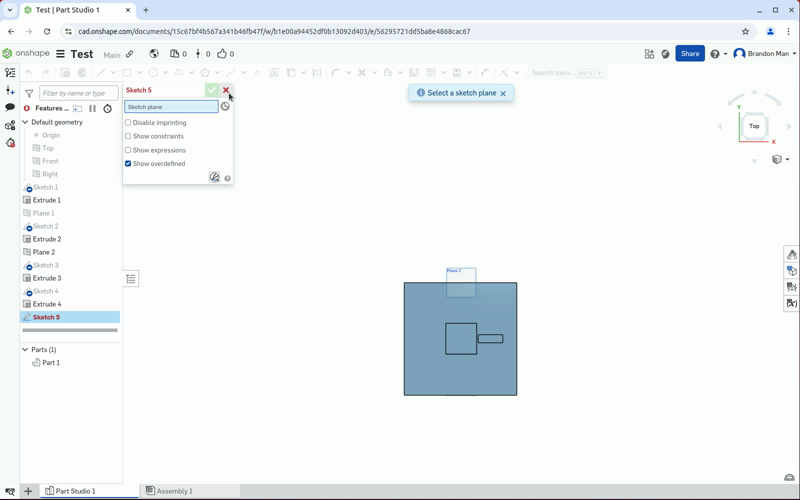
mouse_move(73, 254)
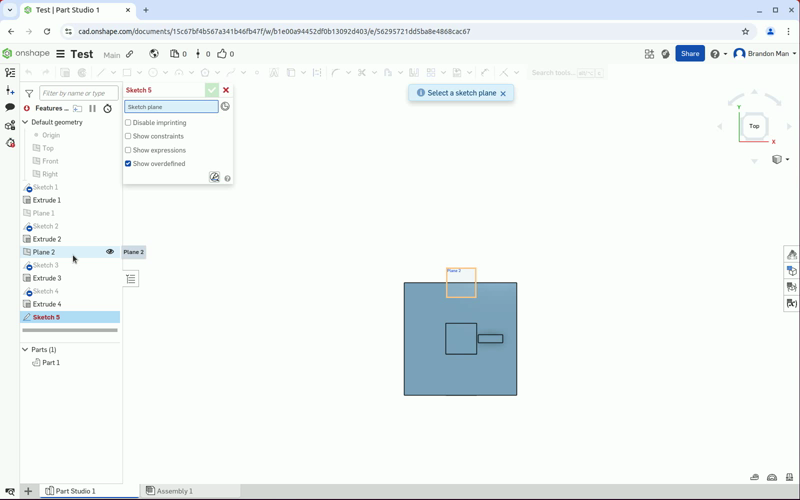
click(73, 254)
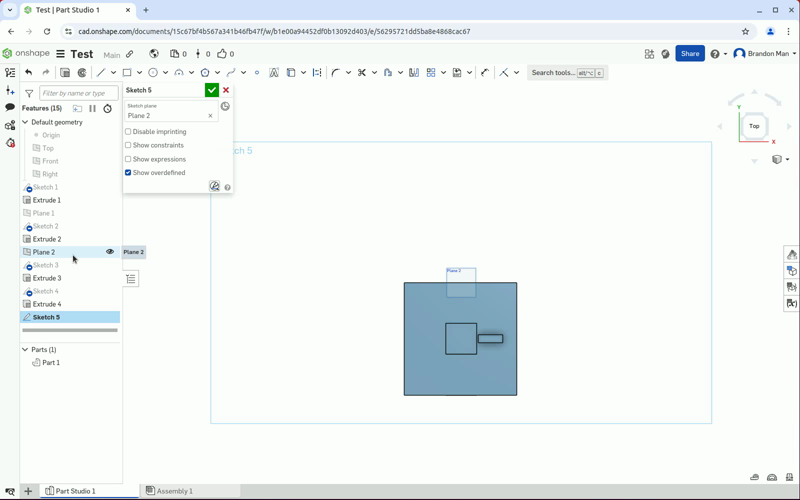
mouse_move(73, 352)
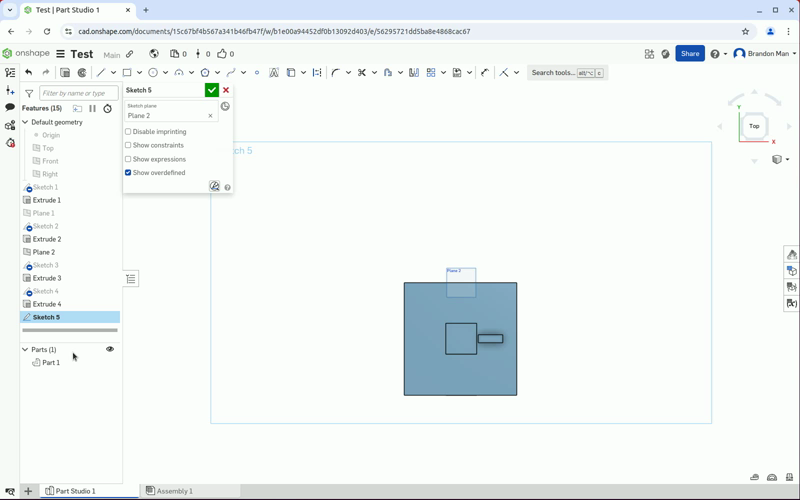
key(y)
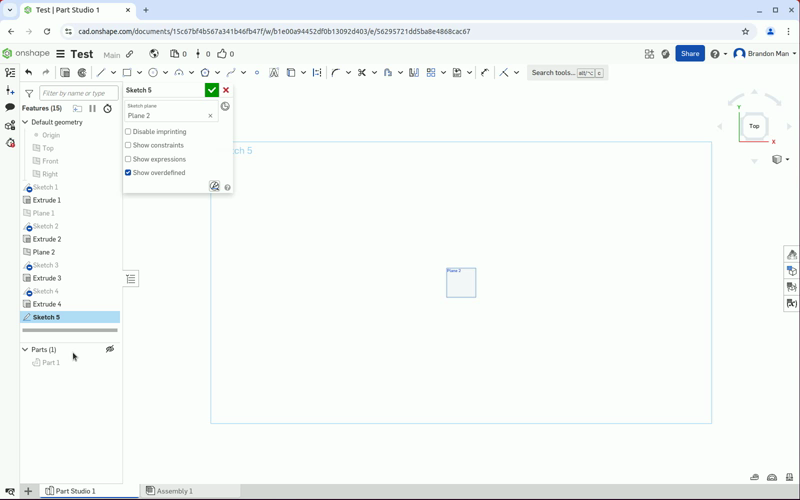
key(l)
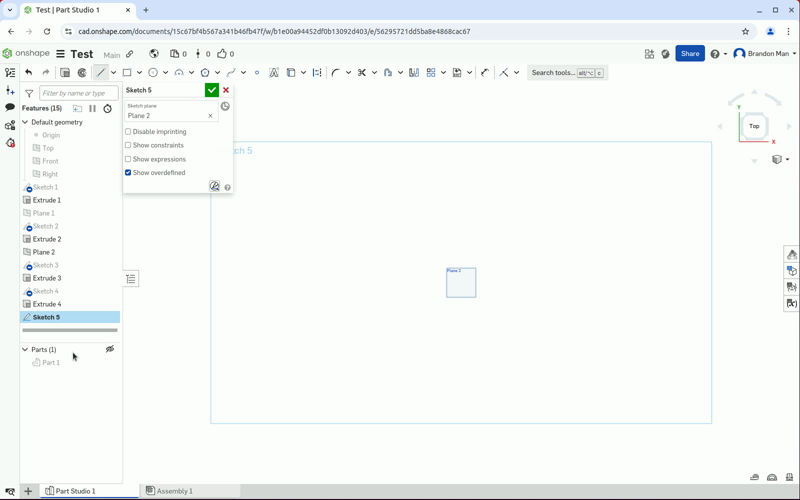
key_down(shift)
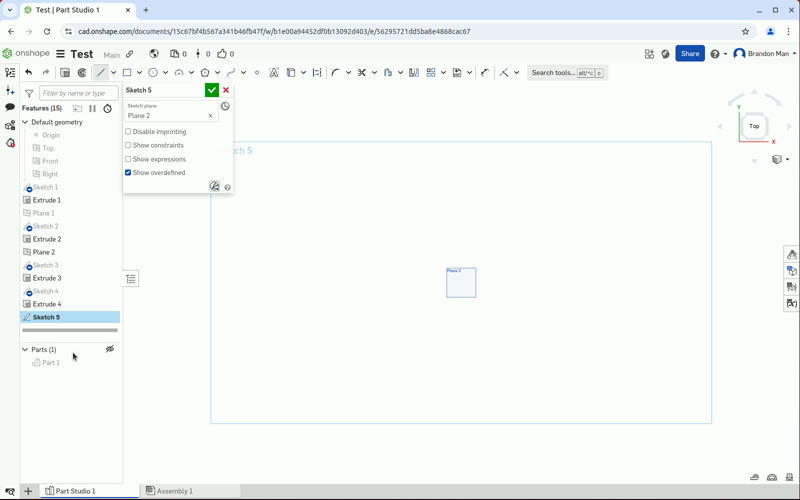
mouse_move(457, 321)
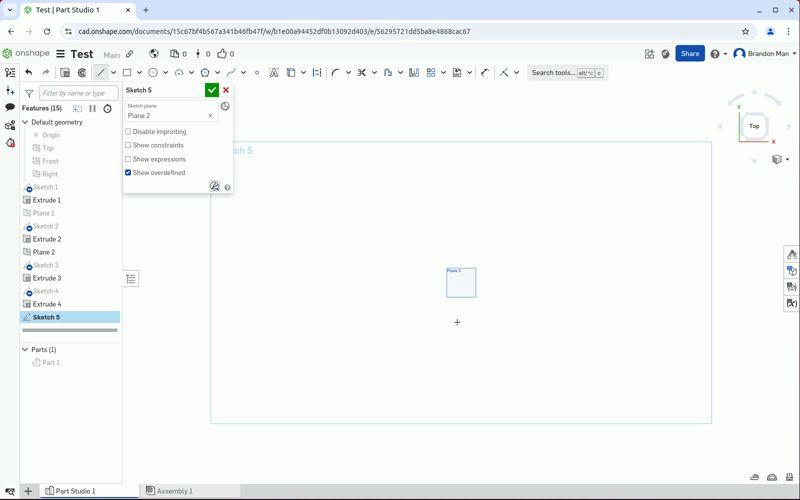
click(457, 321)
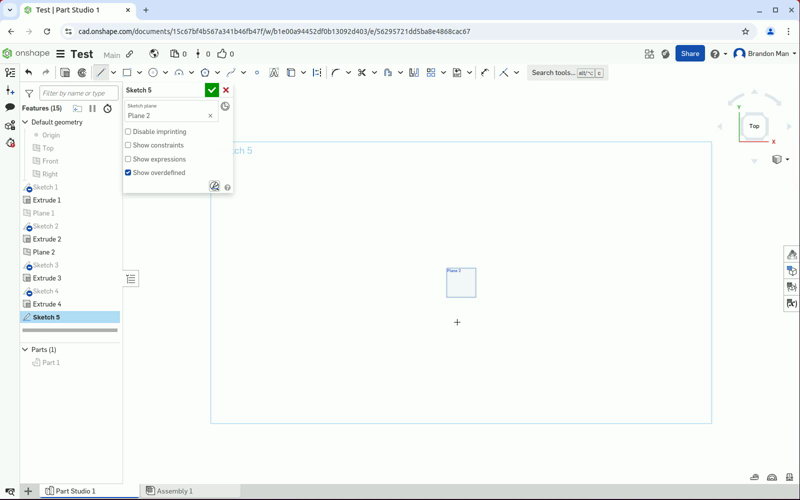
key_up(shift)
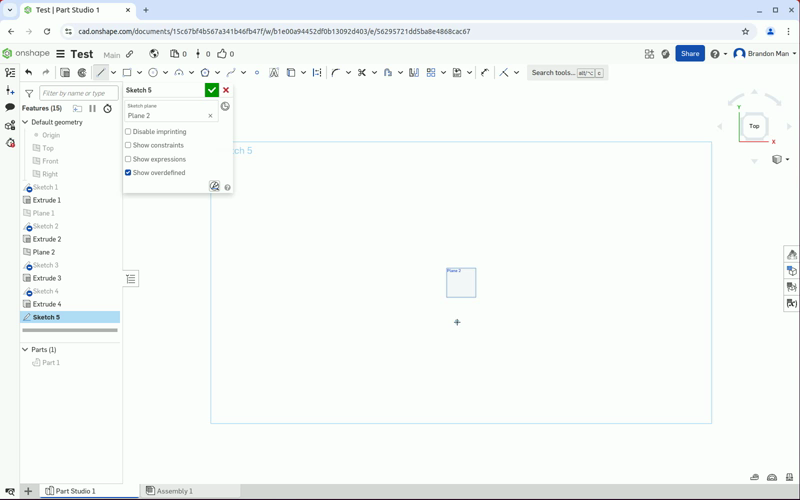
key_down(shift)
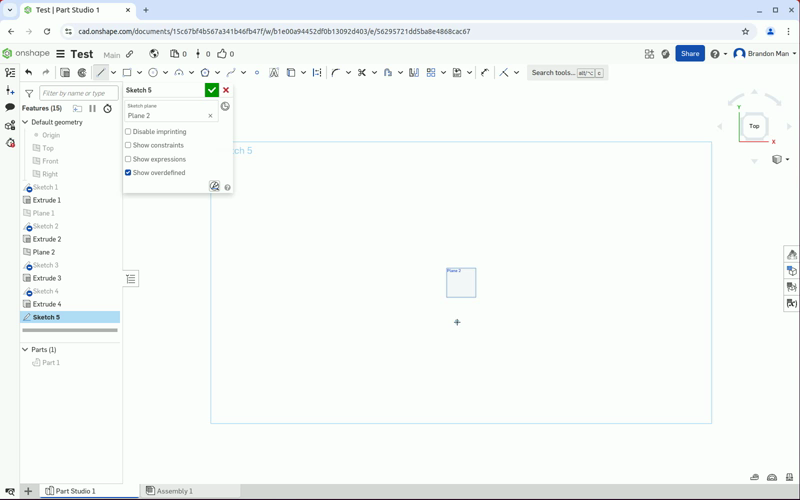
mouse_move(487, 321)
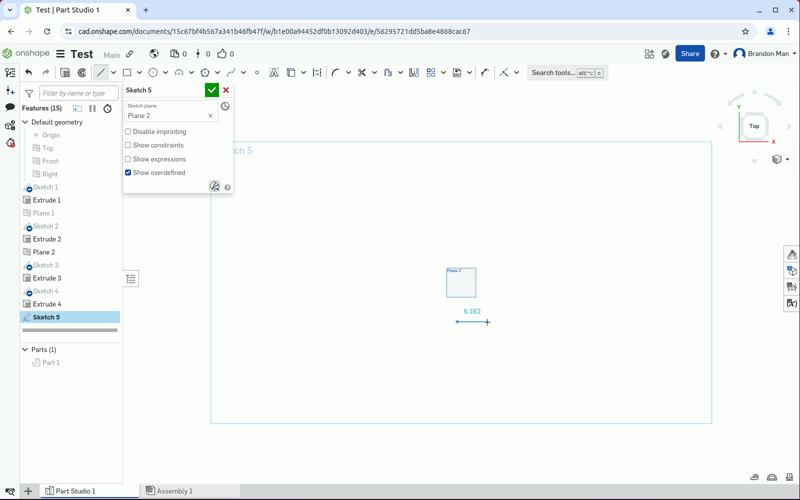
mouse_move(465, 321)
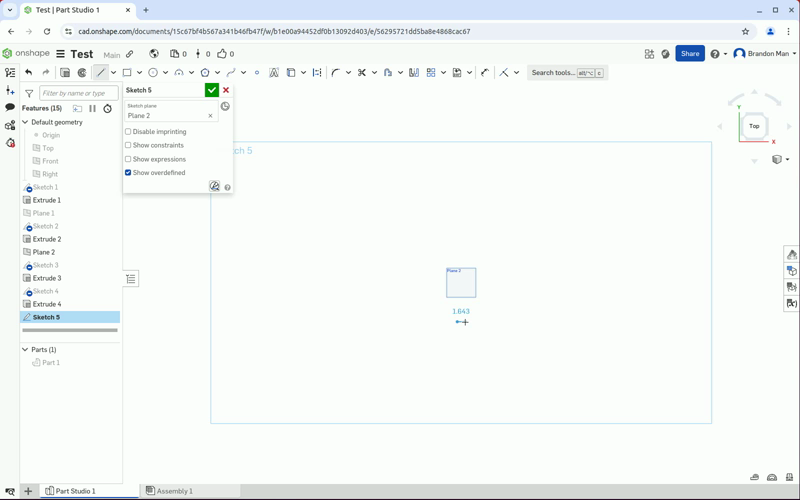
click(465, 321)
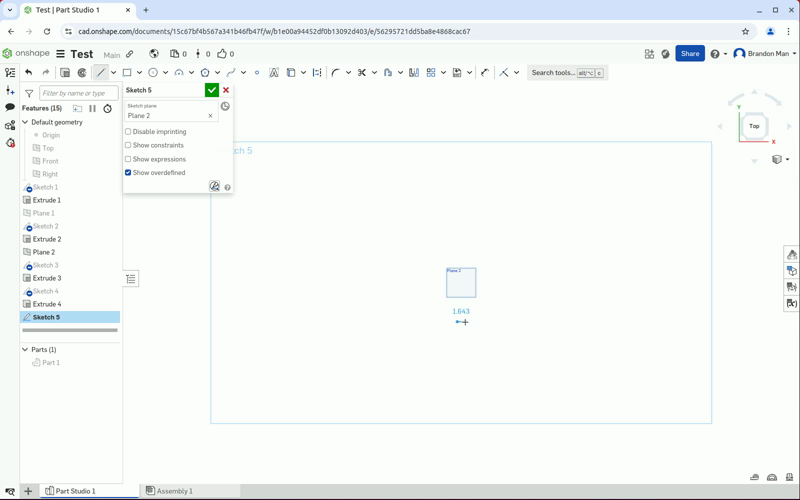
key_up(shift)
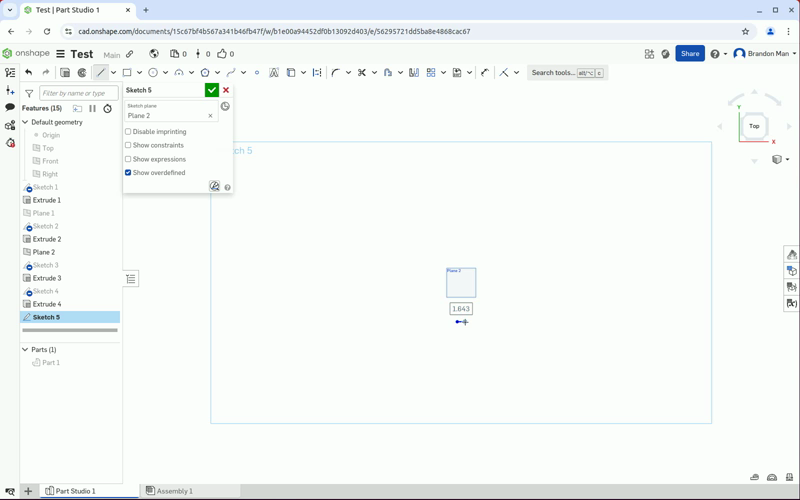
key_down(shift)
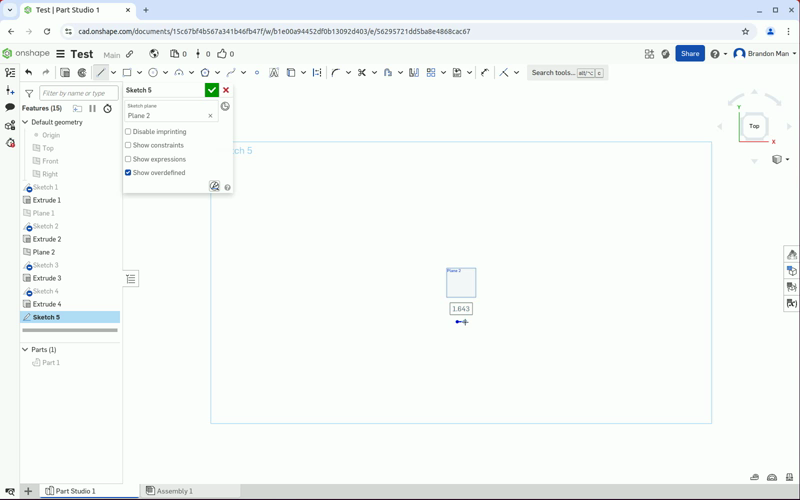
mouse_move(495, 321)
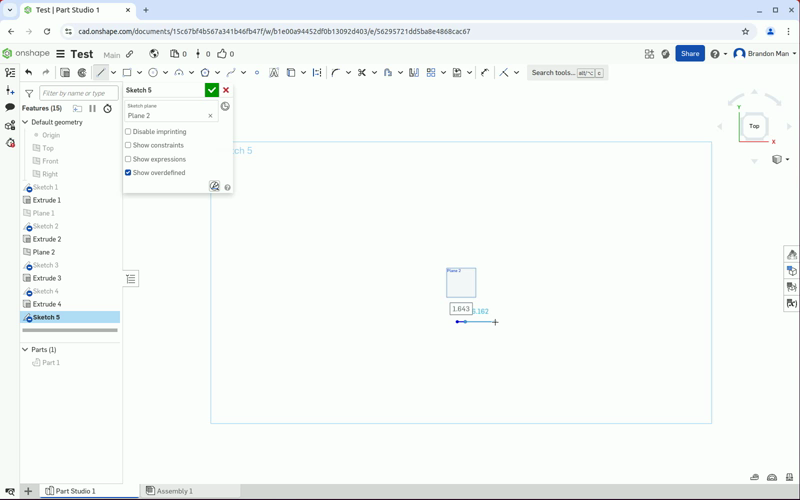
mouse_move(465, 297)
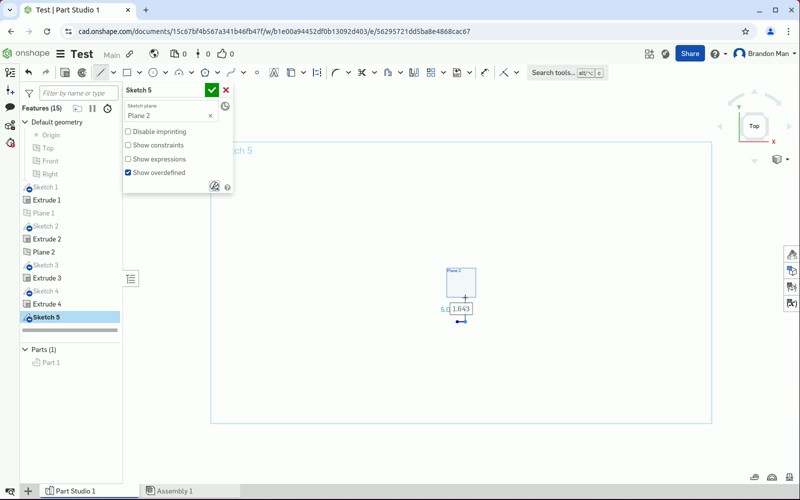
click(465, 297)
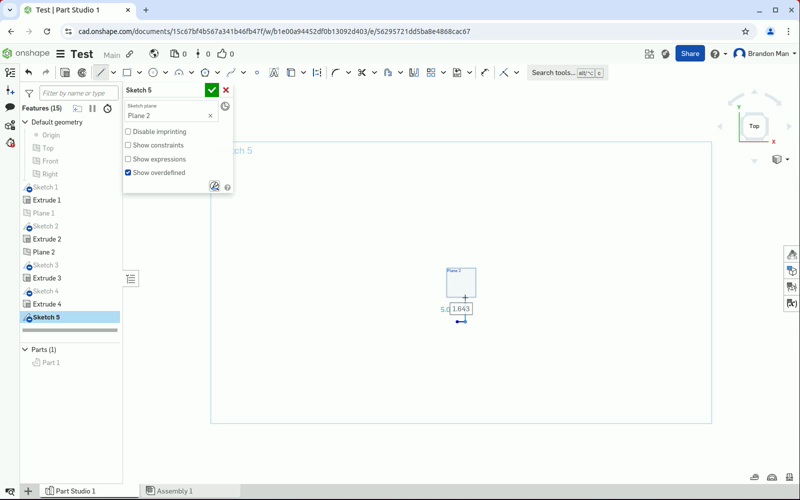
key_up(shift)
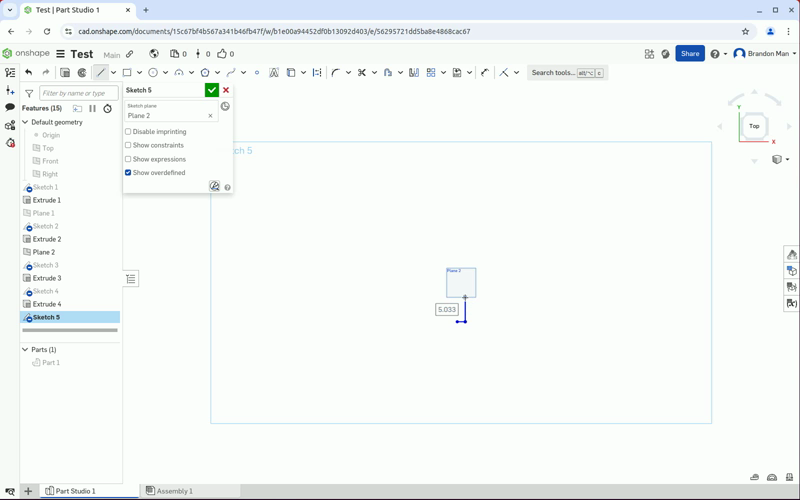
key_down(shift)
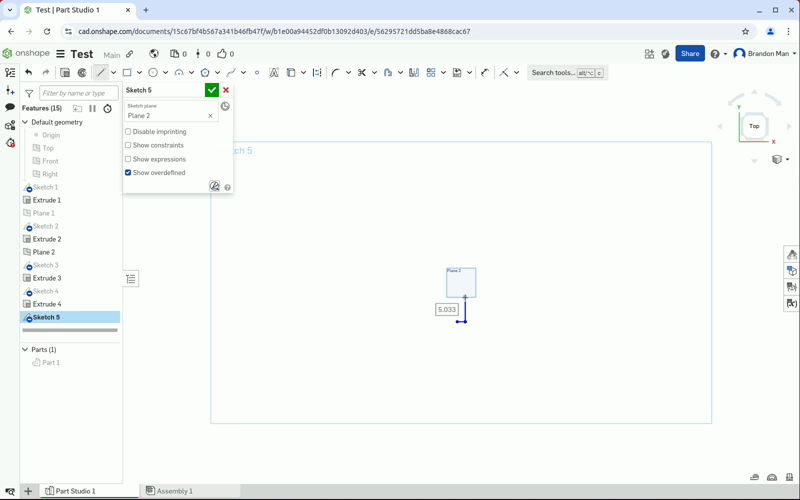
mouse_move(495, 297)
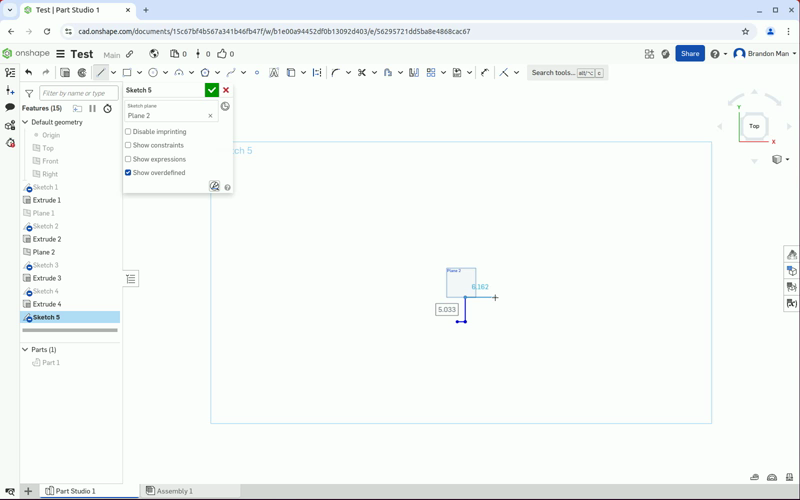
mouse_move(457, 297)
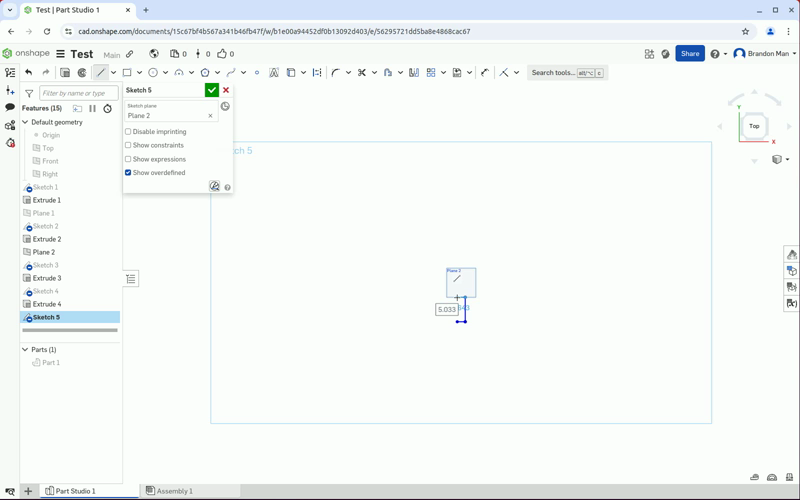
click(457, 297)
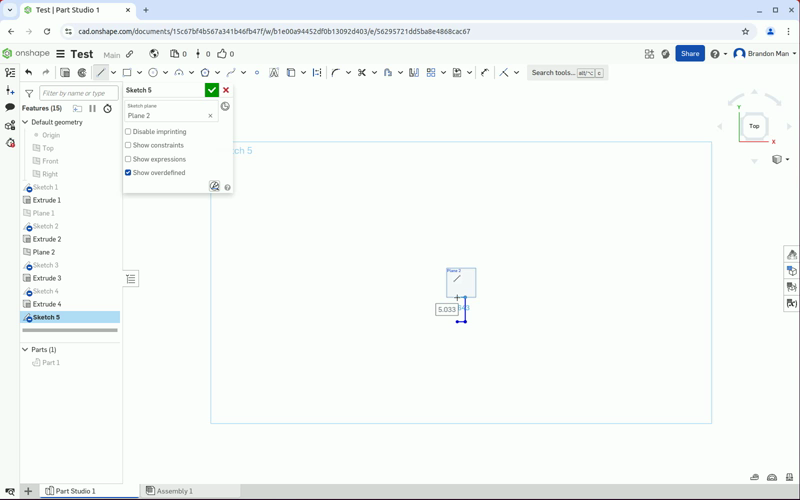
key_up(shift)
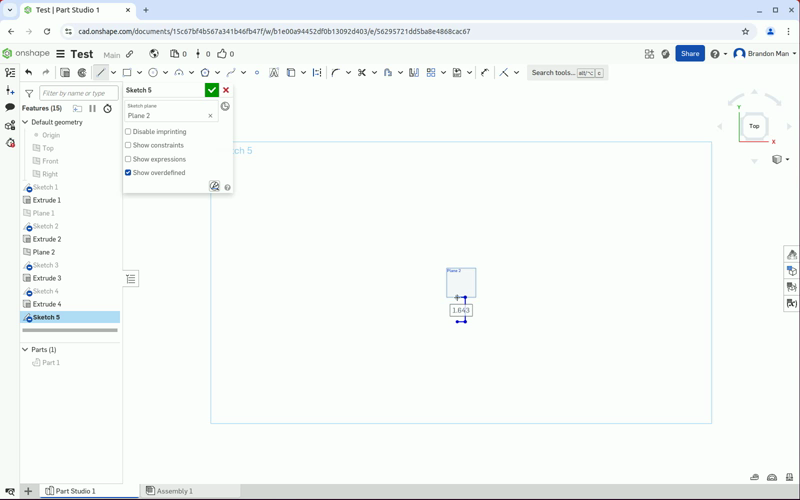
mouse_move(487, 297)
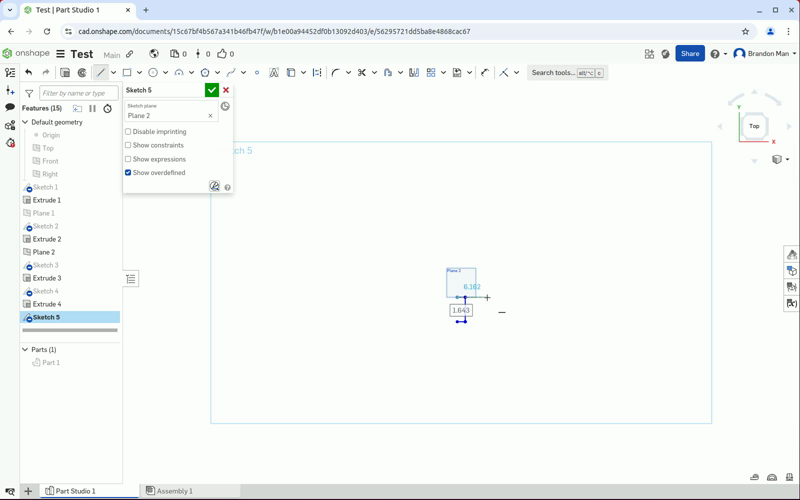
key_down(shift)
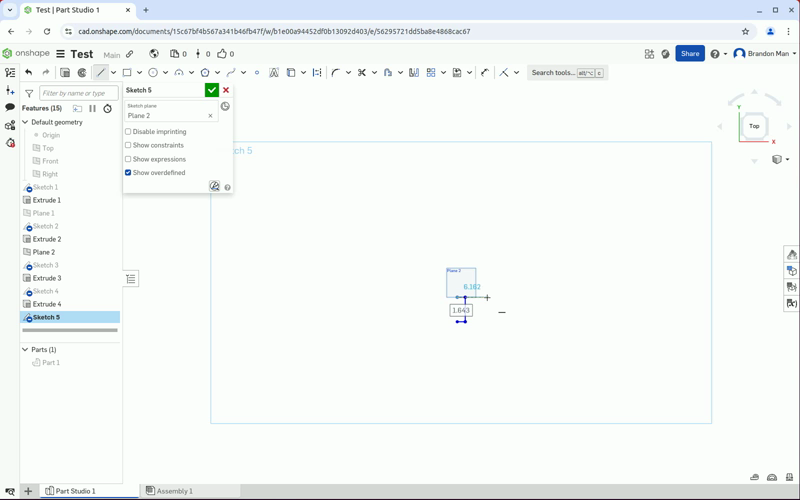
mouse_move(457, 321)
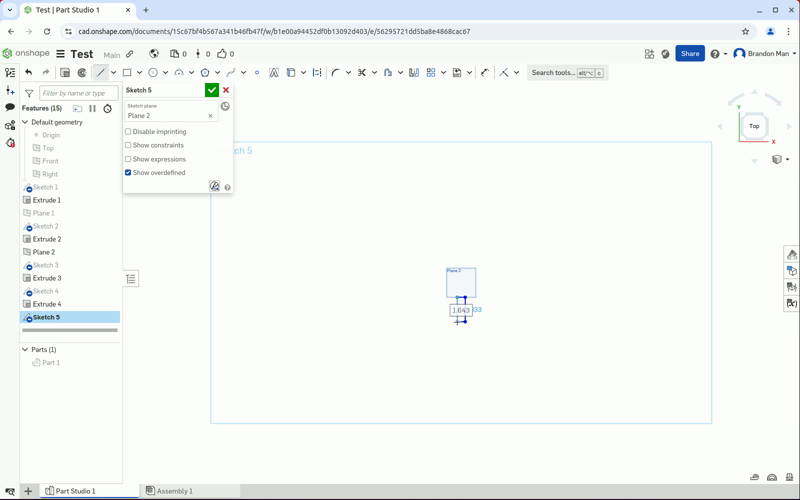
key_up(shift)
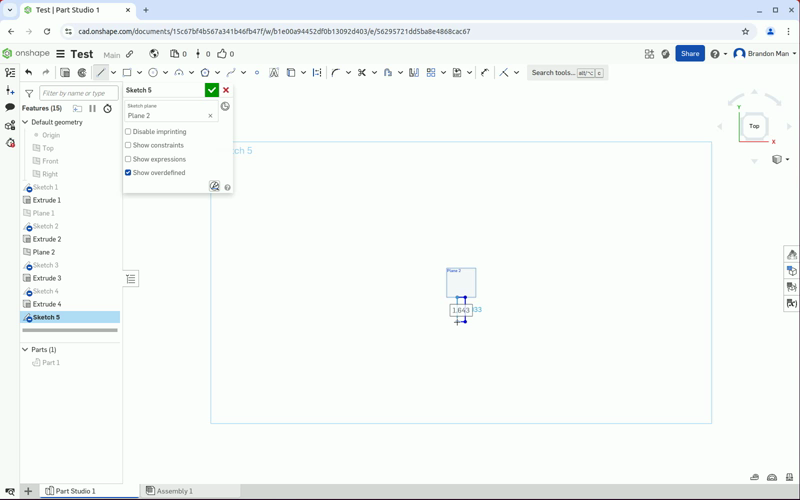
click(457, 321)
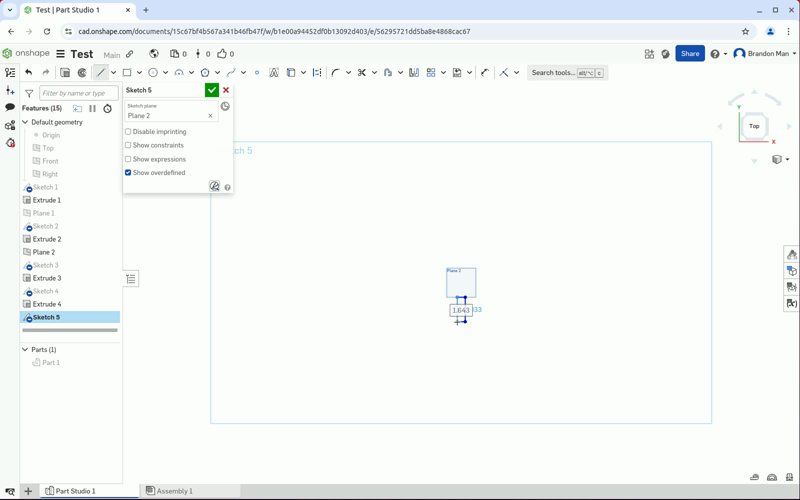
key(esc)
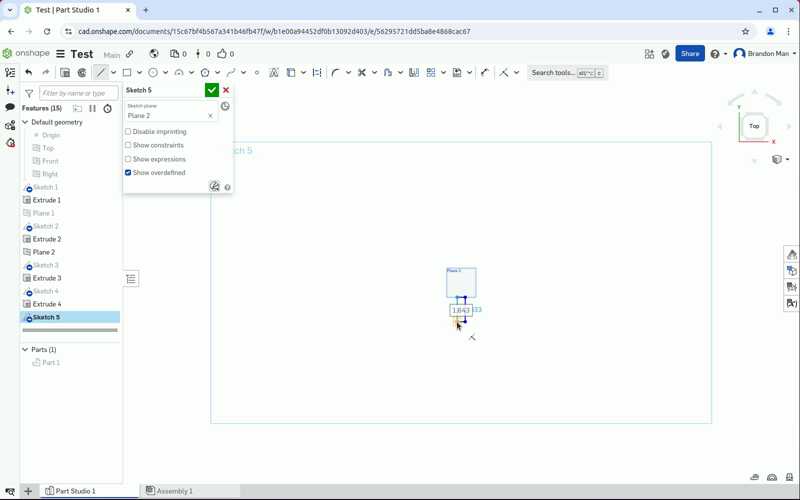
mouse_move(458, 301)
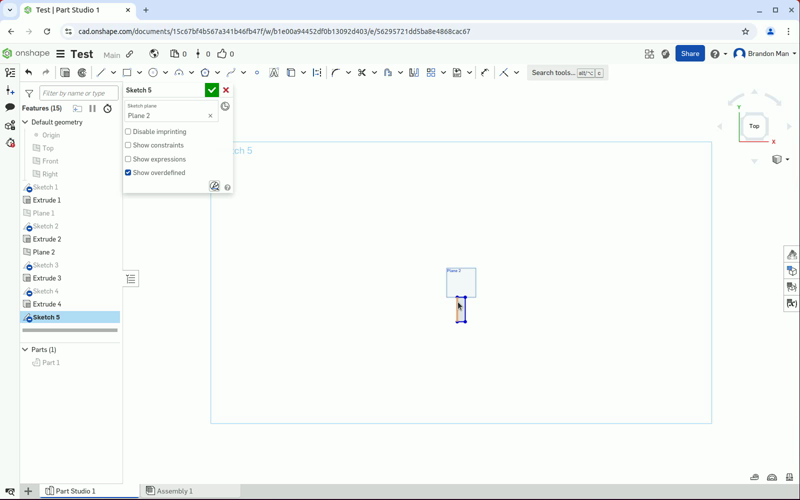
scroll(6)
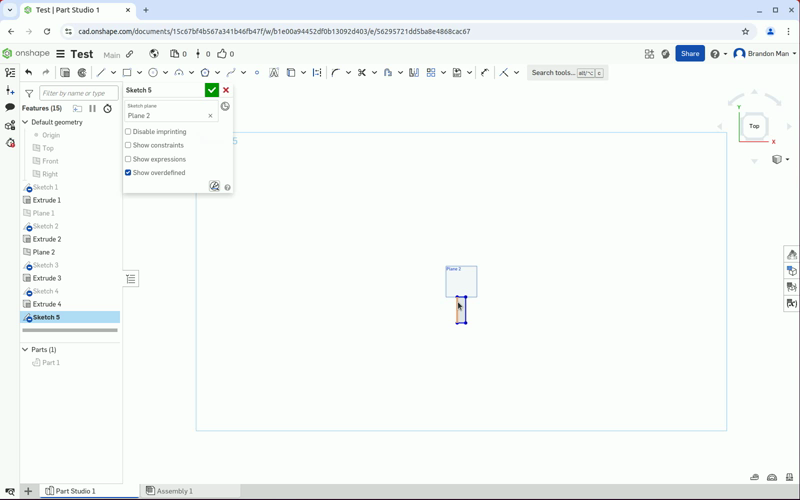
scroll(6)
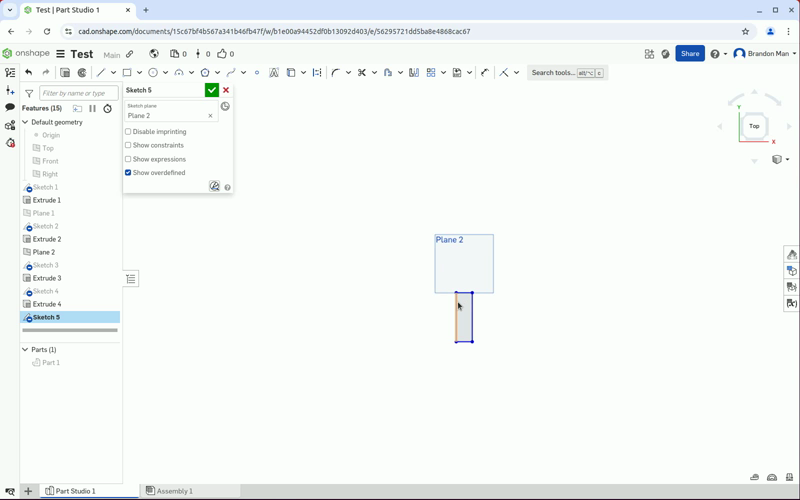
scroll(6)
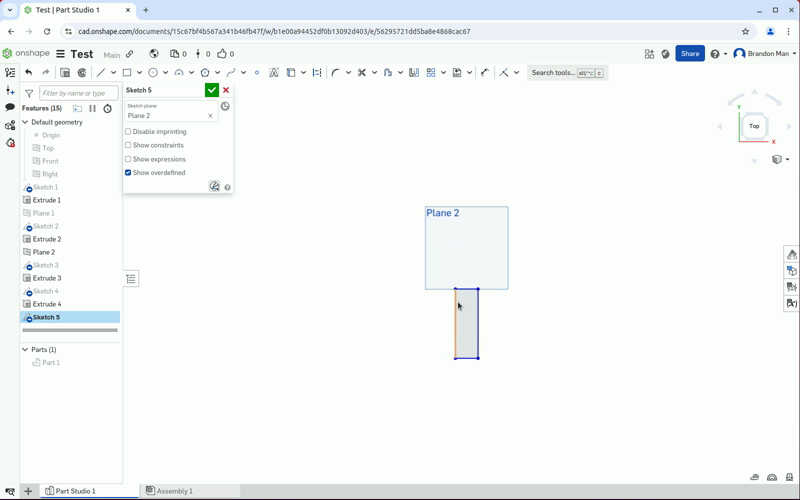
scroll(6)
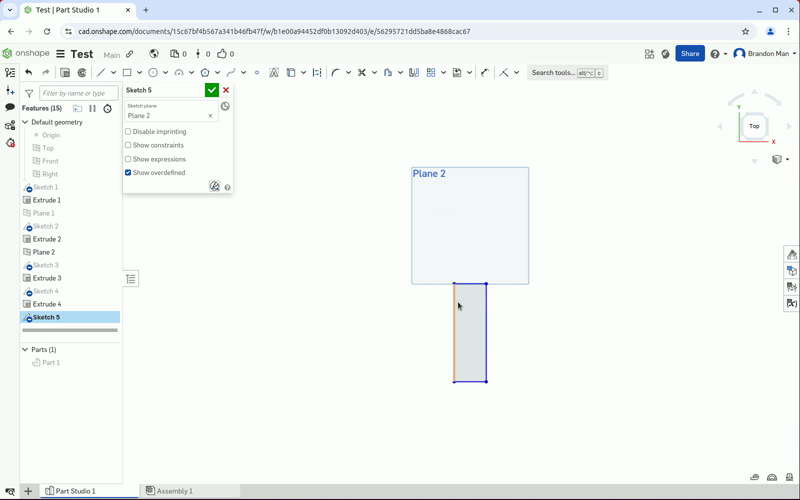
scroll(6)
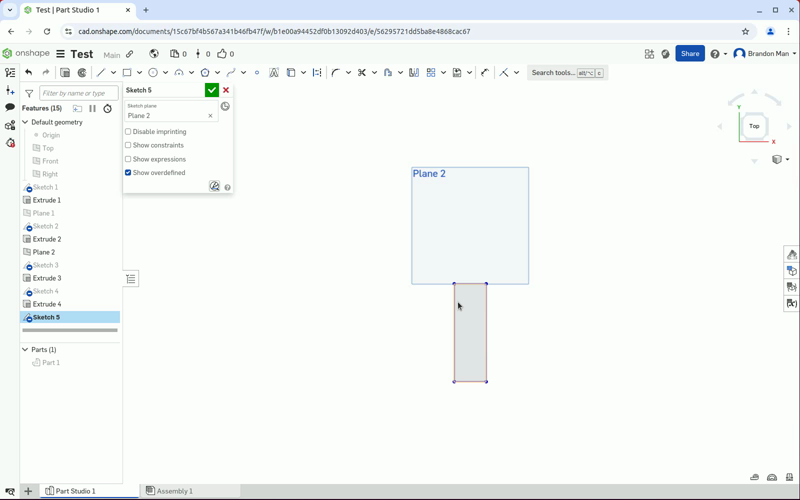
scroll(6)
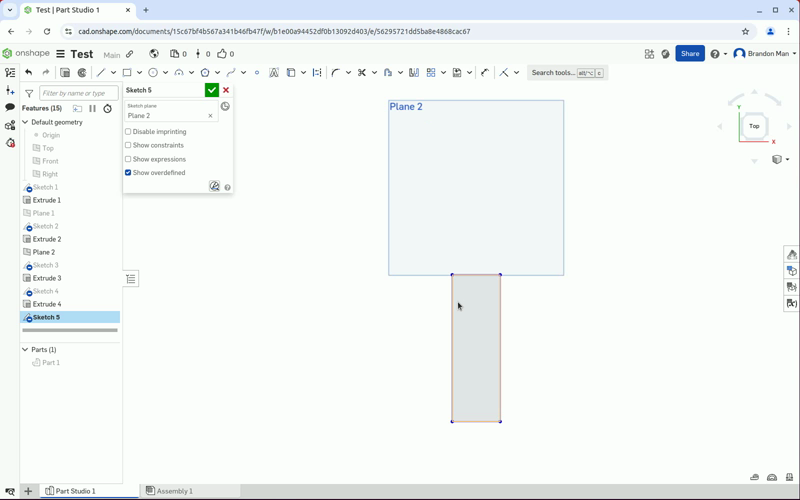
scroll(6)
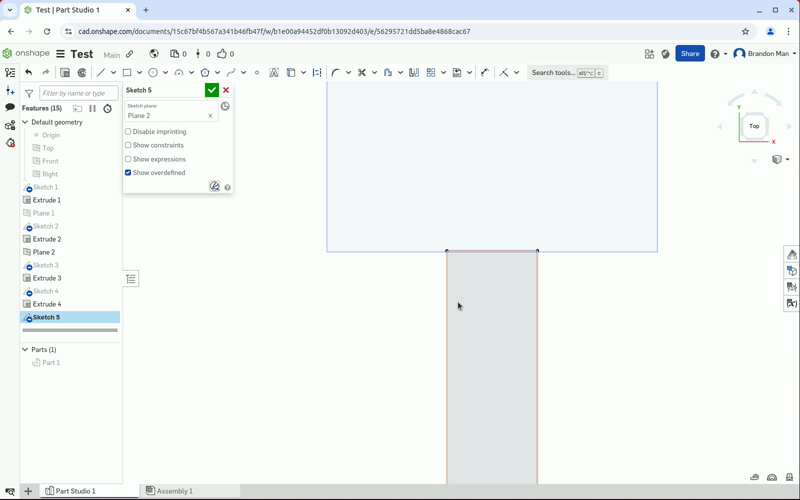
click(458, 301)
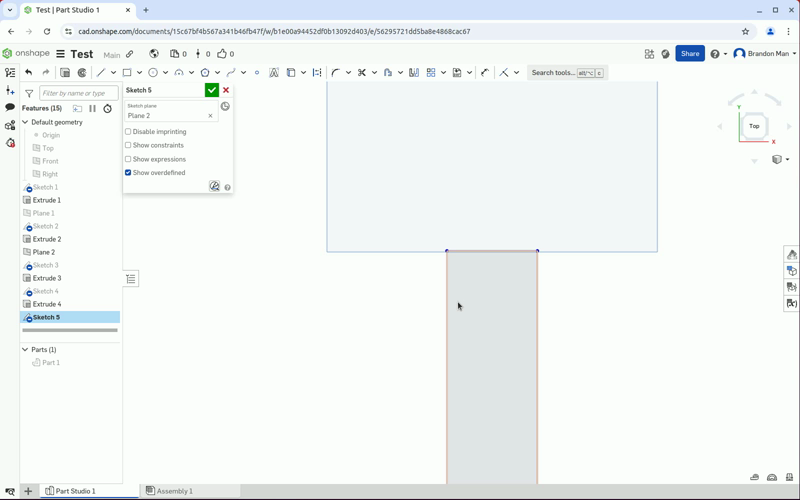
scroll(-6)
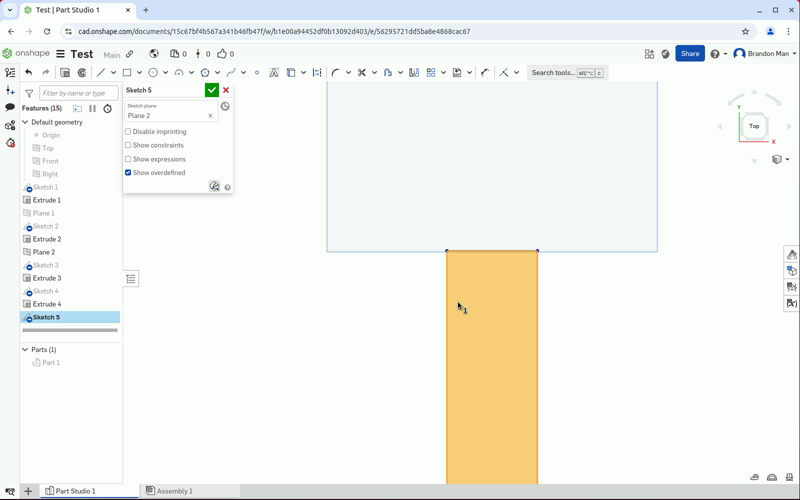
scroll(-6)
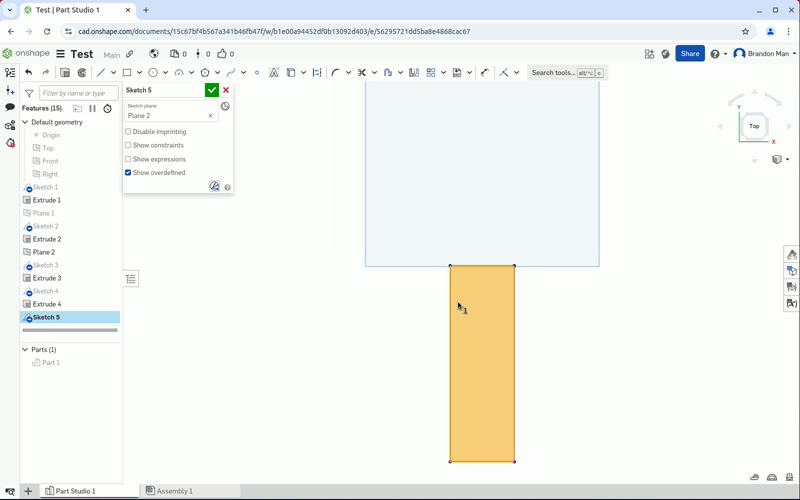
scroll(-6)
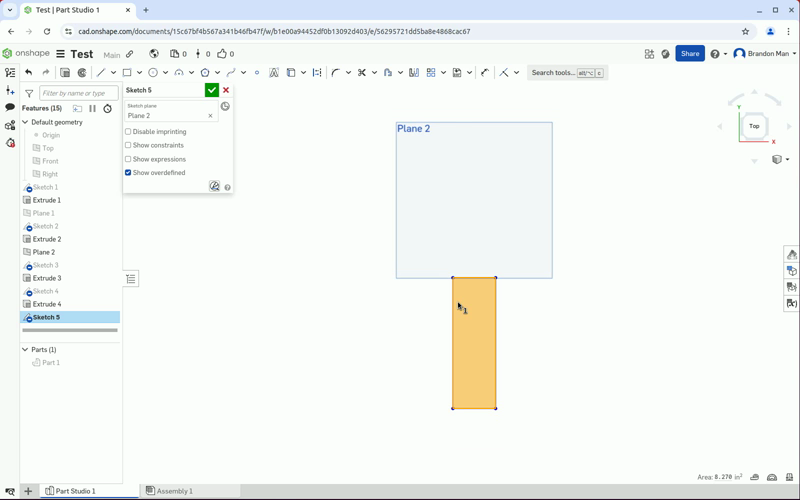
scroll(-6)
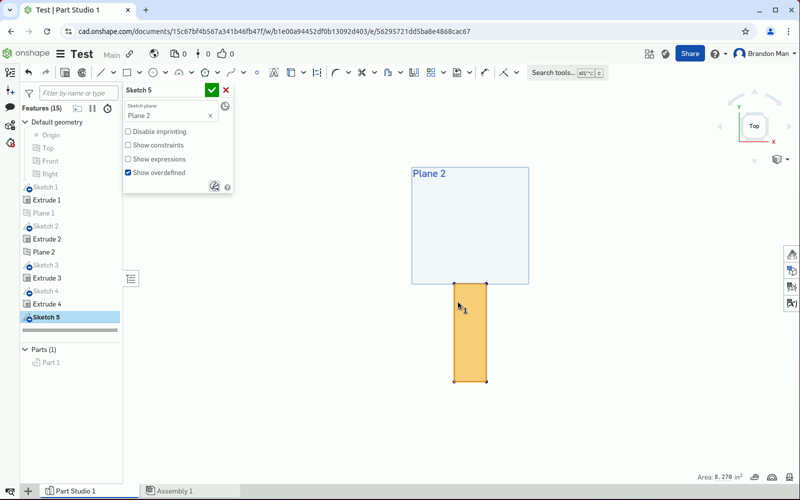
scroll(-6)
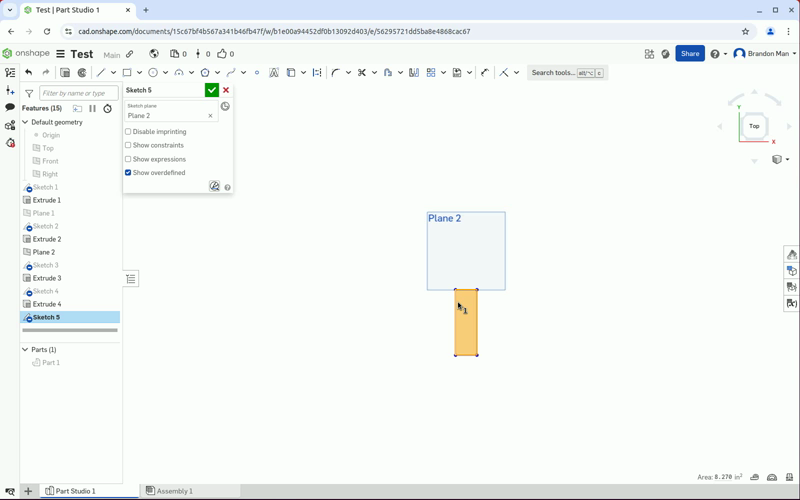
scroll(-6)
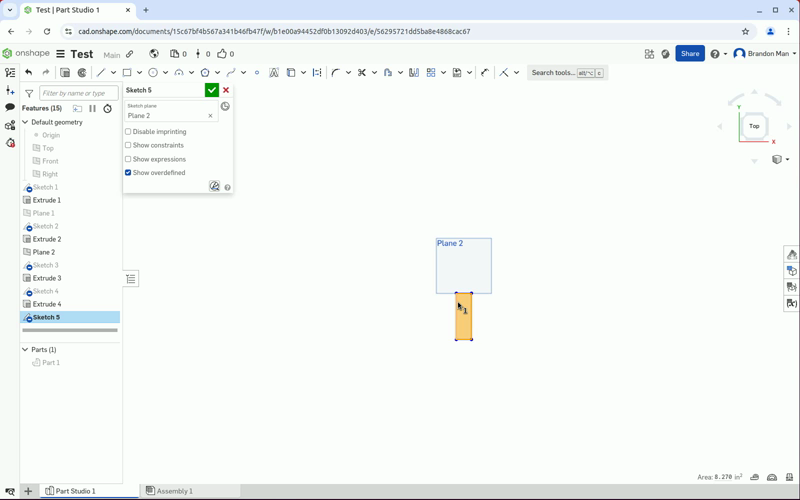
scroll(-6)
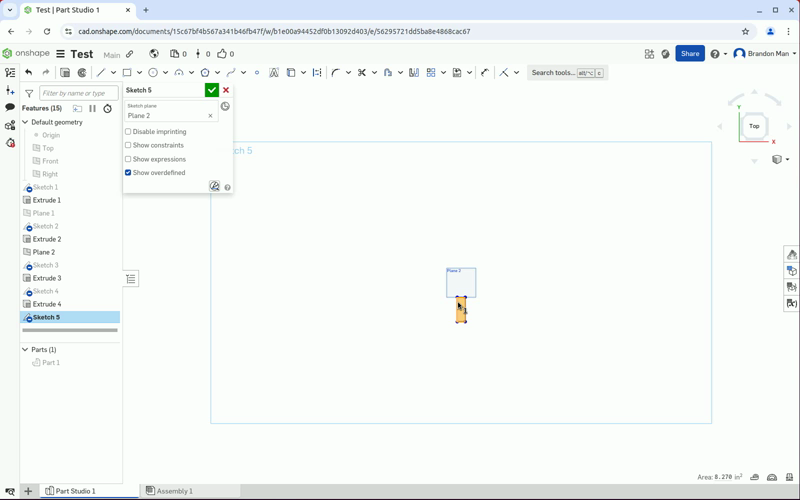
mouse_move(73, 352)
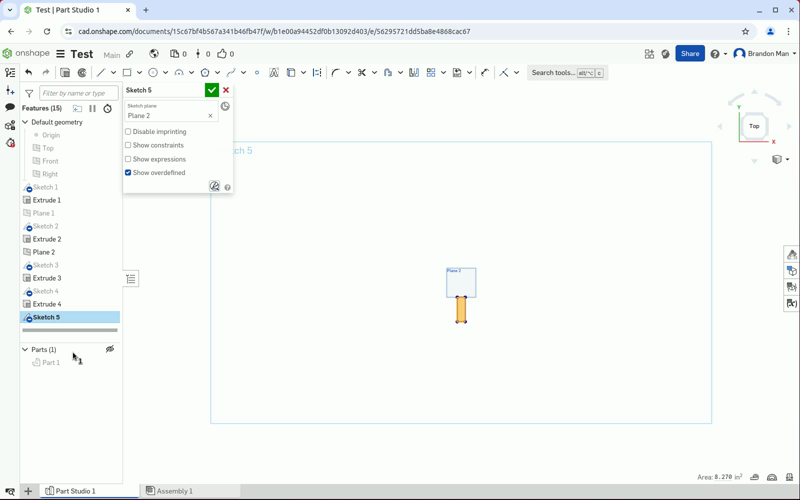
key(shift+y)
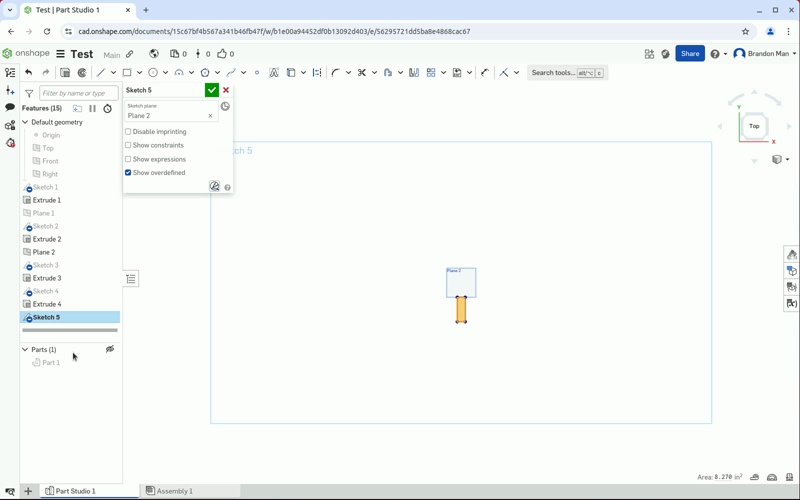
key(shift+e)
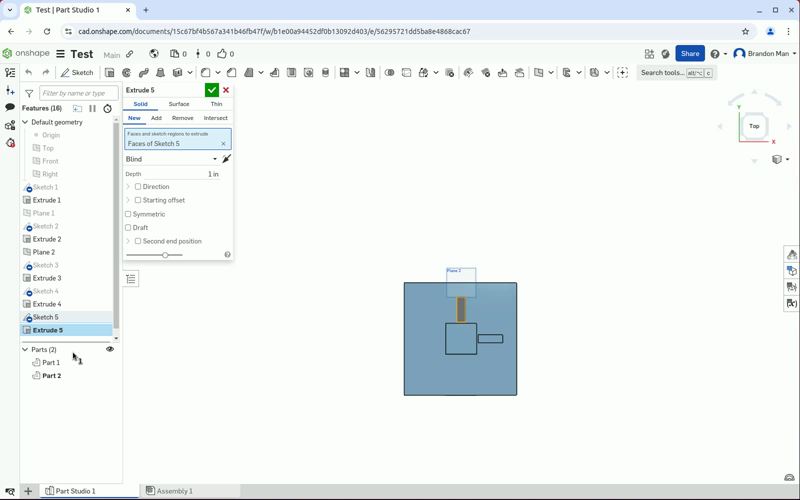
mouse_move(143, 106)
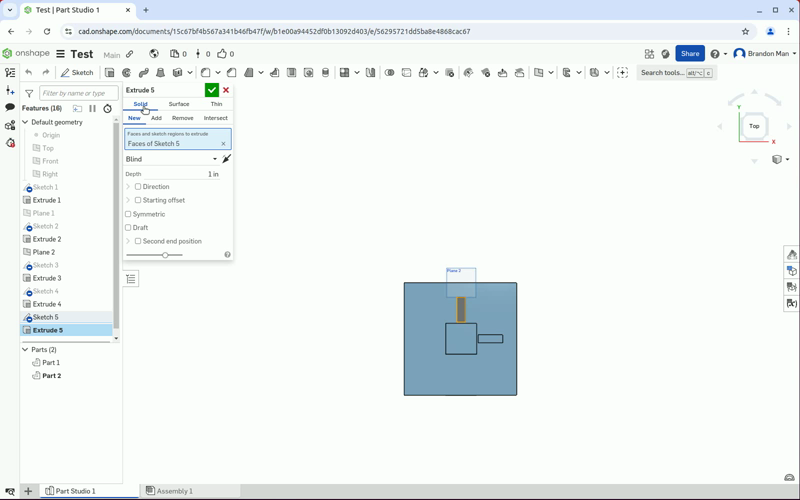
click(143, 106)
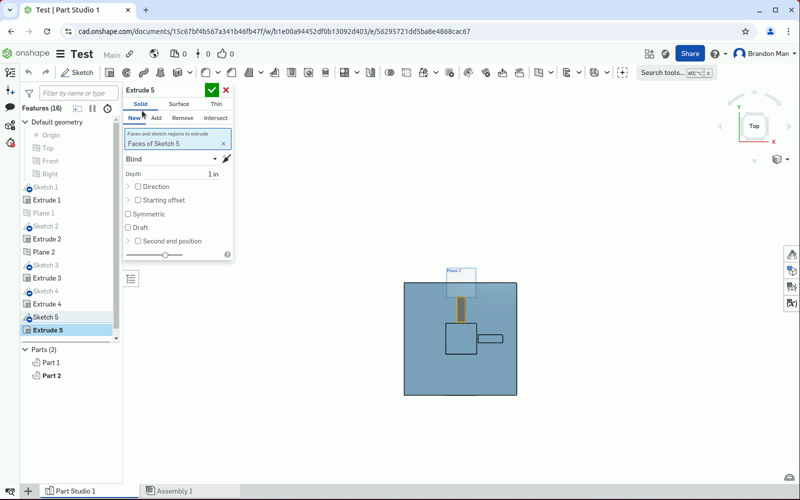
mouse_move(137, 120)
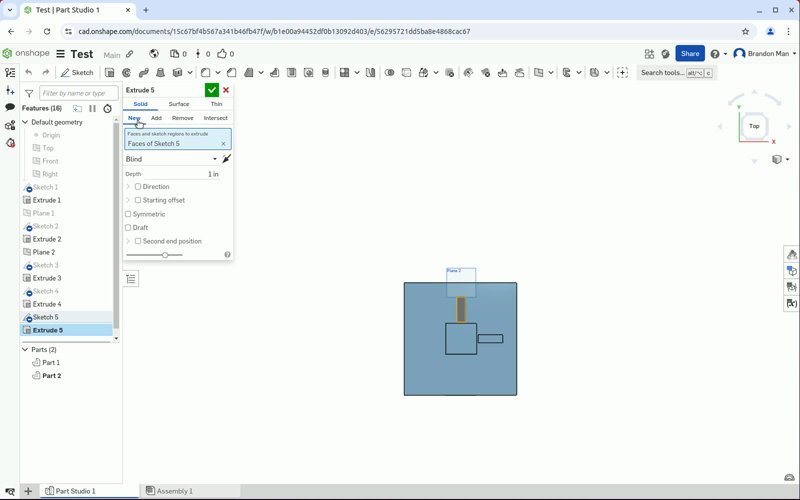
click(137, 120)
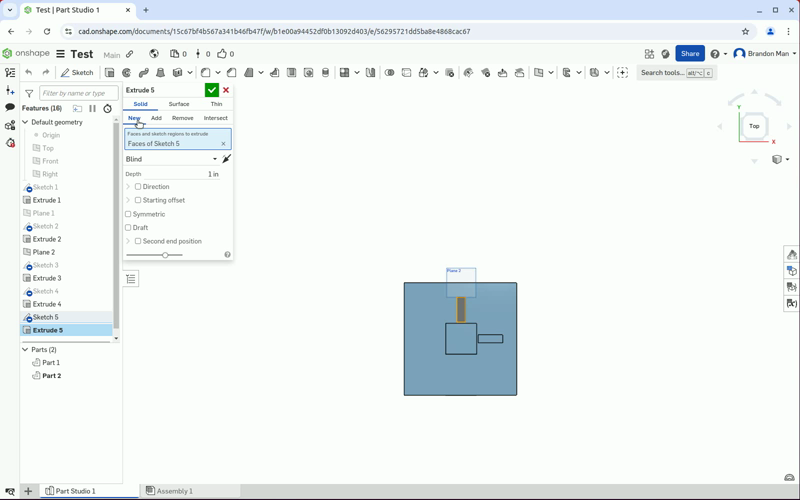
key(tab, 4)
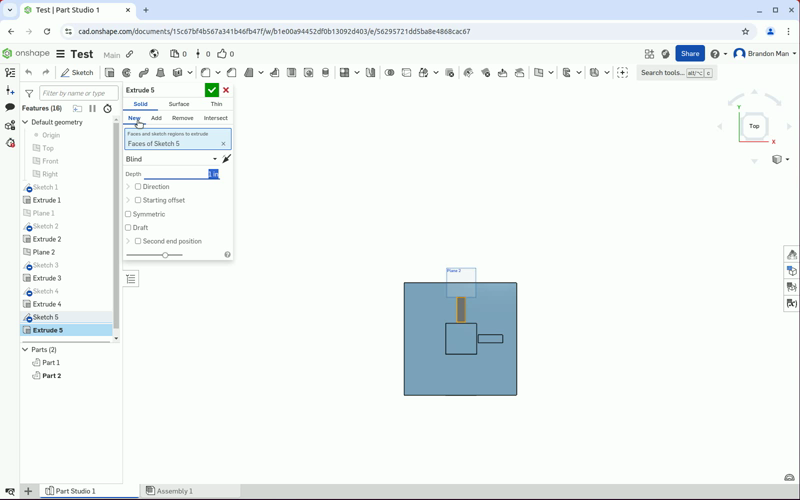
text(1.204)
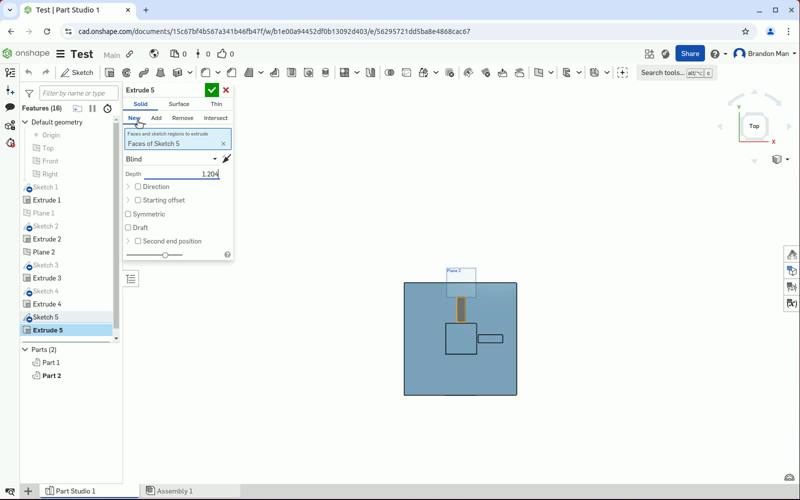
key(tab, 3)
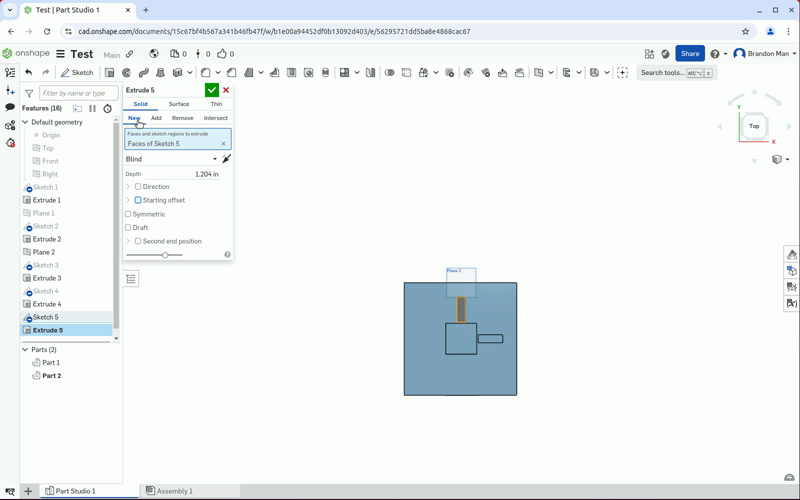
key(tab, 2)
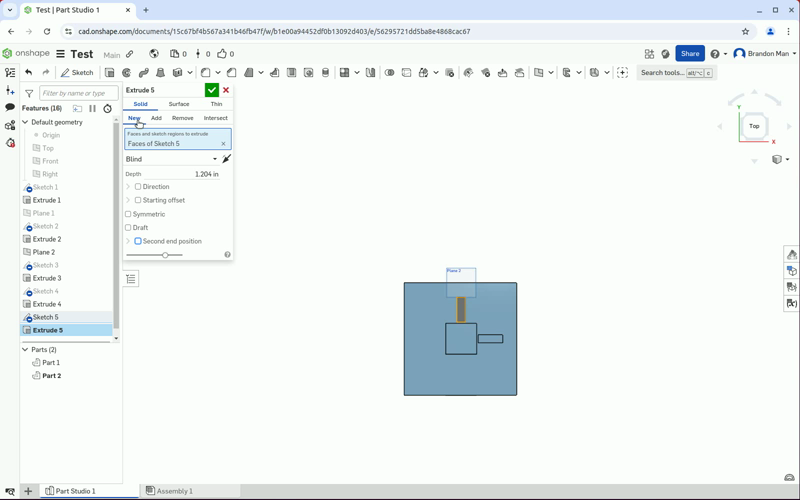
key(space)
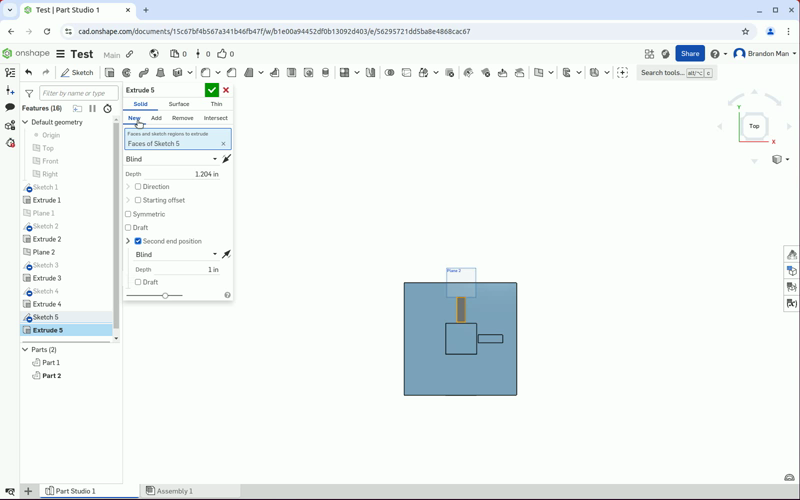
key(tab, 3)
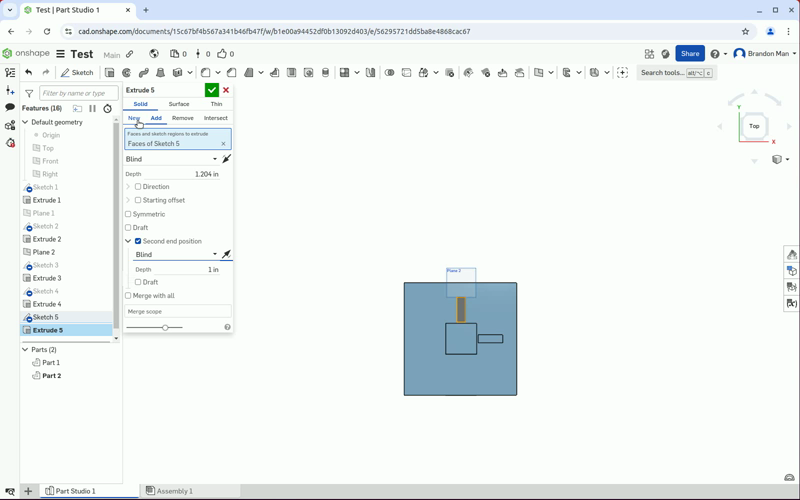
text(0.722)
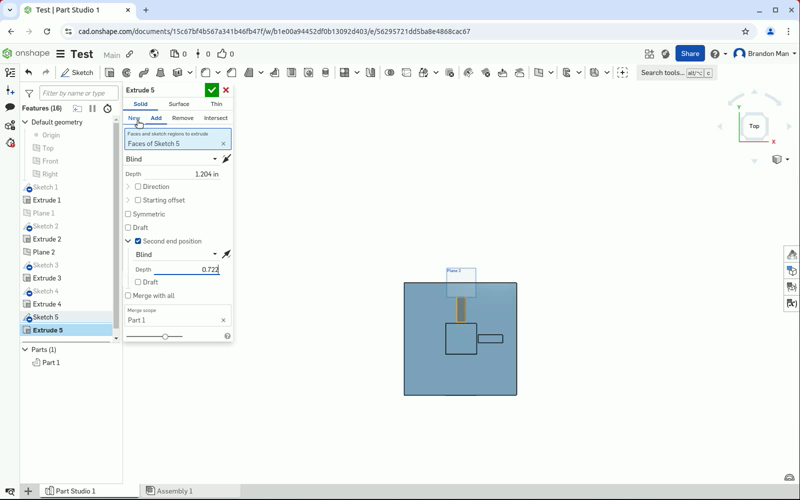
key(enter)
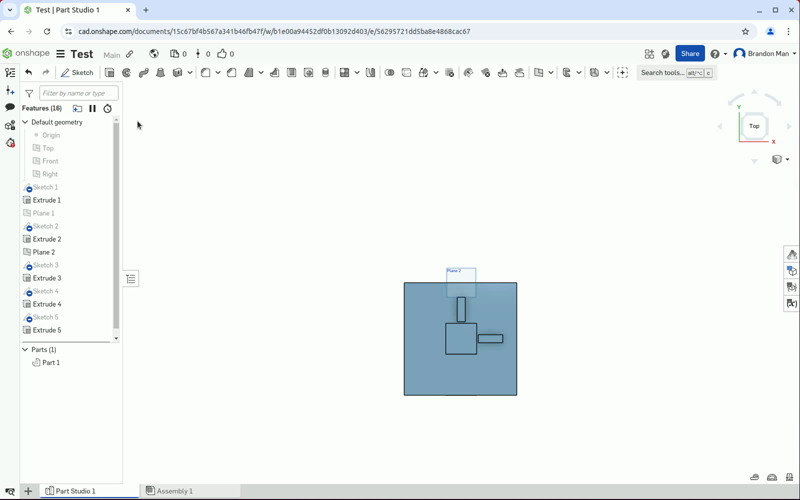
key(shift+h)
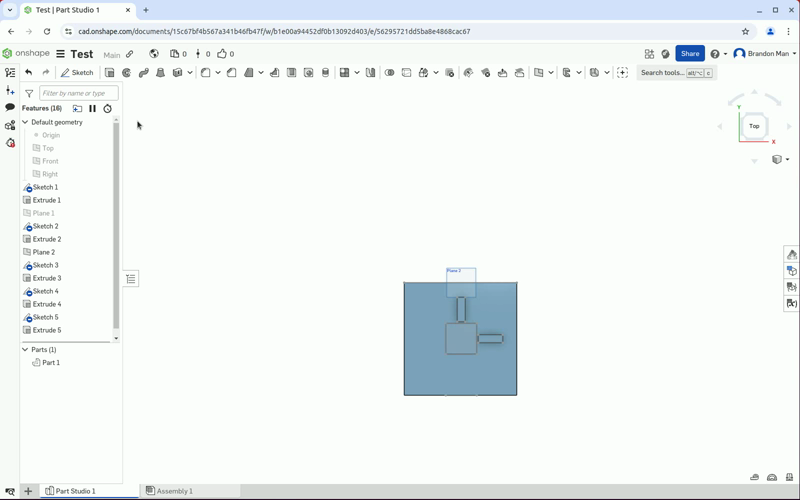
key(shift+h)
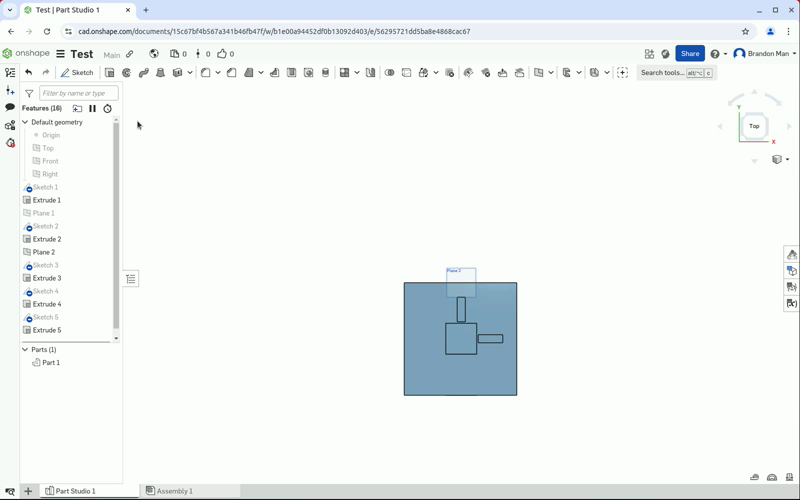
mouse_move(69, 189)
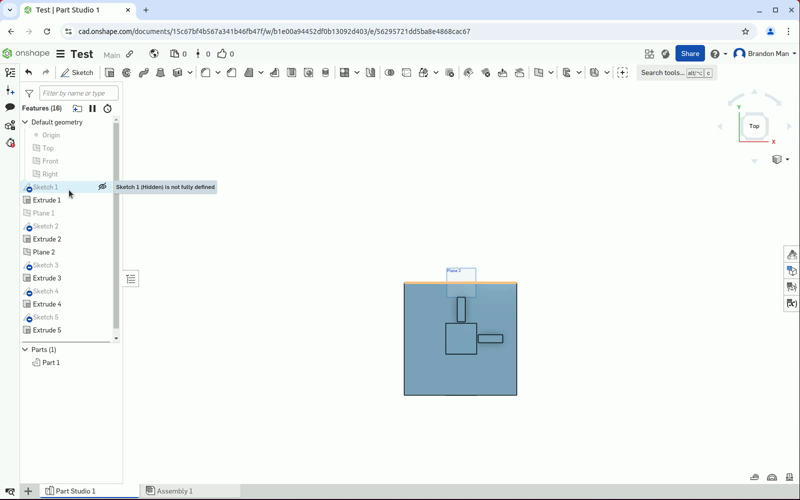
click(69, 189)
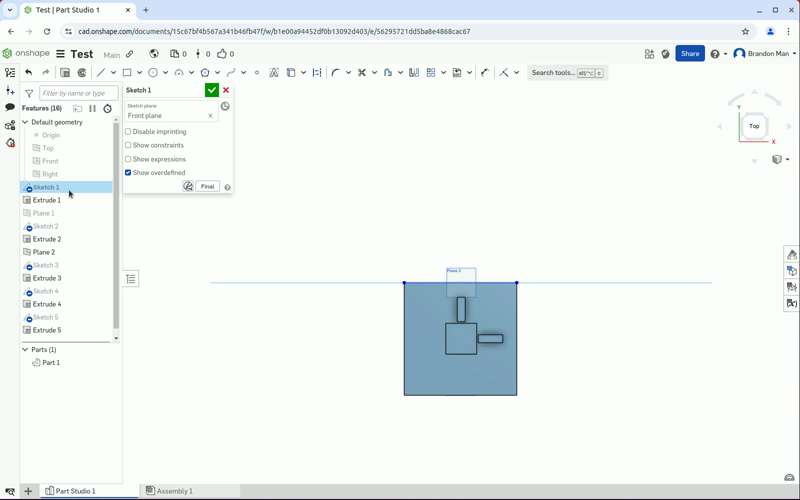
mouse_move(229, 92)
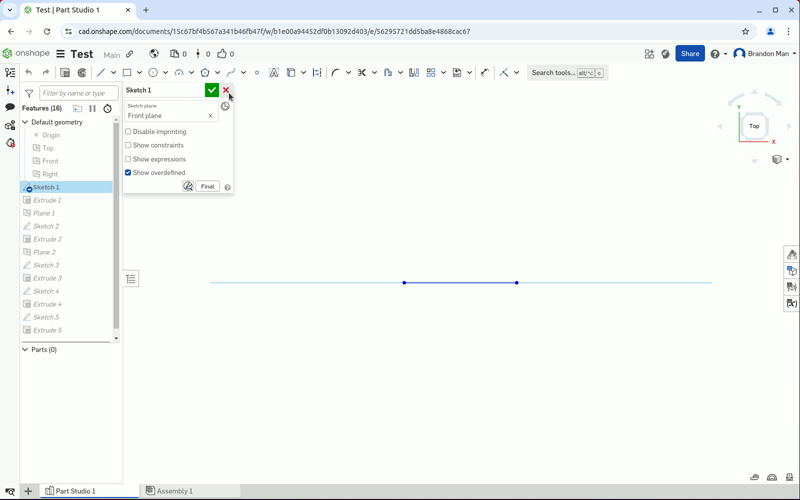
click(229, 92)
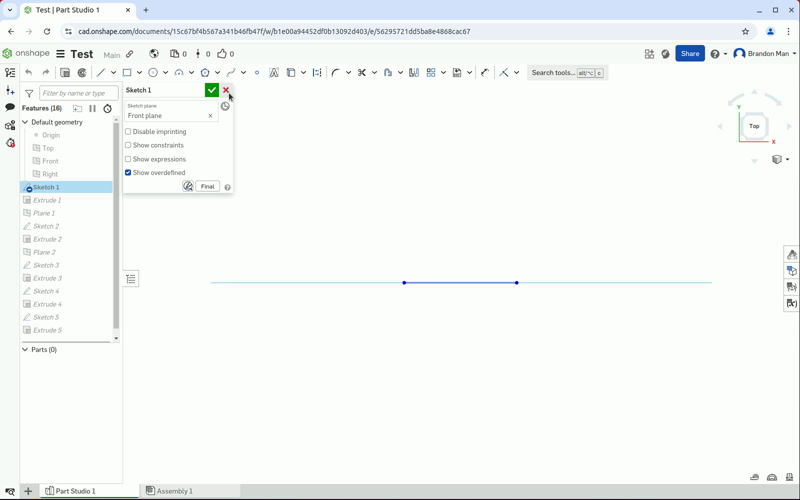
key(shift+s)
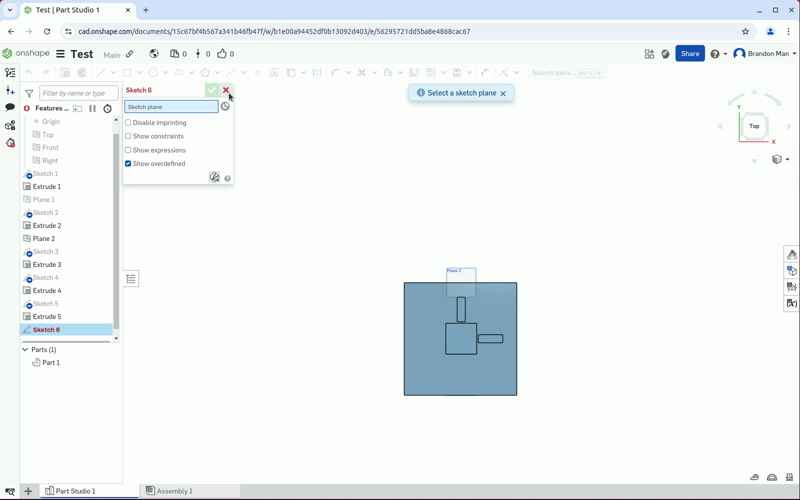
mouse_move(69, 241)
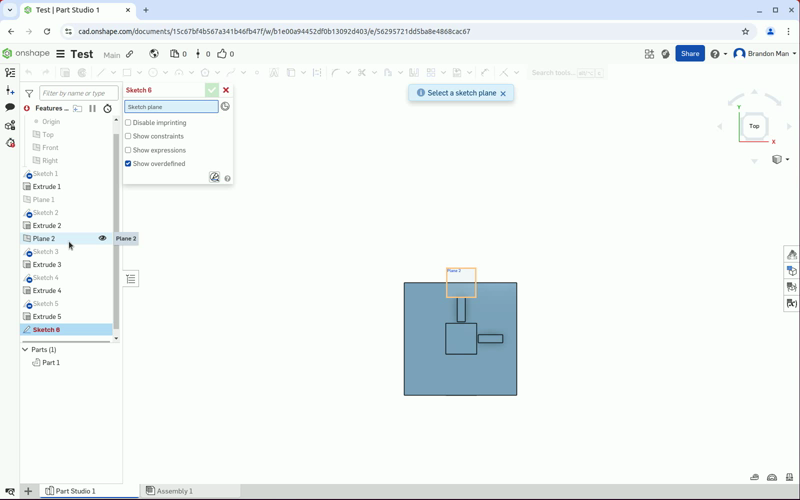
click(69, 241)
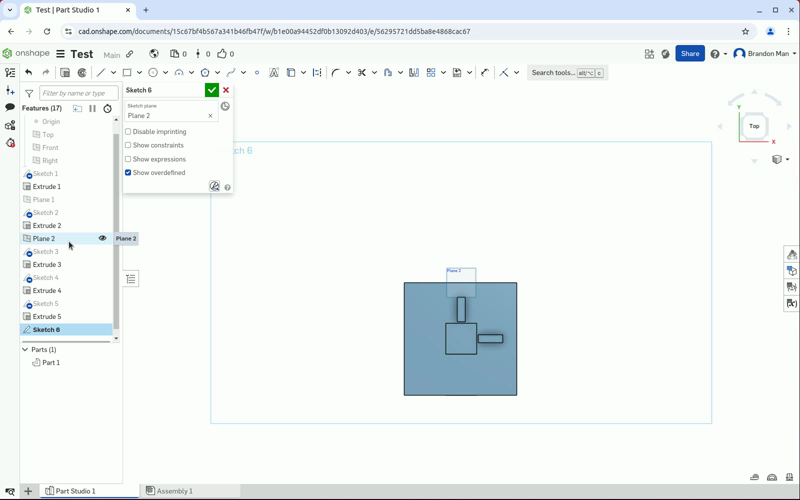
mouse_move(73, 352)
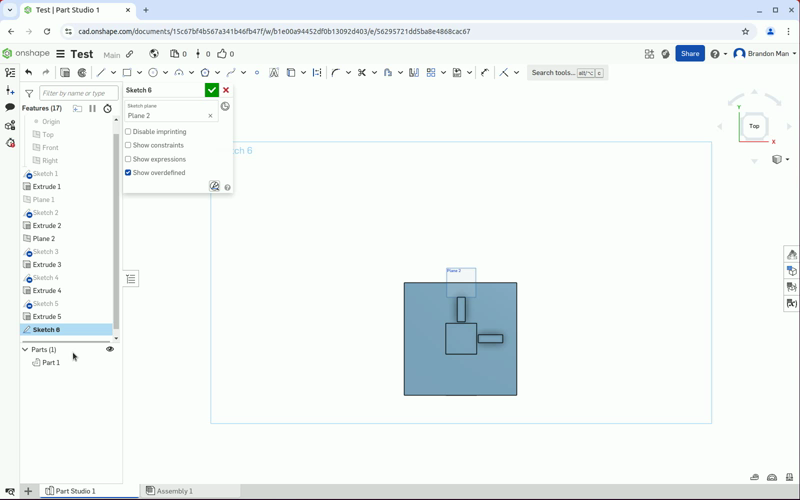
key(y)
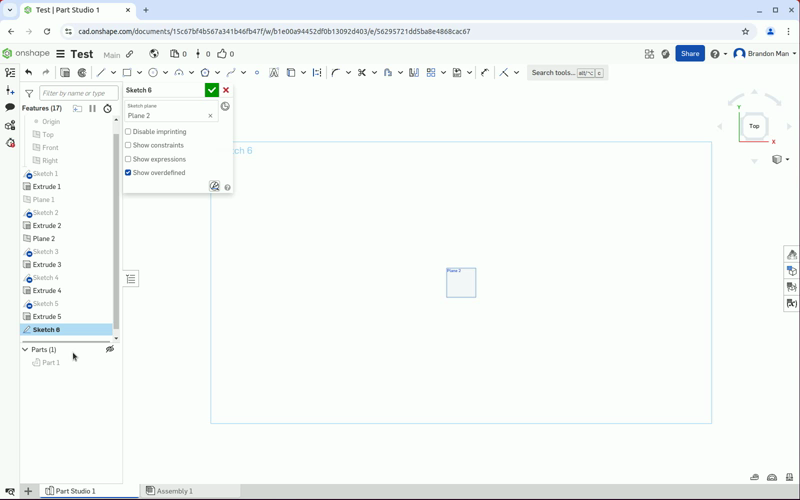
key(l)
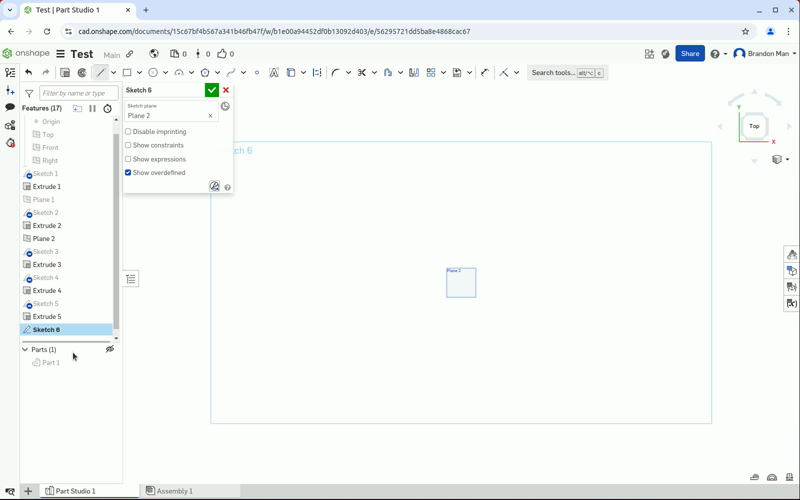
key_down(shift)
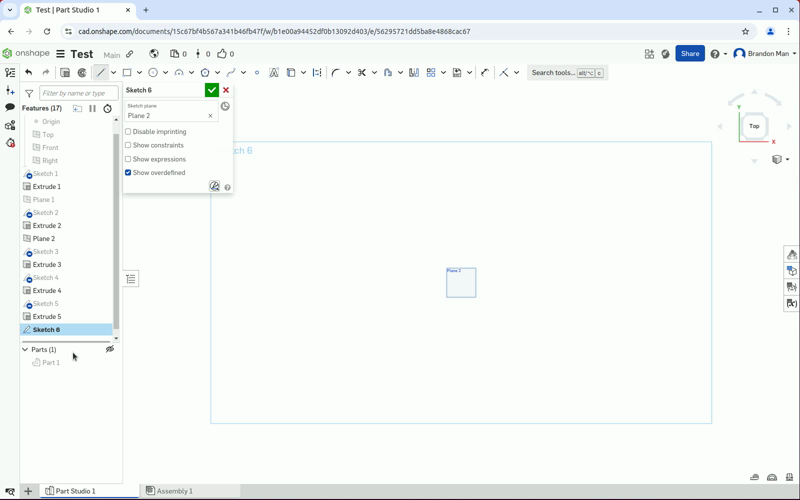
mouse_move(419, 342)
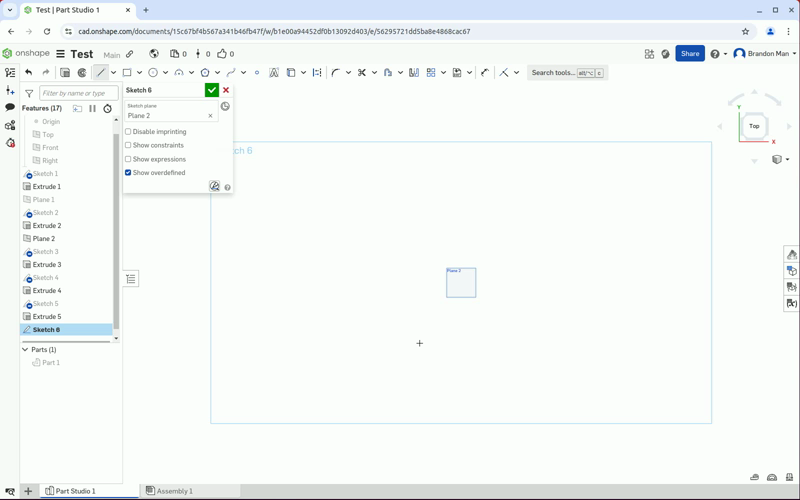
click(419, 342)
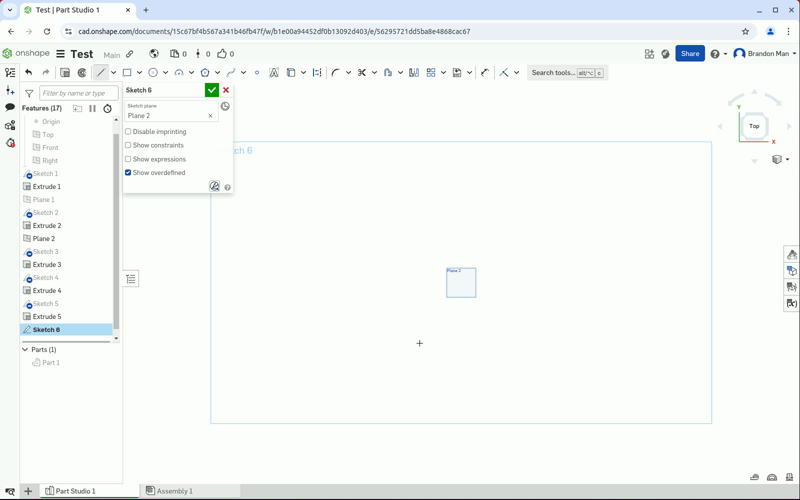
key_up(shift)
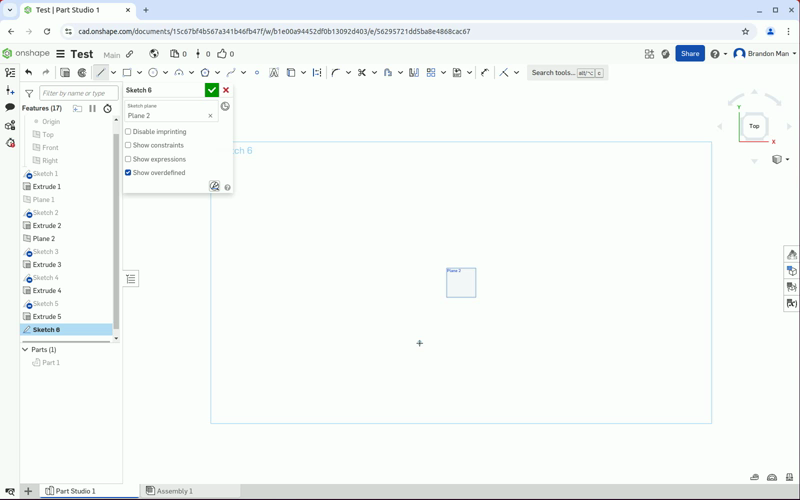
key_down(shift)
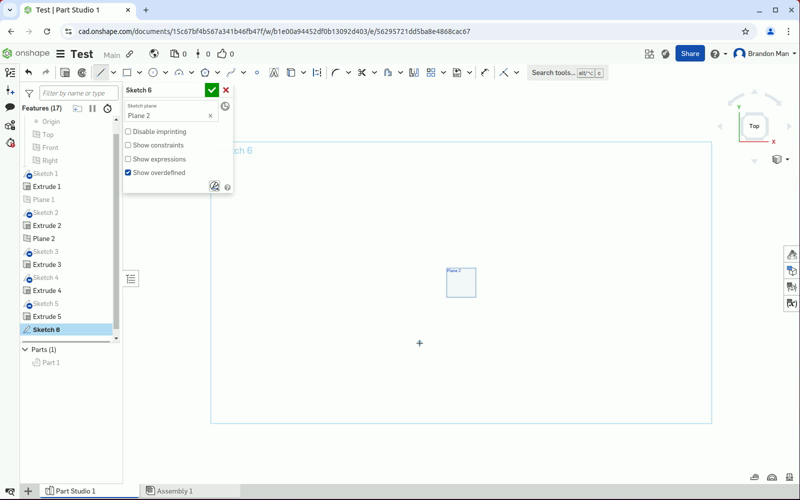
mouse_move(449, 342)
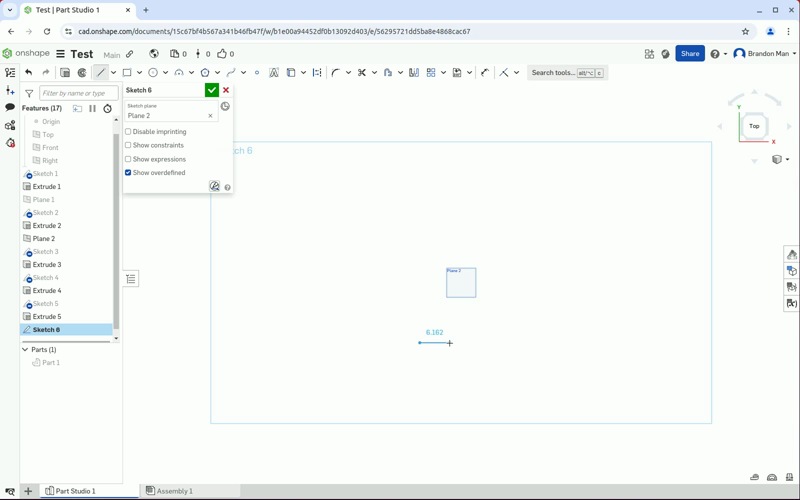
mouse_move(444, 342)
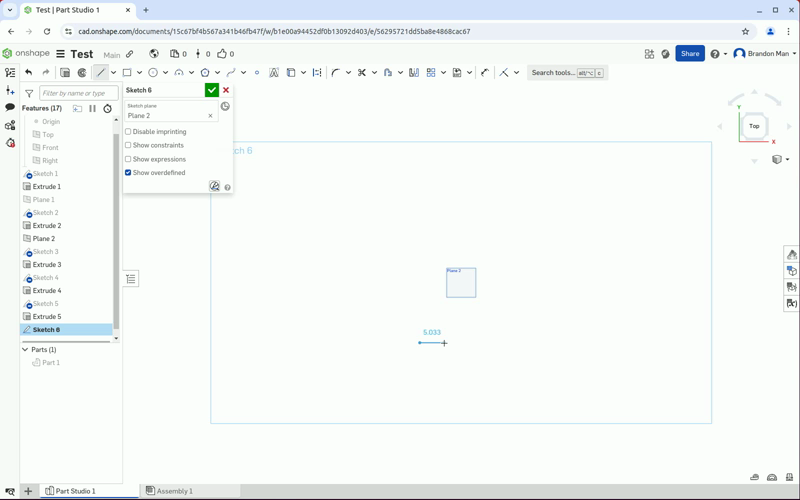
click(444, 342)
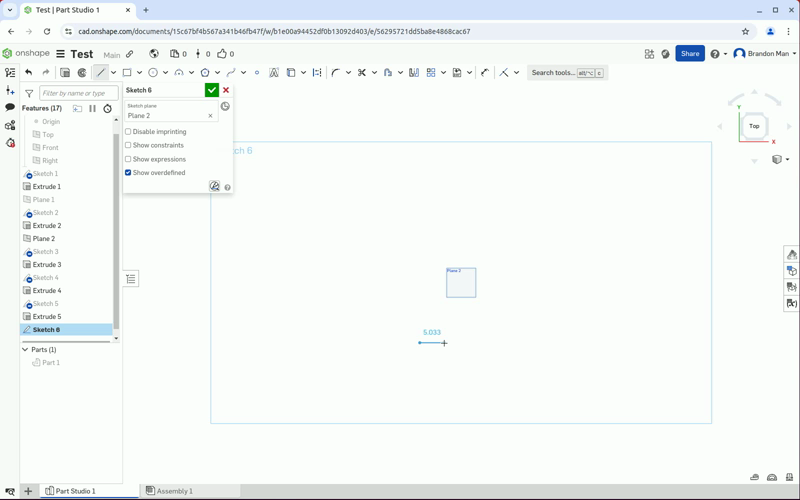
key_up(shift)
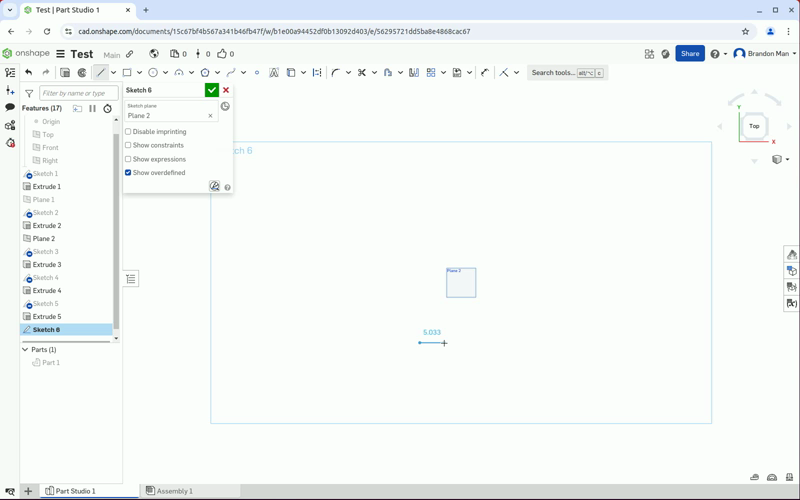
key_down(shift)
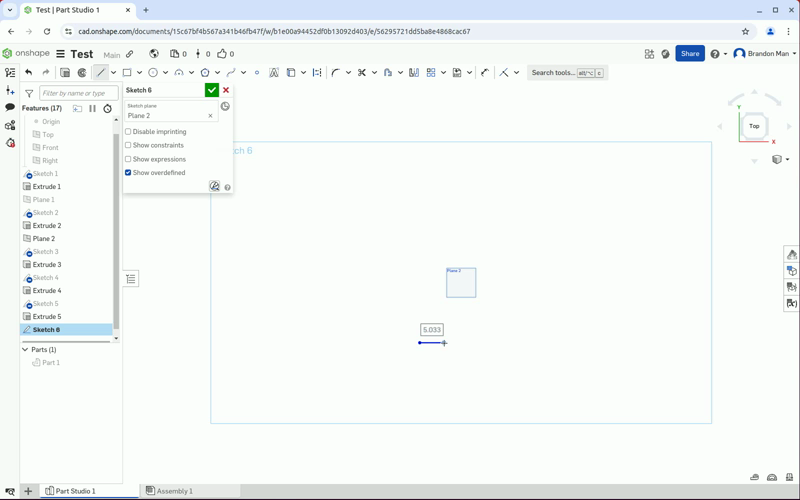
mouse_move(474, 342)
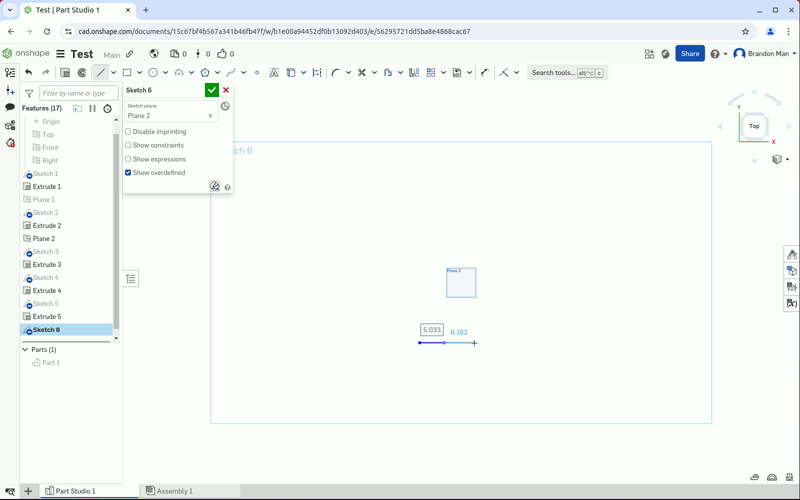
mouse_move(444, 334)
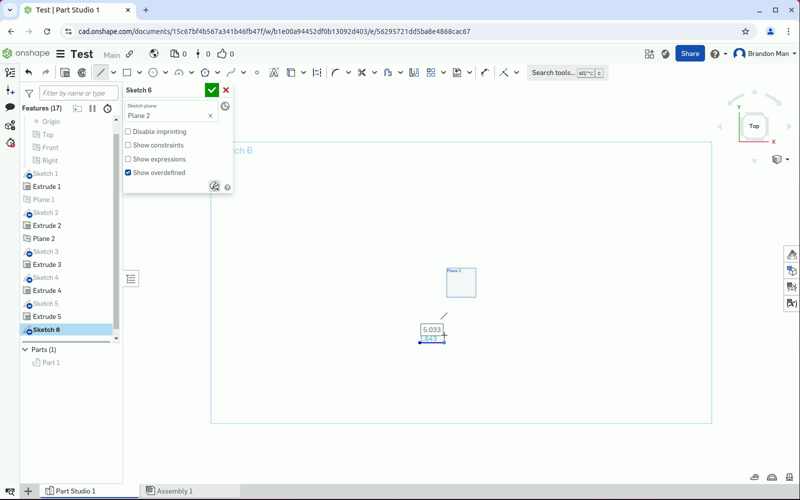
click(444, 334)
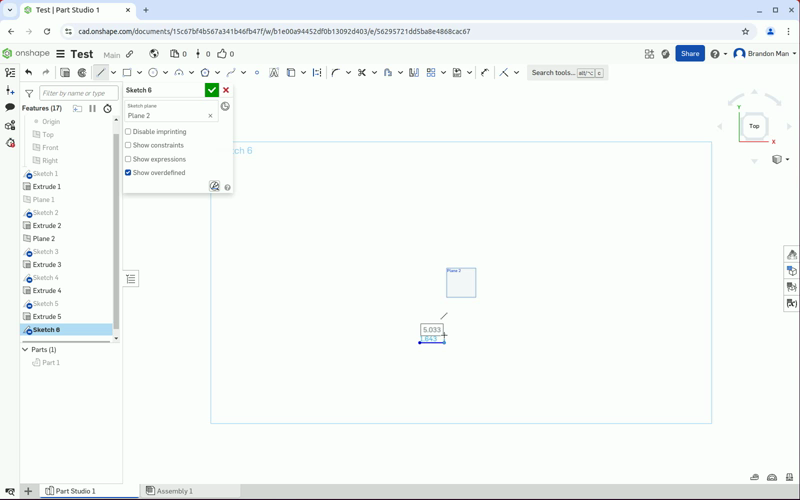
key_up(shift)
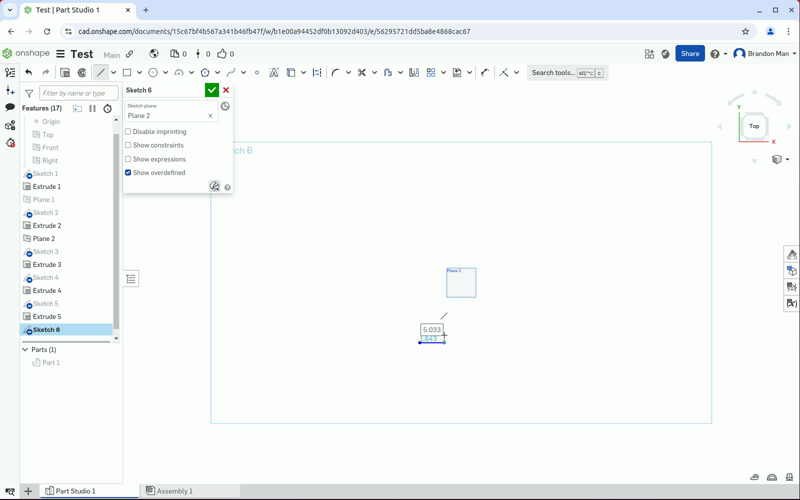
key_down(shift)
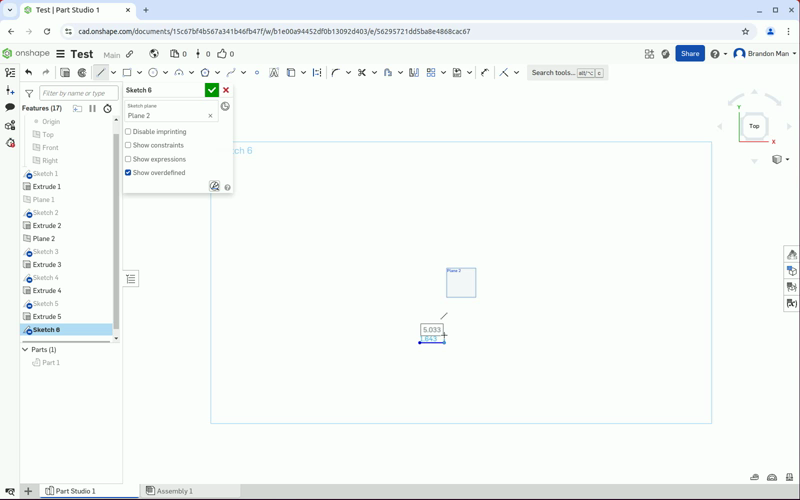
mouse_move(474, 334)
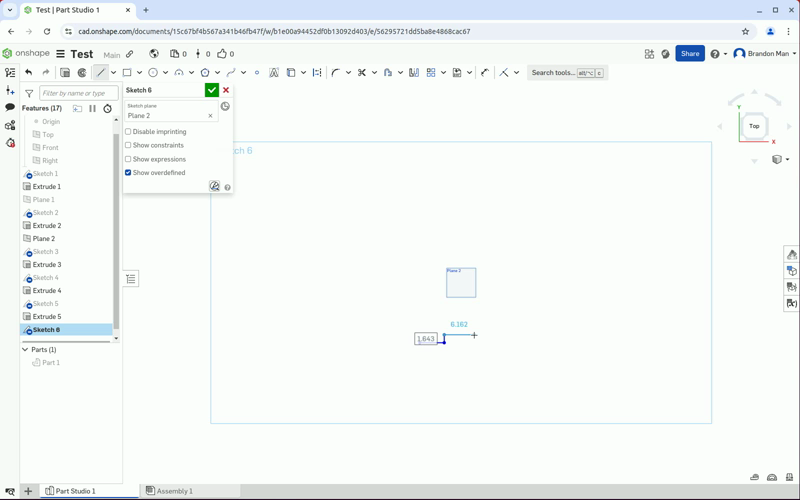
mouse_move(419, 334)
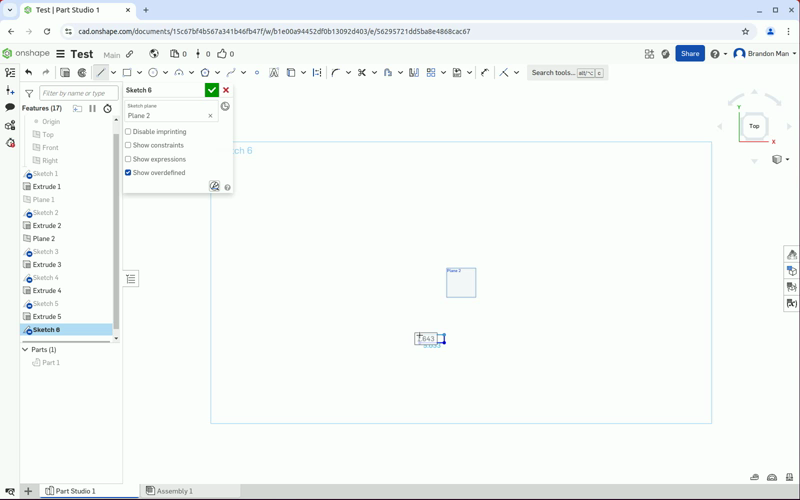
click(419, 334)
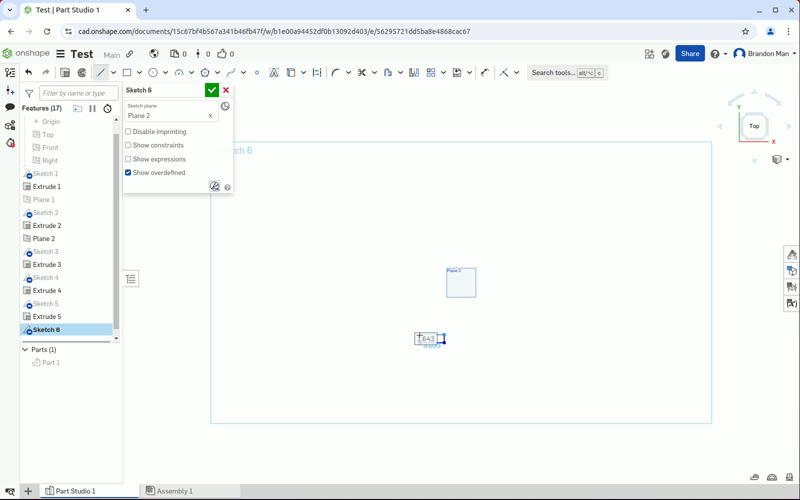
key_up(shift)
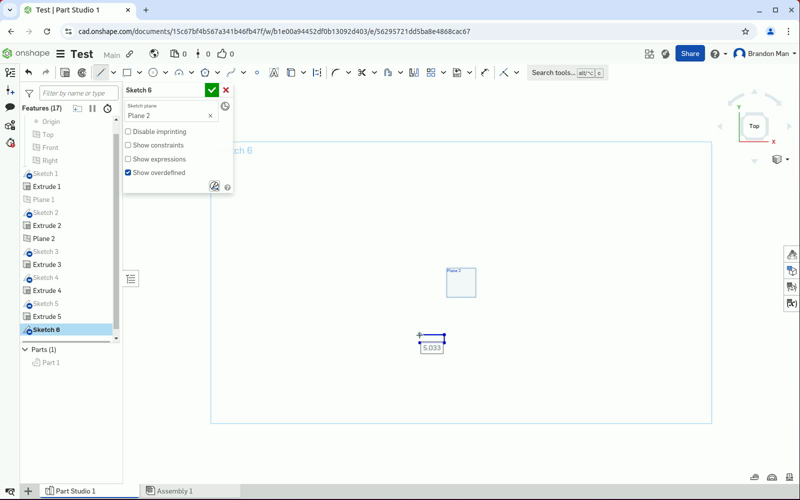
mouse_move(449, 334)
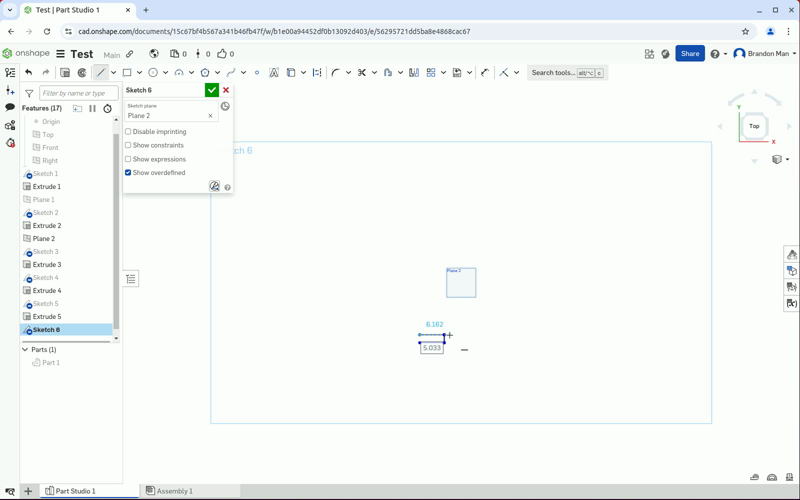
key_down(shift)
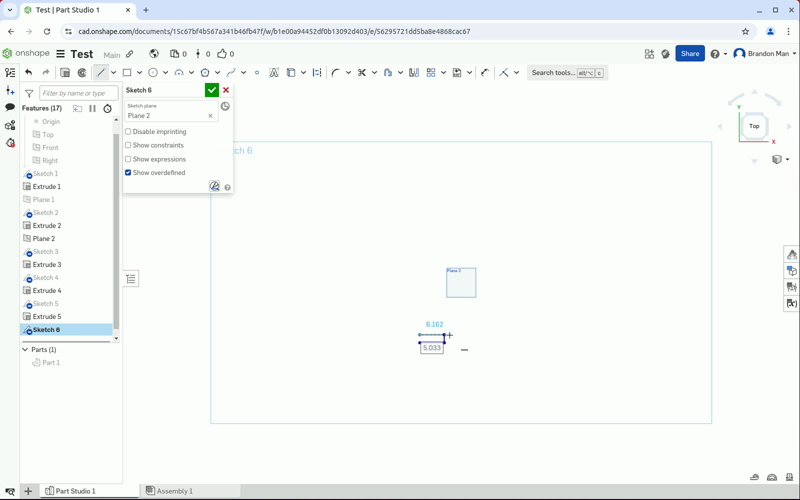
mouse_move(419, 342)
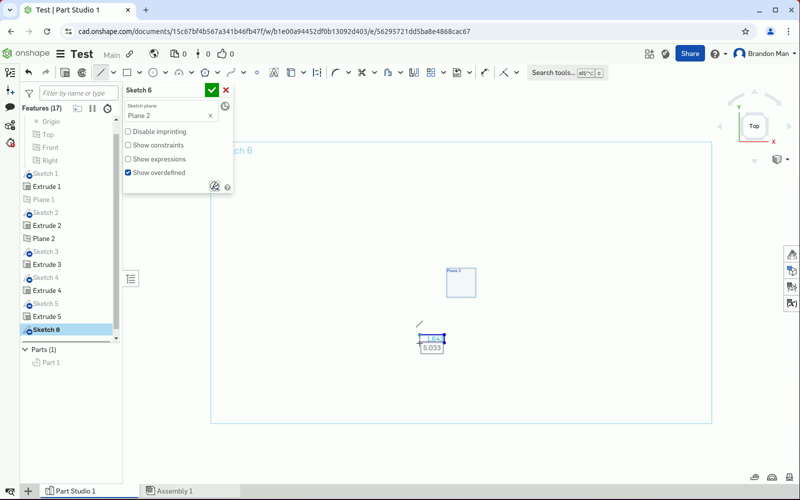
key_up(shift)
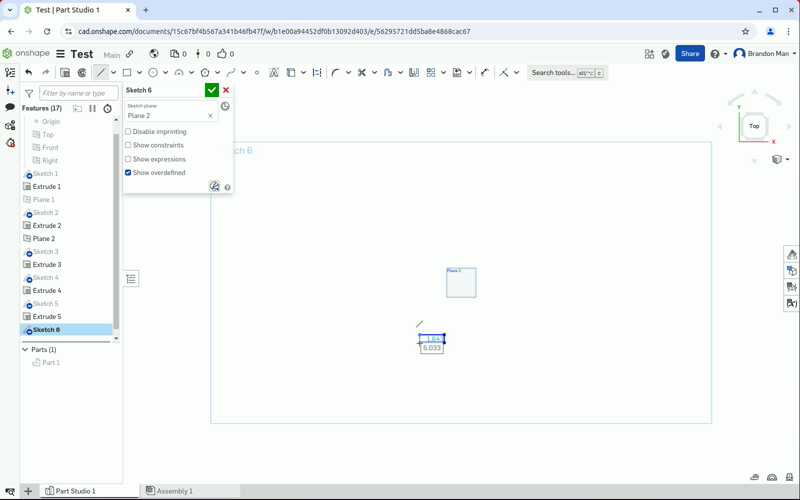
click(419, 342)
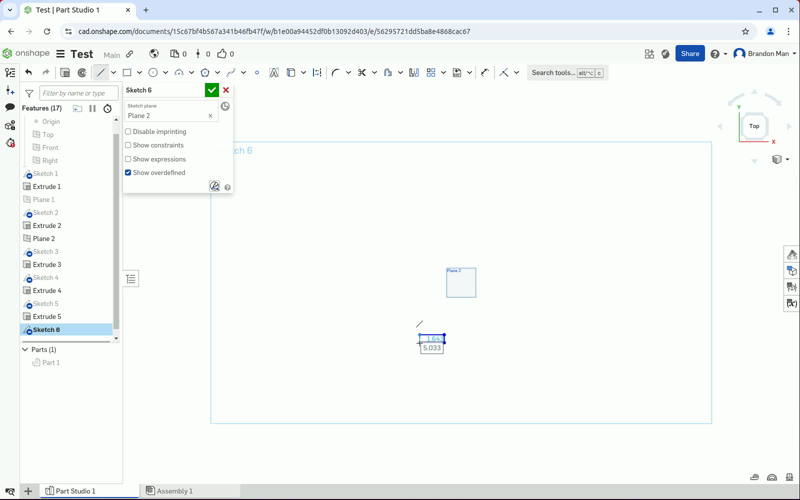
key(esc)
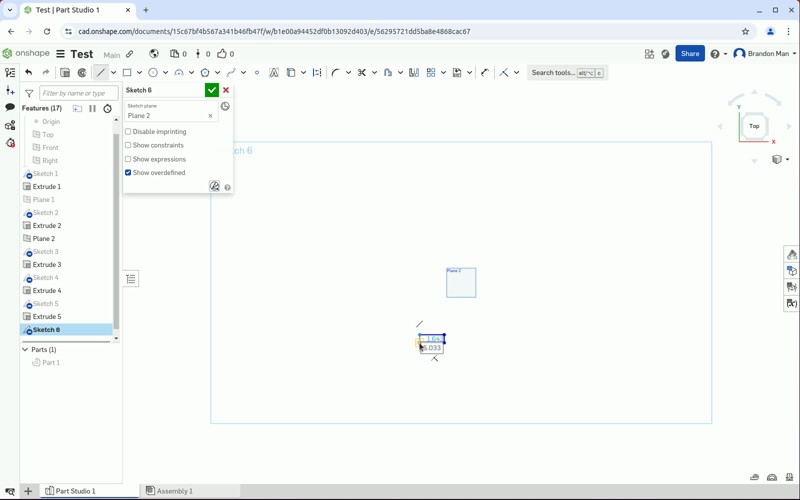
mouse_move(438, 337)
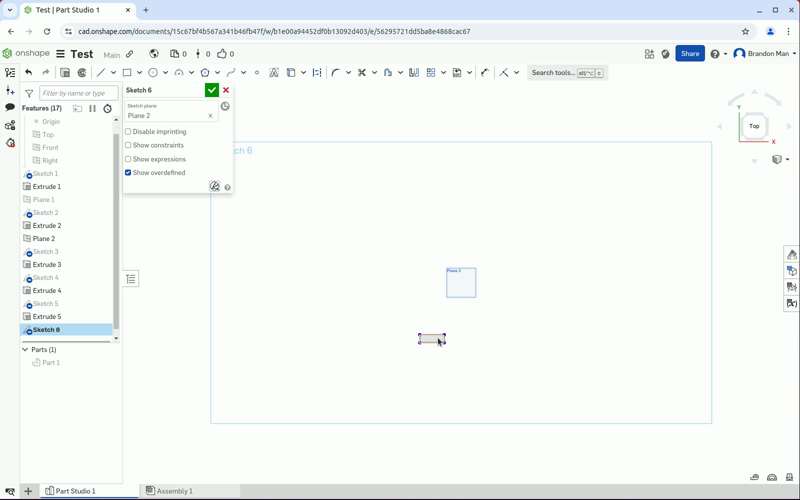
scroll(6)
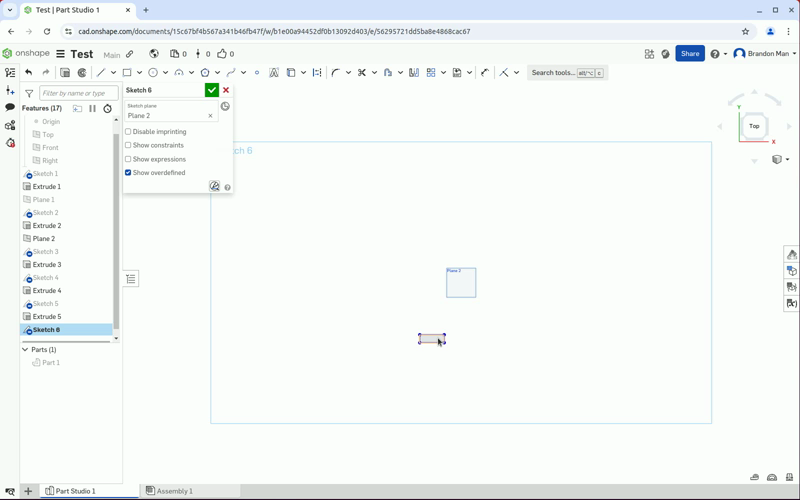
scroll(6)
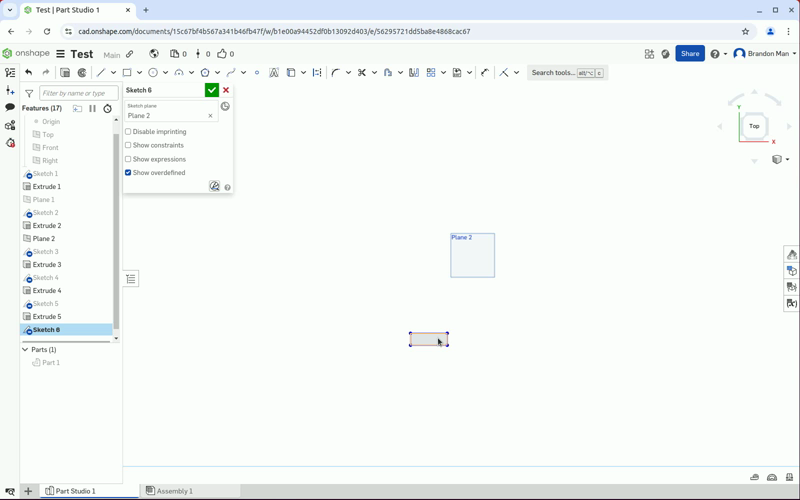
scroll(6)
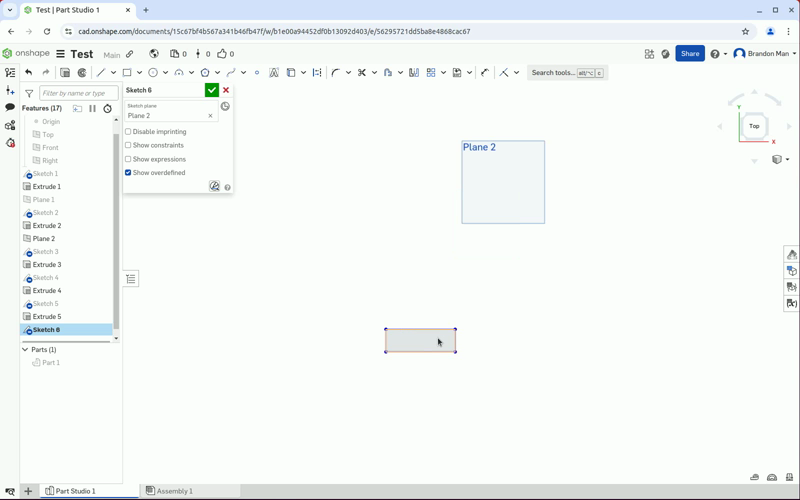
scroll(6)
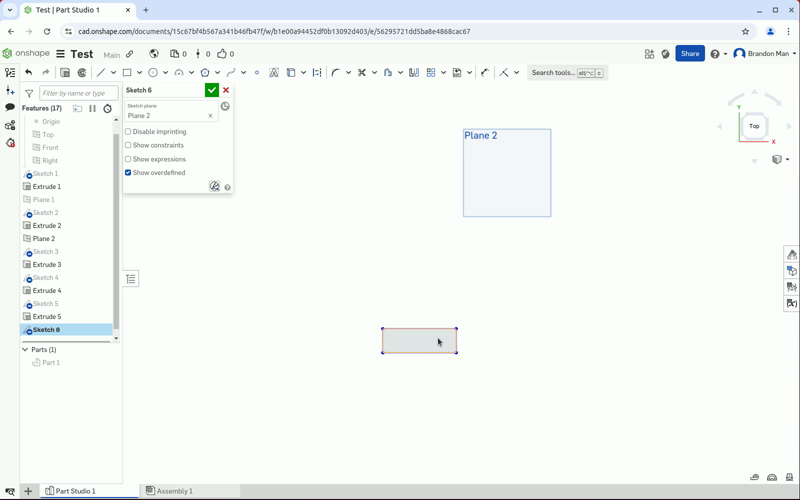
scroll(6)
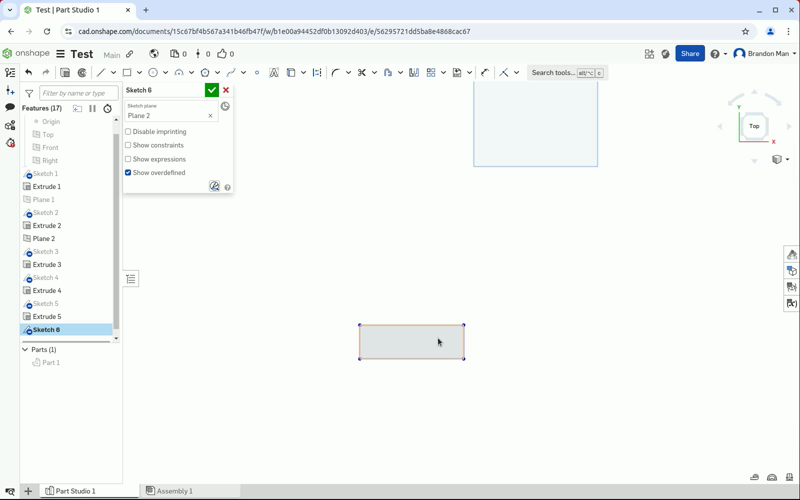
scroll(6)
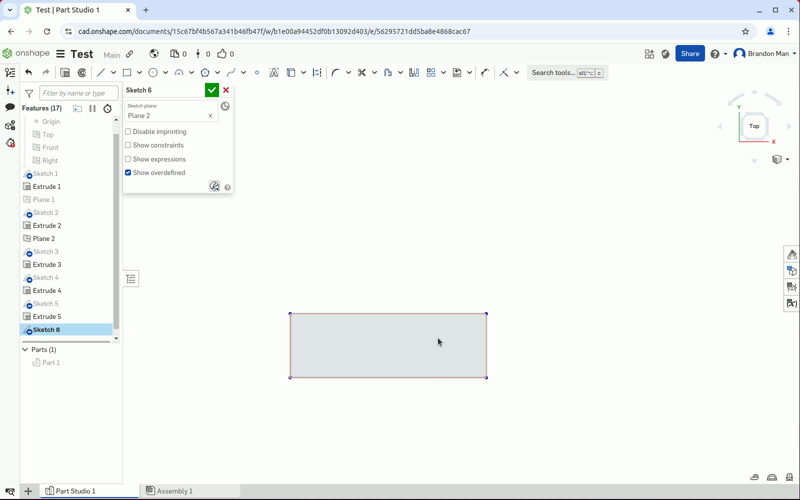
scroll(6)
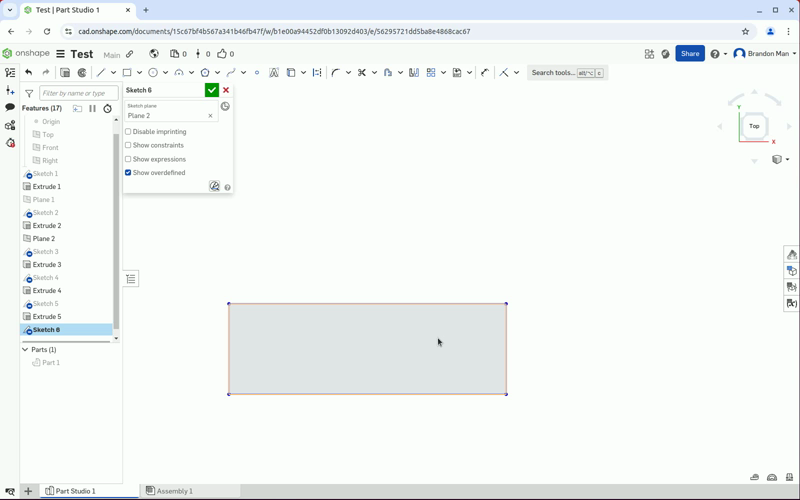
click(438, 337)
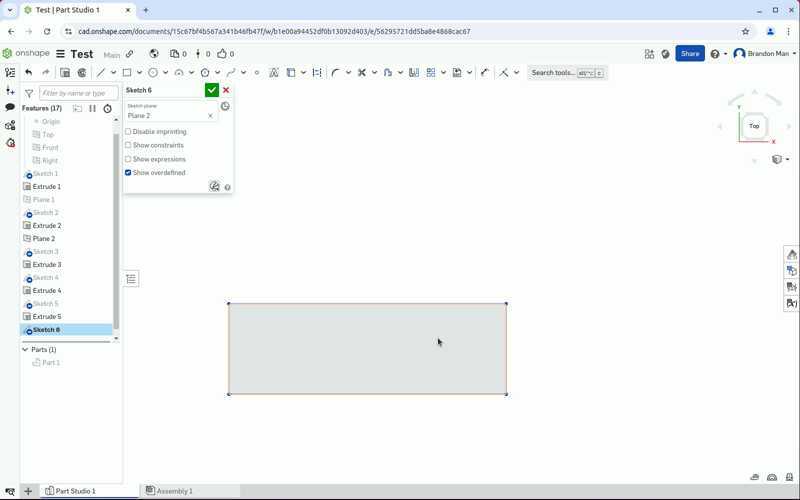
scroll(-6)
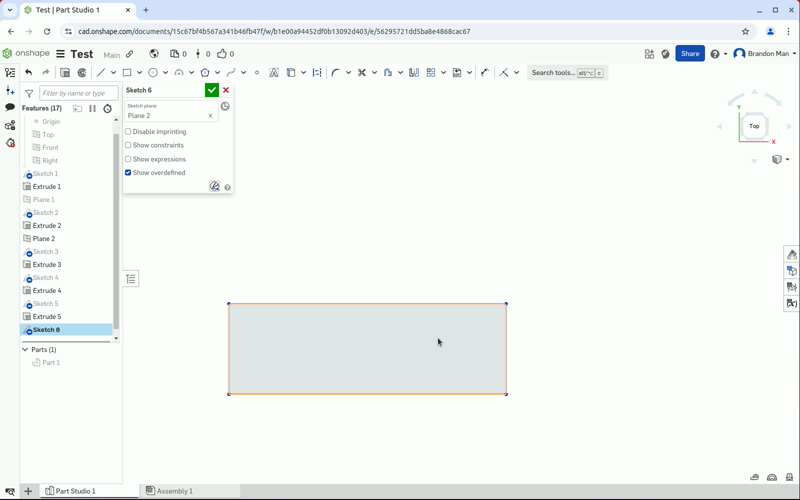
scroll(-6)
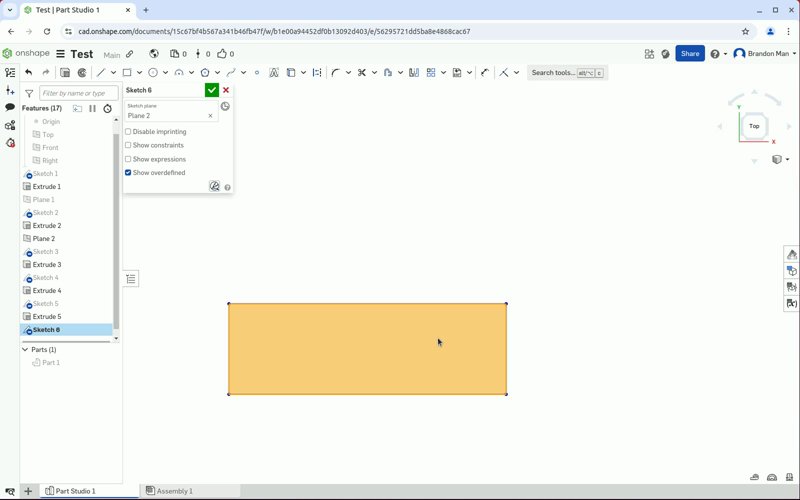
scroll(-6)
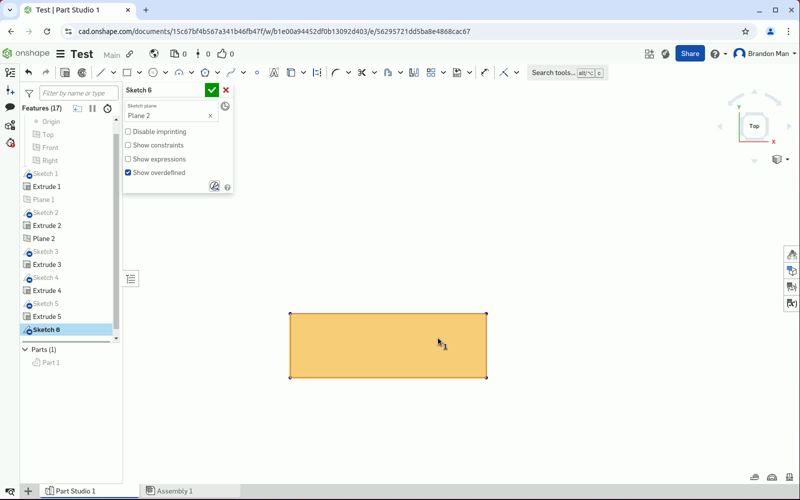
scroll(-6)
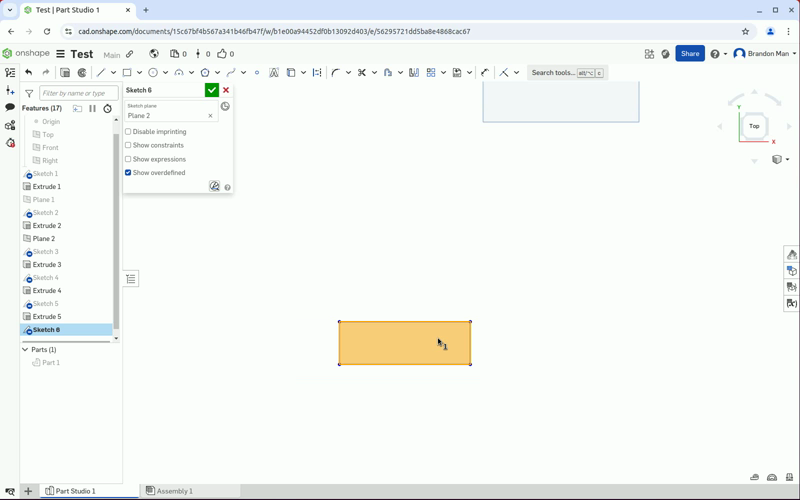
scroll(-6)
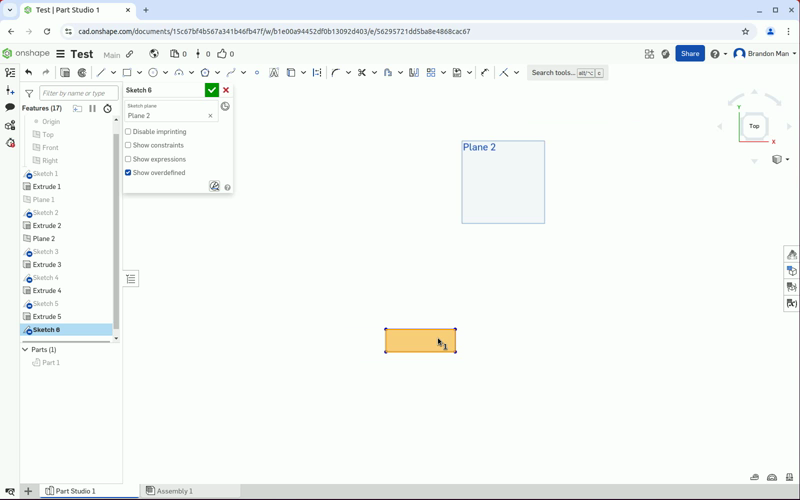
scroll(-6)
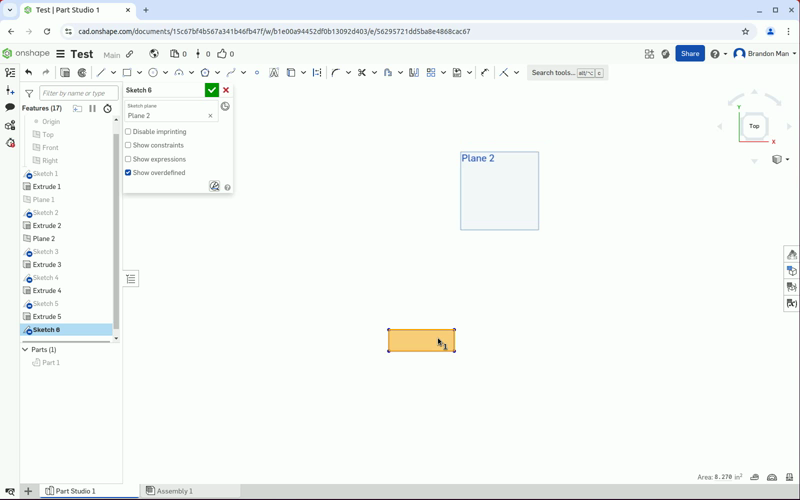
scroll(-6)
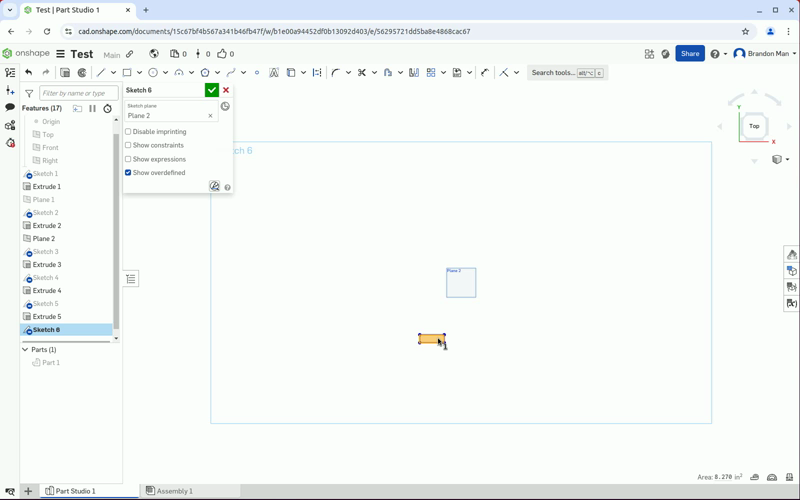
mouse_move(73, 352)
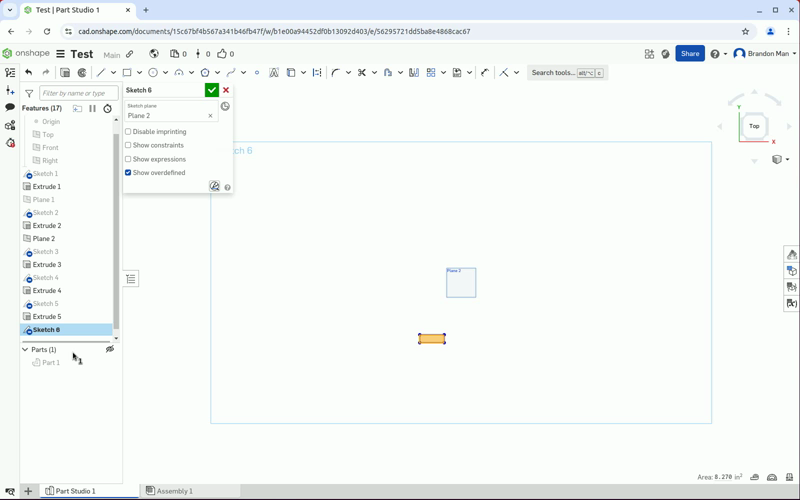
key(shift+y)
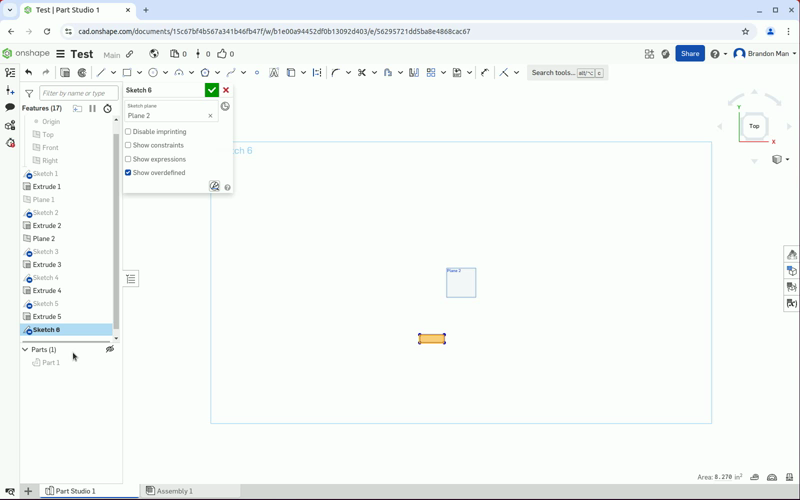
key(shift+e)
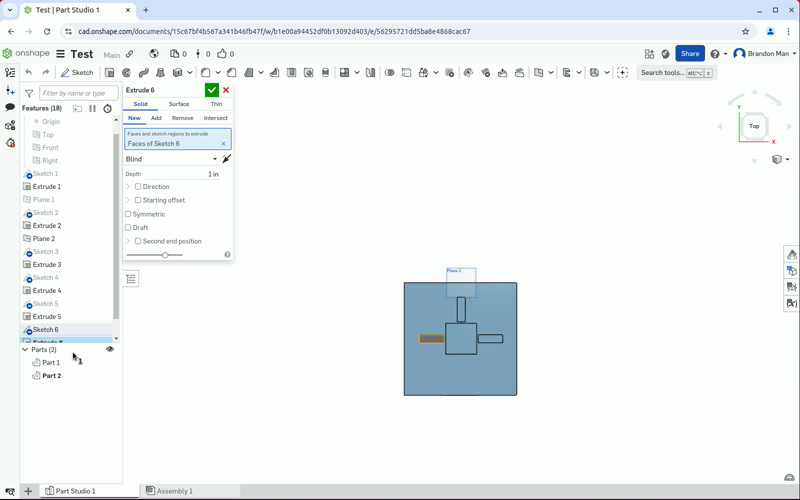
mouse_move(143, 106)
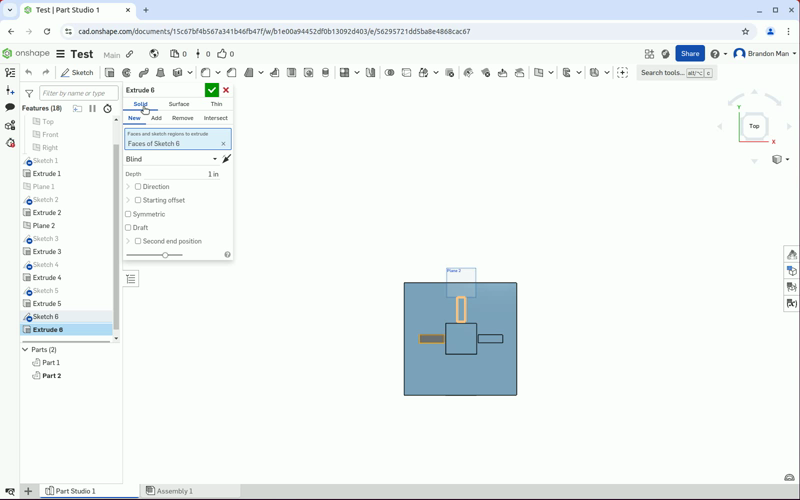
click(143, 106)
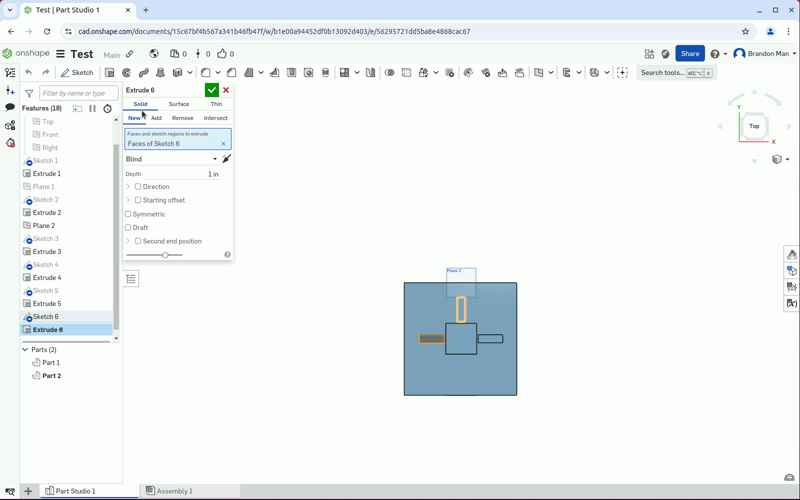
mouse_move(137, 120)
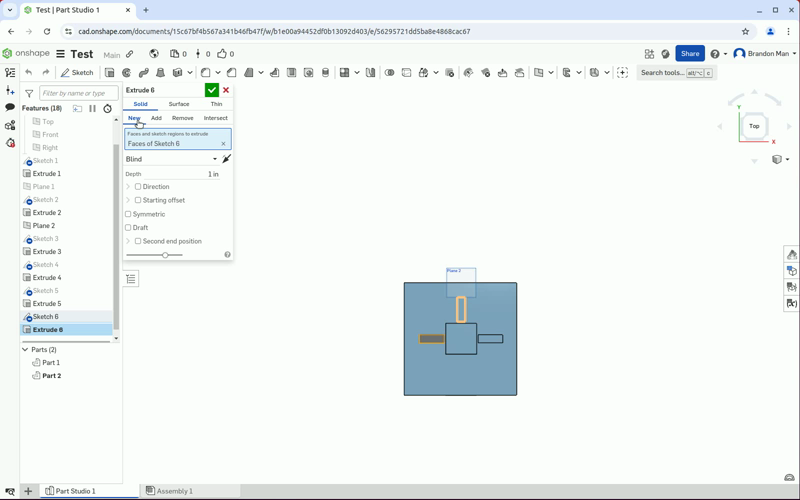
click(137, 120)
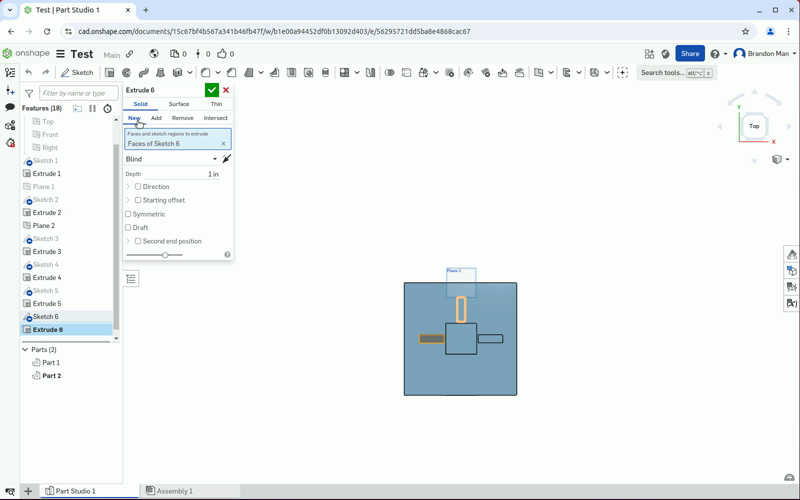
key(tab, 4)
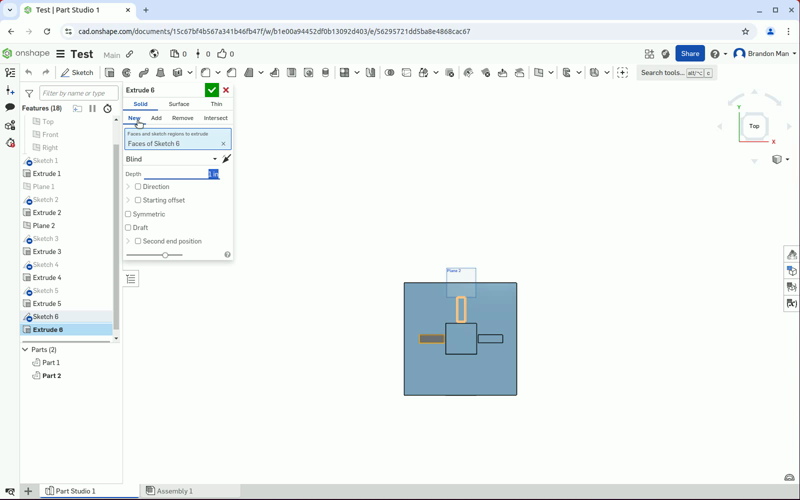
text(1.204)
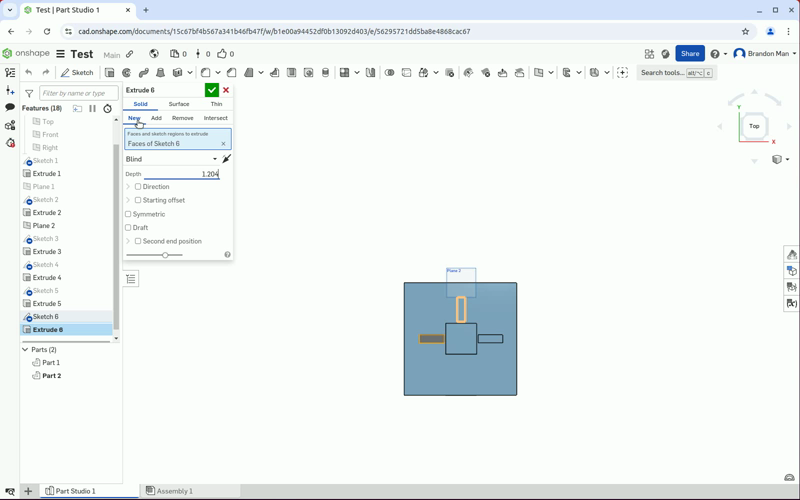
key(tab, 3)
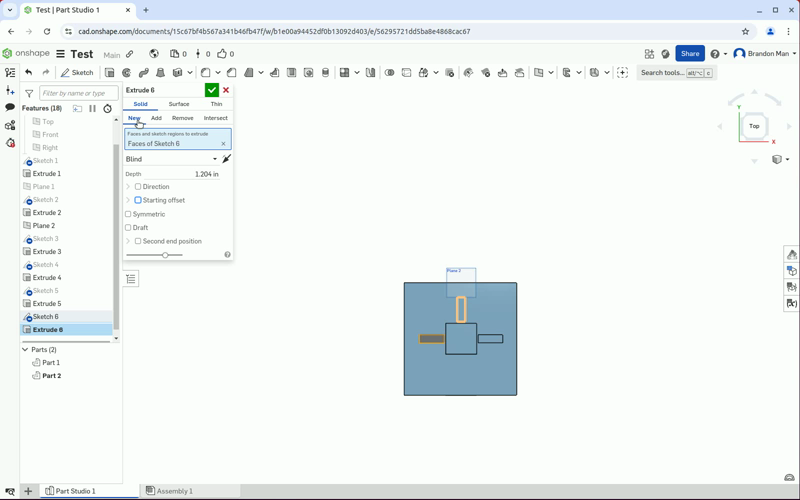
key(tab, 2)
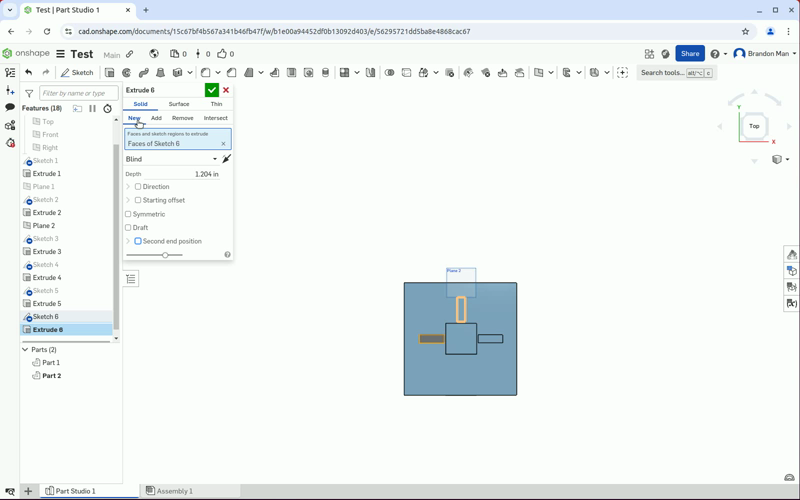
key(space)
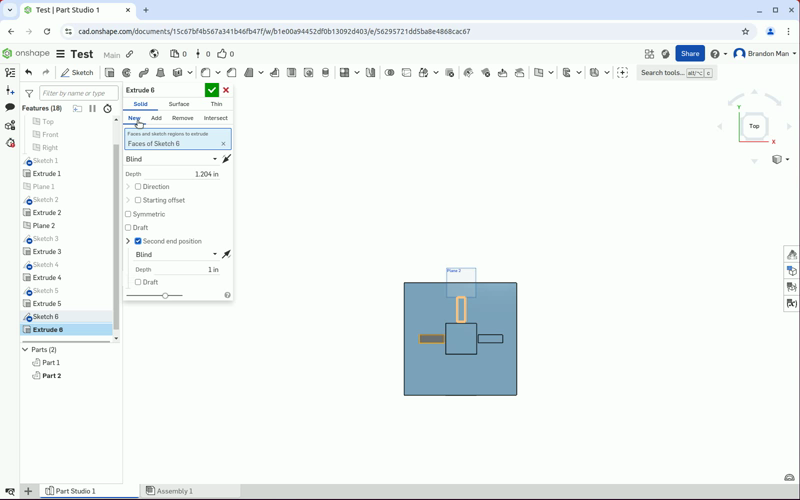
key(tab, 3)
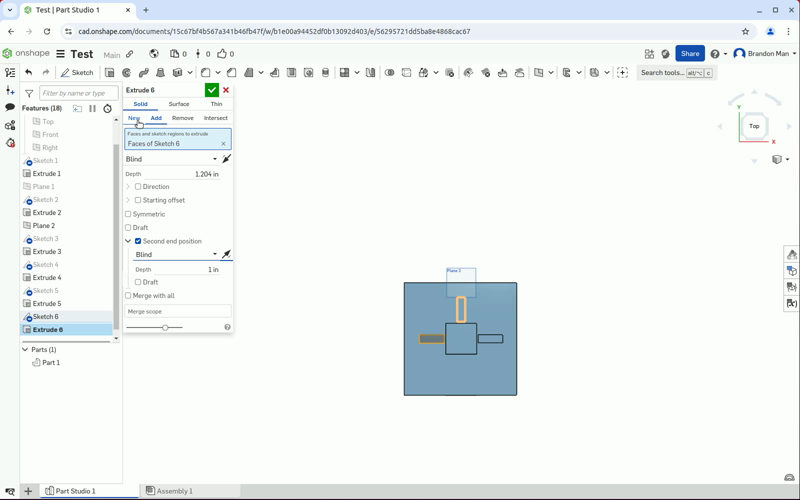
text(0.722)
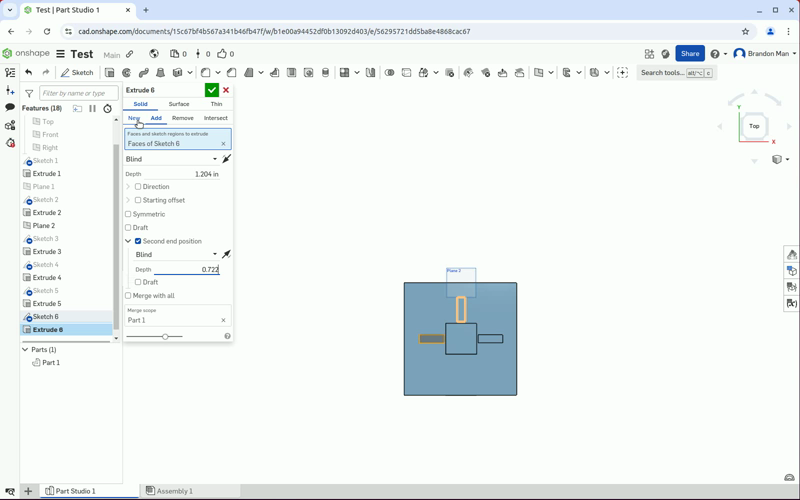
key(enter)
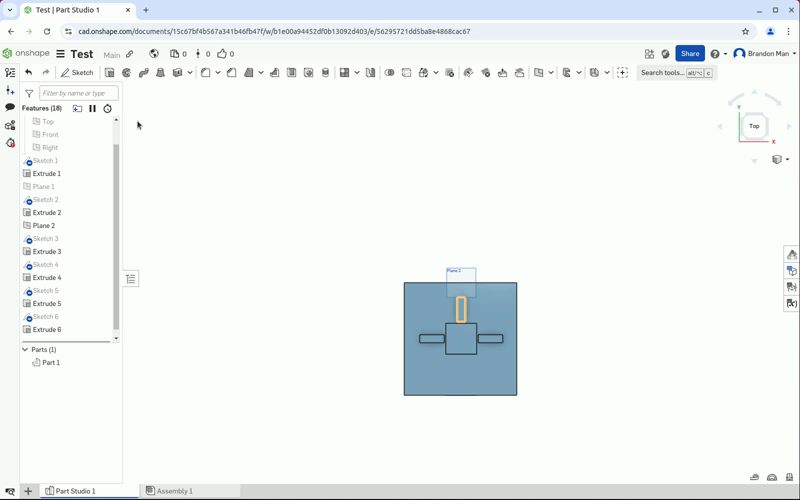
key(shift+h)
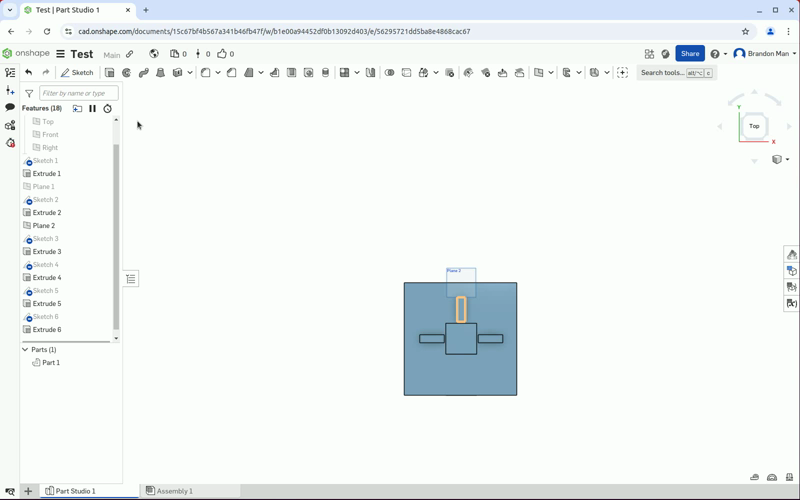
key(shift+h)
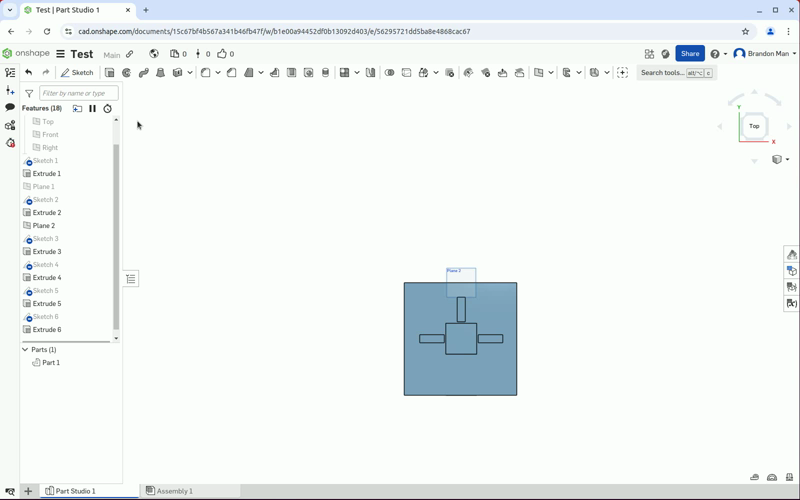
mouse_move(69, 163)
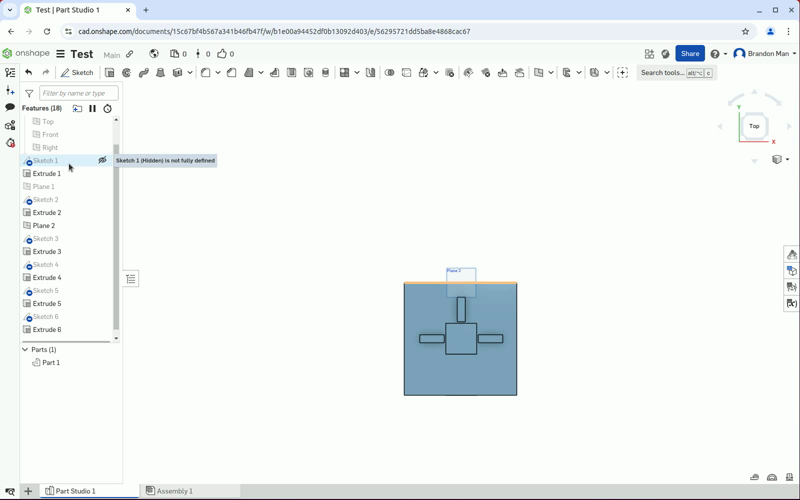
click(69, 163)
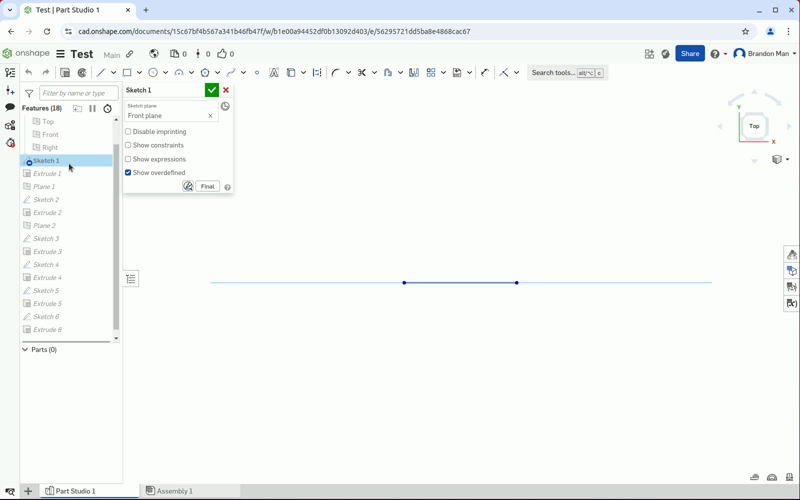
mouse_move(229, 92)
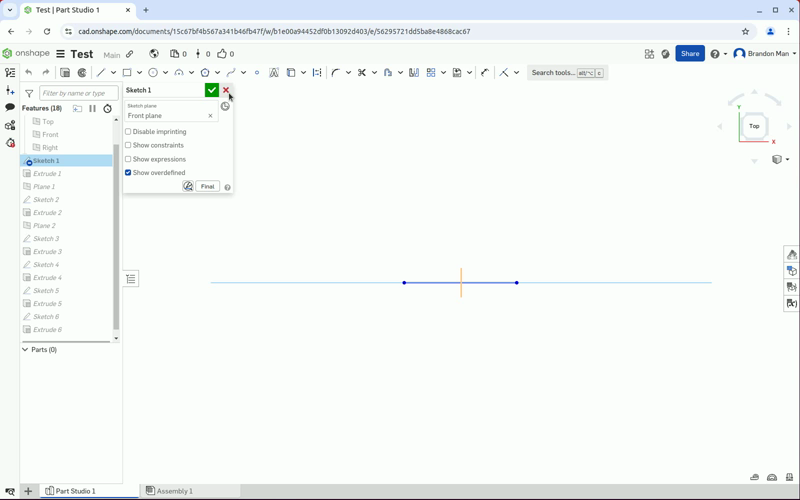
click(229, 92)
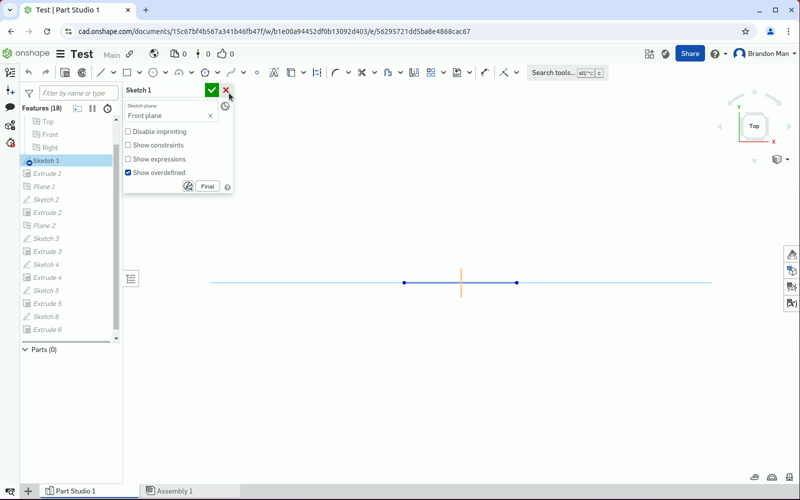
key(shift+s)
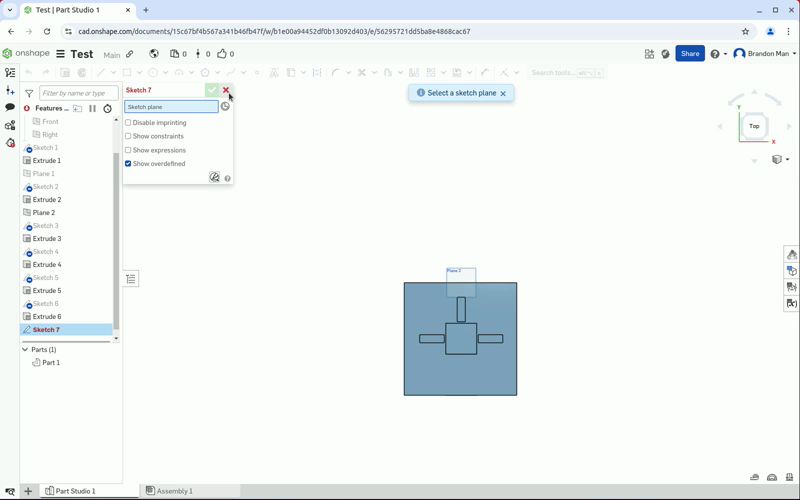
mouse_move(69, 215)
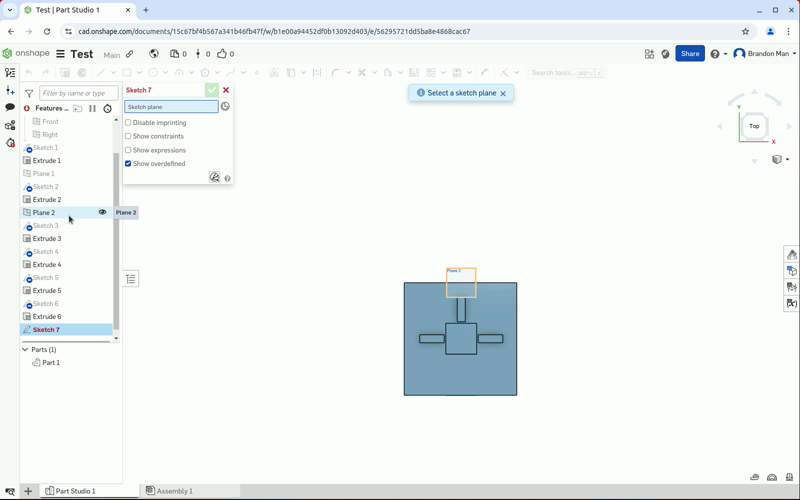
click(69, 215)
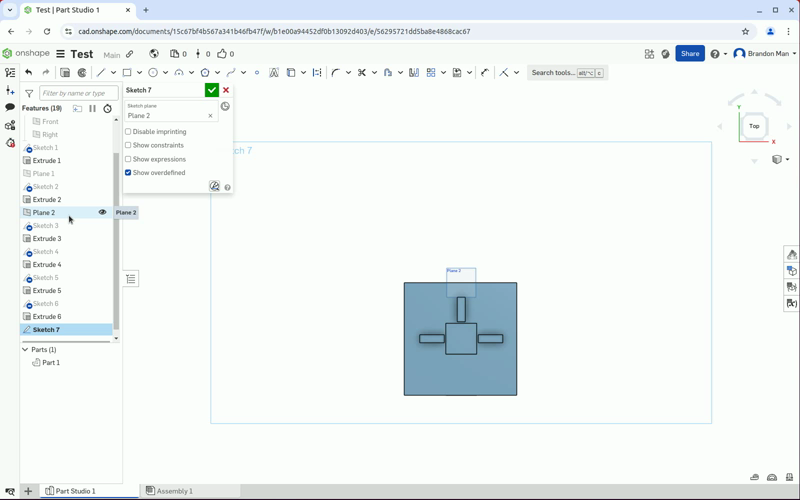
mouse_move(73, 352)
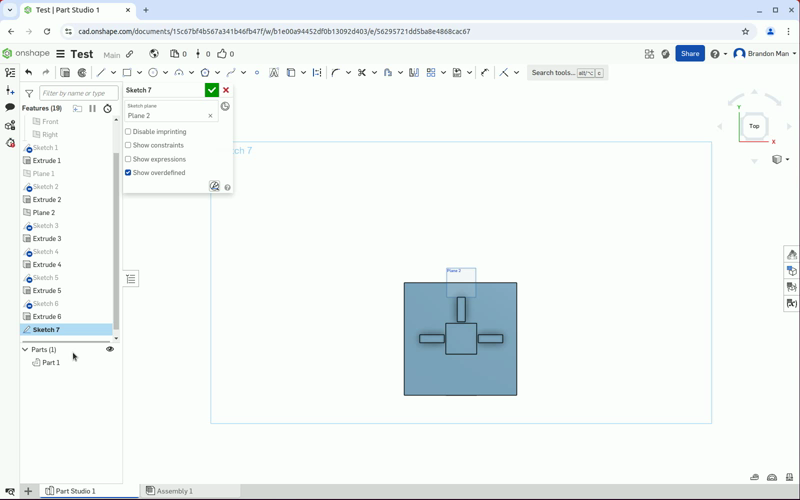
key(y)
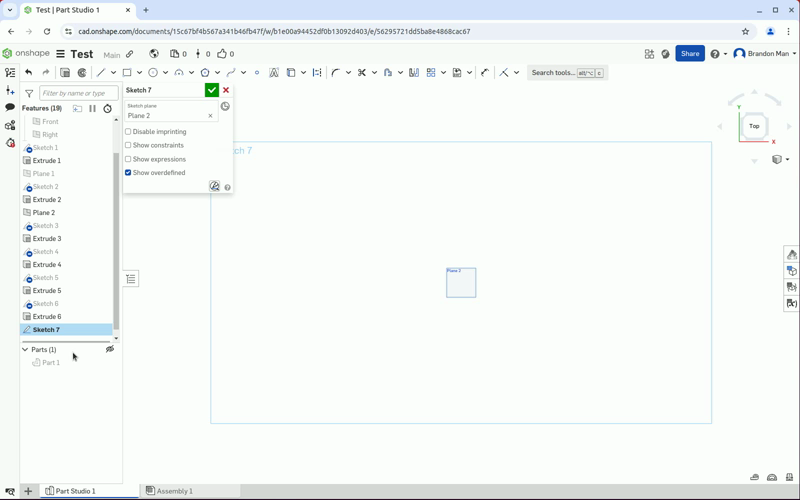
key(l)
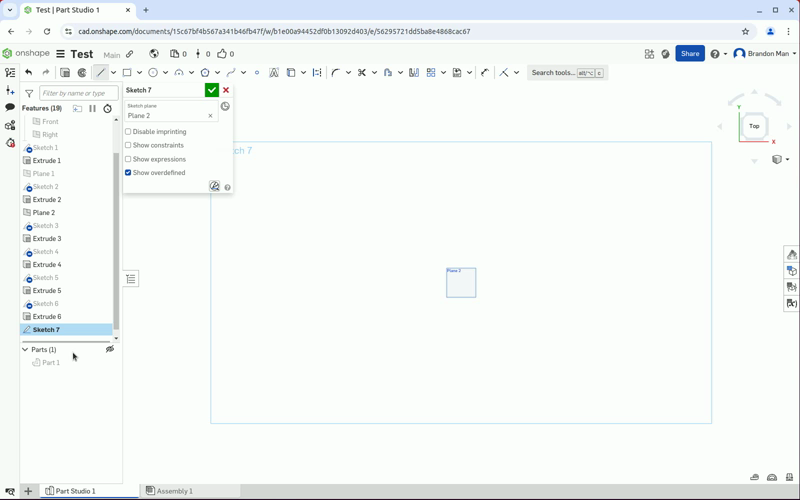
key_down(shift)
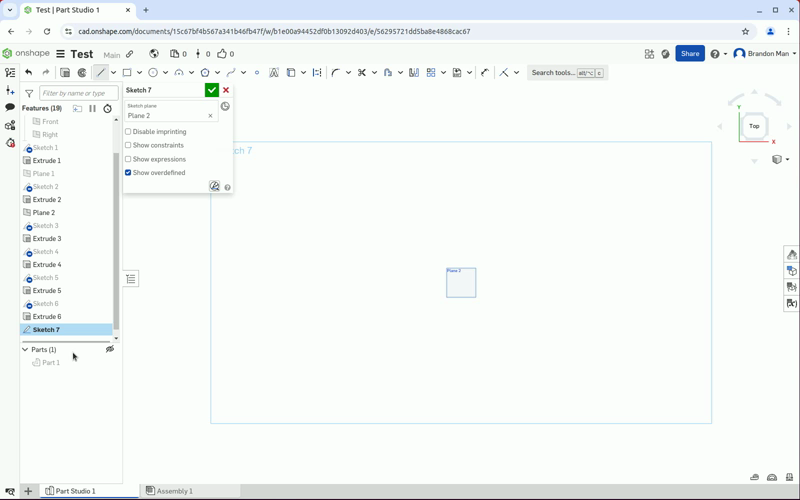
mouse_move(457, 380)
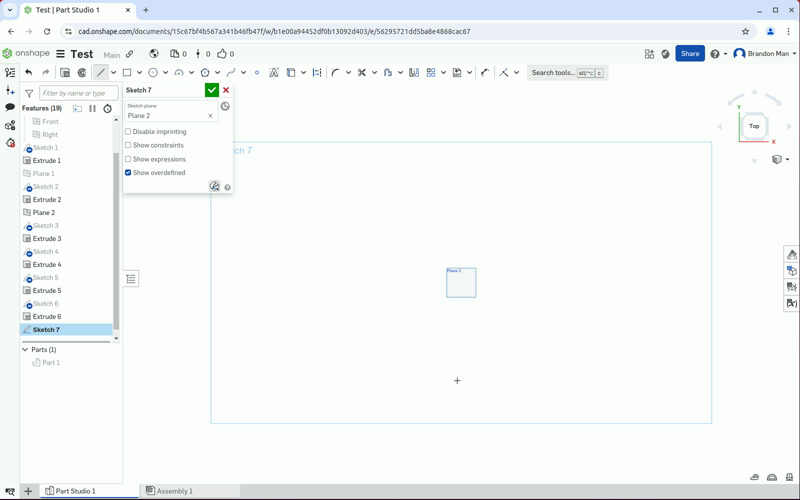
click(457, 380)
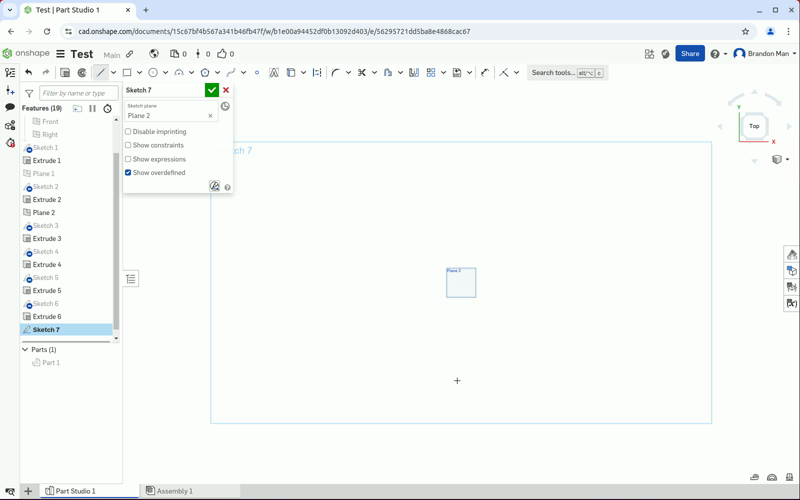
key_up(shift)
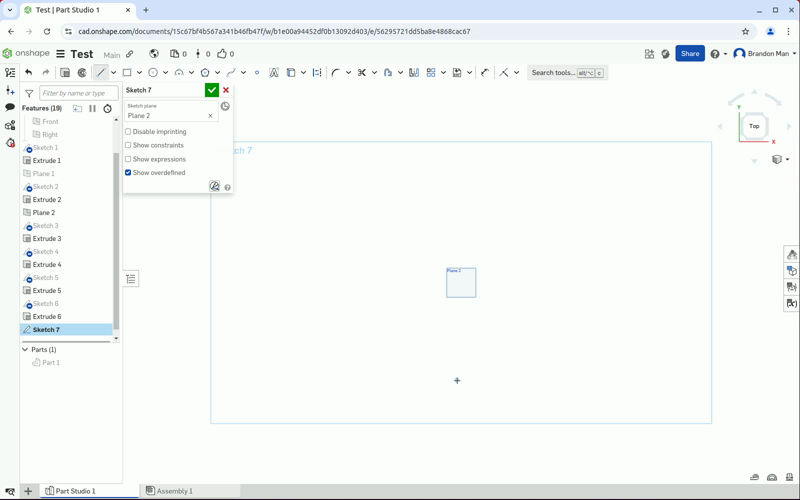
key_down(shift)
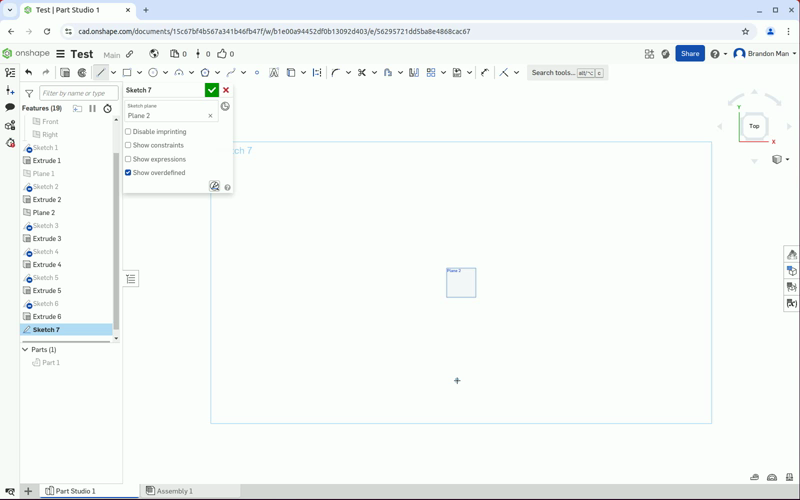
mouse_move(487, 380)
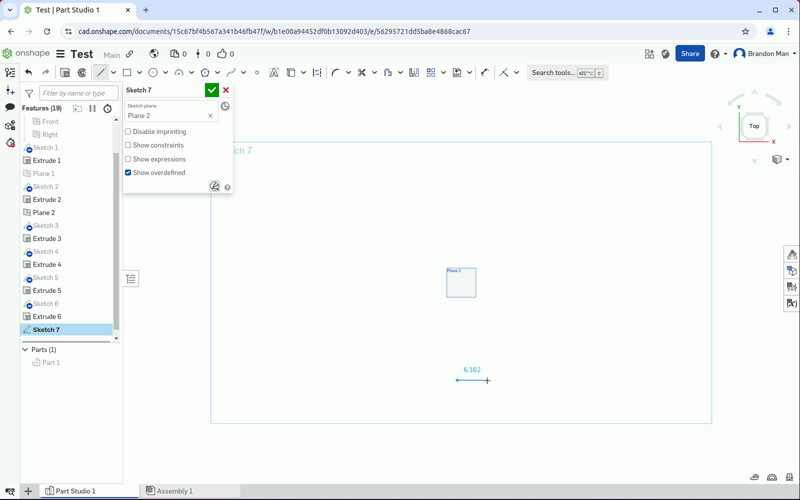
mouse_move(465, 380)
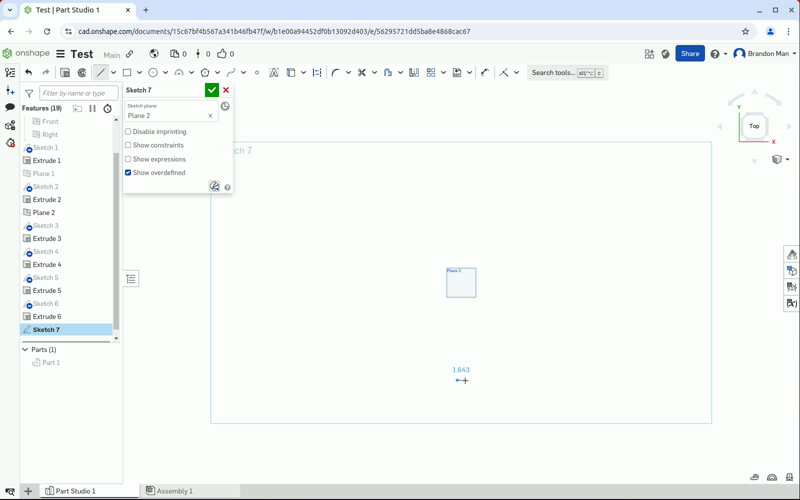
click(465, 380)
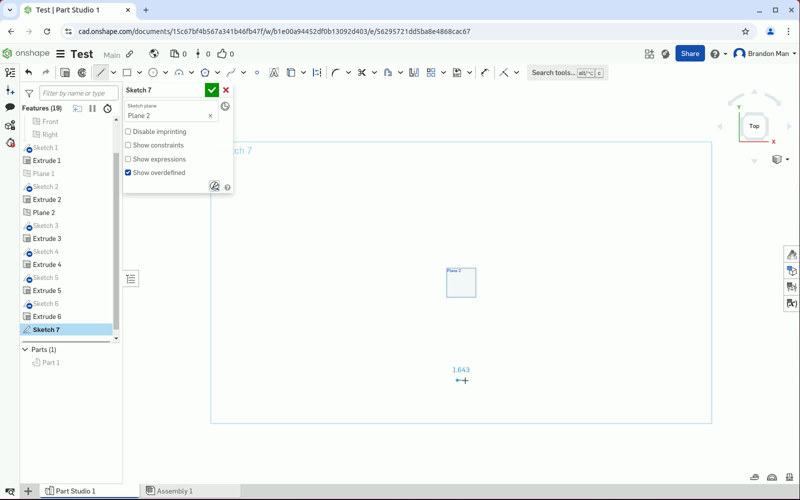
key_up(shift)
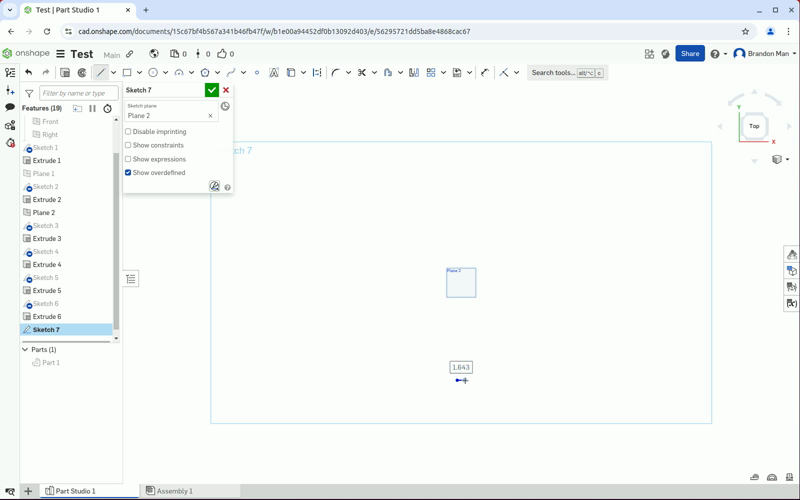
key_down(shift)
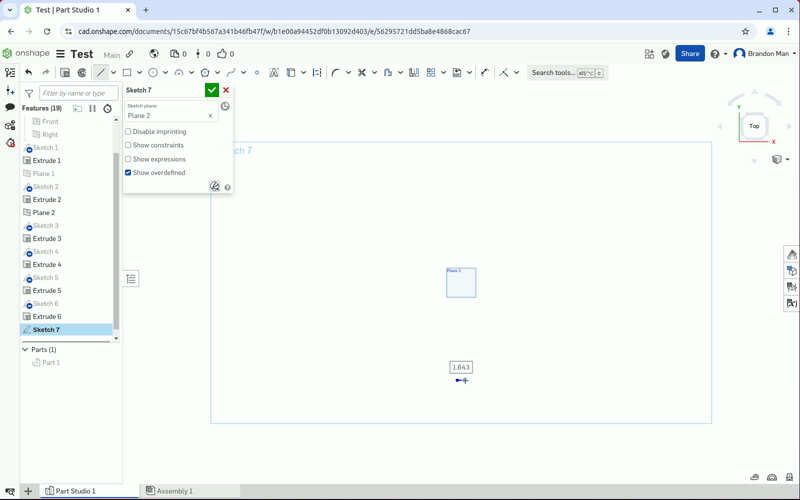
mouse_move(495, 380)
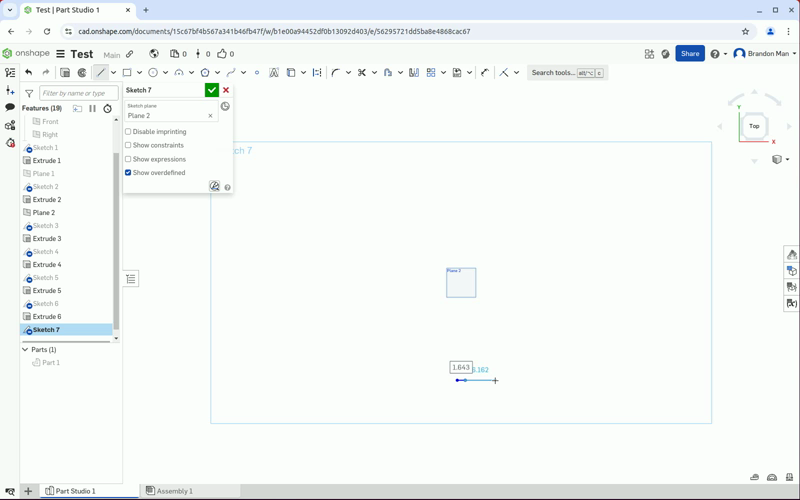
mouse_move(465, 355)
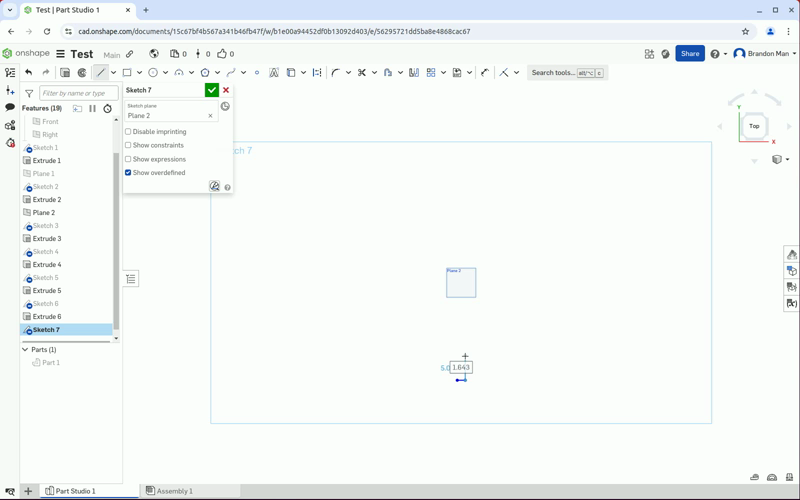
click(465, 355)
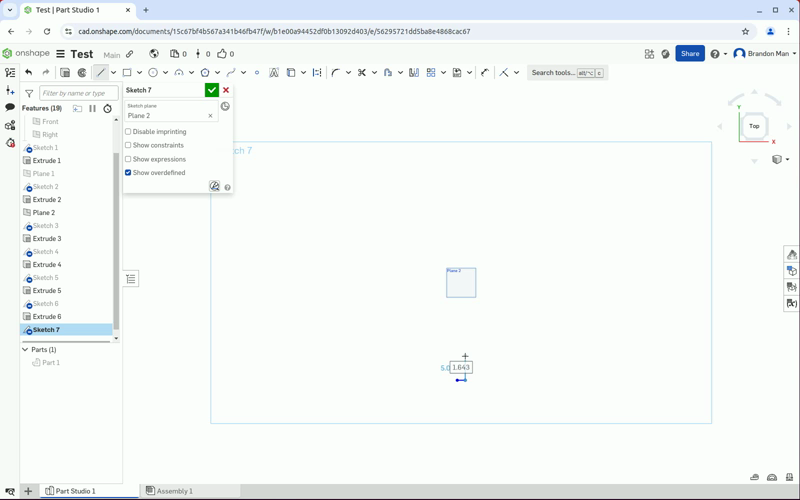
key_up(shift)
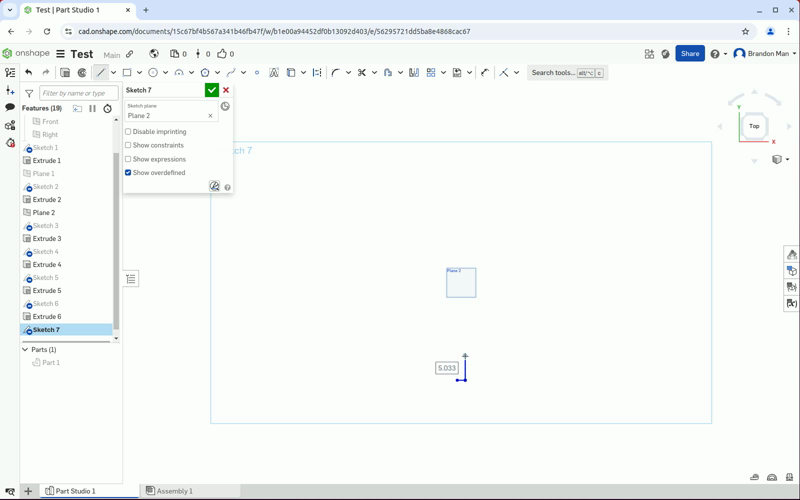
key_down(shift)
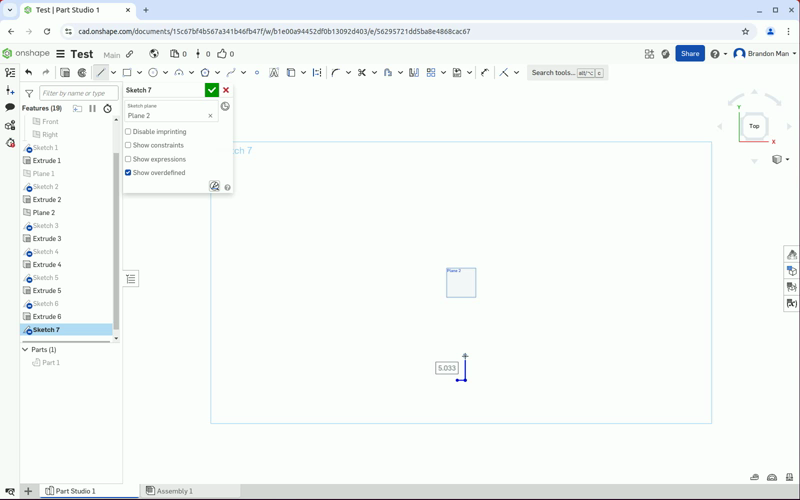
mouse_move(495, 355)
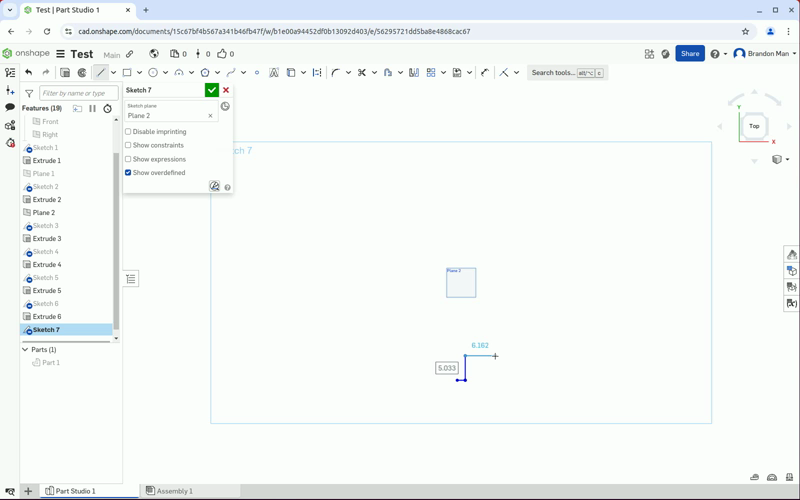
mouse_move(457, 355)
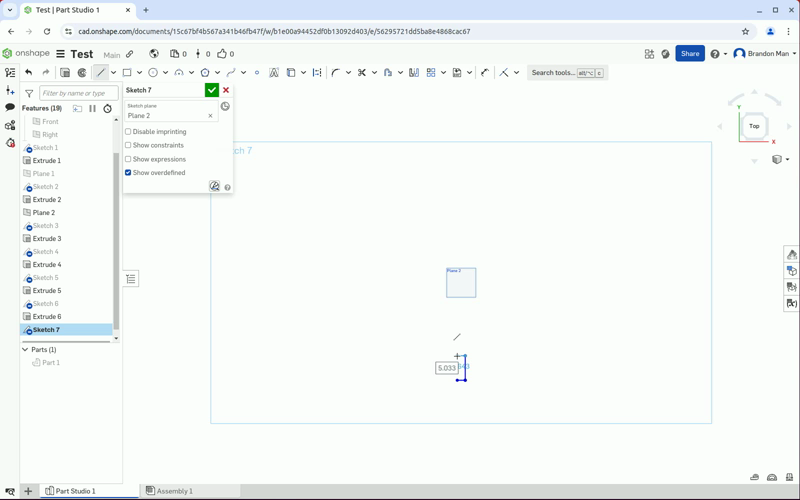
click(457, 355)
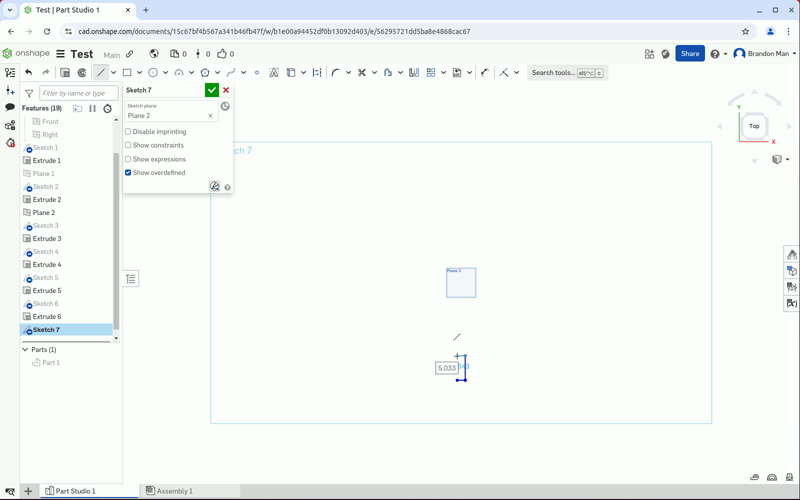
key_up(shift)
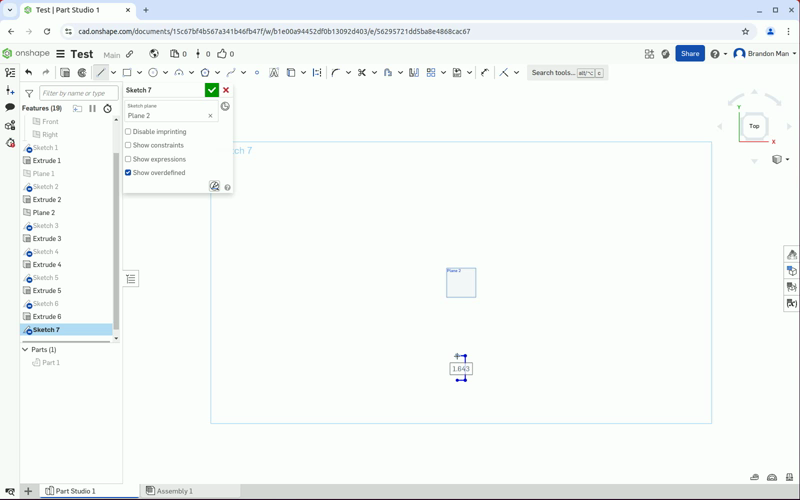
mouse_move(487, 355)
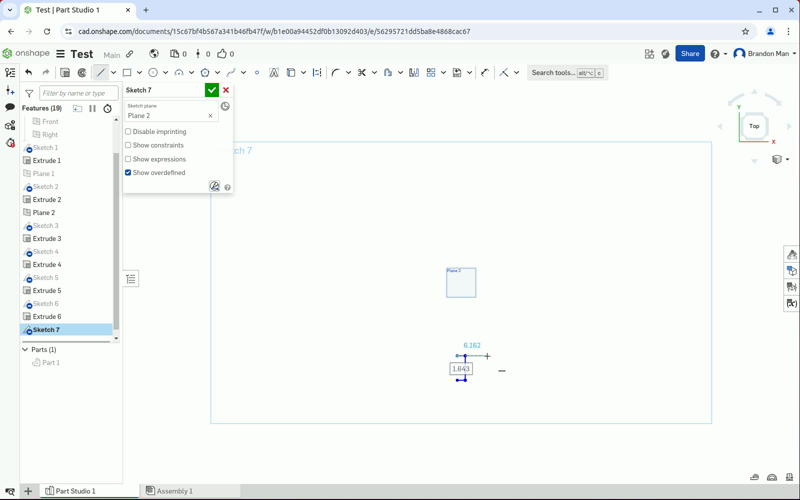
key_down(shift)
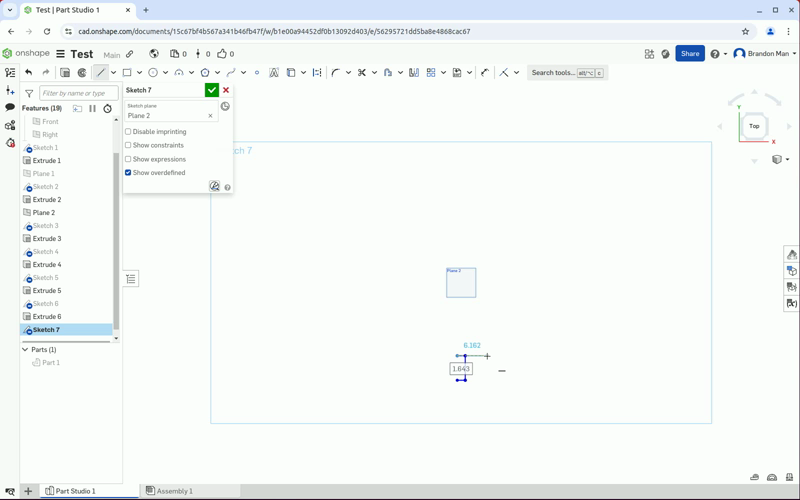
mouse_move(457, 380)
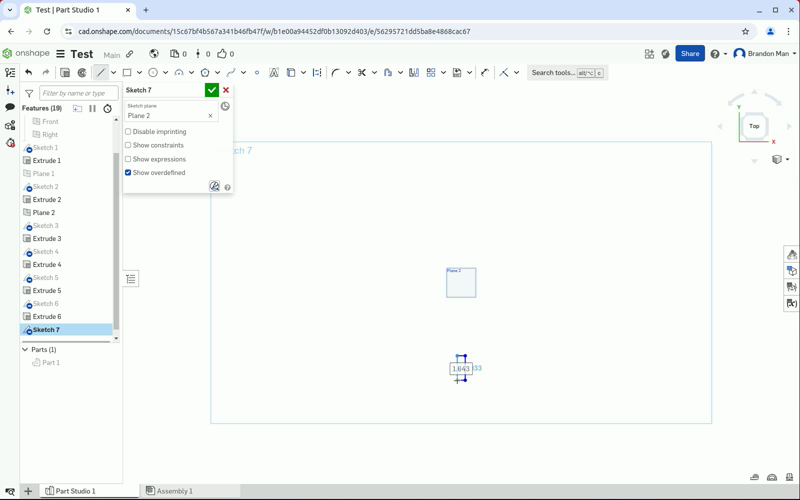
key_up(shift)
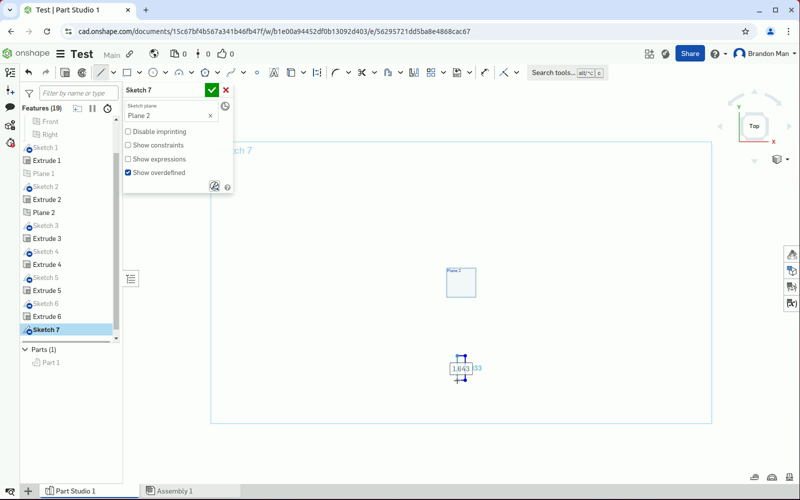
click(457, 380)
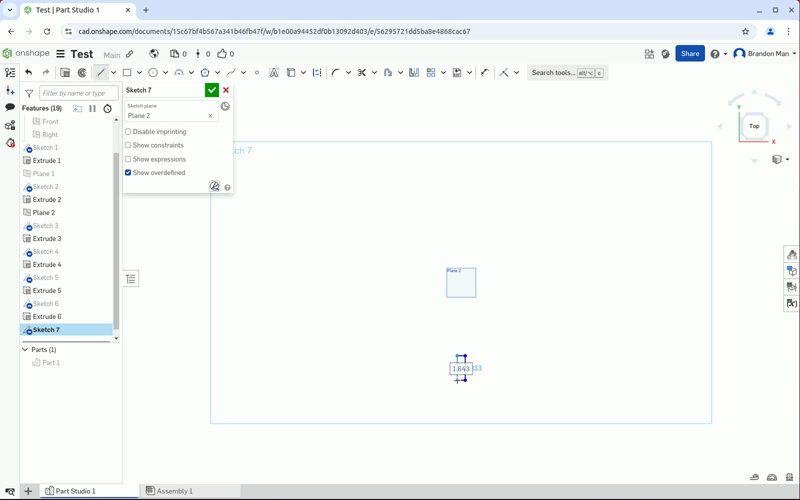
key(esc)
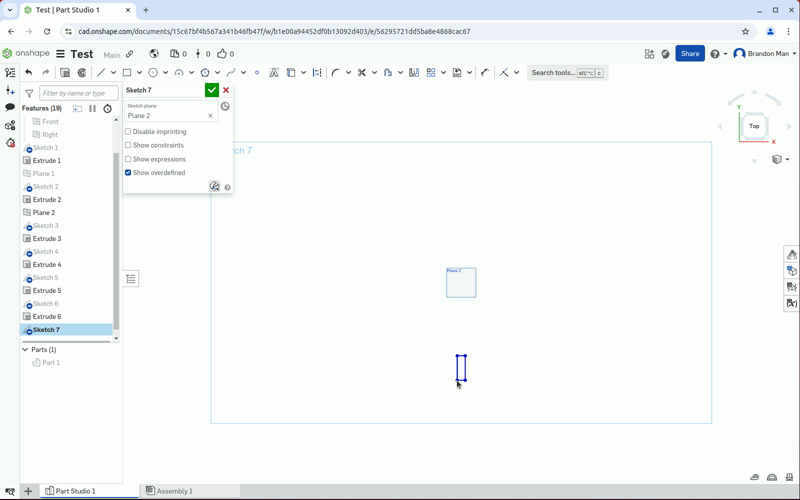
mouse_move(459, 357)
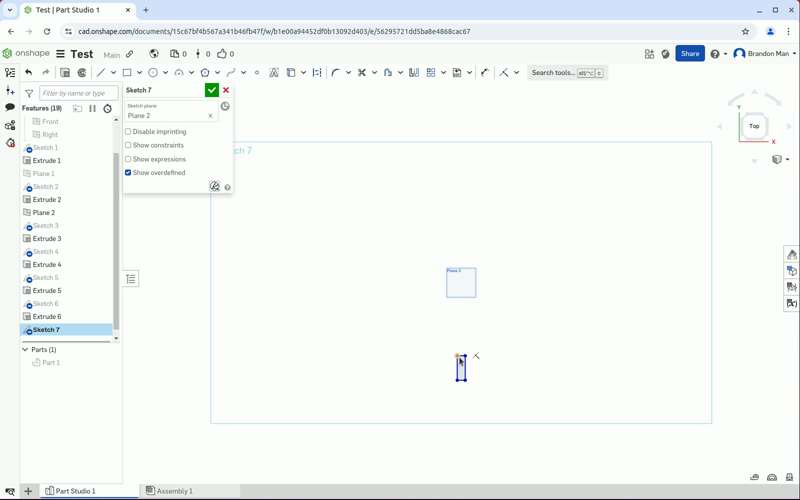
scroll(6)
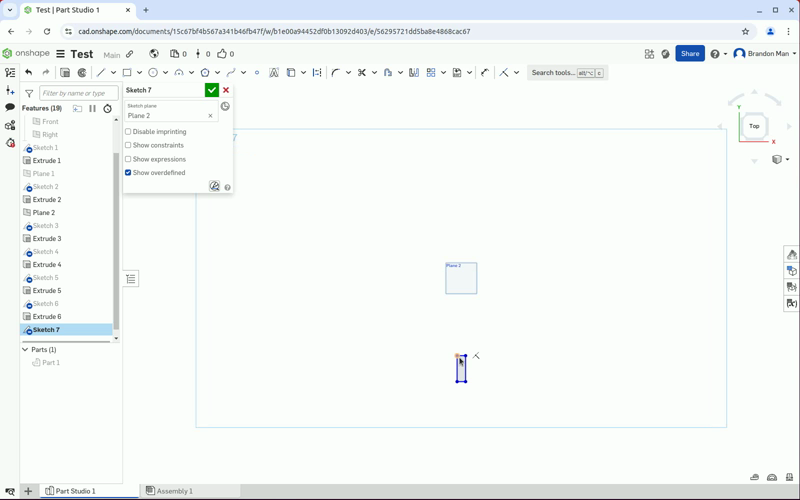
scroll(6)
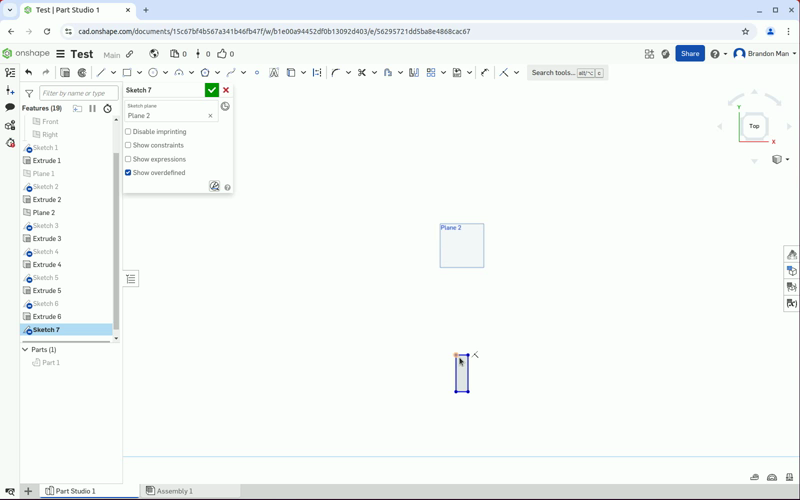
scroll(6)
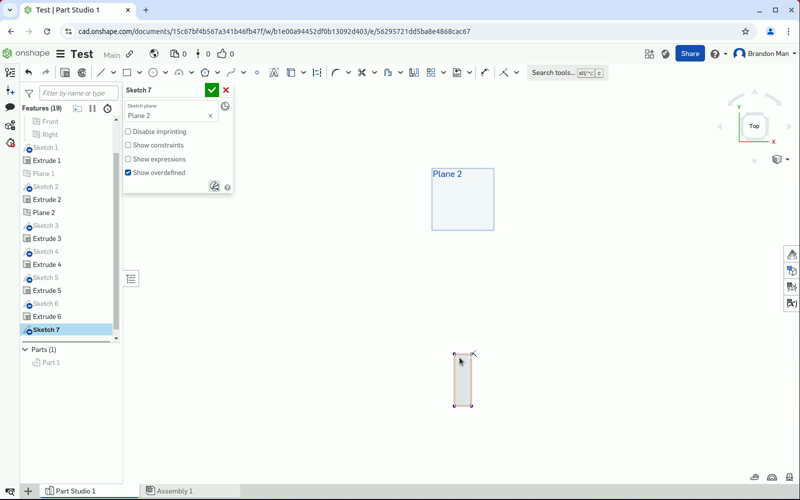
scroll(6)
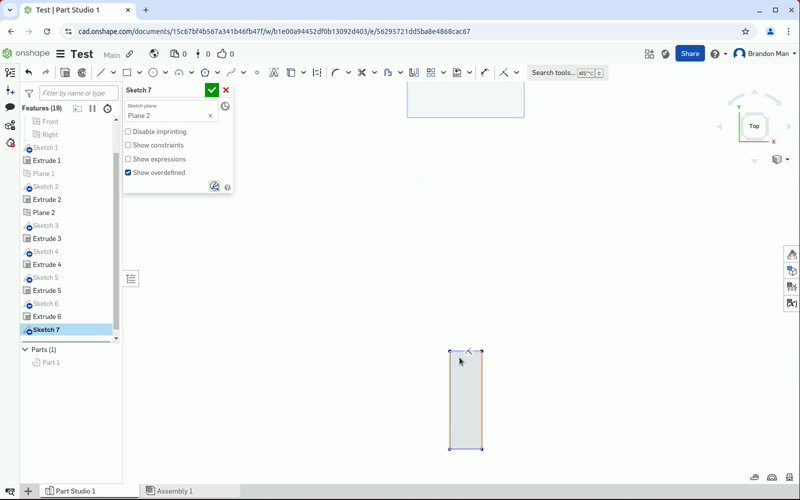
scroll(6)
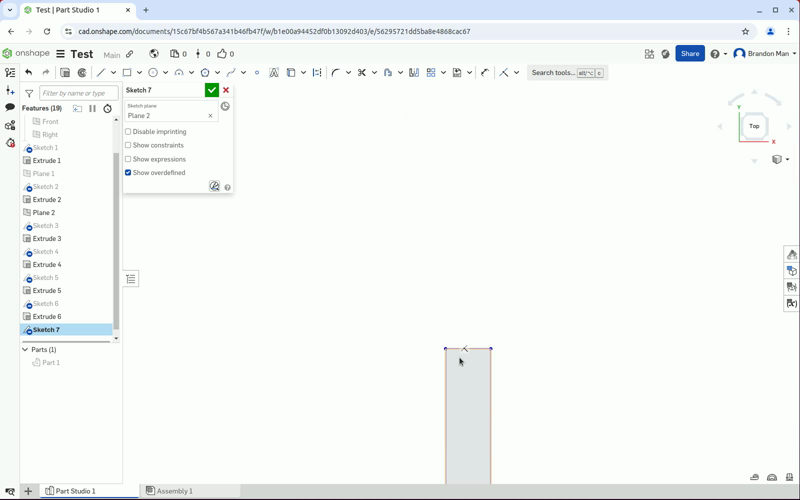
scroll(6)
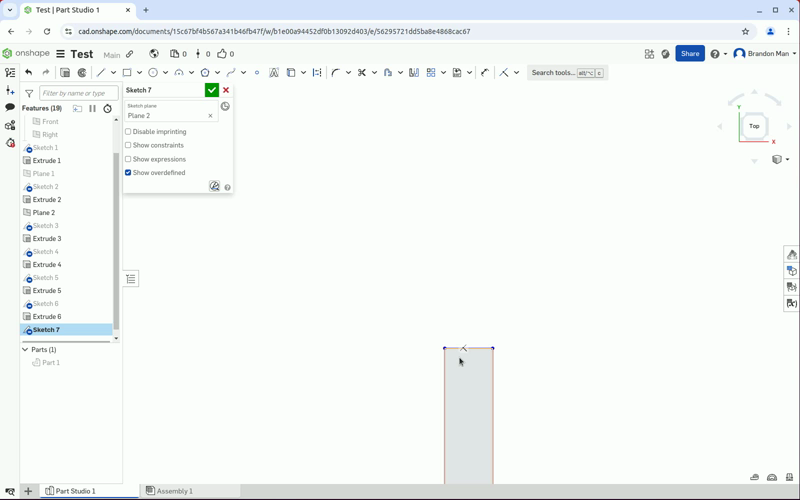
scroll(6)
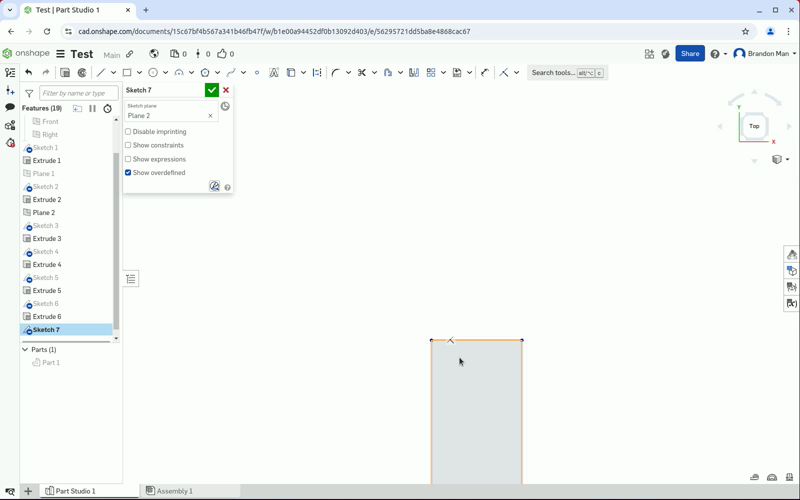
click(459, 357)
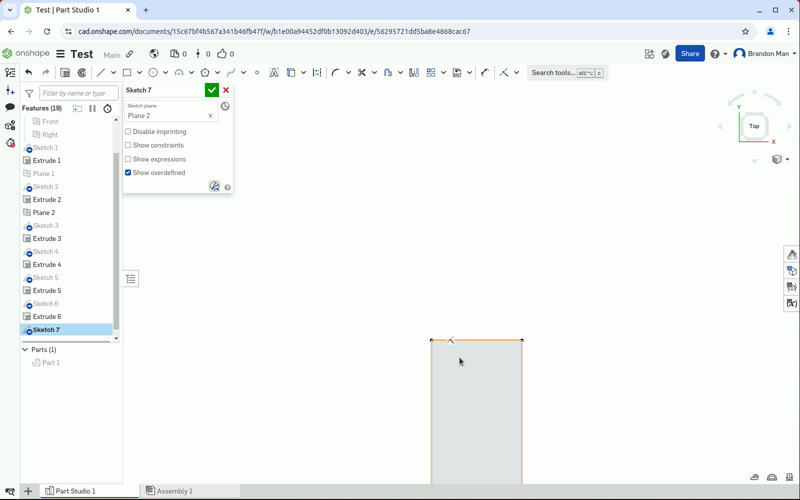
scroll(-6)
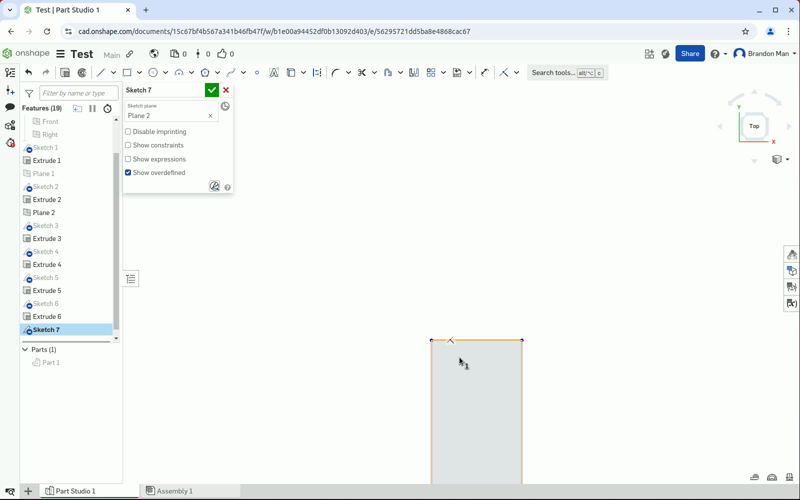
scroll(-6)
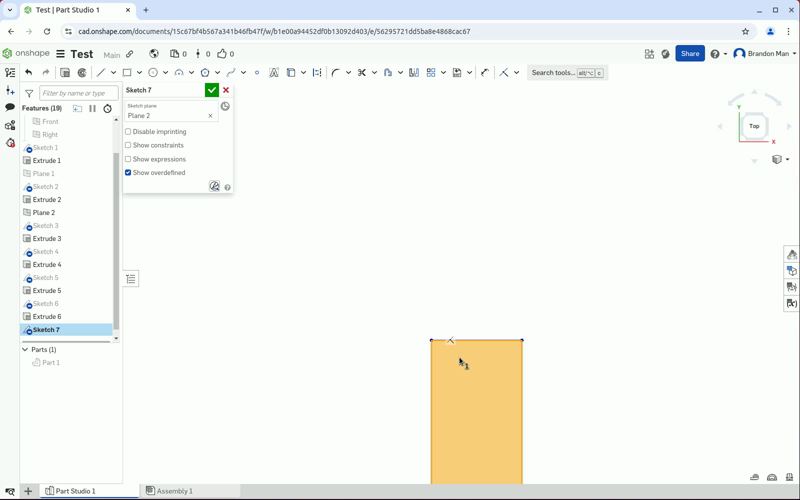
scroll(-6)
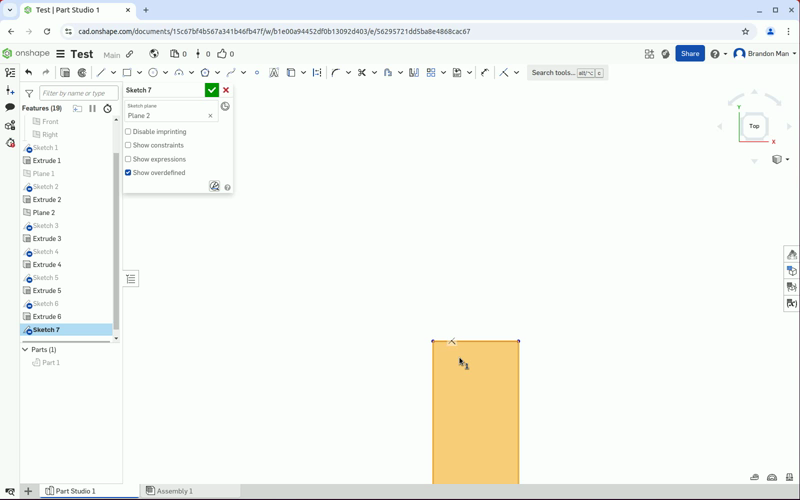
scroll(-6)
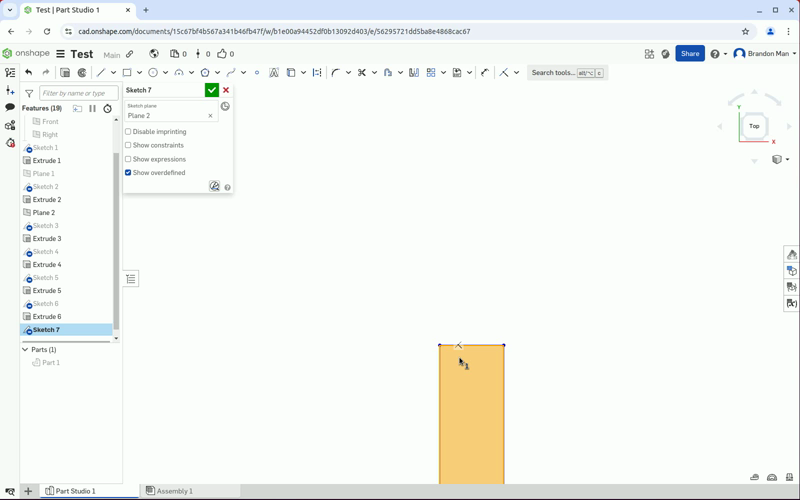
scroll(-6)
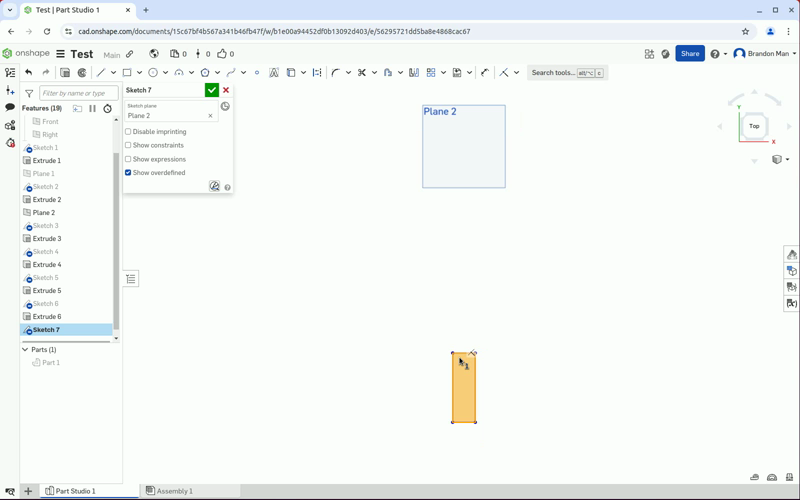
scroll(-6)
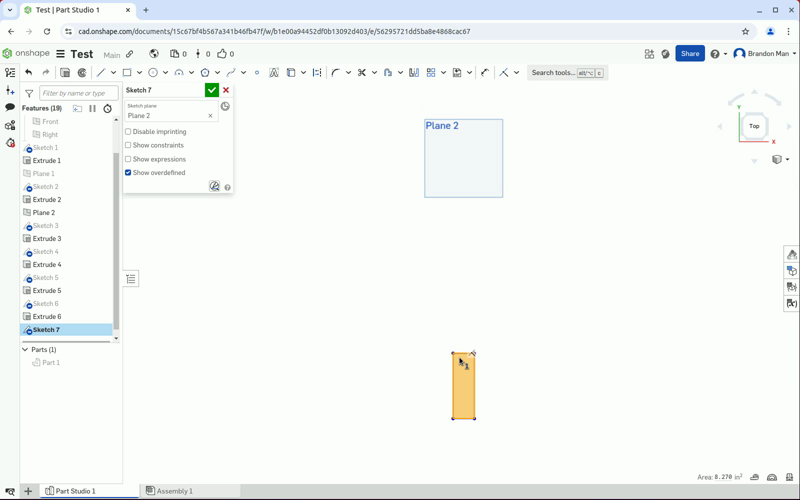
scroll(-6)
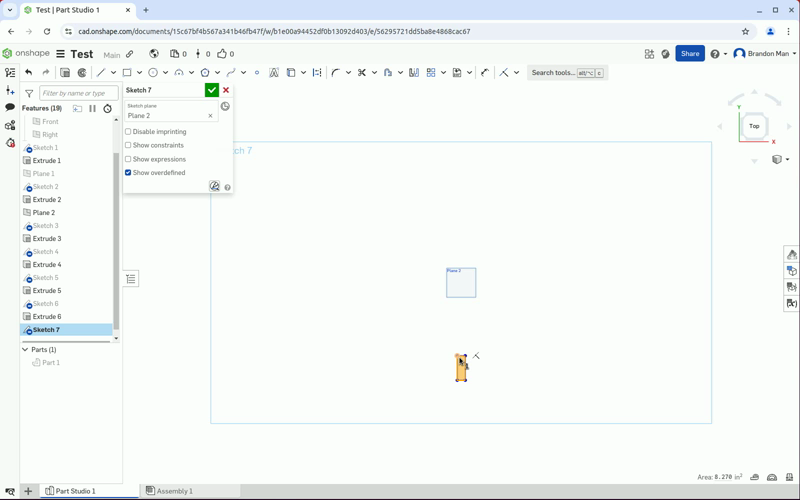
mouse_move(73, 352)
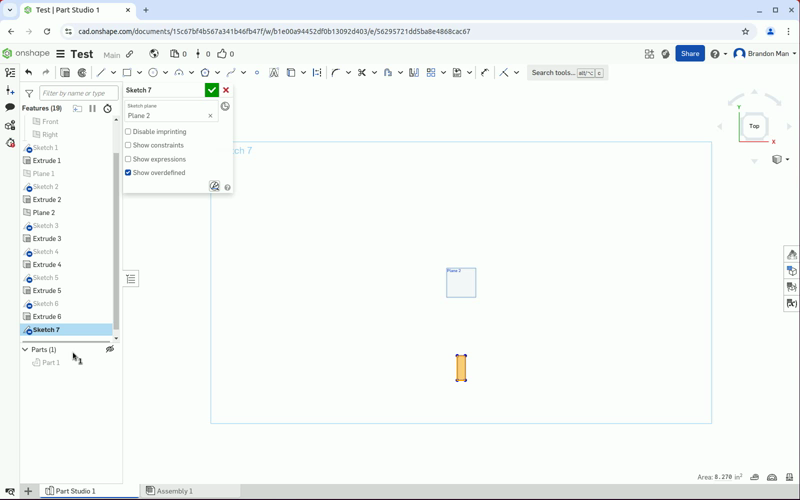
key(shift+y)
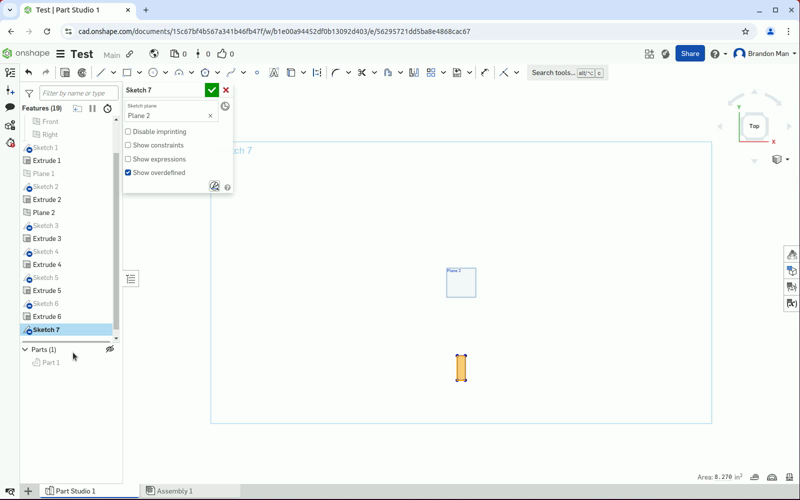
key(shift+e)
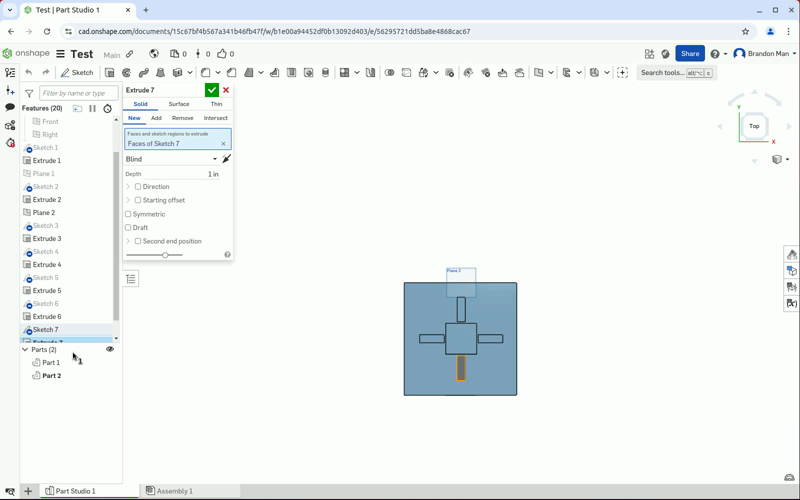
mouse_move(143, 106)
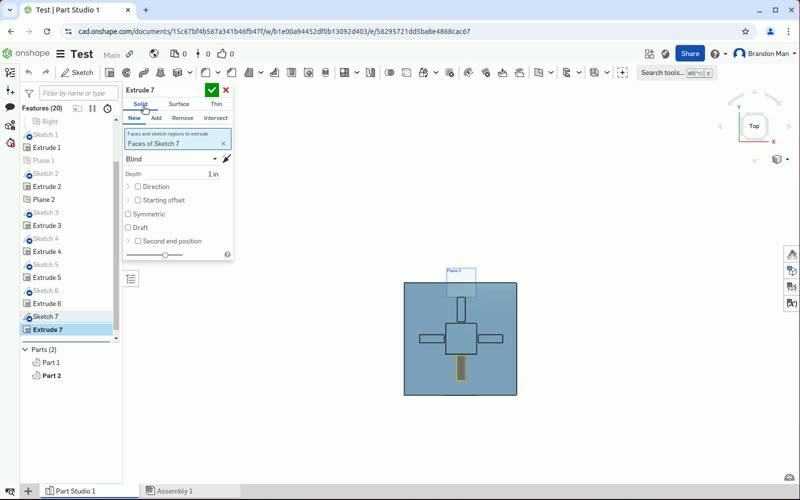
click(143, 106)
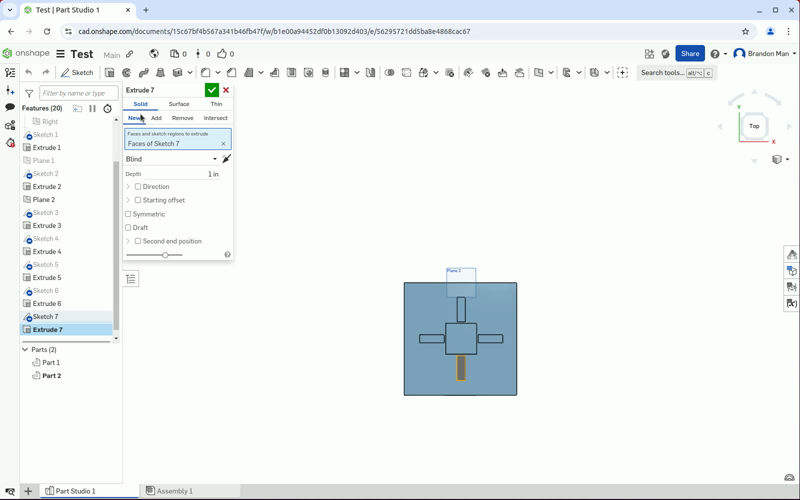
mouse_move(137, 120)
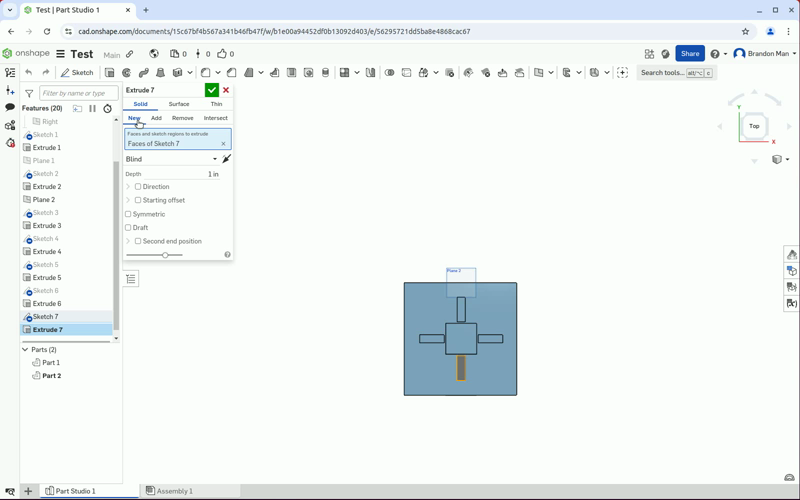
click(137, 120)
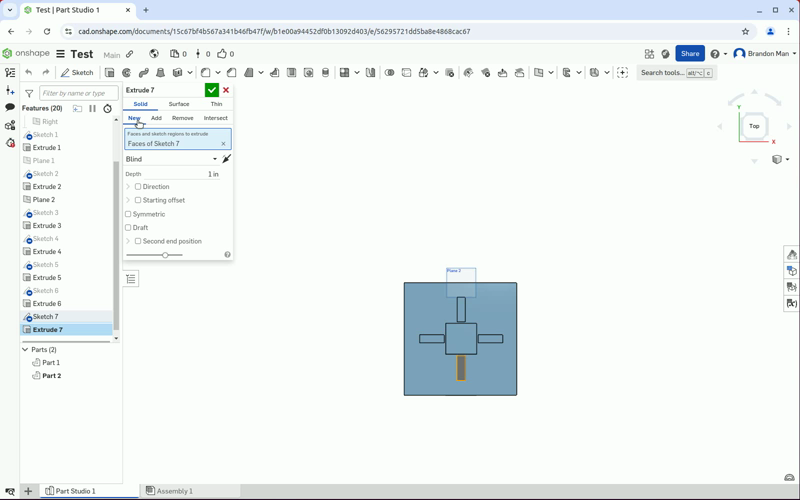
key(tab, 4)
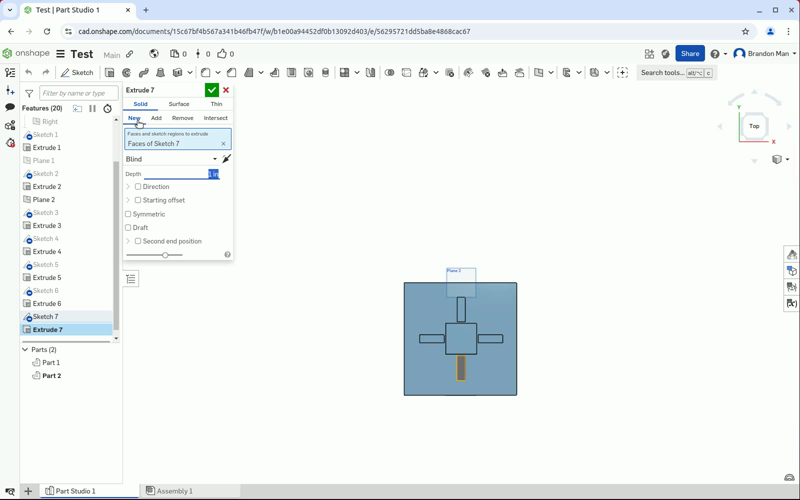
text(1.204)
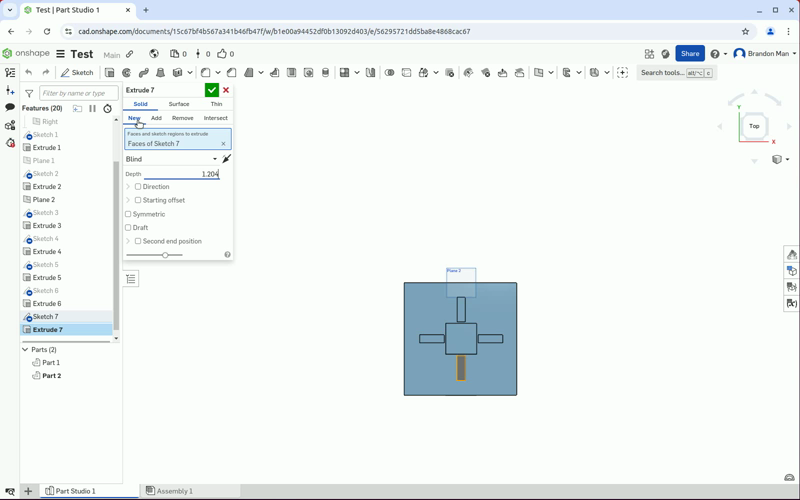
key(tab, 3)
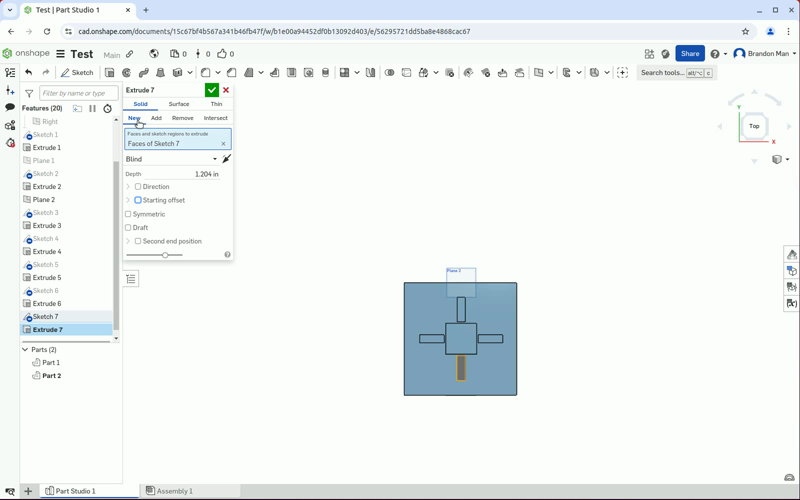
key(tab, 2)
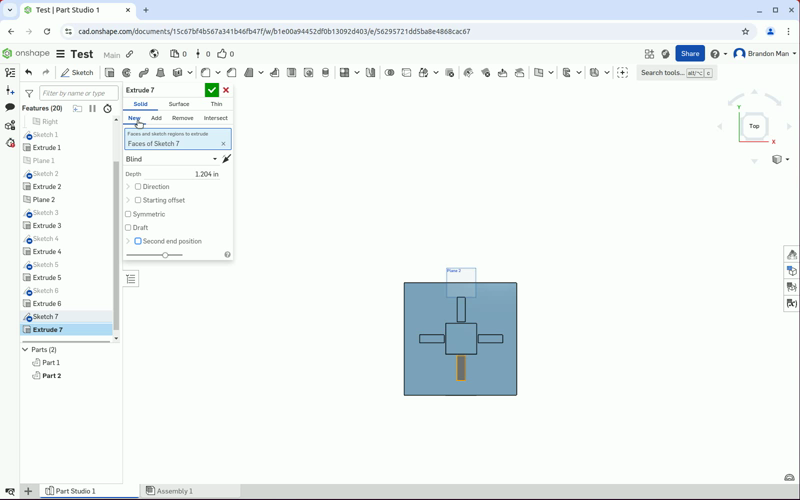
key(space)
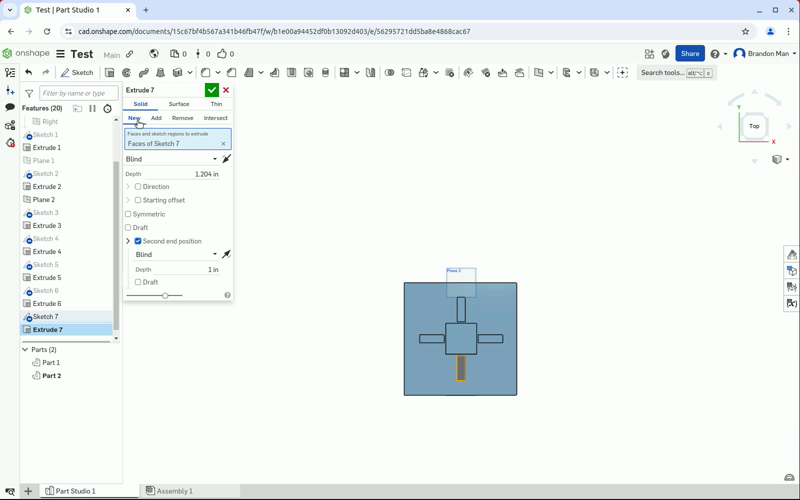
key(tab, 3)
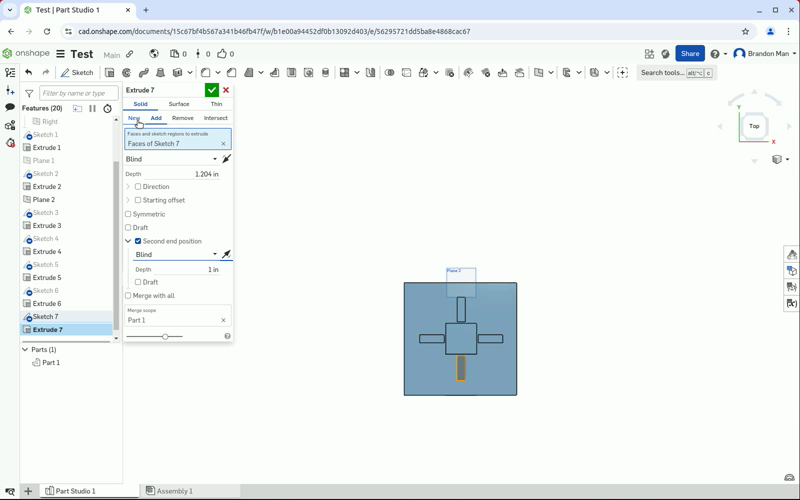
text(0.722)
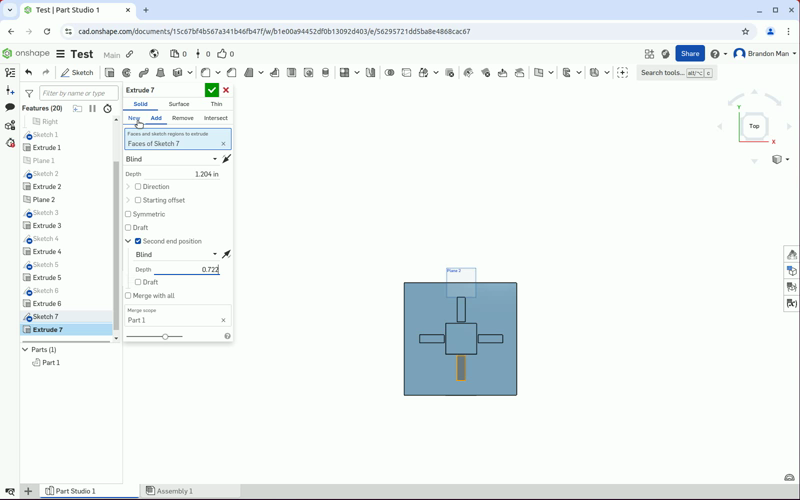
key(enter)
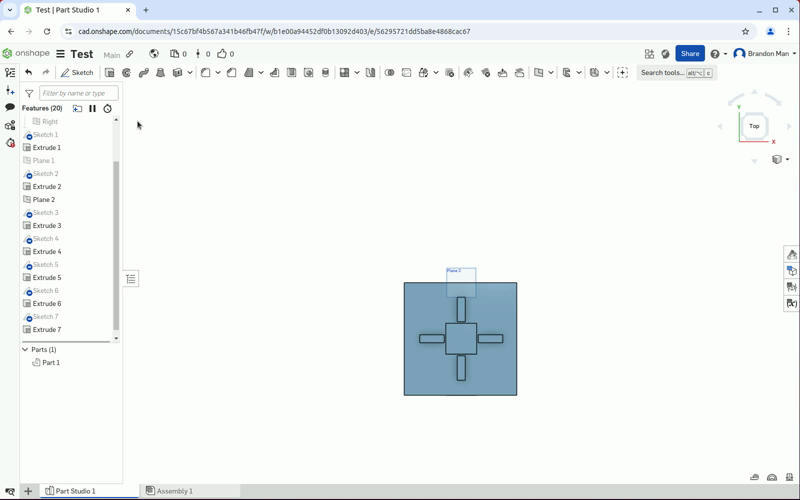
key(shift+h)
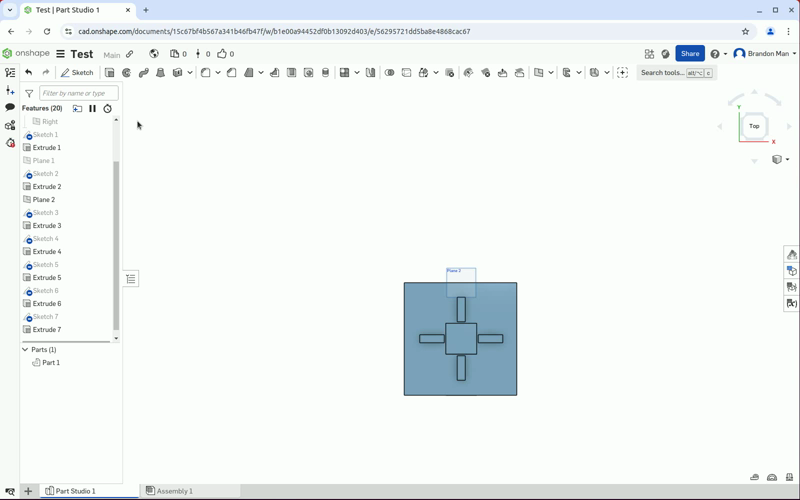
key(shift+h)
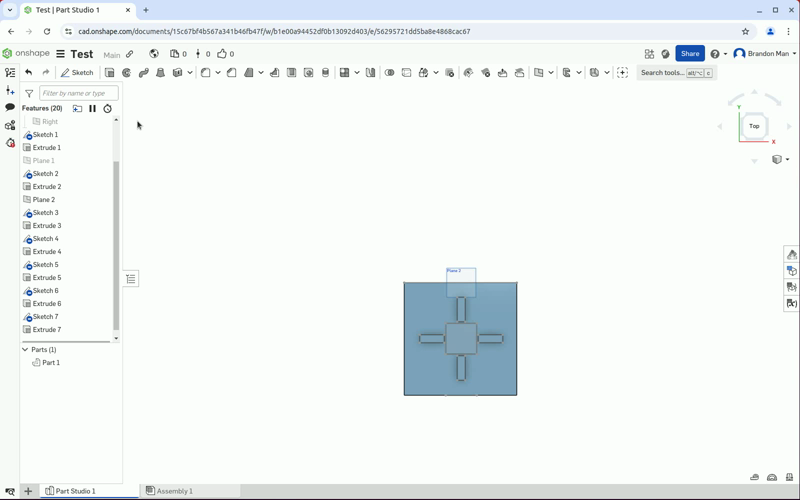
key(shift+7)
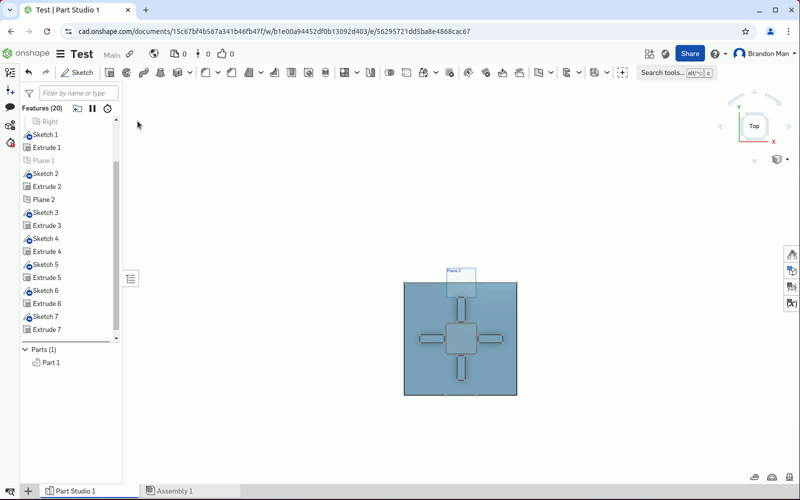
key(up, 3)
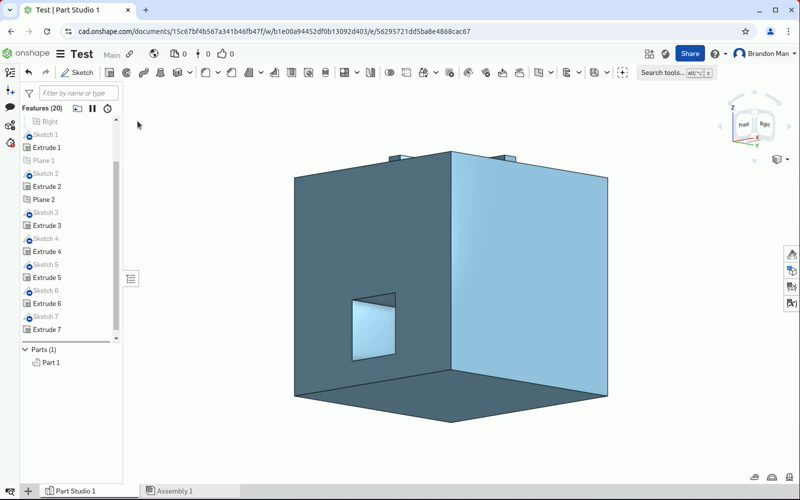
key(left, 3)
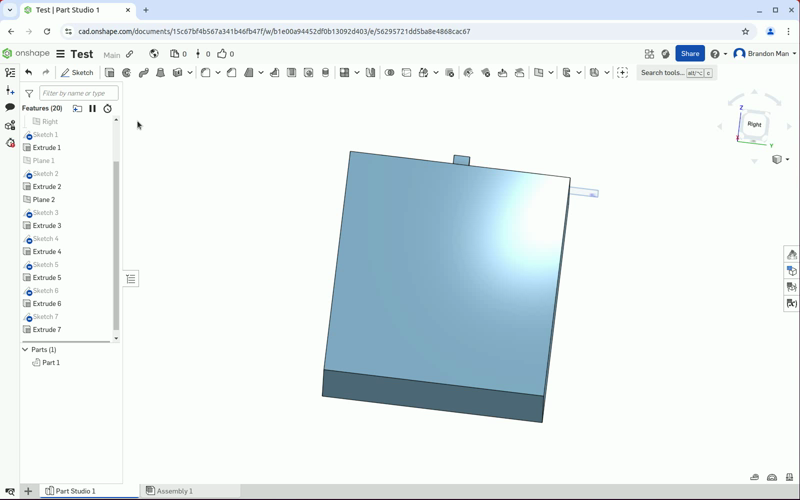
key(right, 3)
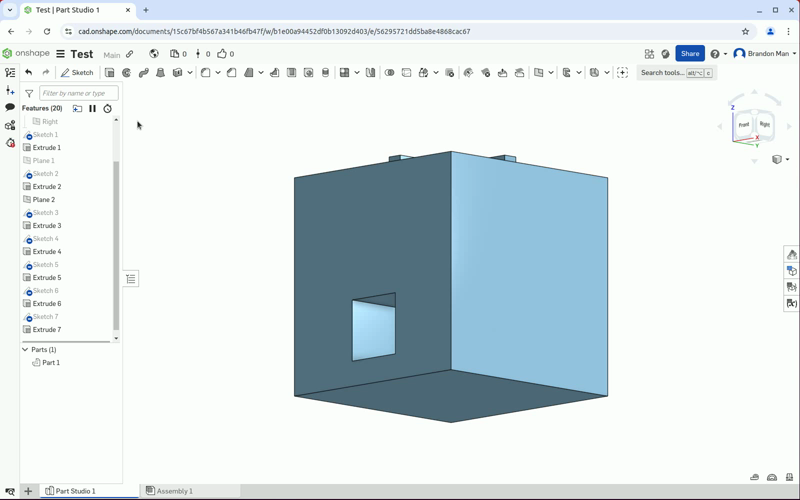
key(down, 3)
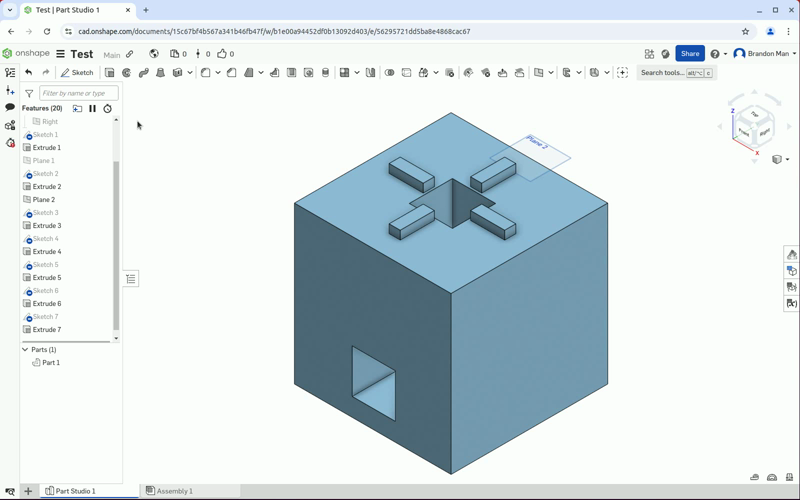
mouse_move(69, 137)
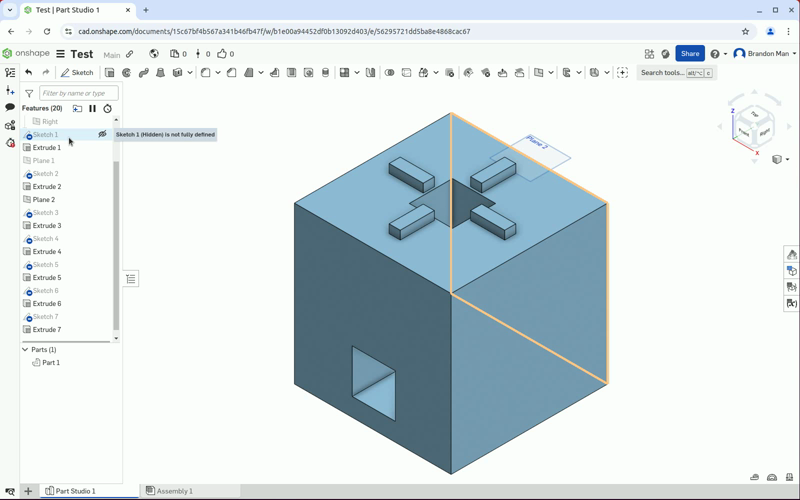
click(69, 137)